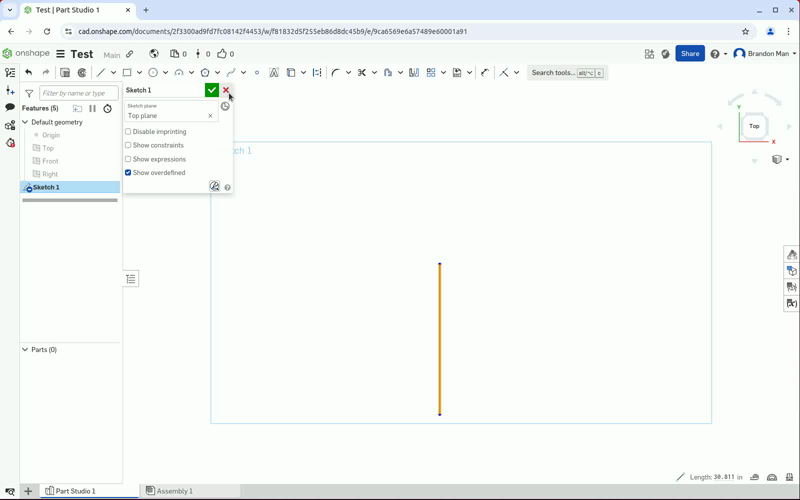
key(shift+h)
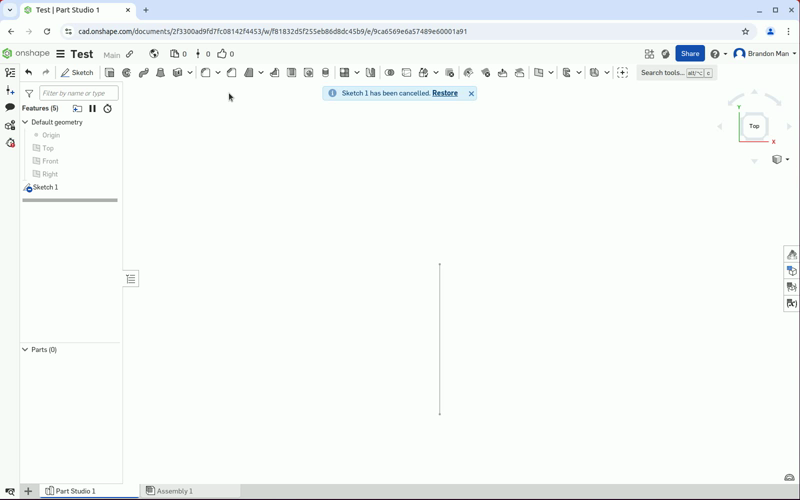
mouse_move(73, 352)
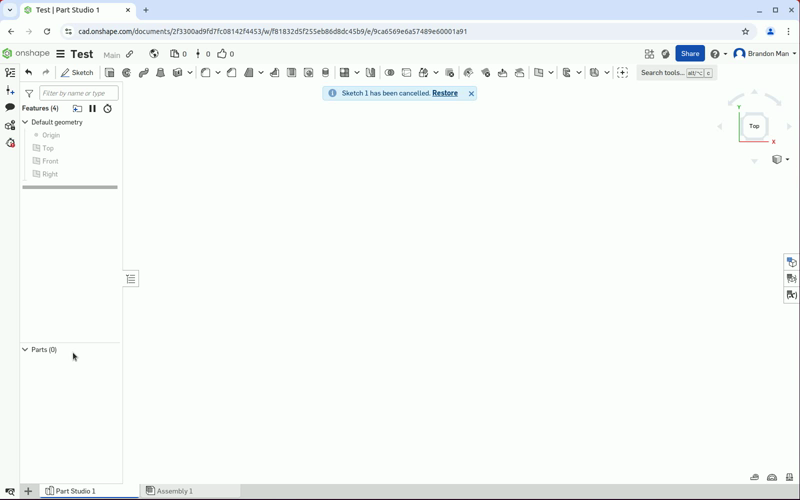
key(y)
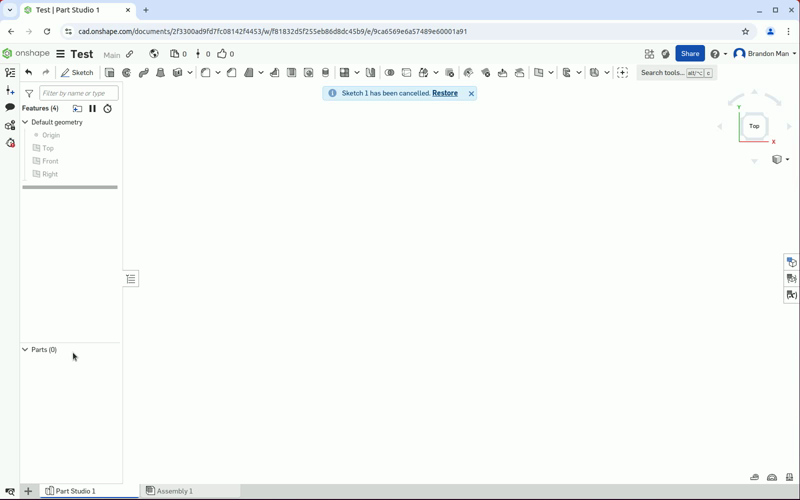
key(shift+p)
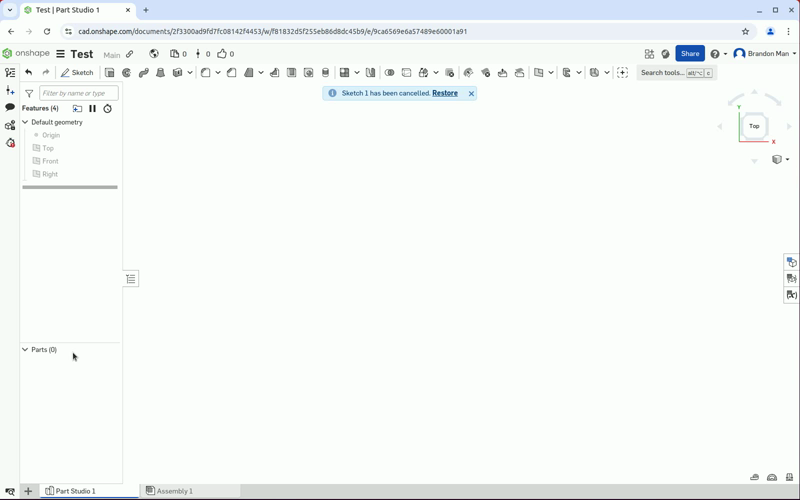
key(space)
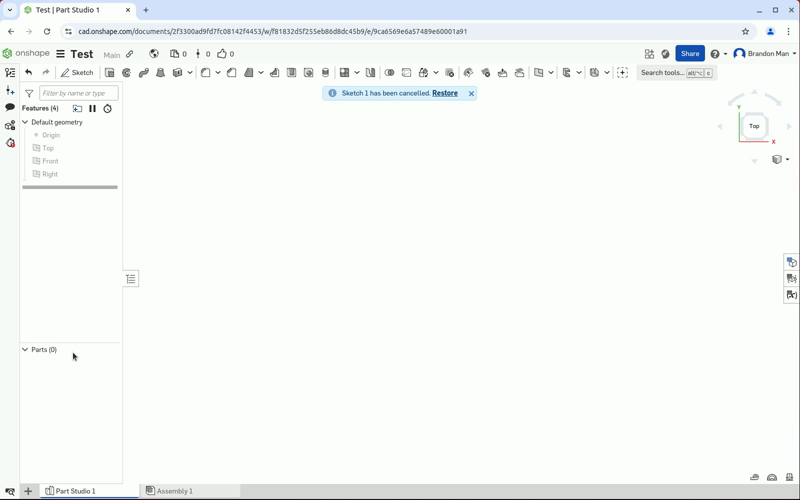
key_down(shift)
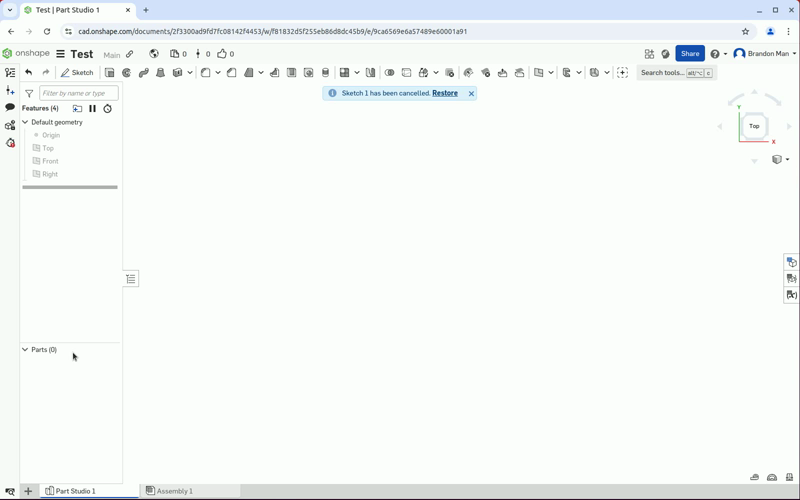
key(up)
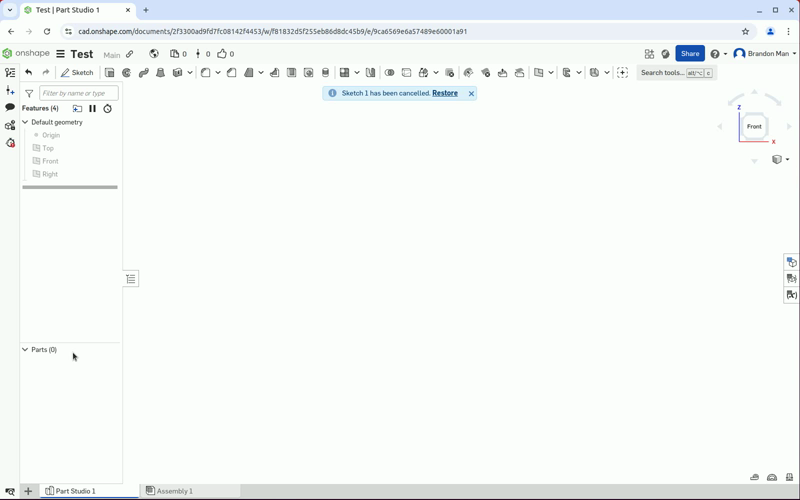
key_up(shift)
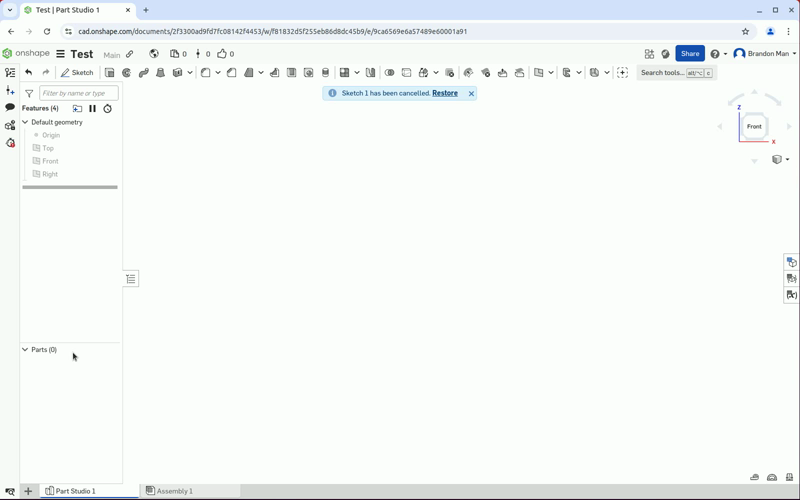
mouse_move(73, 352)
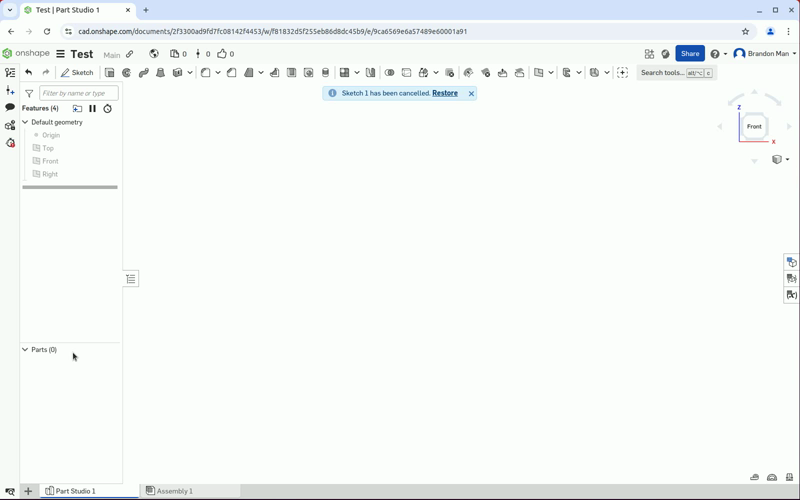
key(shift+y)
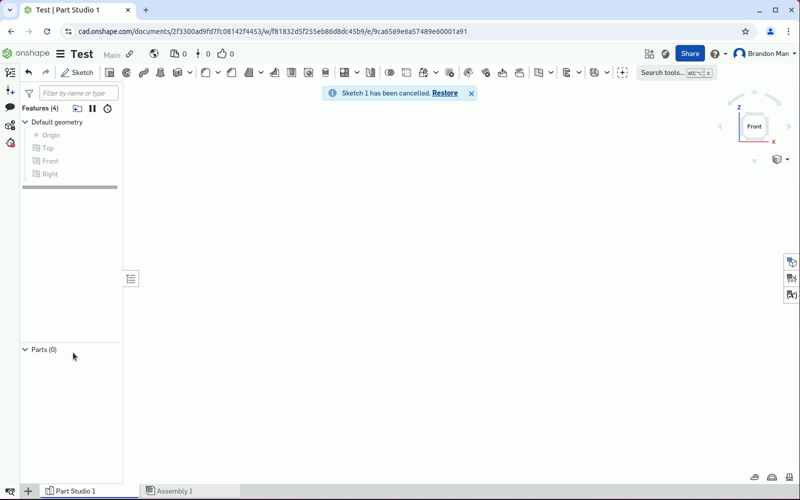
key(shift+s)
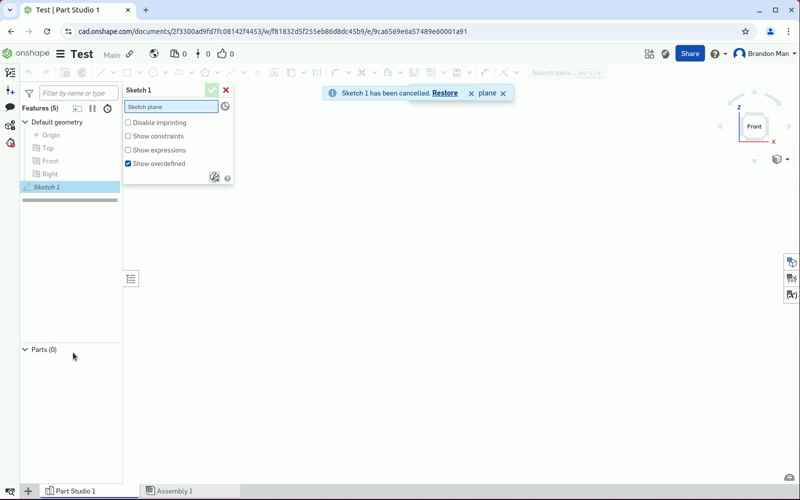
mouse_move(73, 163)
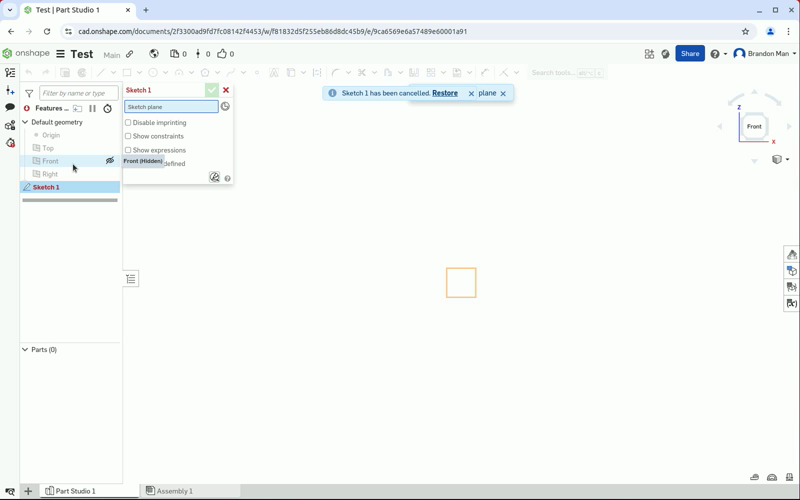
click(73, 163)
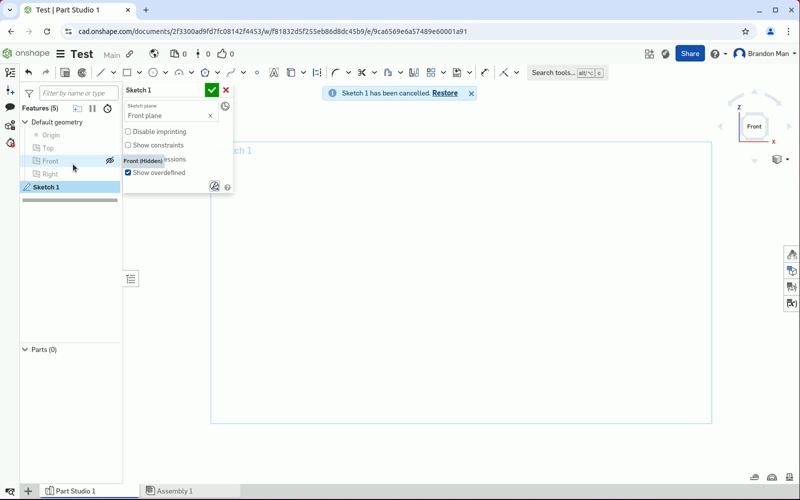
mouse_move(73, 352)
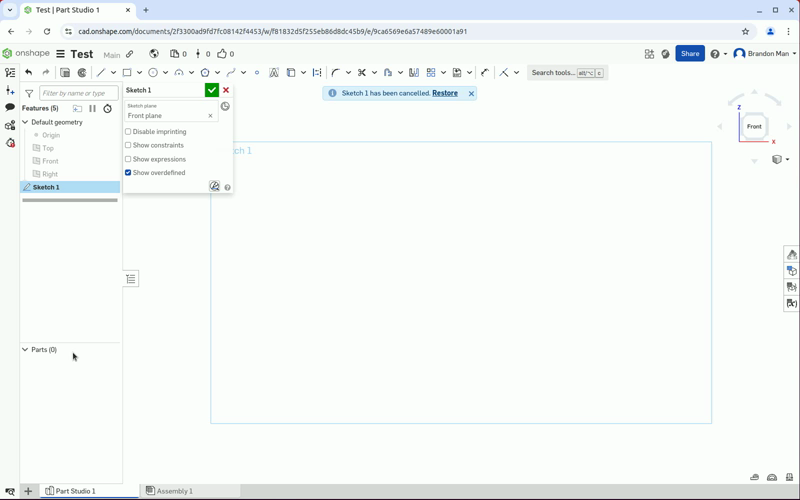
key(y)
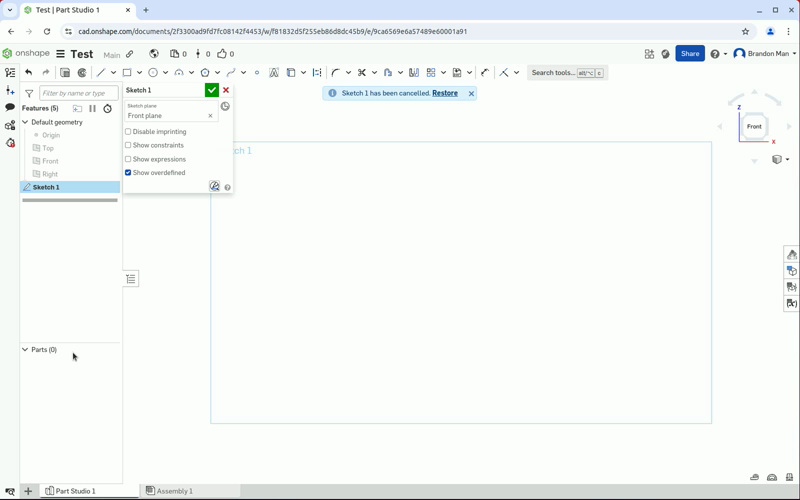
key(l)
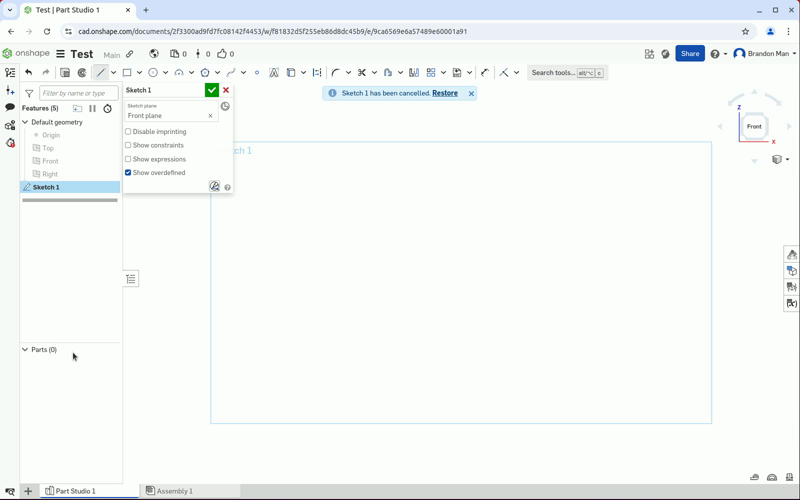
key_down(shift)
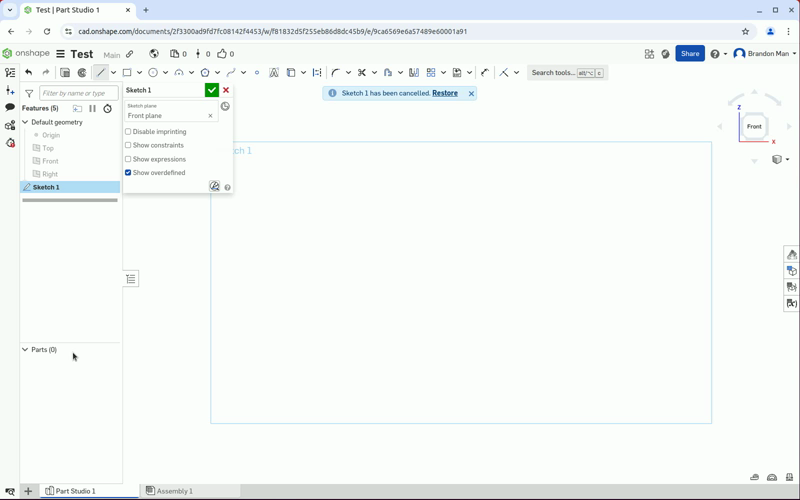
mouse_move(352, 395)
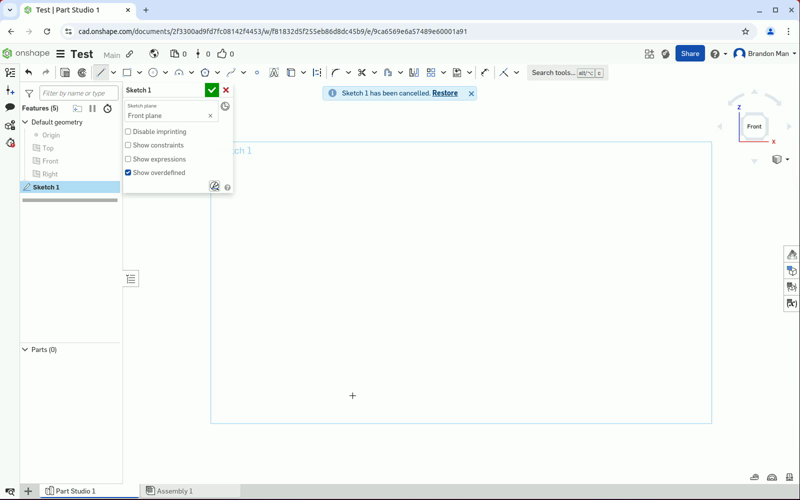
click(352, 395)
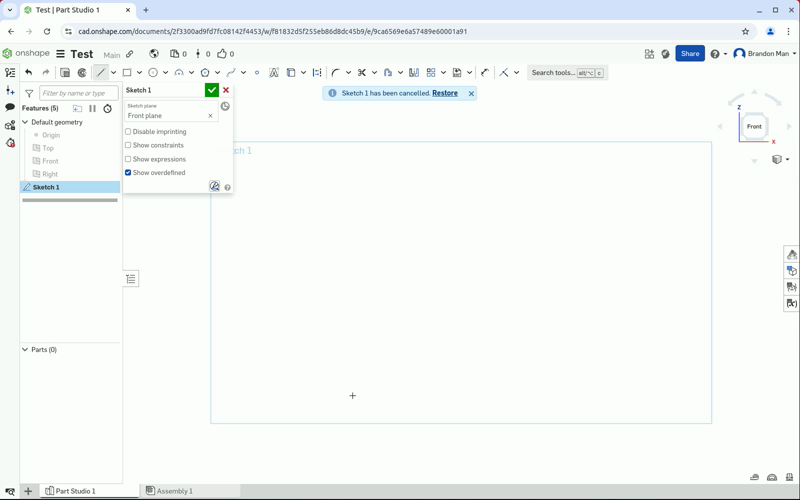
key_up(shift)
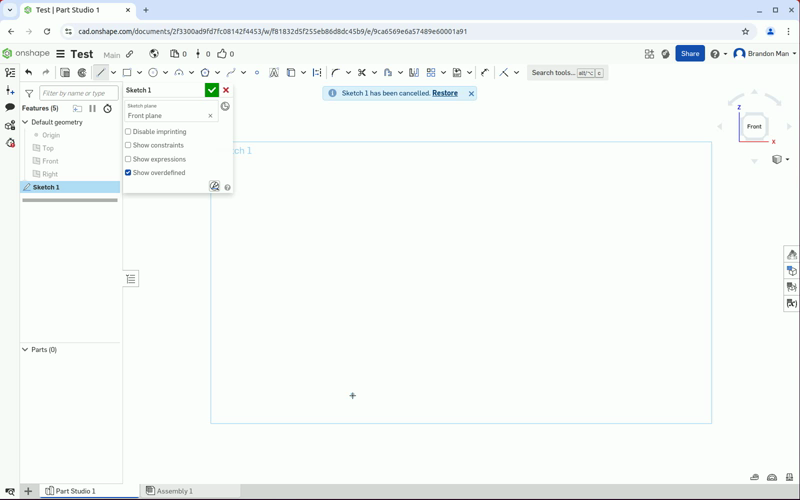
key_down(shift)
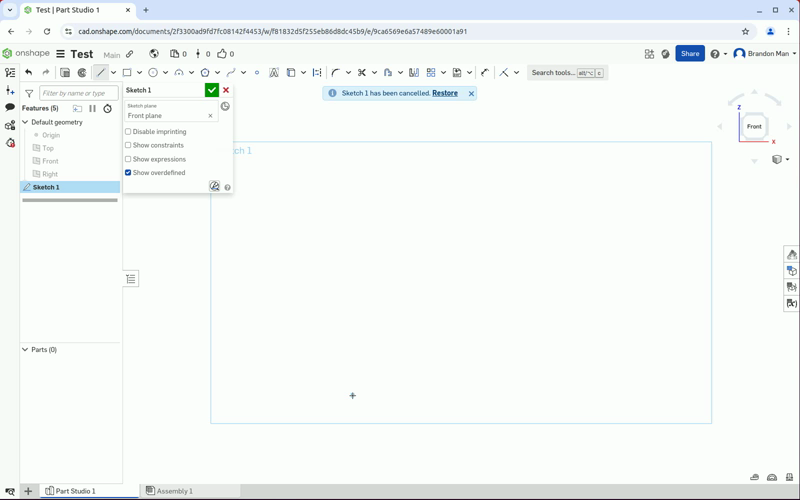
mouse_move(567, 395)
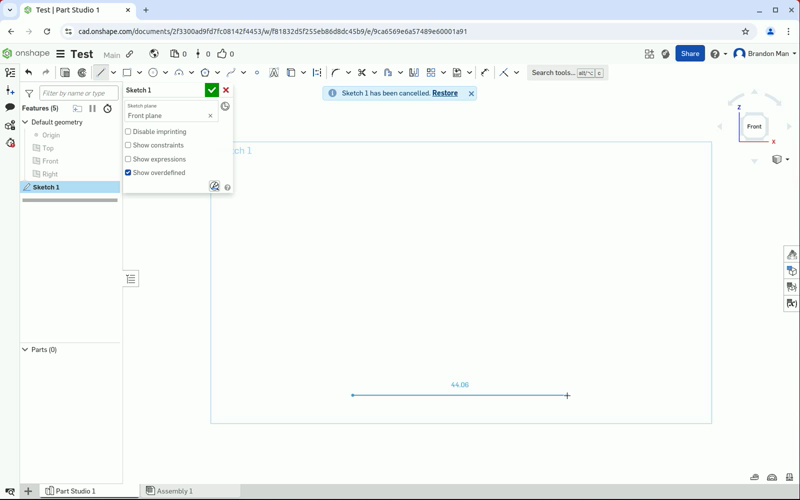
click(567, 395)
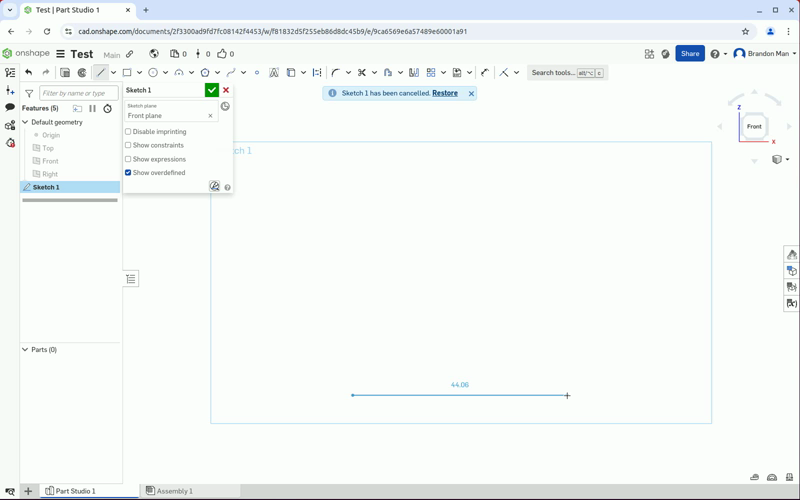
key_up(shift)
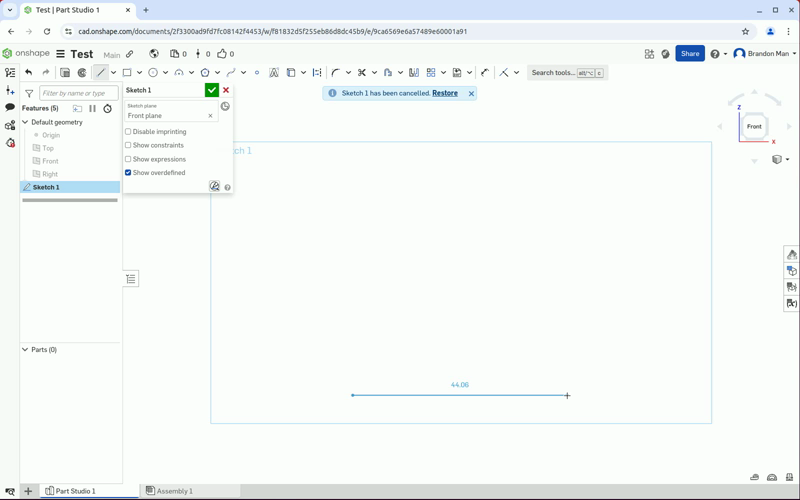
key_down(shift)
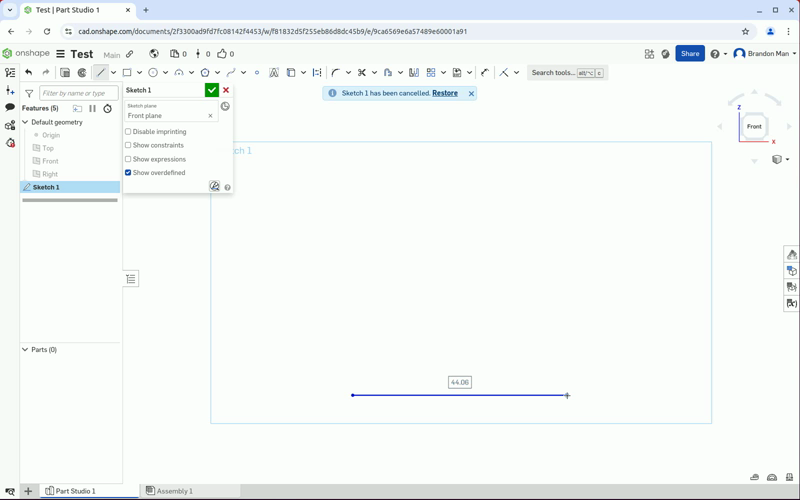
mouse_move(567, 171)
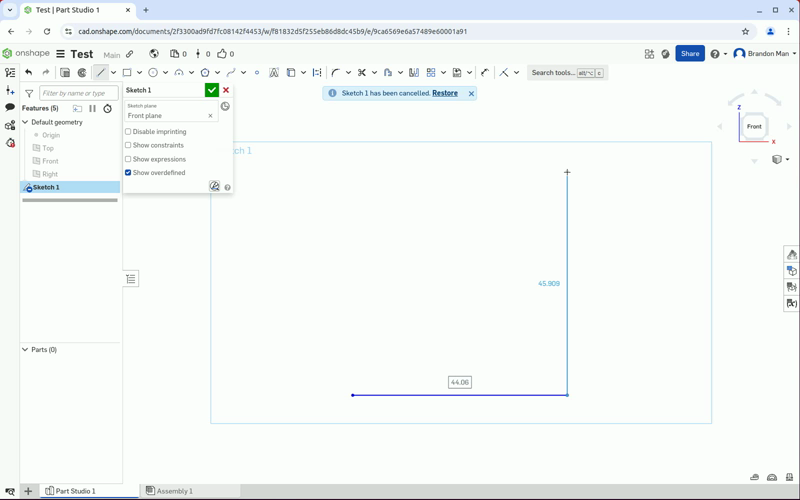
click(567, 171)
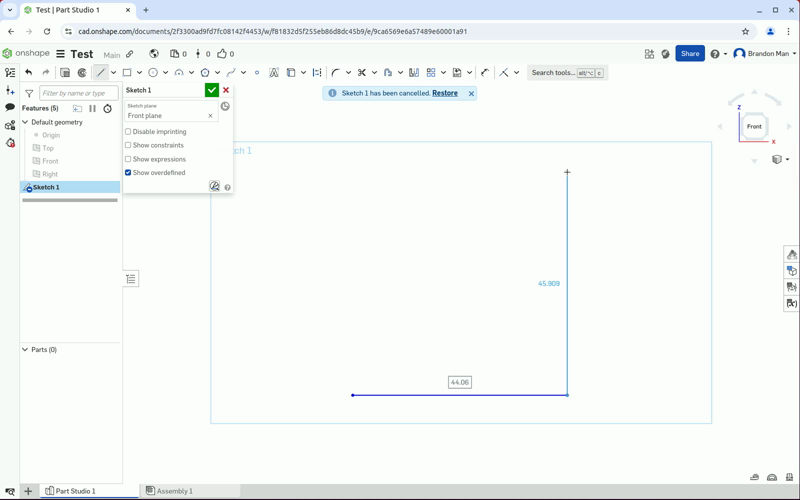
key_up(shift)
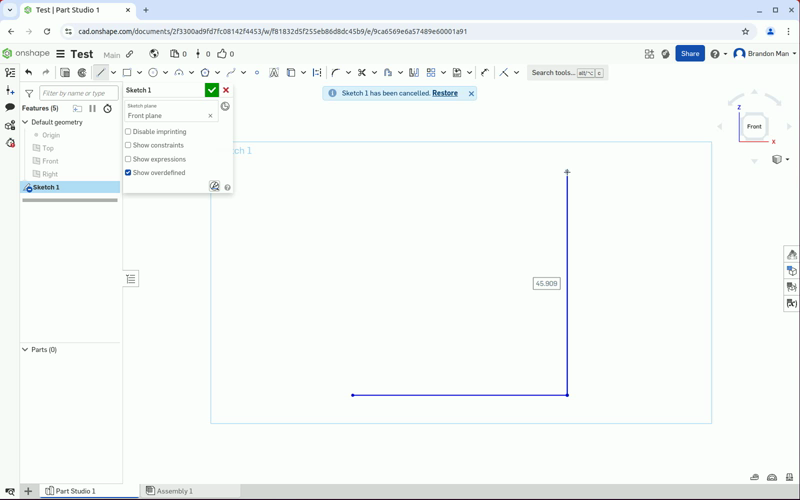
key_down(shift)
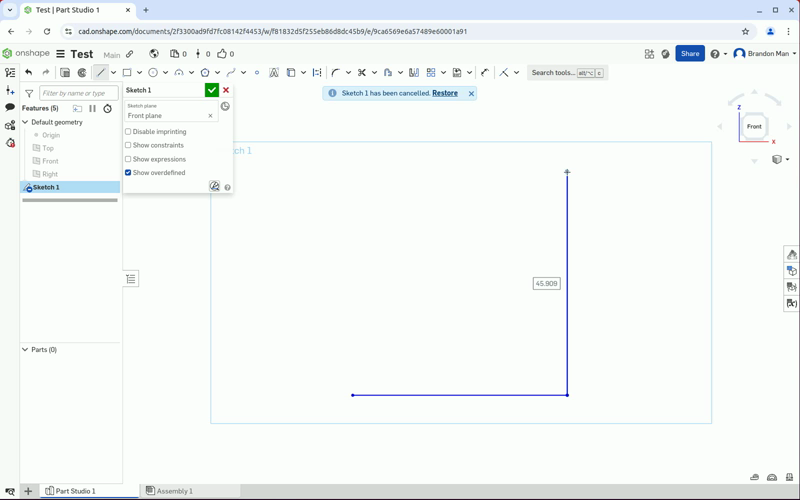
mouse_move(353, 171)
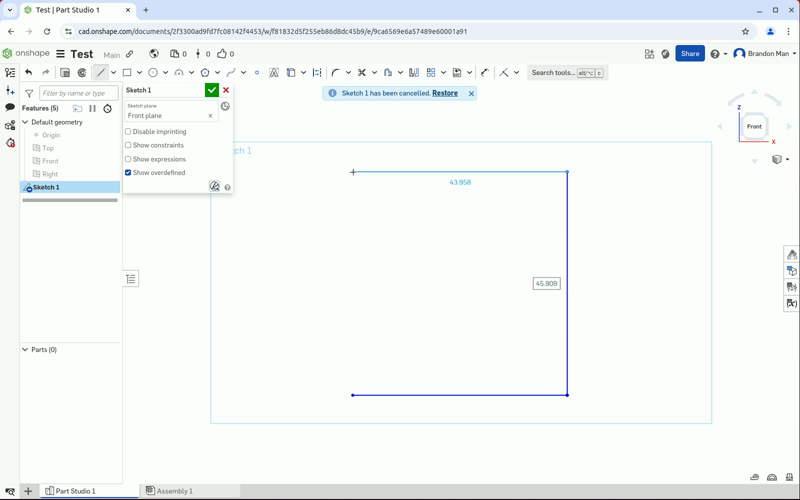
click(353, 171)
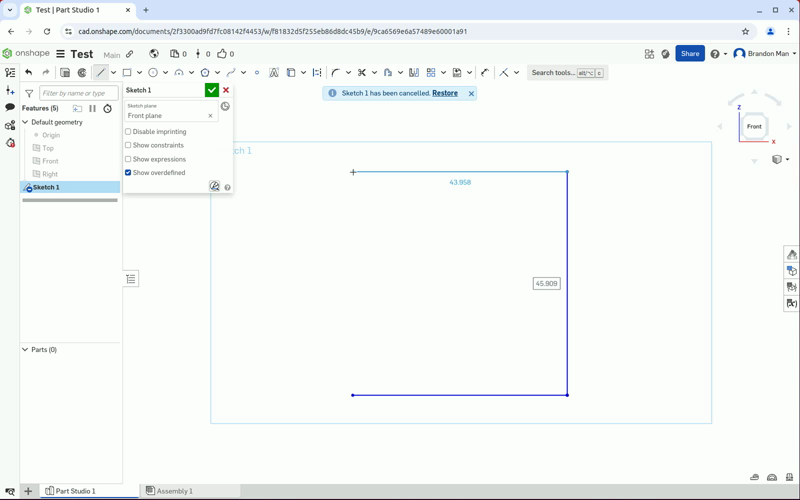
key_up(shift)
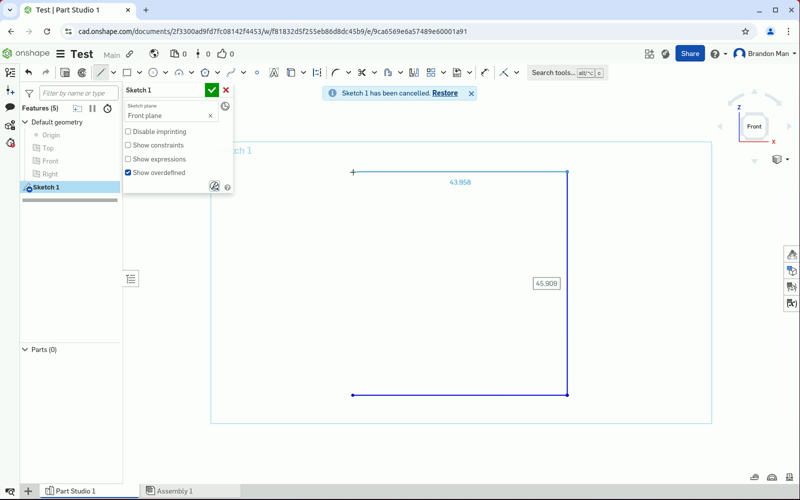
key_down(shift)
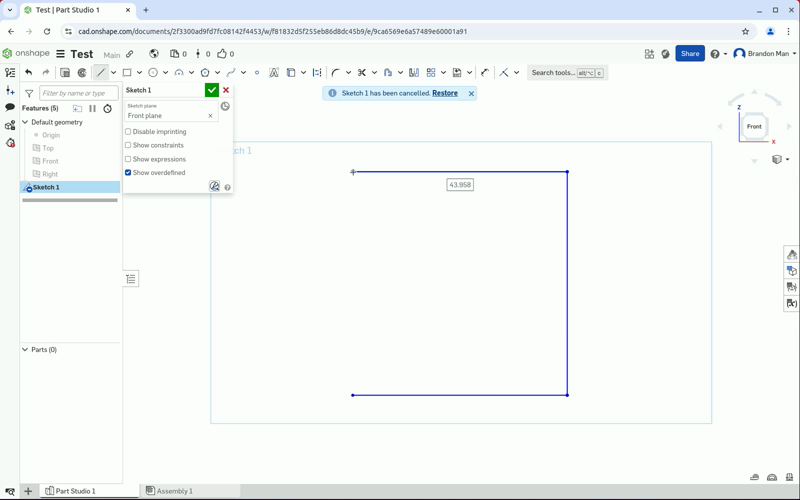
mouse_move(352, 395)
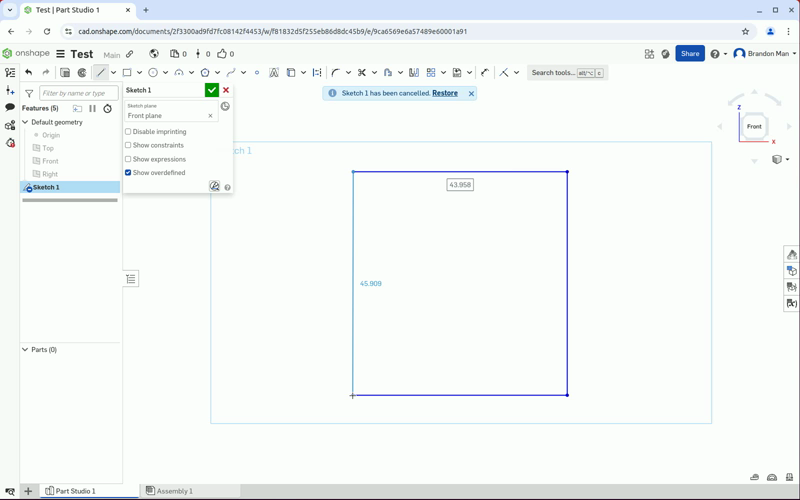
key_up(shift)
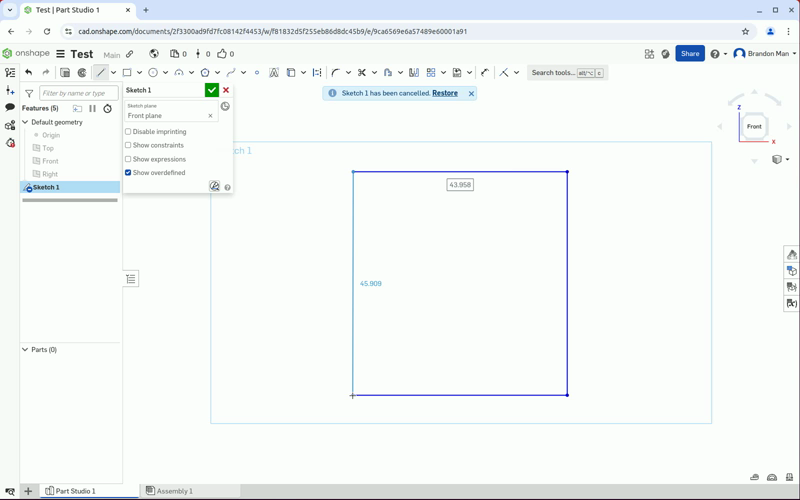
click(352, 395)
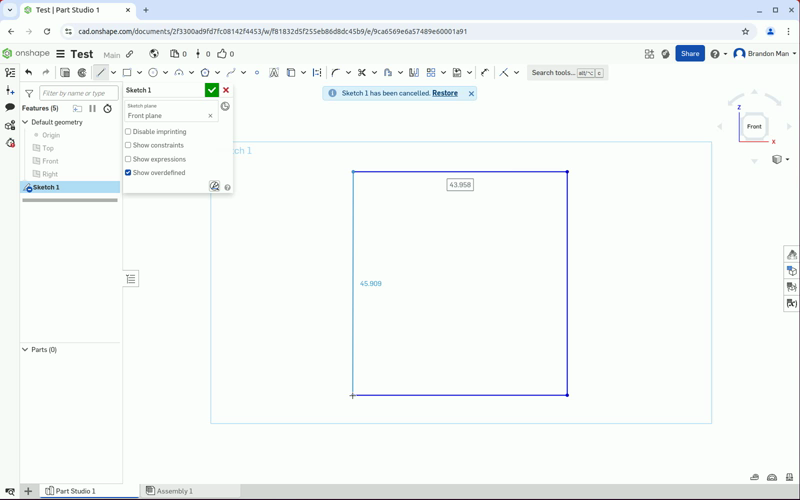
key(esc)
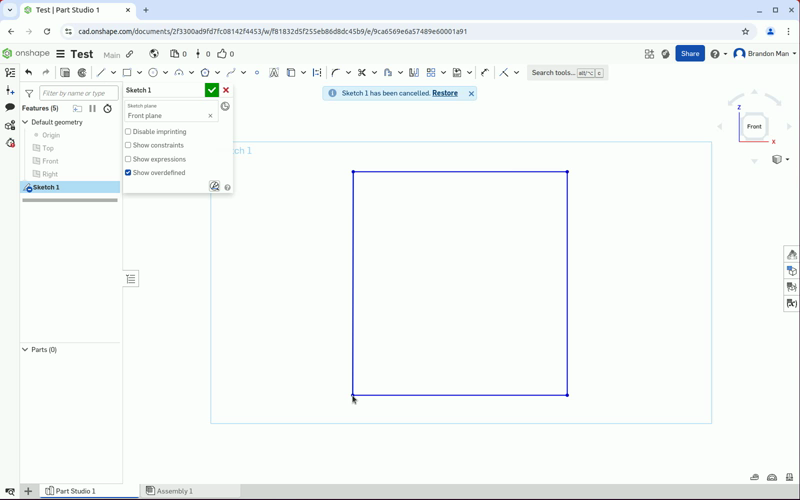
mouse_move(525, 336)
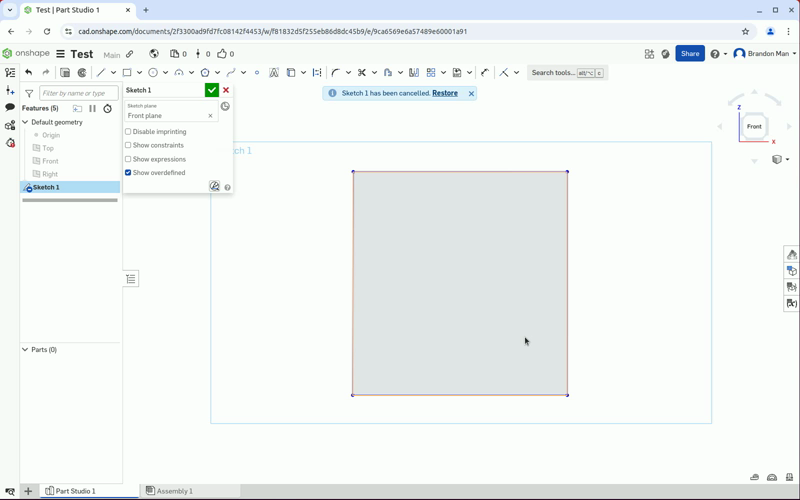
click(525, 336)
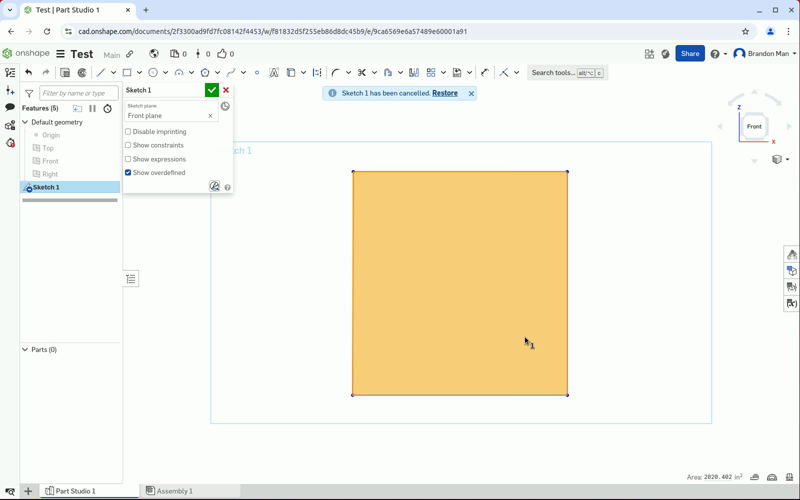
mouse_move(73, 352)
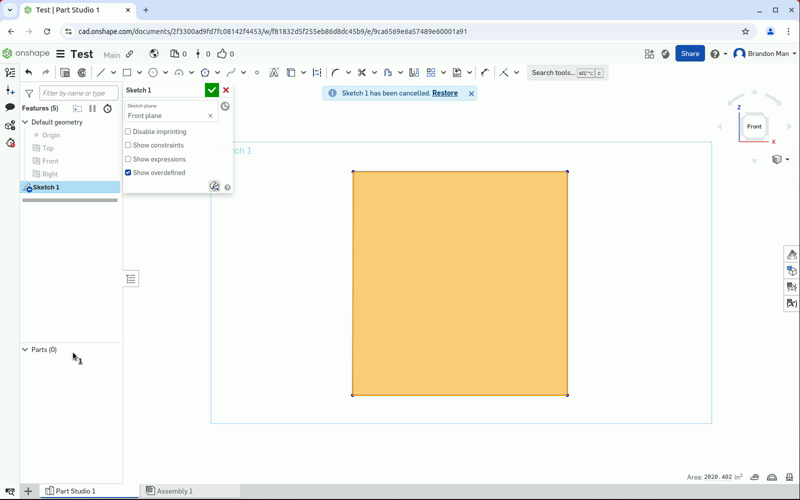
key(shift+y)
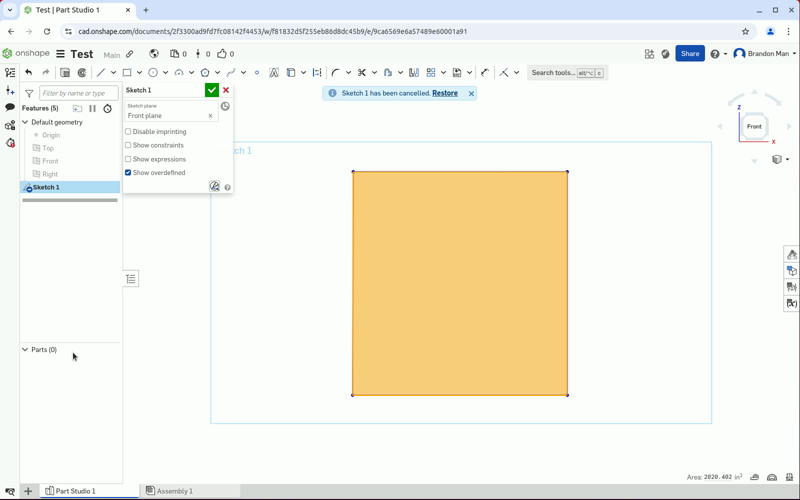
key(shift+e)
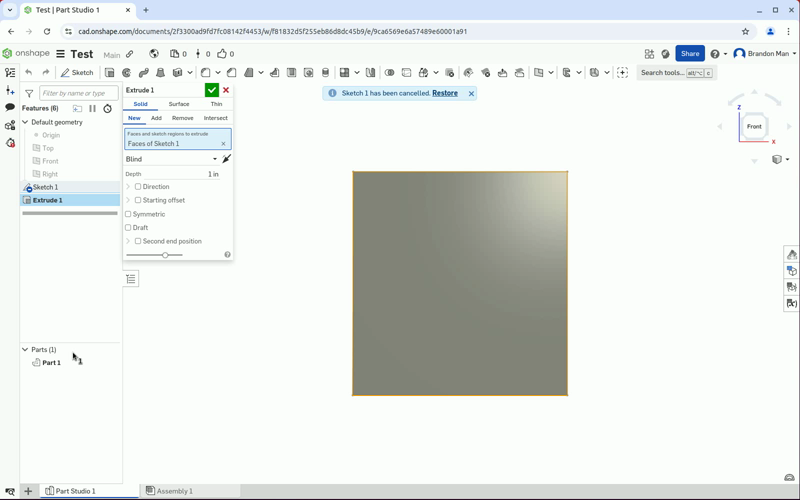
mouse_move(143, 106)
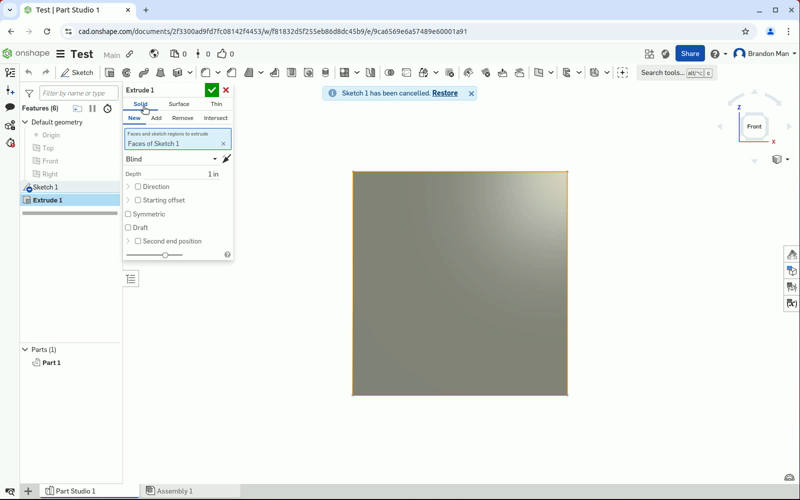
click(143, 106)
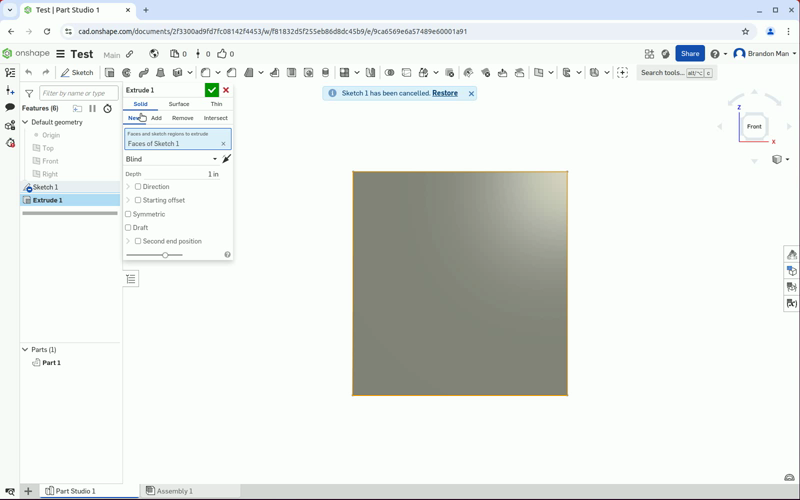
mouse_move(137, 120)
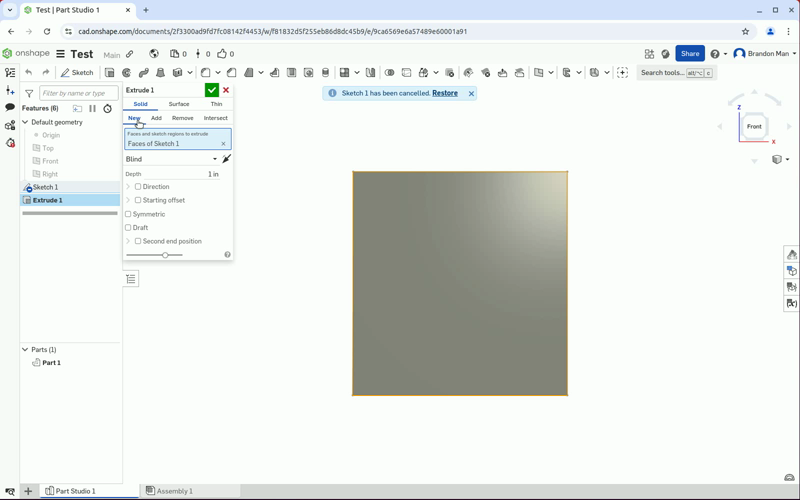
click(137, 120)
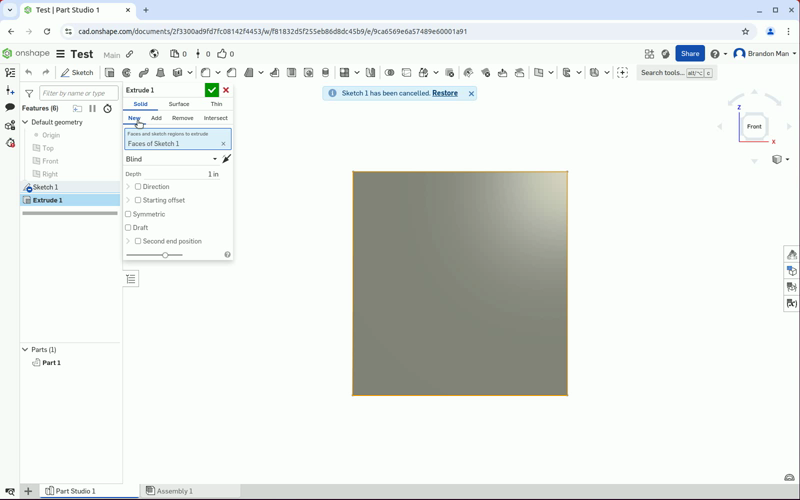
key(tab, 4)
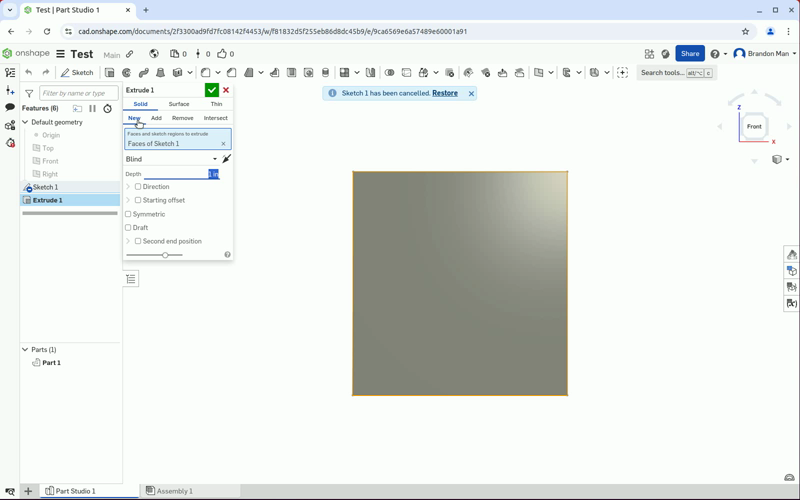
text(2.166)
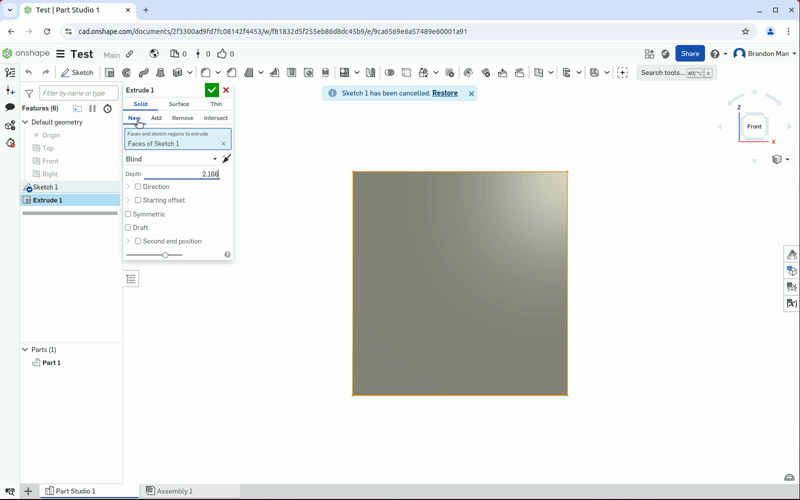
key(enter)
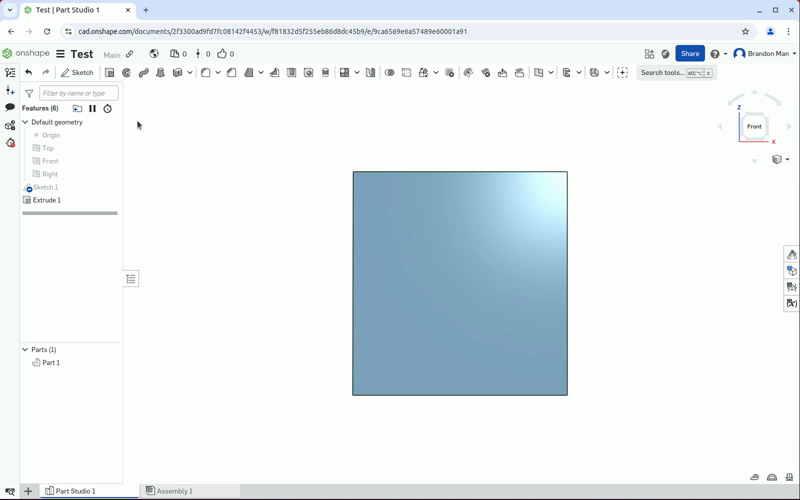
key(shift+h)
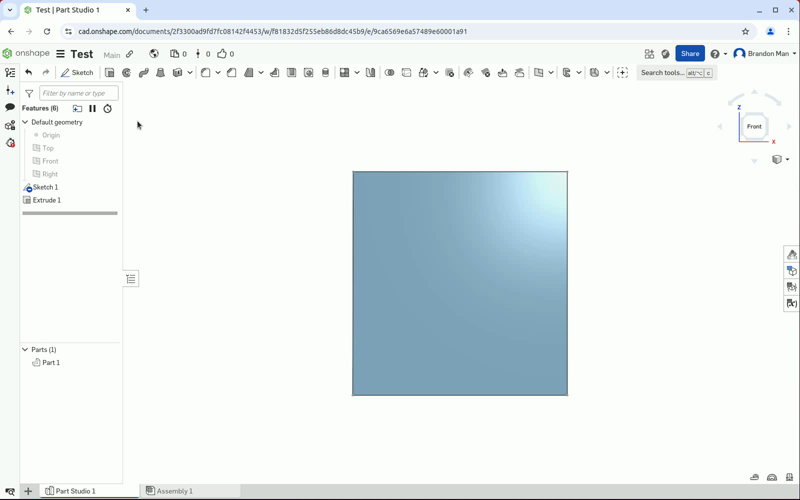
key(shift+h)
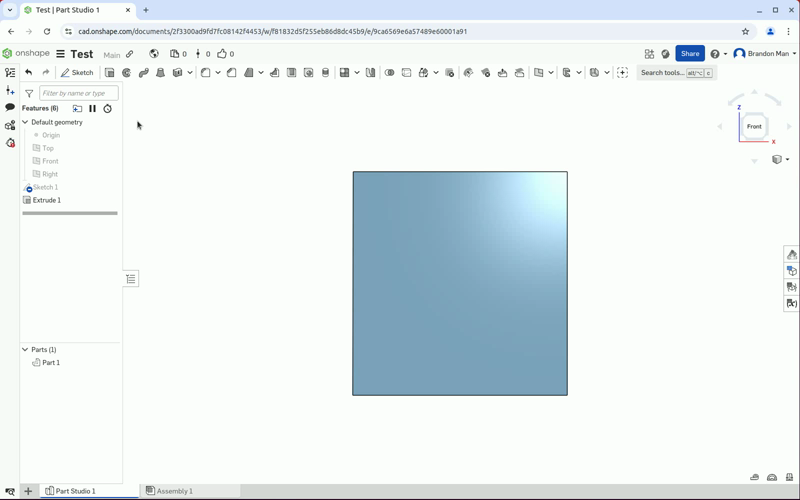
mouse_move(73, 189)
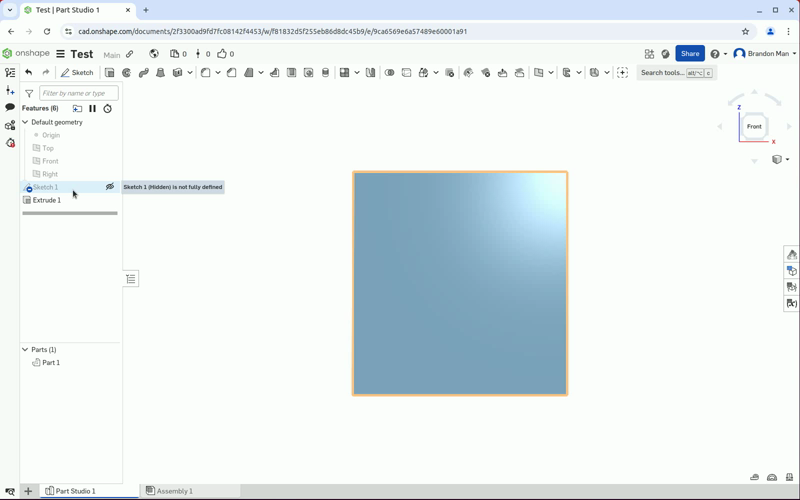
click(73, 189)
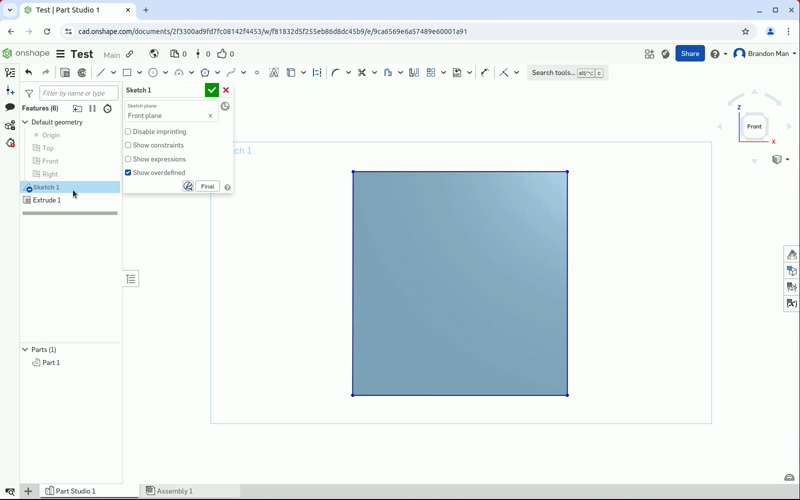
mouse_move(229, 92)
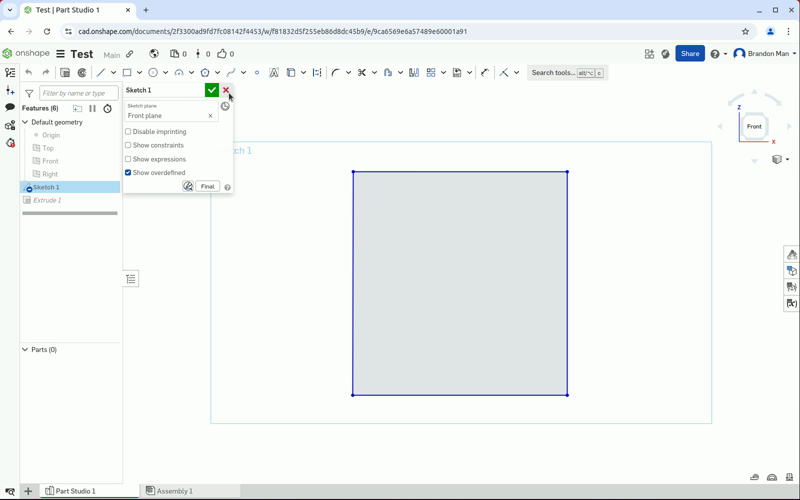
click(229, 92)
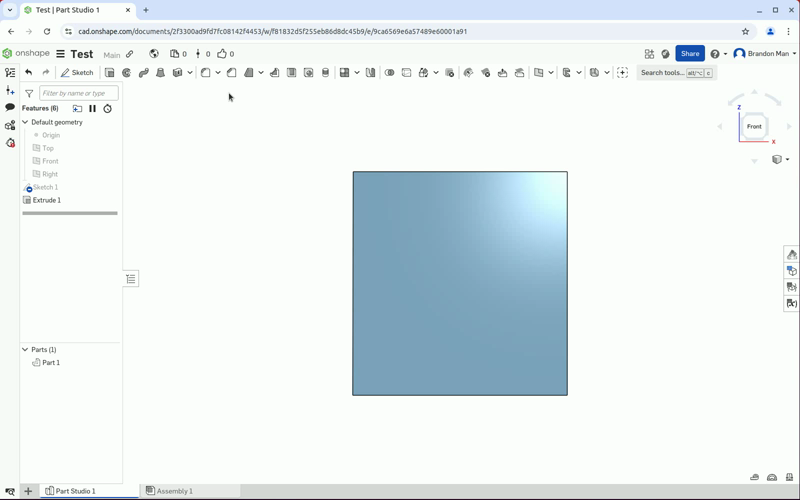
mouse_move(541, 75)
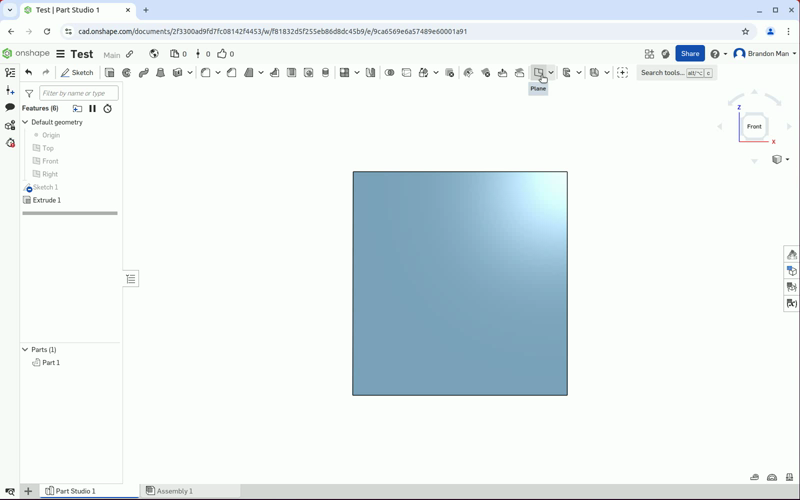
click(541, 75)
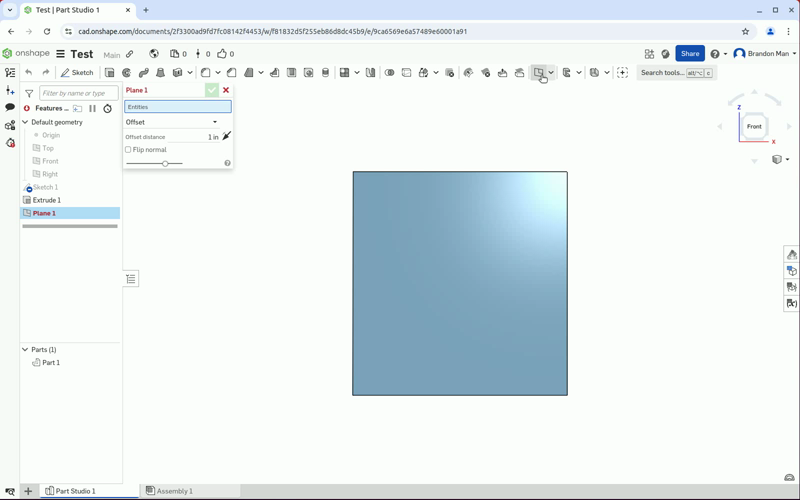
mouse_move(73, 163)
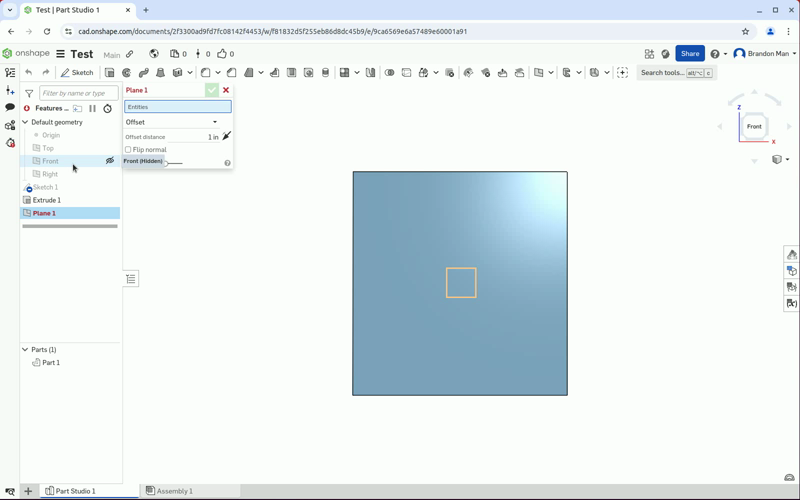
click(73, 163)
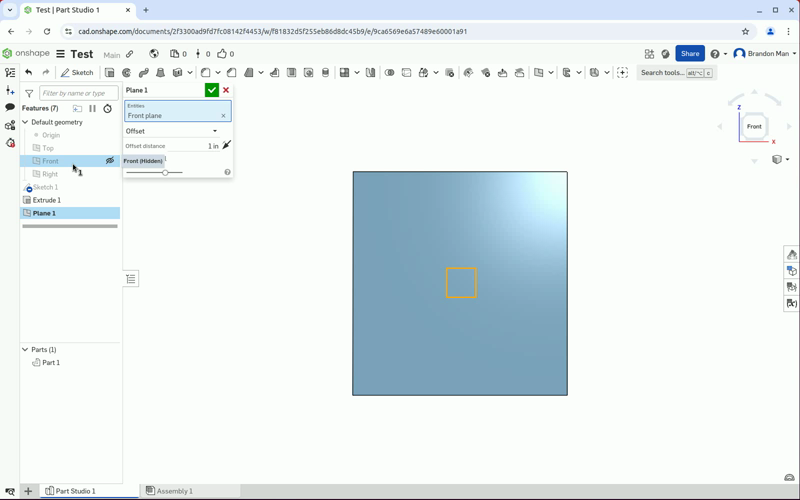
key(tab, 2)
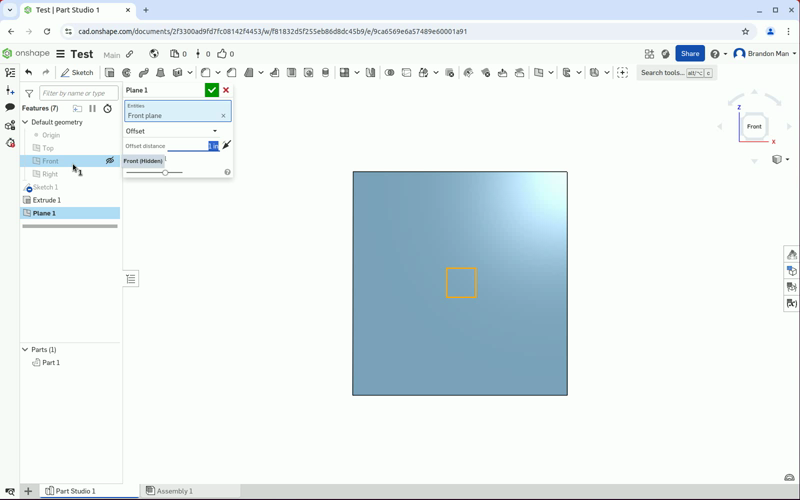
text(2.157)
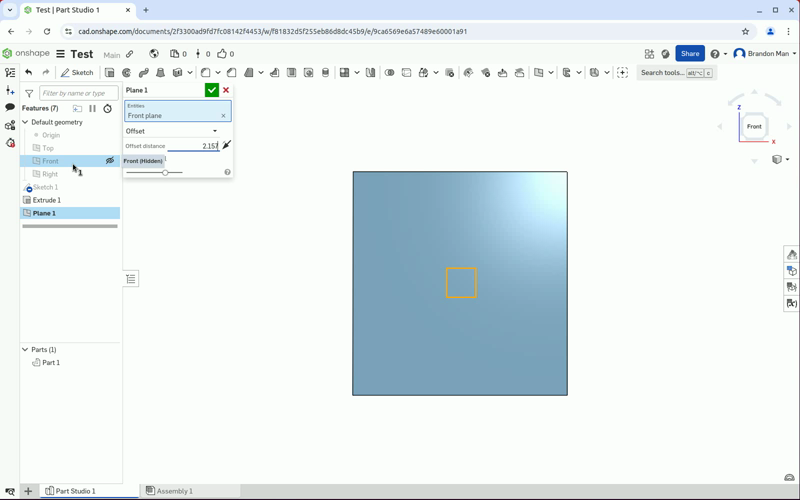
key(enter, 2)
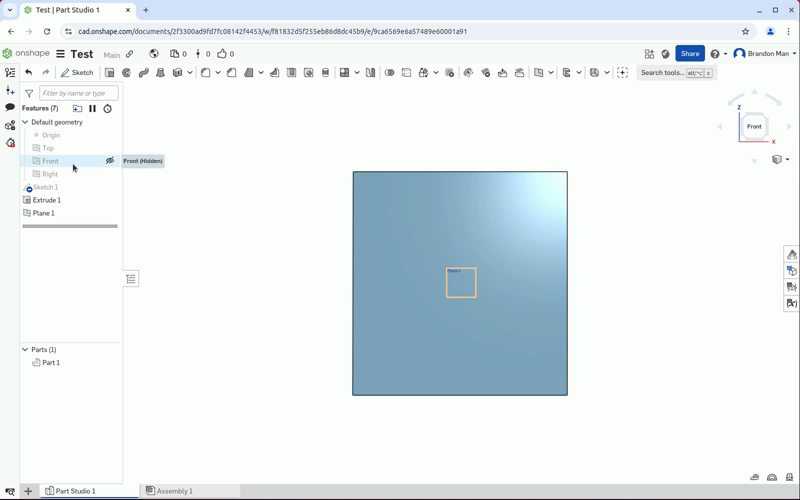
key(shift+s)
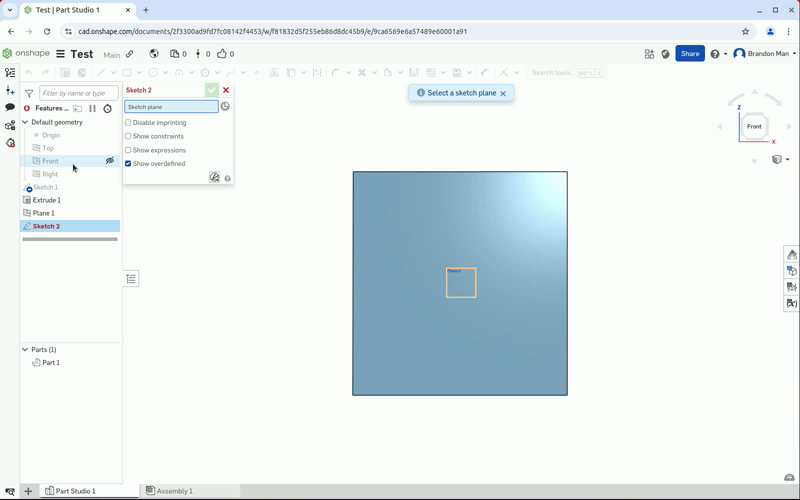
mouse_move(73, 215)
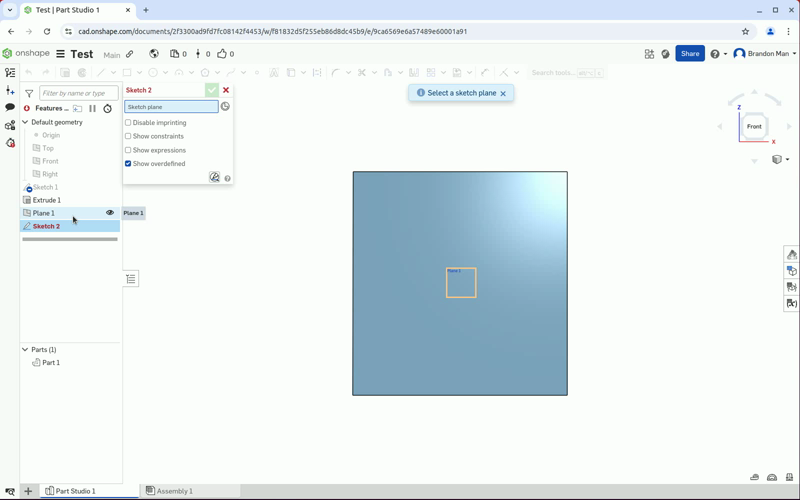
click(73, 215)
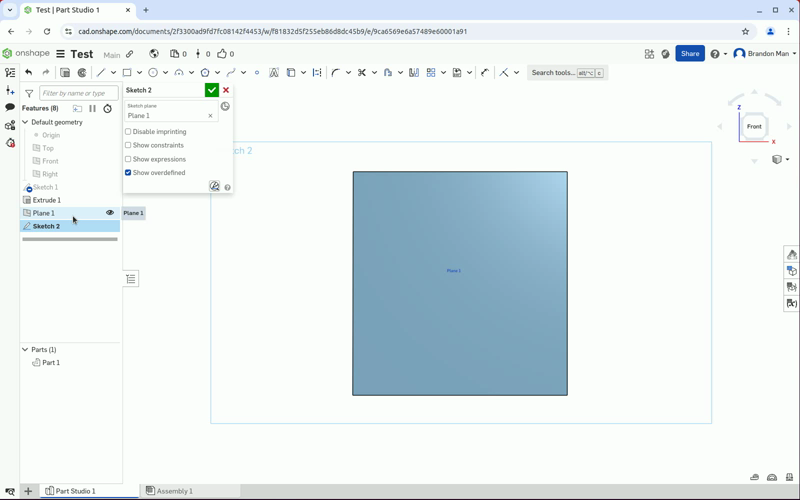
mouse_move(73, 352)
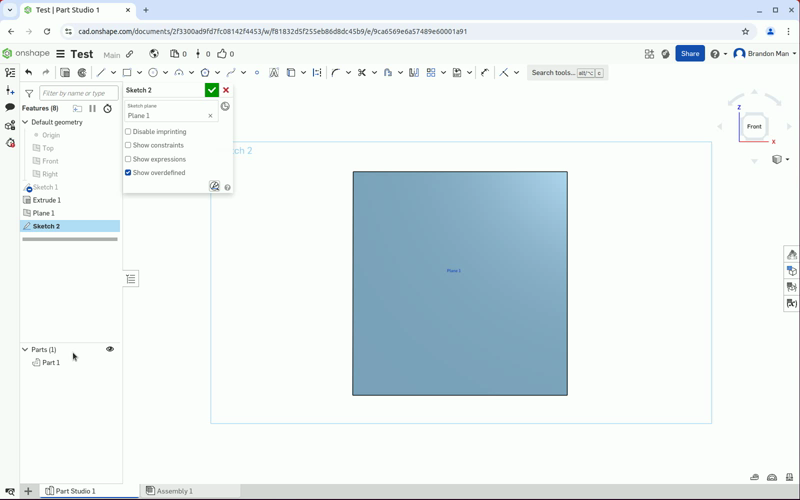
key(y)
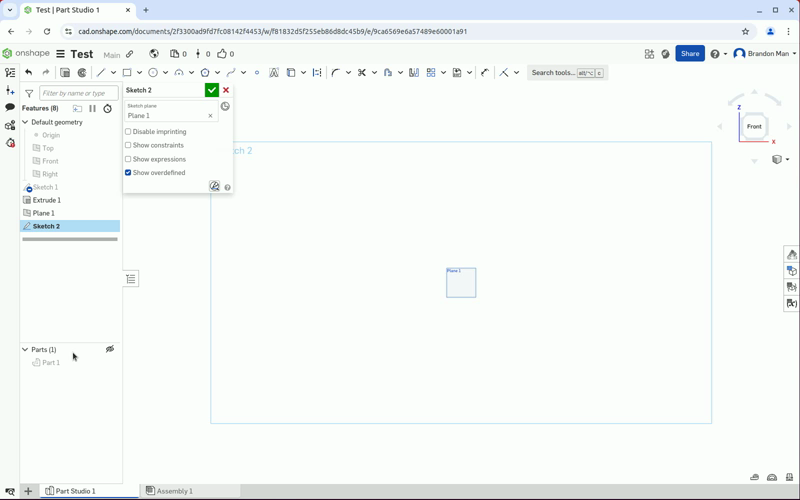
key(l)
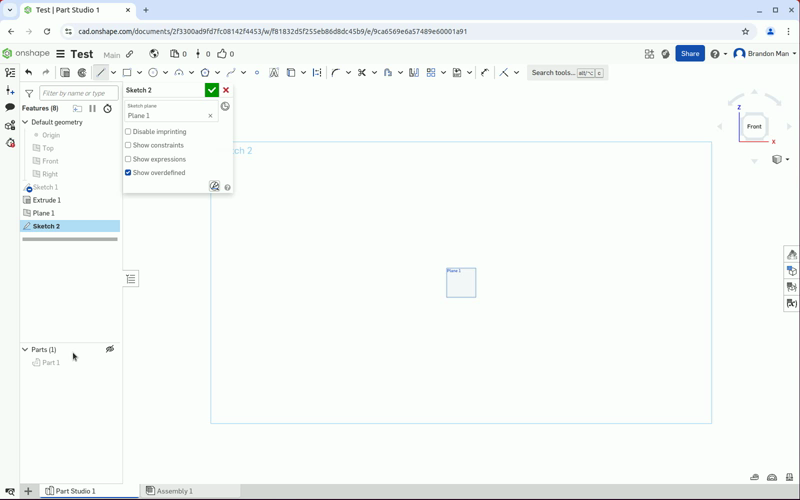
key_down(shift)
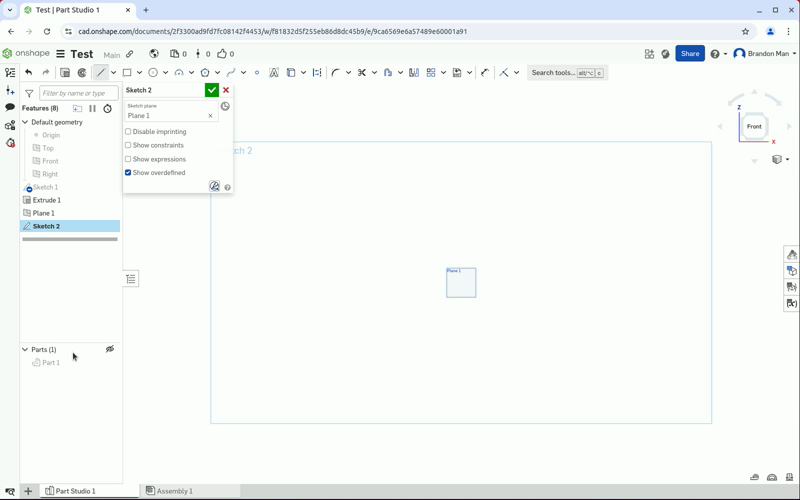
mouse_move(539, 186)
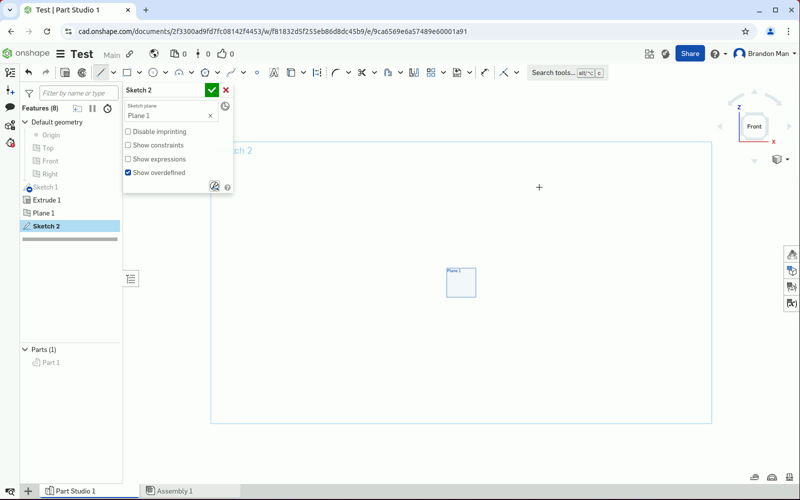
click(539, 186)
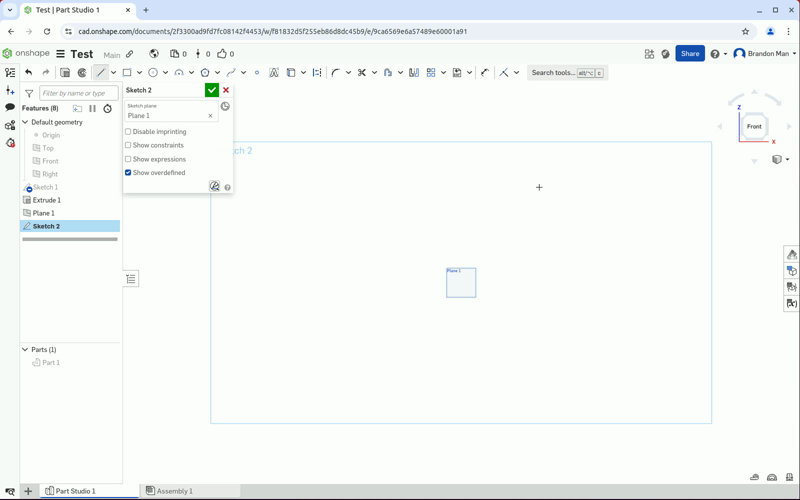
key_up(shift)
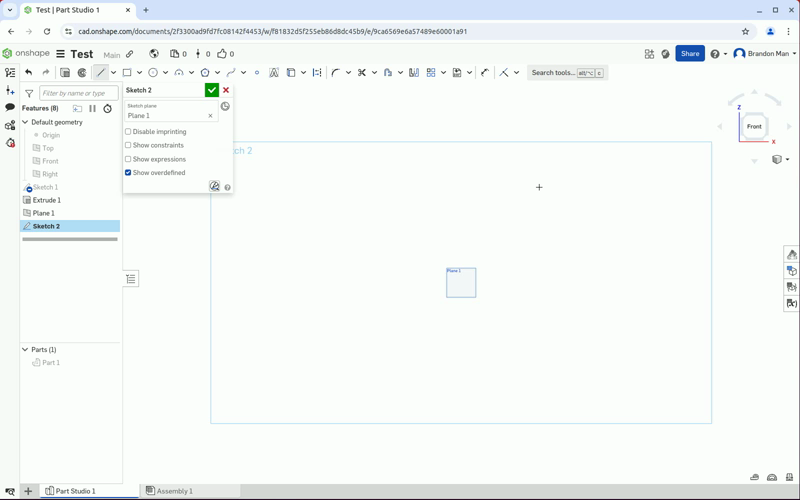
key_down(shift)
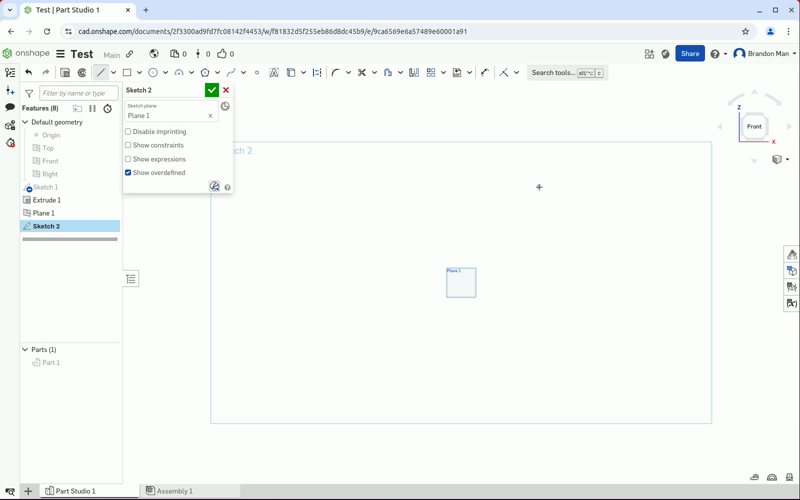
mouse_move(569, 186)
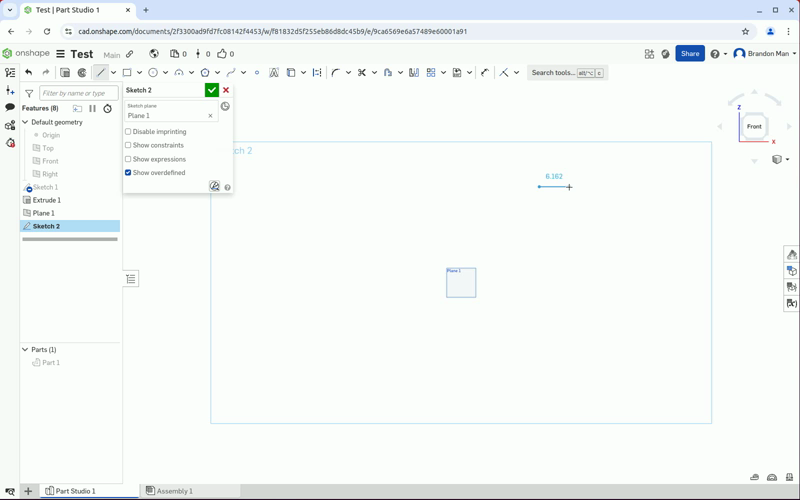
mouse_move(569, 186)
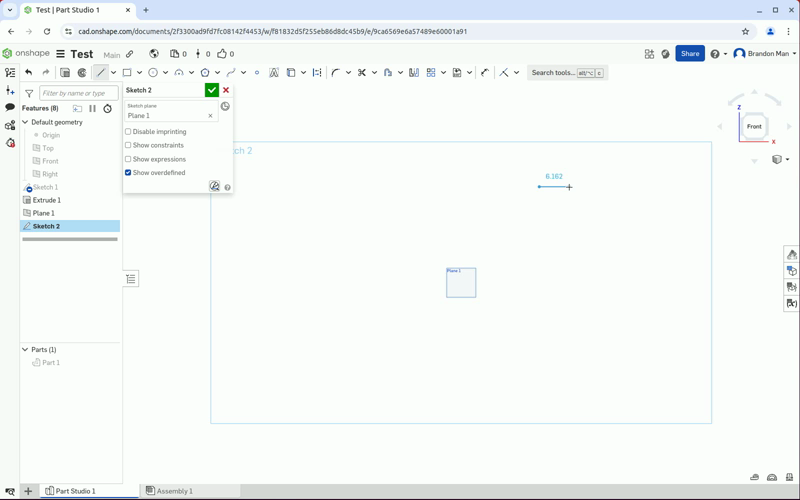
click(569, 186)
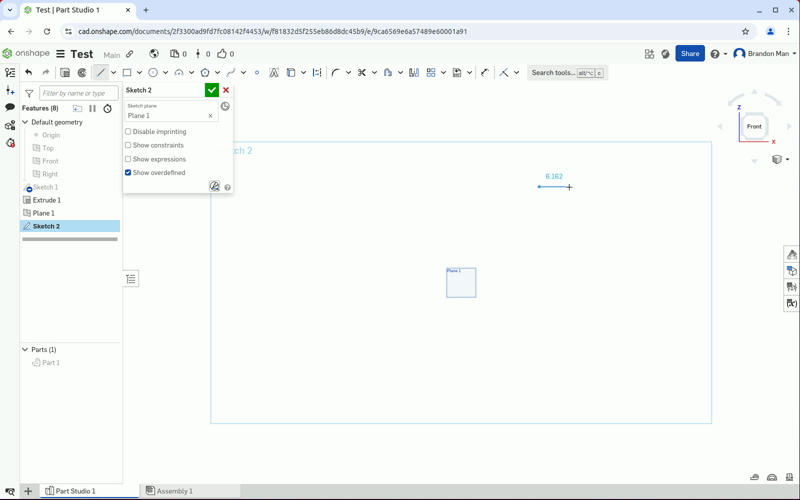
key_up(shift)
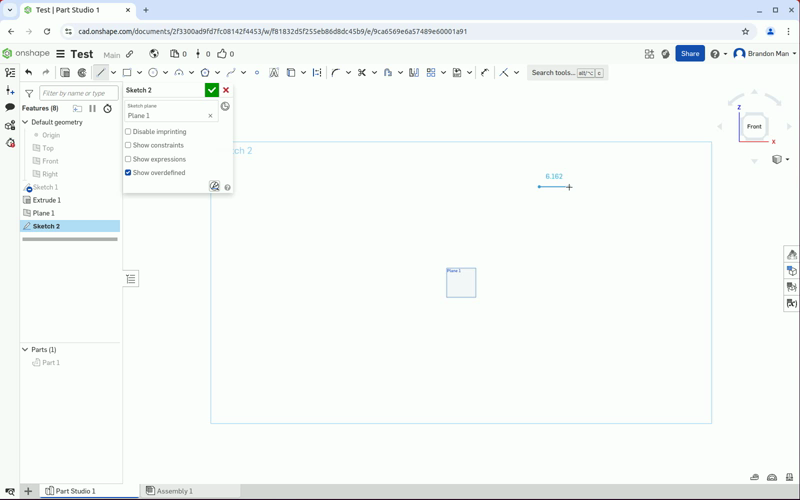
key_down(shift)
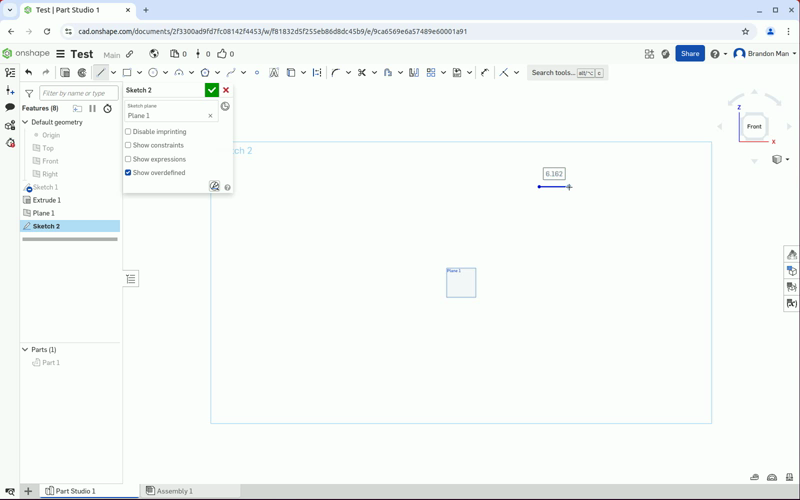
mouse_move(589, 186)
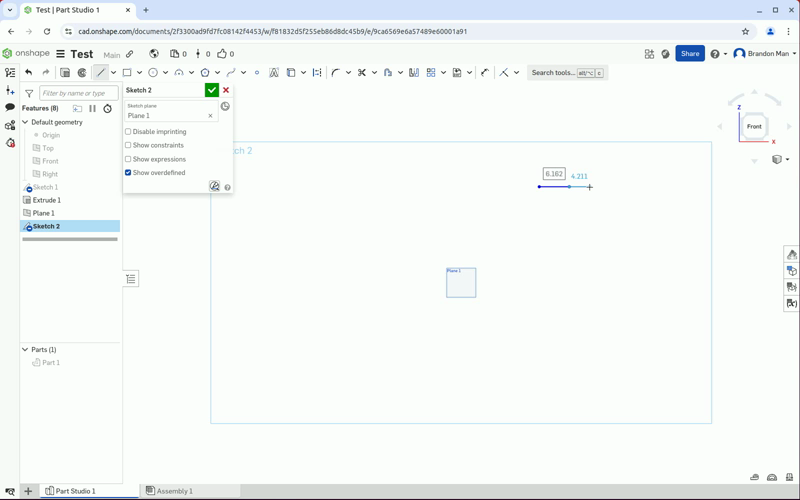
mouse_move(569, 169)
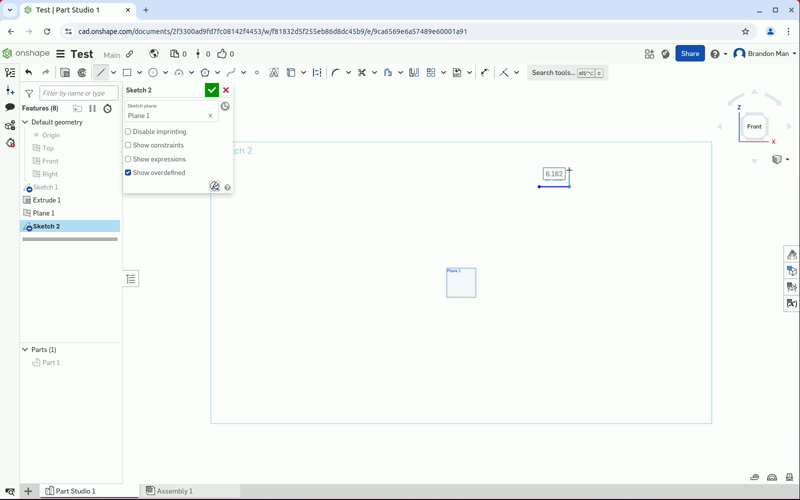
click(569, 169)
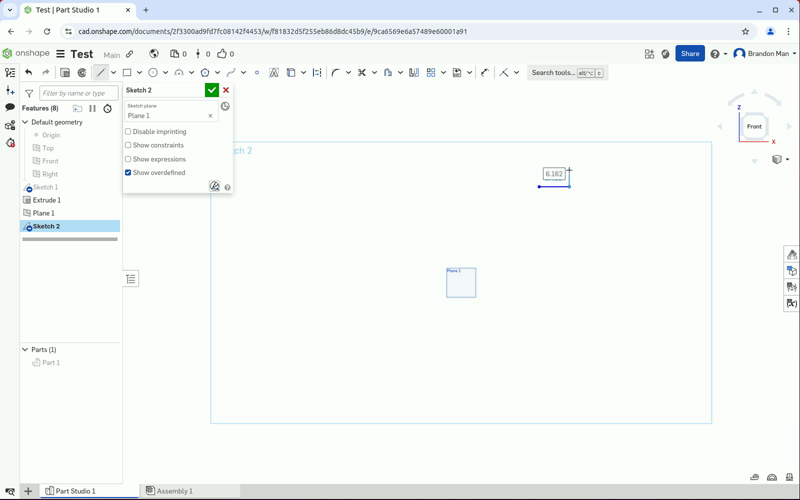
key_up(shift)
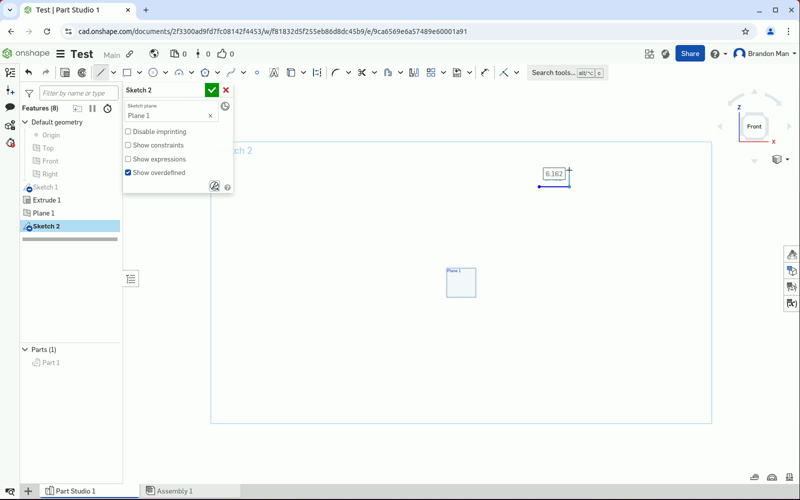
key_down(shift)
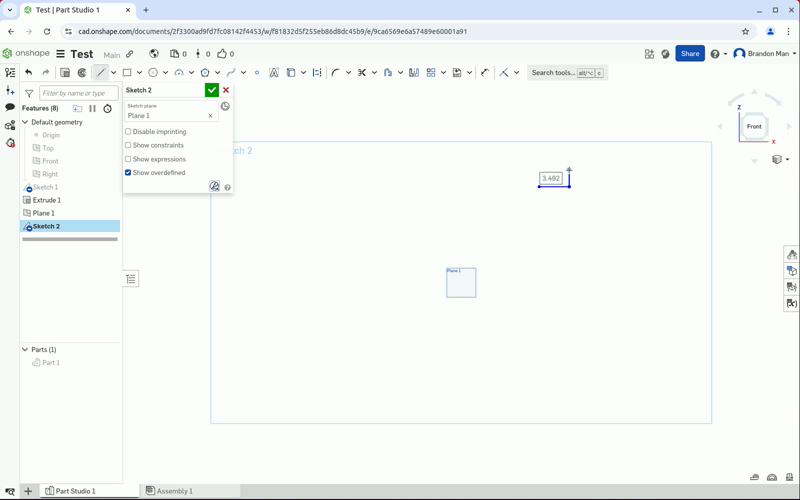
mouse_move(589, 169)
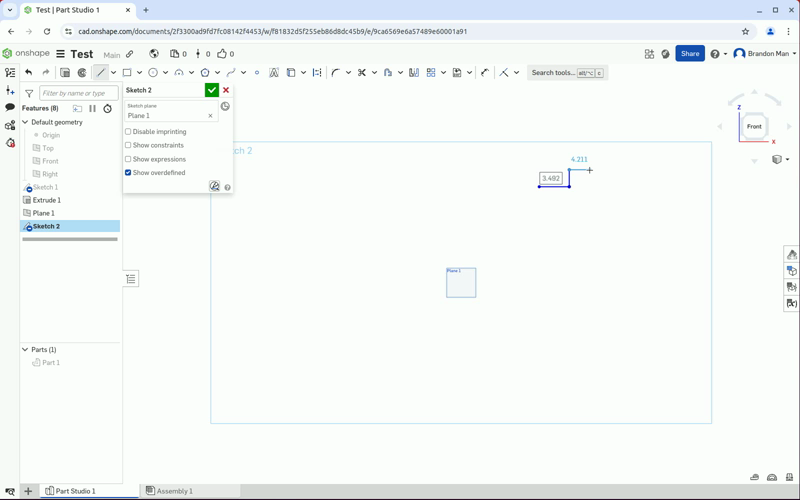
mouse_move(539, 169)
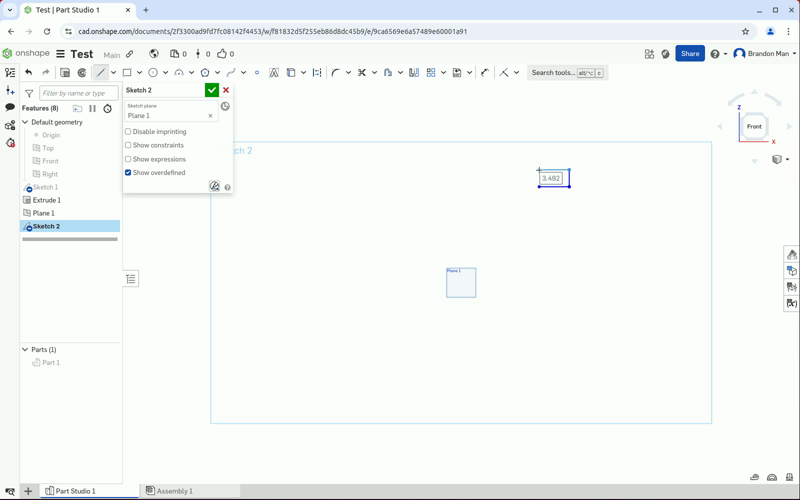
click(539, 169)
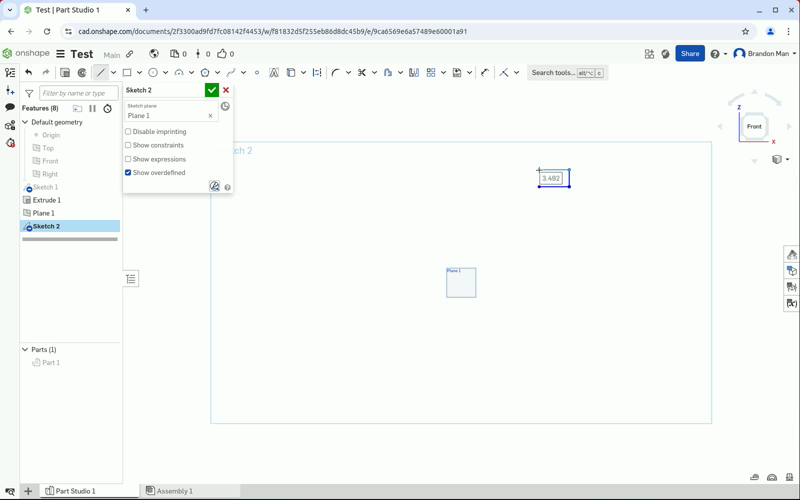
key_up(shift)
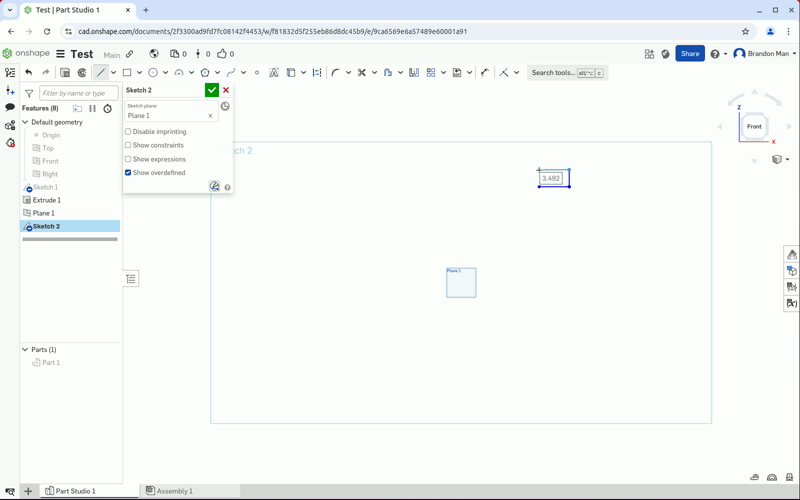
mouse_move(569, 169)
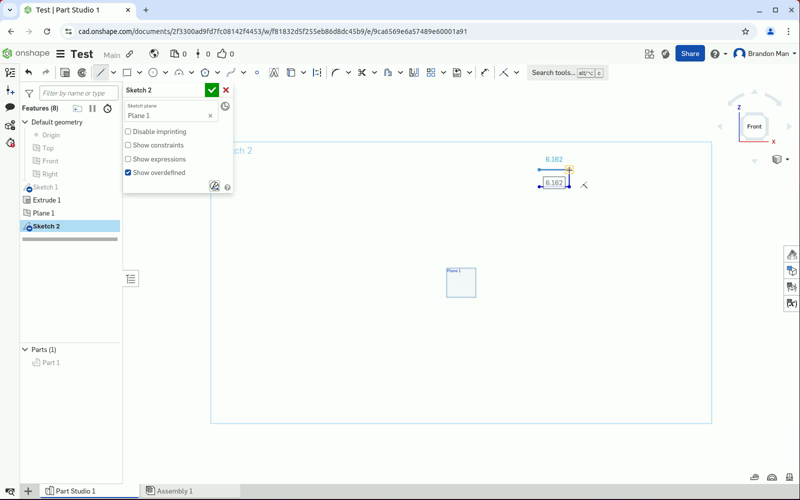
key_down(shift)
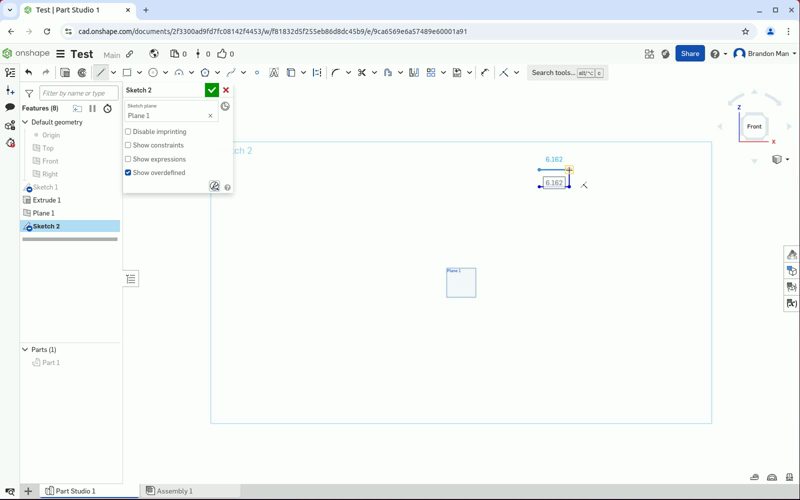
mouse_move(539, 186)
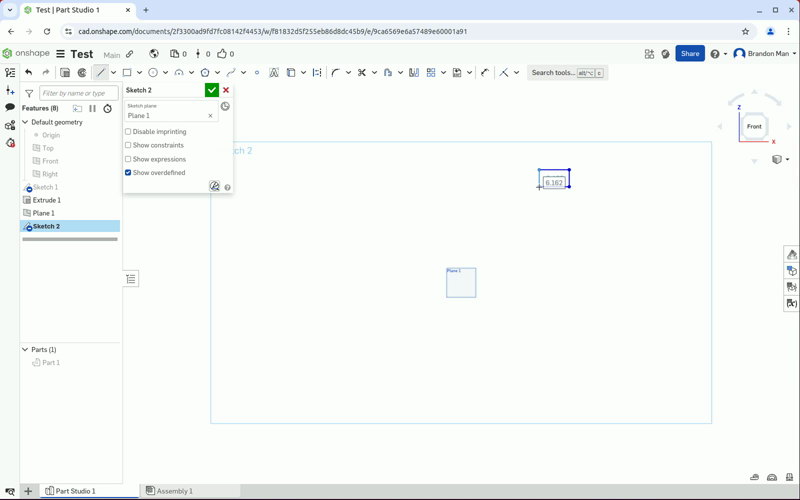
key_up(shift)
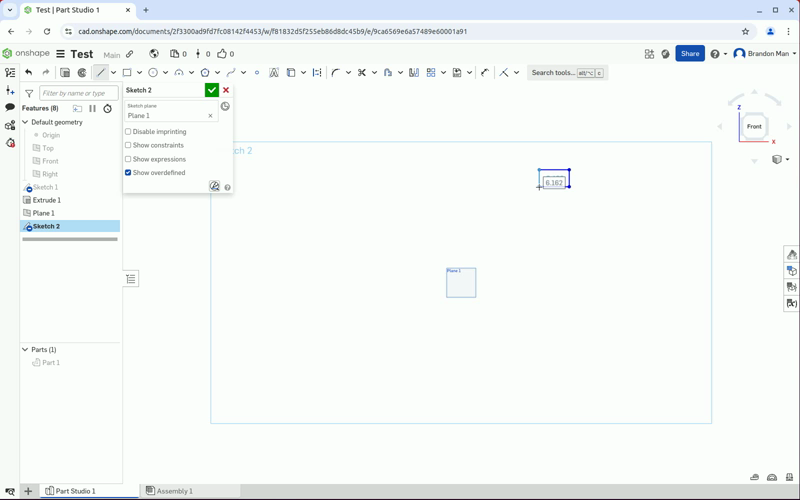
click(539, 186)
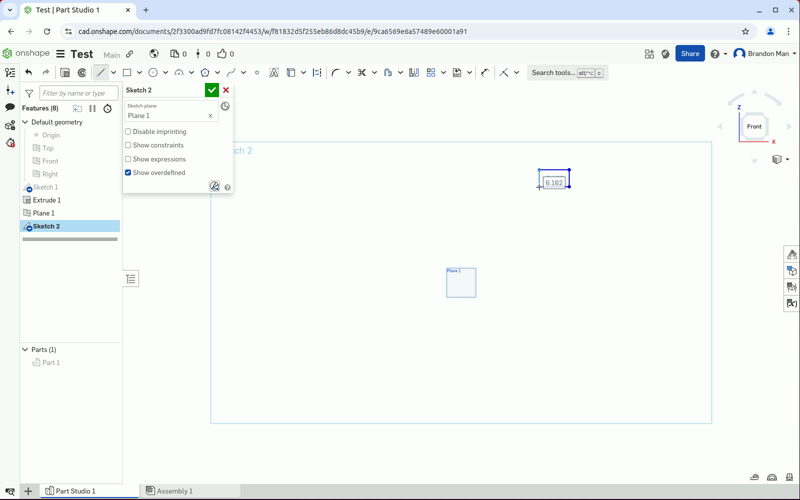
key(esc)
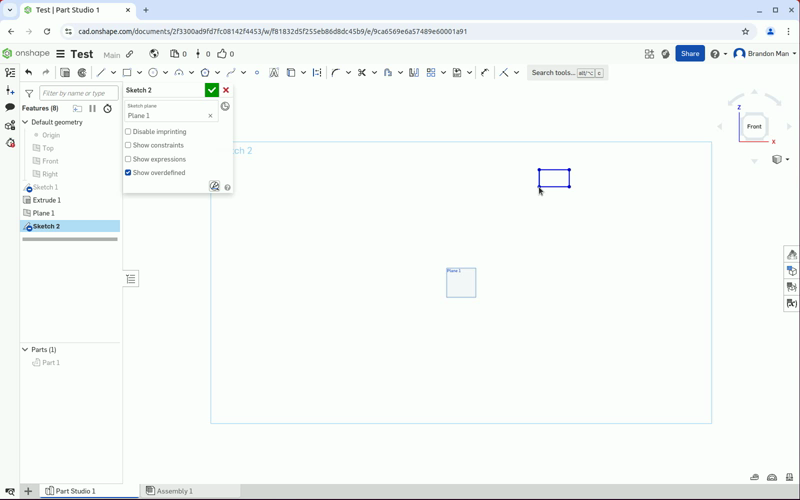
mouse_move(564, 179)
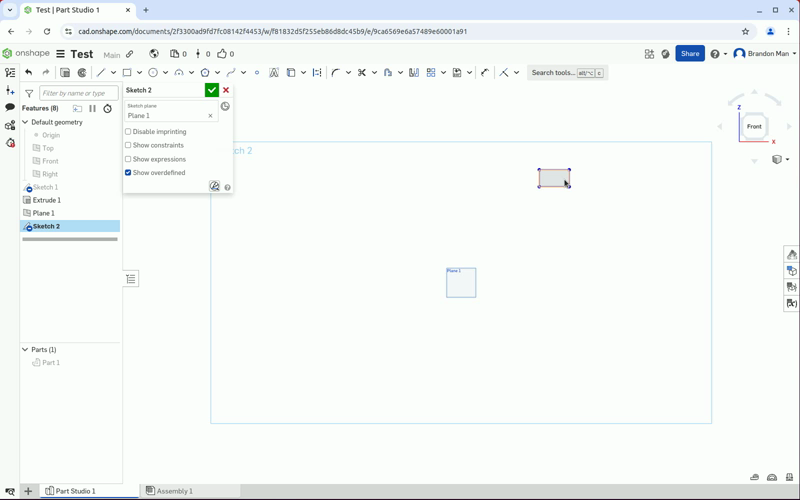
scroll(6)
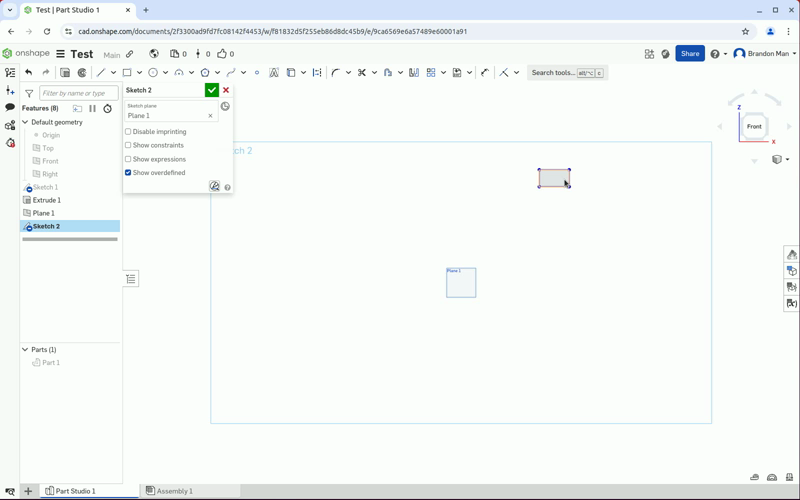
scroll(6)
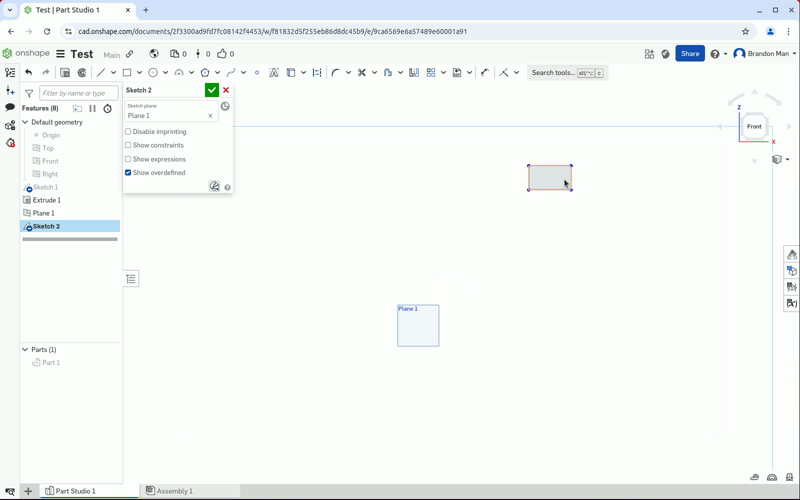
scroll(6)
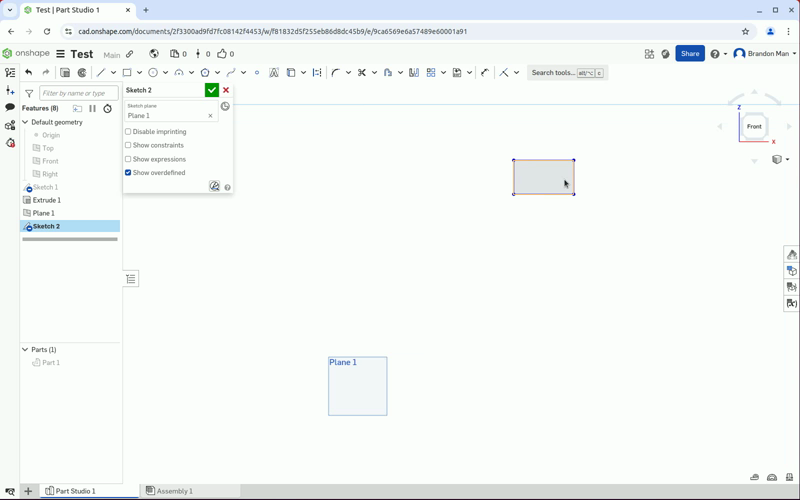
scroll(6)
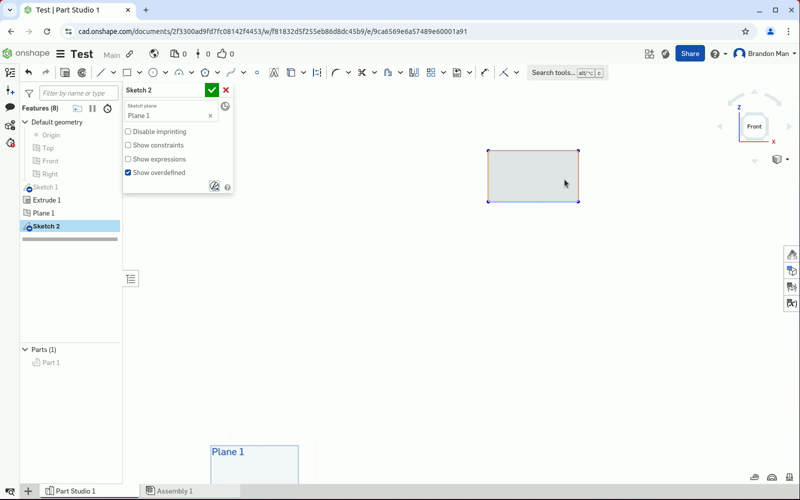
scroll(6)
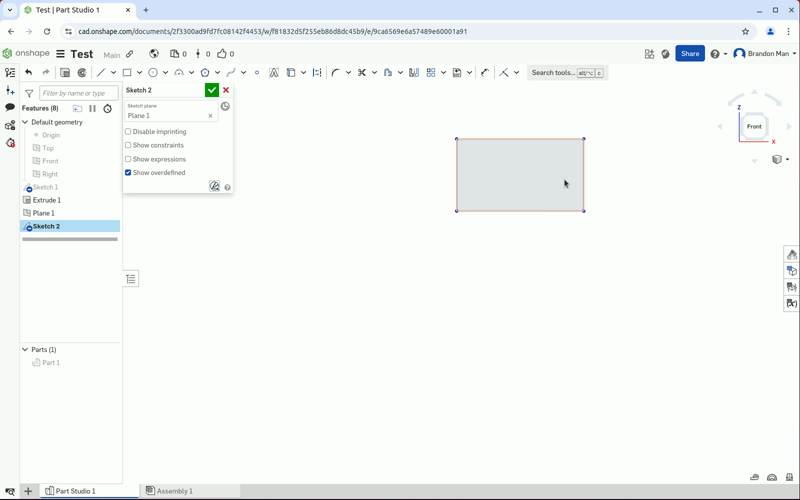
scroll(6)
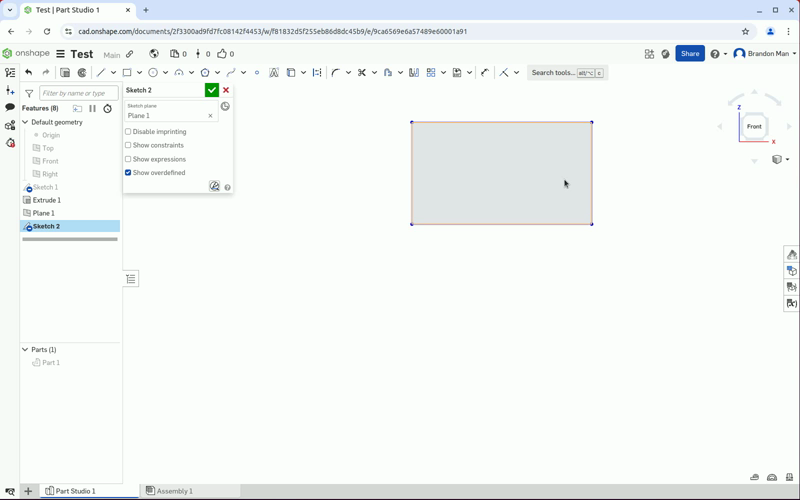
scroll(6)
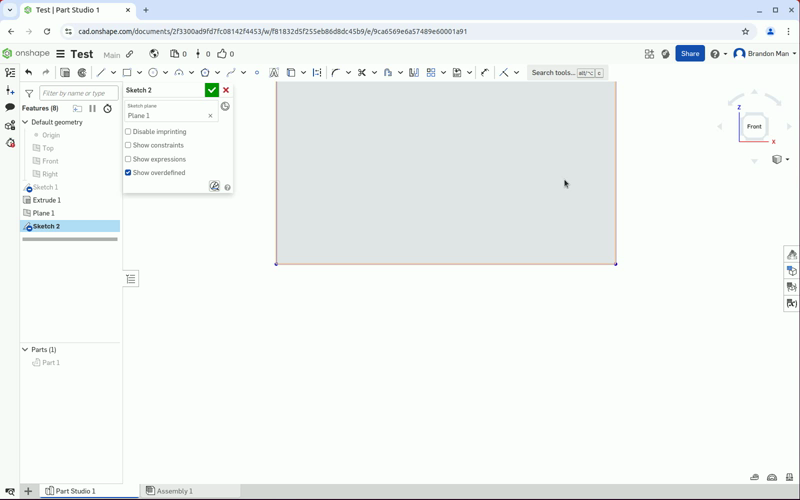
click(564, 179)
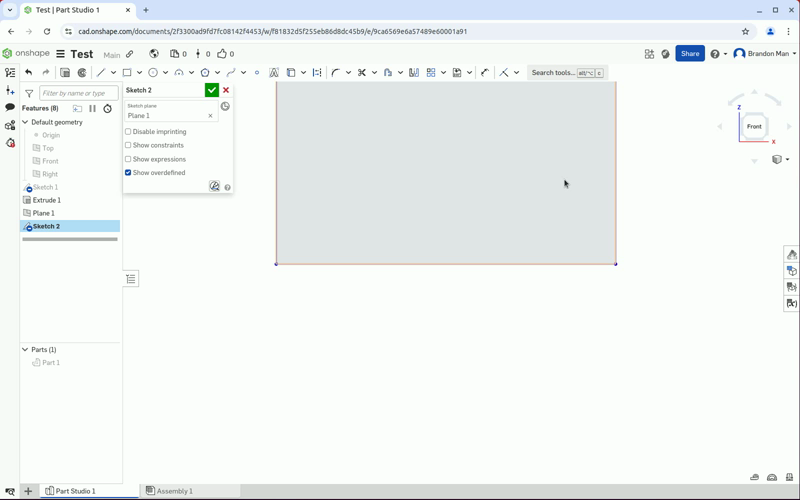
scroll(-6)
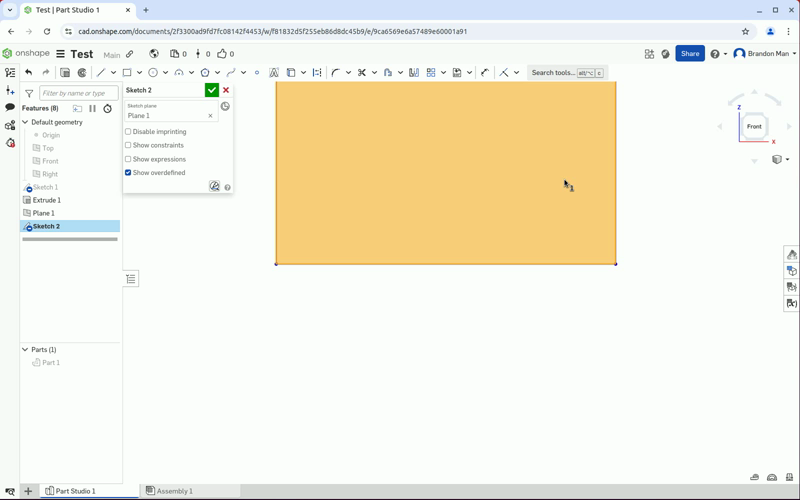
scroll(-6)
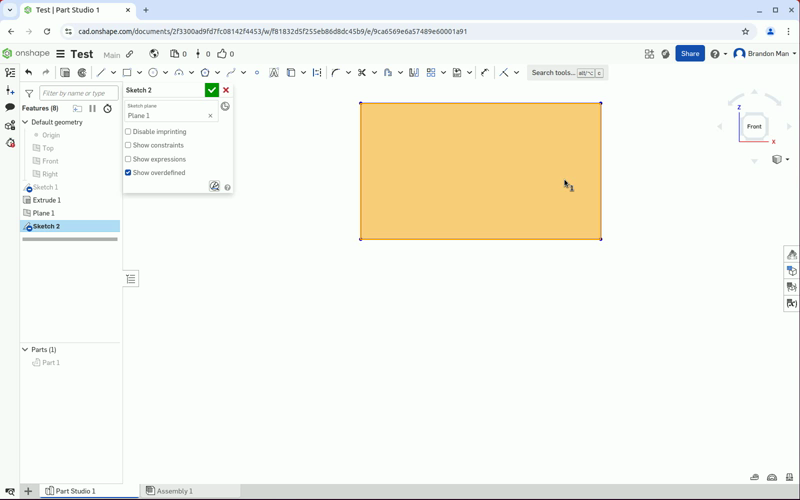
scroll(-6)
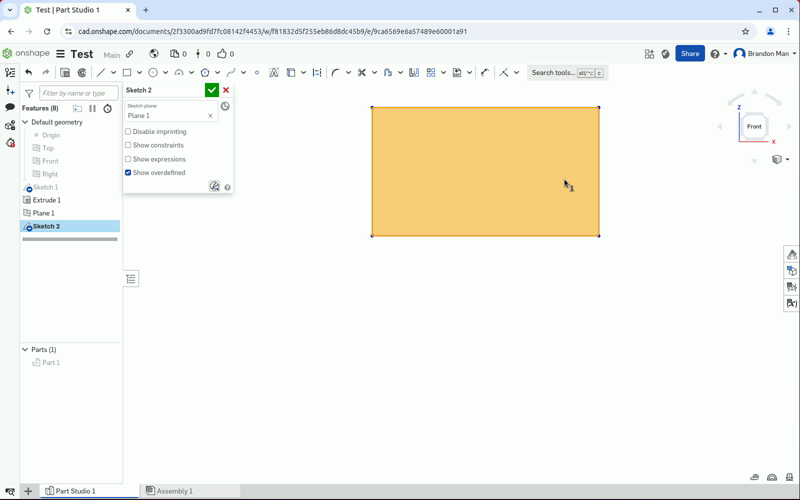
scroll(-6)
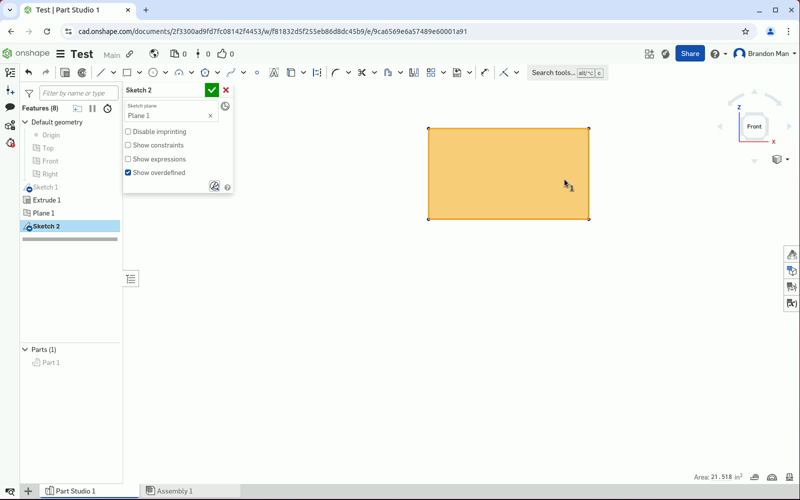
scroll(-6)
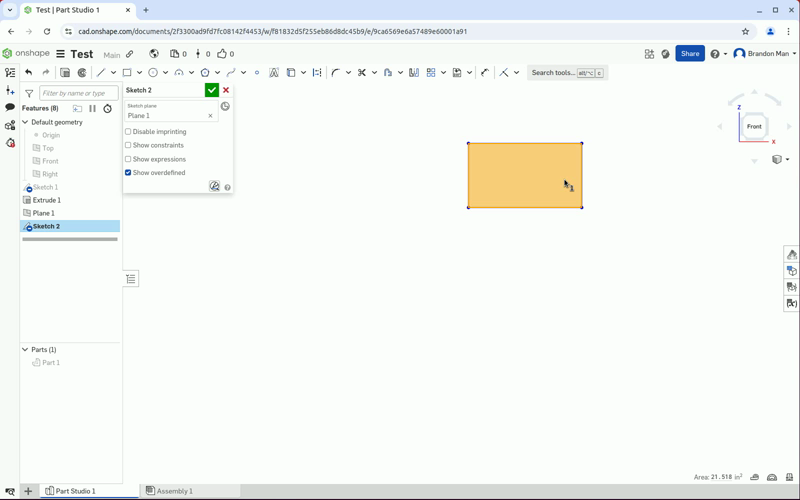
scroll(-6)
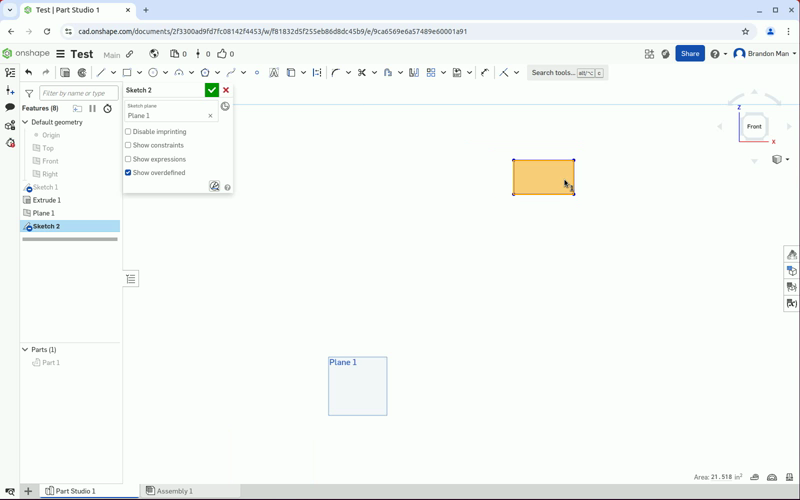
scroll(-6)
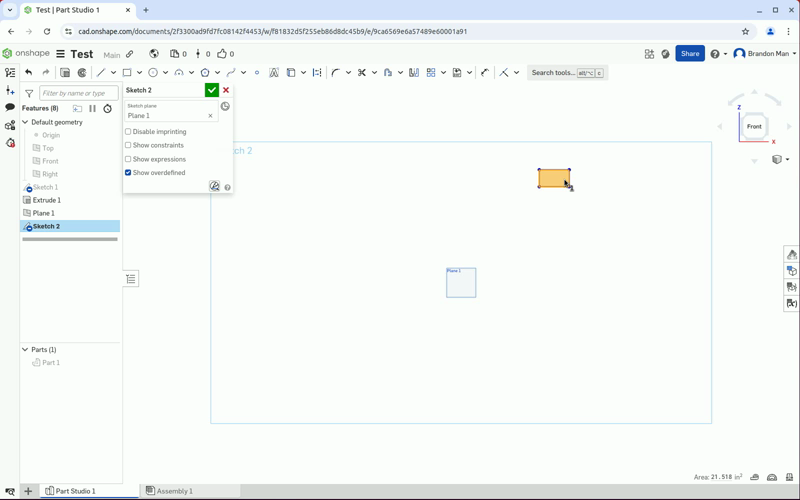
mouse_move(73, 352)
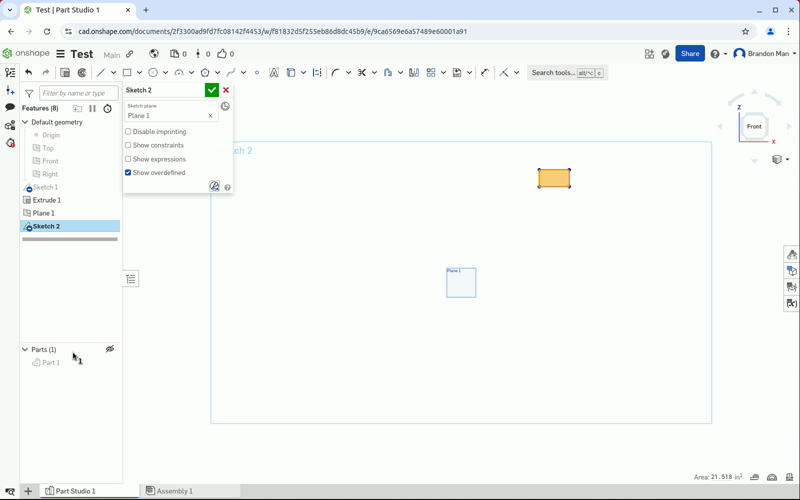
key(shift+y)
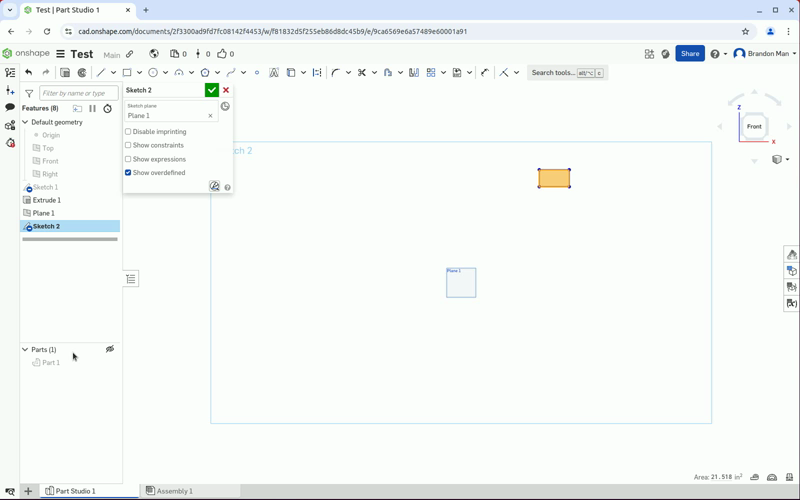
key(shift+e)
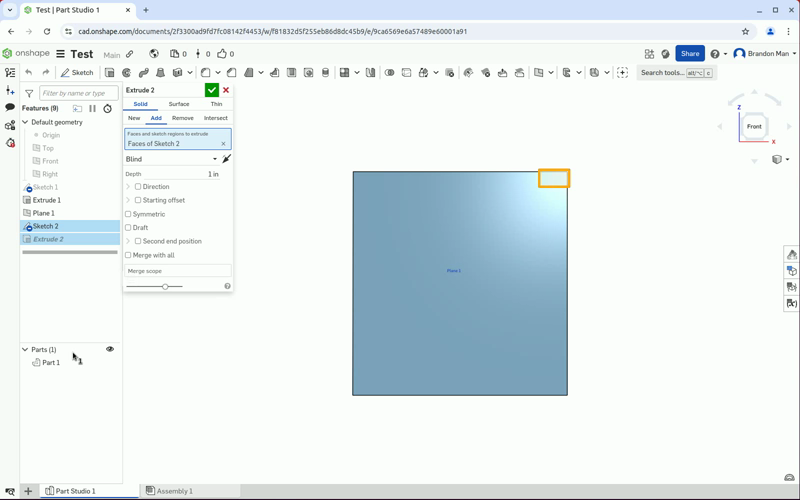
mouse_move(143, 106)
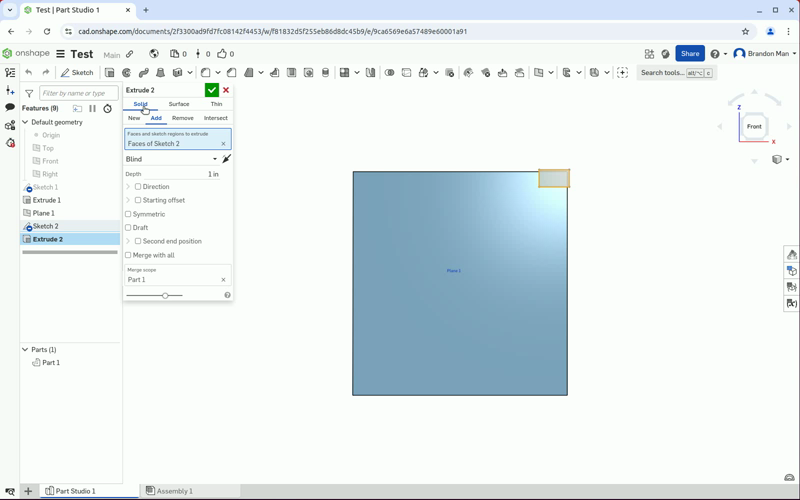
click(143, 106)
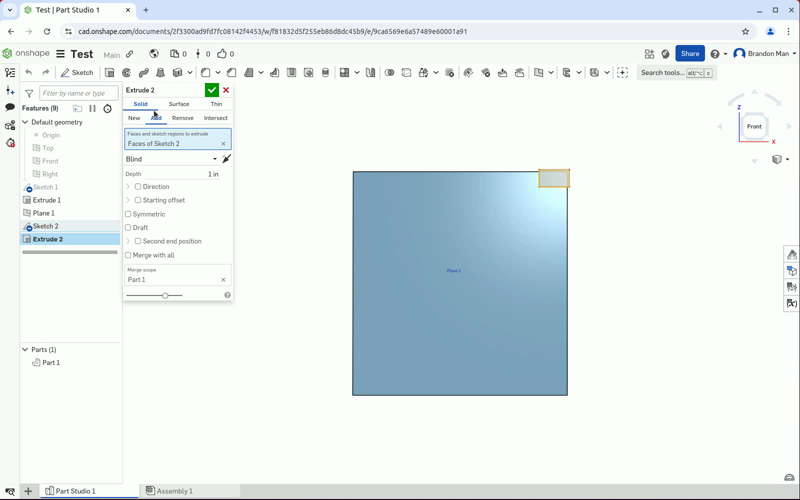
mouse_move(186, 120)
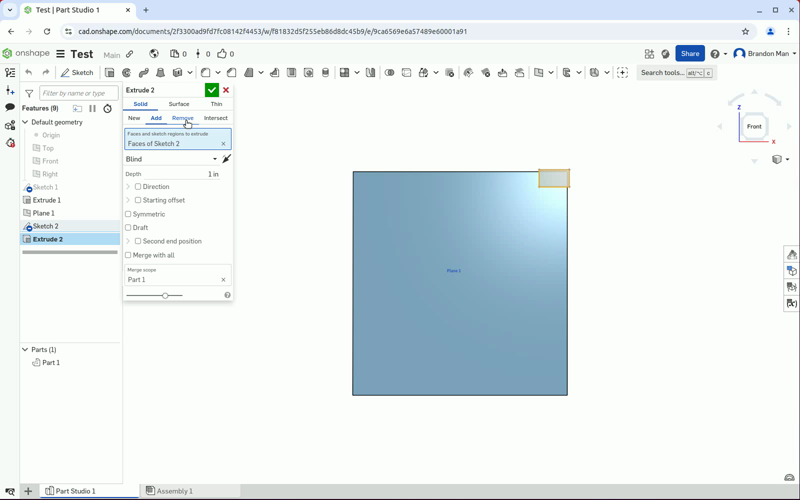
click(186, 120)
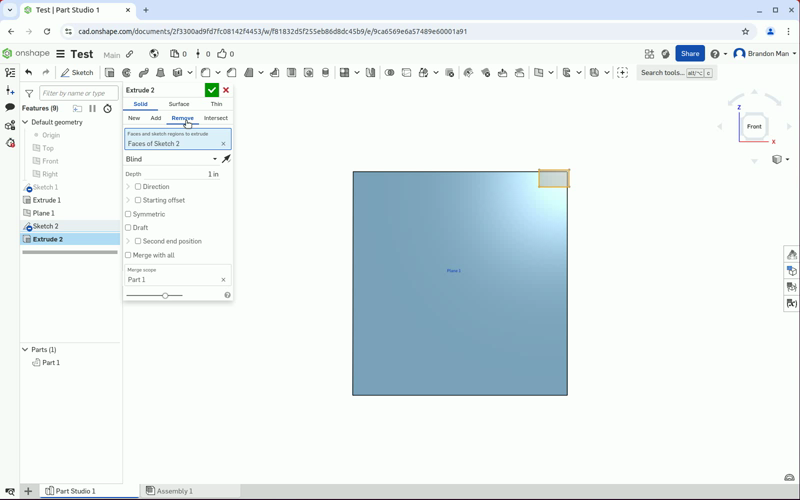
key(tab, 4)
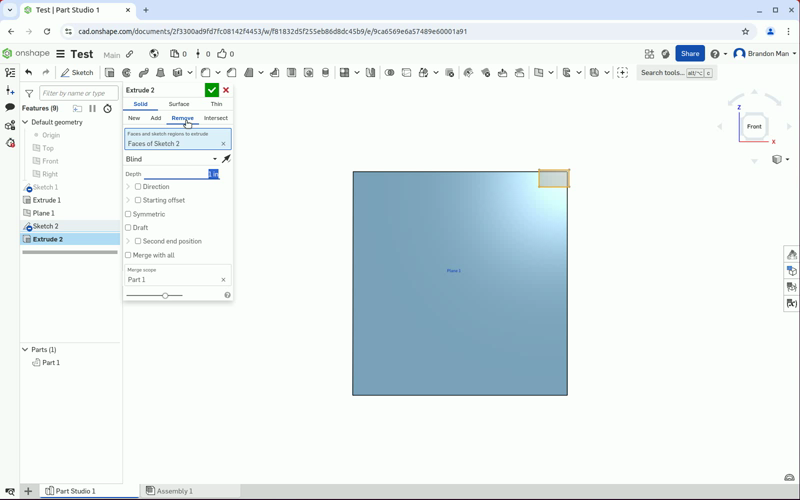
text(8.425)
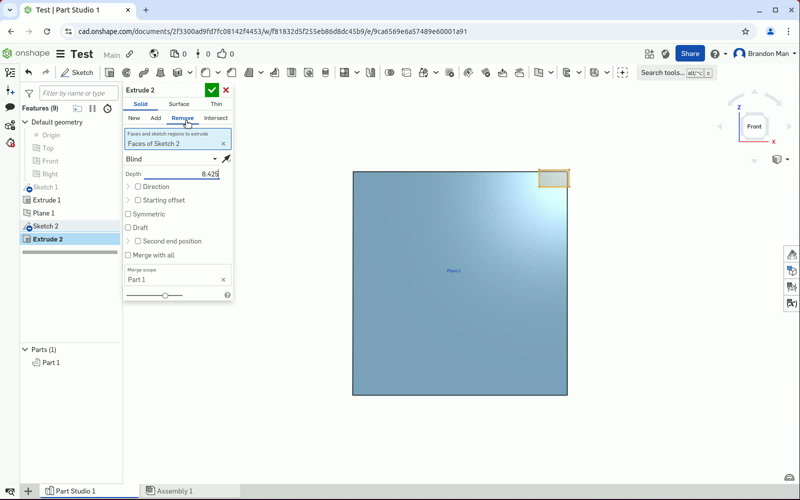
key(tab, 6)
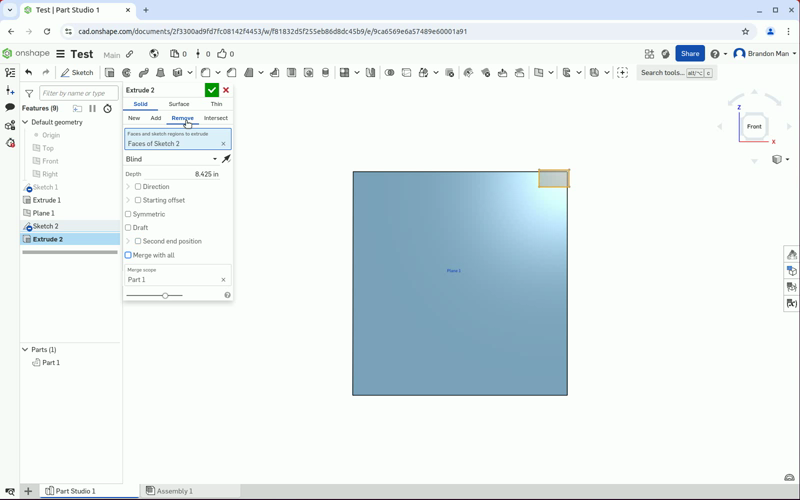
key(space)
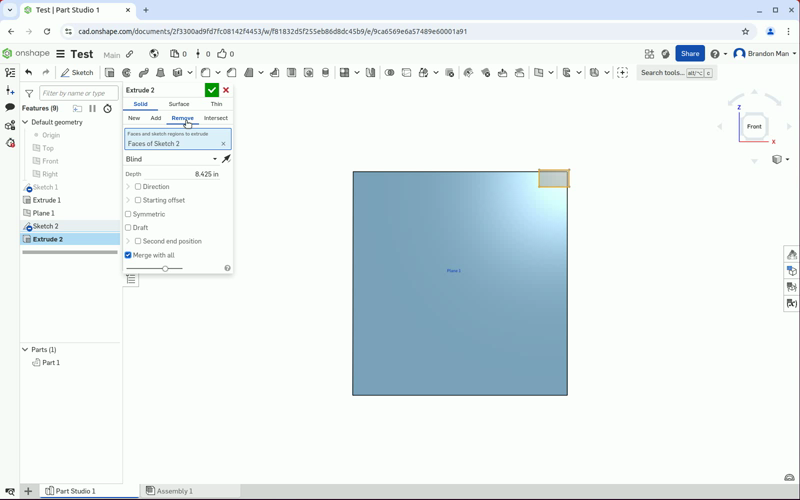
key(enter)
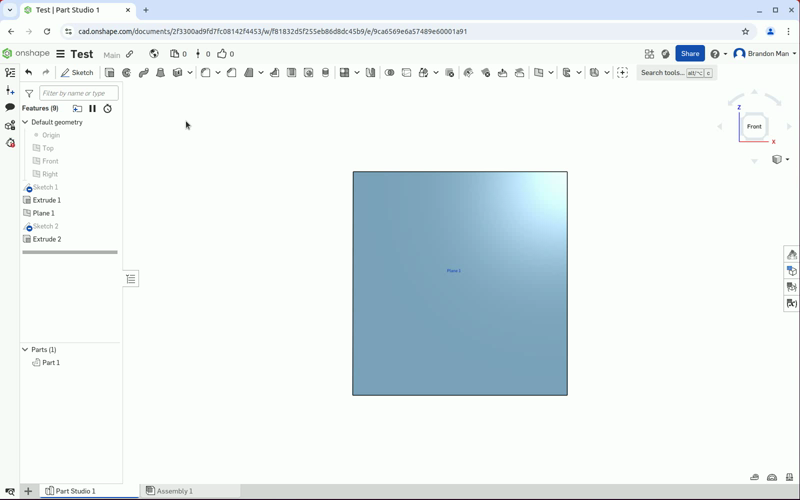
key(shift+h)
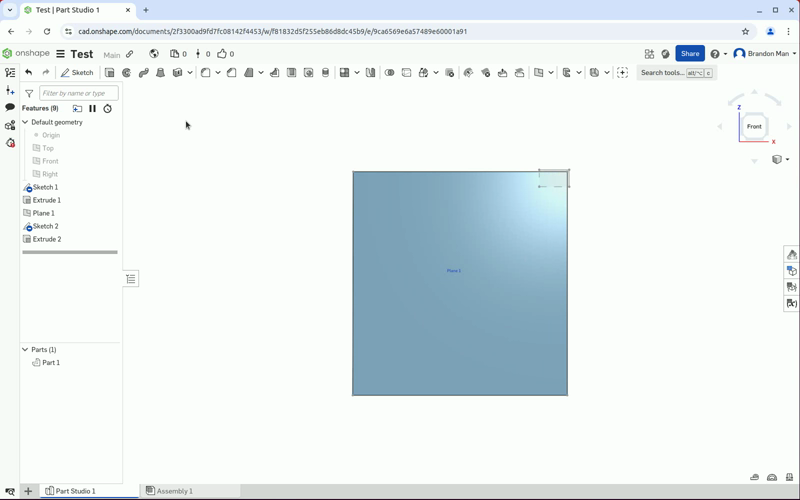
key(shift+h)
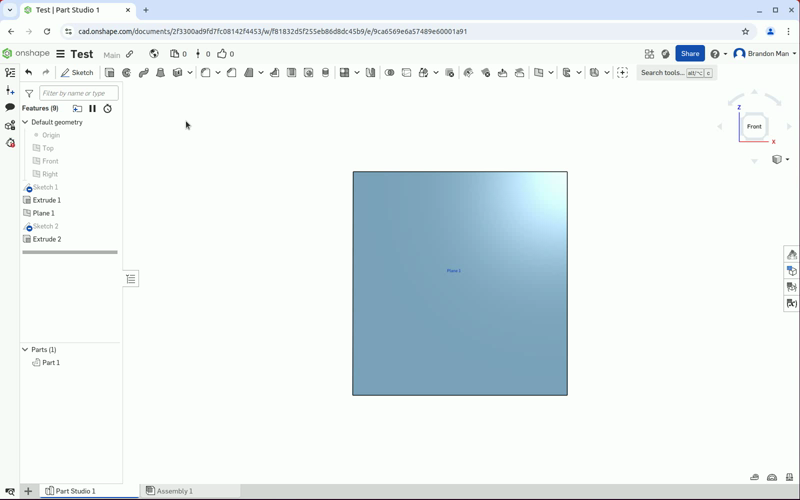
mouse_move(73, 189)
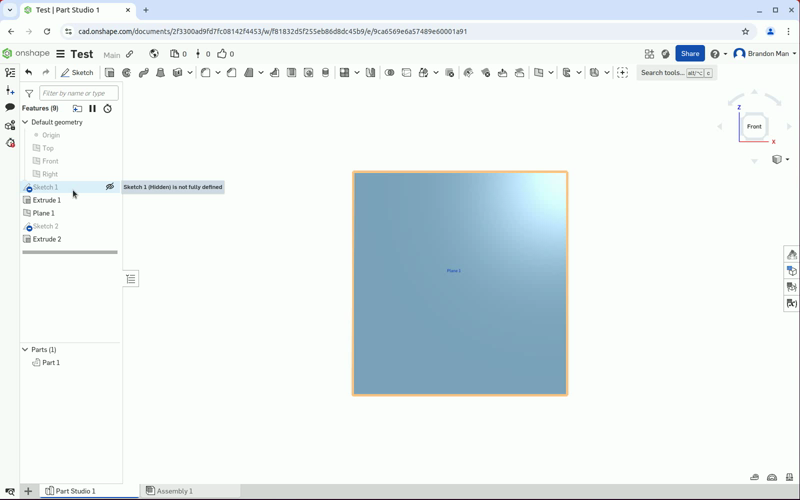
click(73, 189)
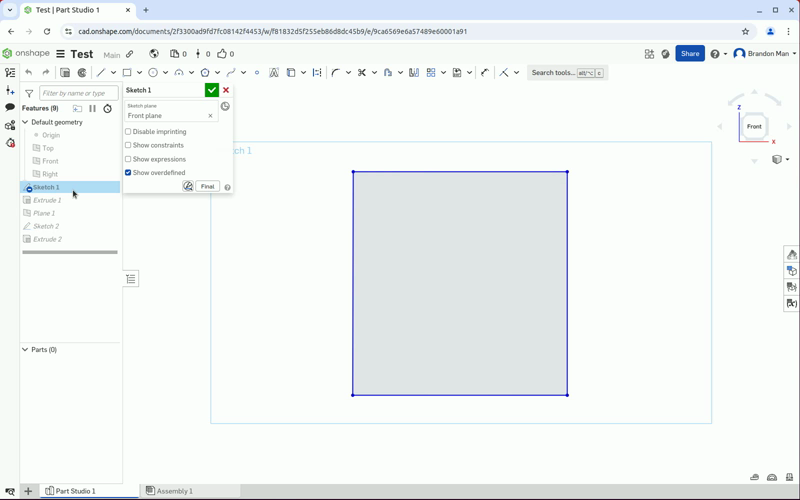
mouse_move(229, 92)
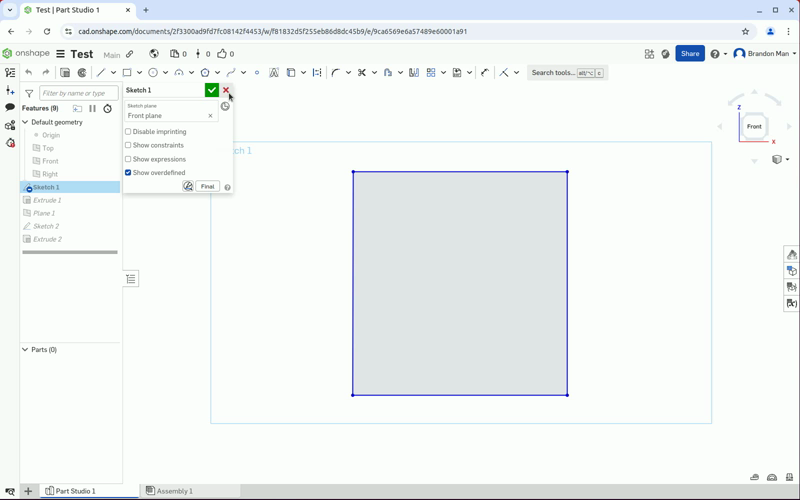
click(229, 92)
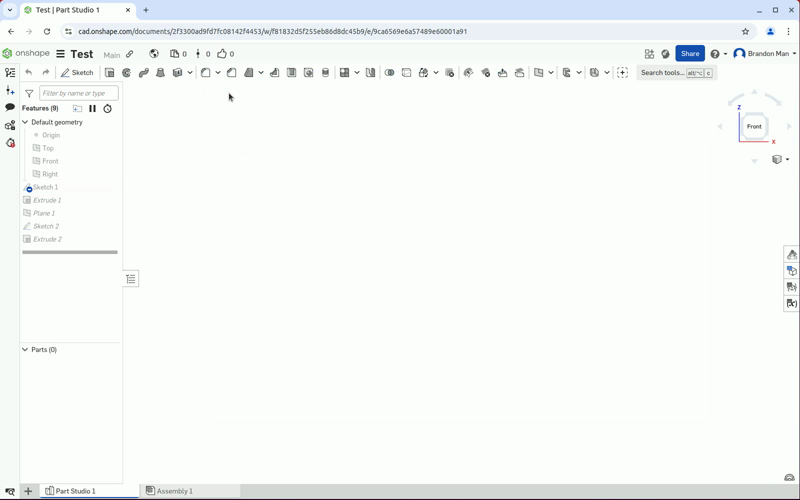
key(shift+s)
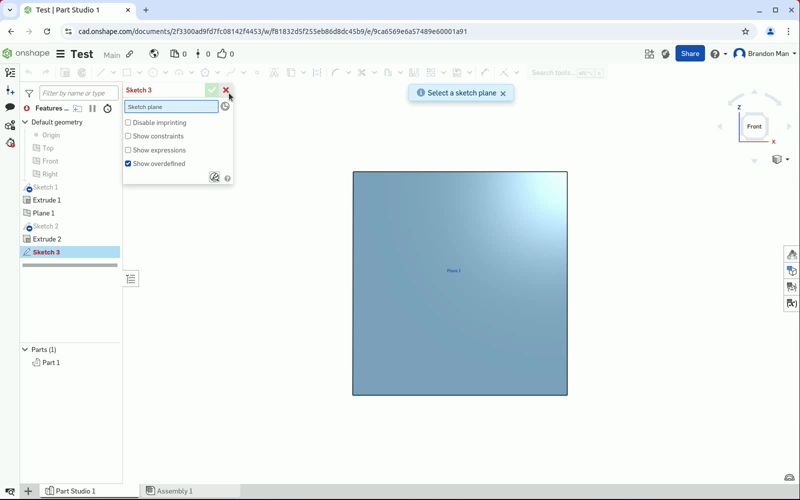
mouse_move(73, 215)
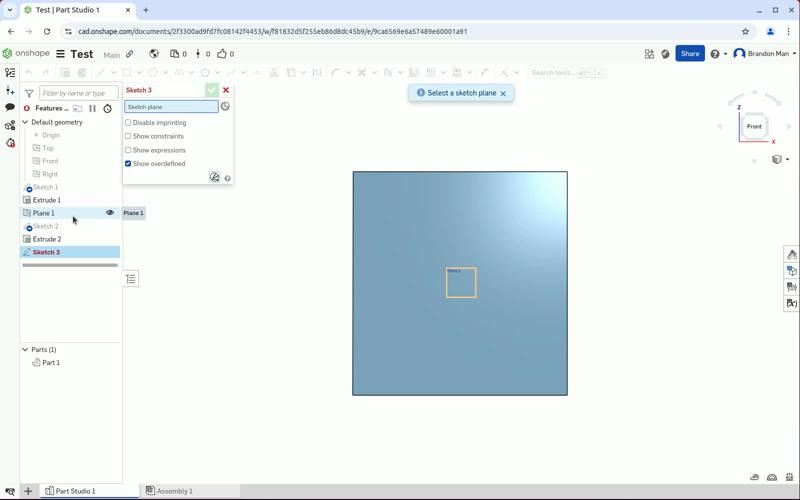
click(73, 215)
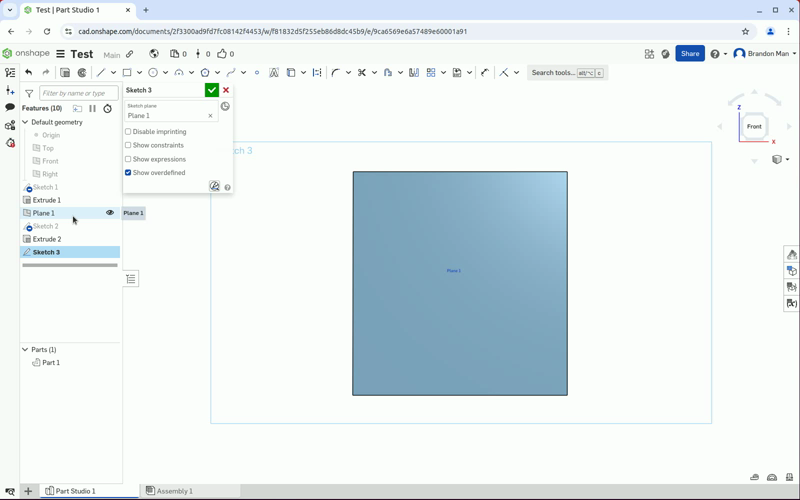
mouse_move(73, 352)
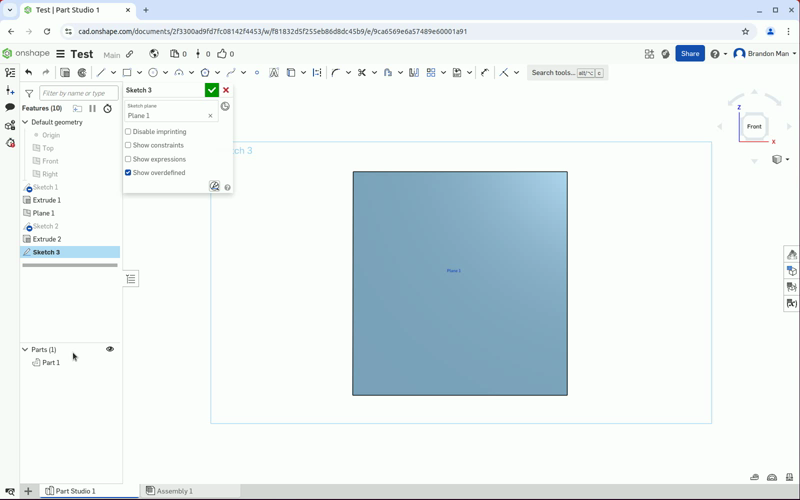
key(y)
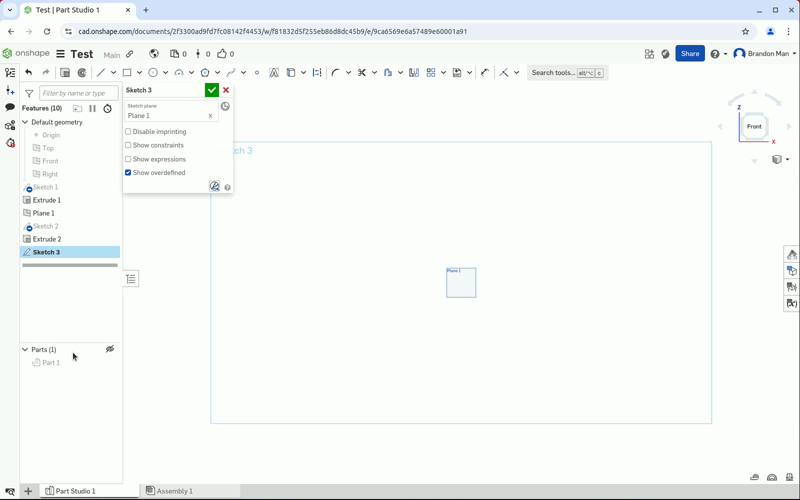
key(l)
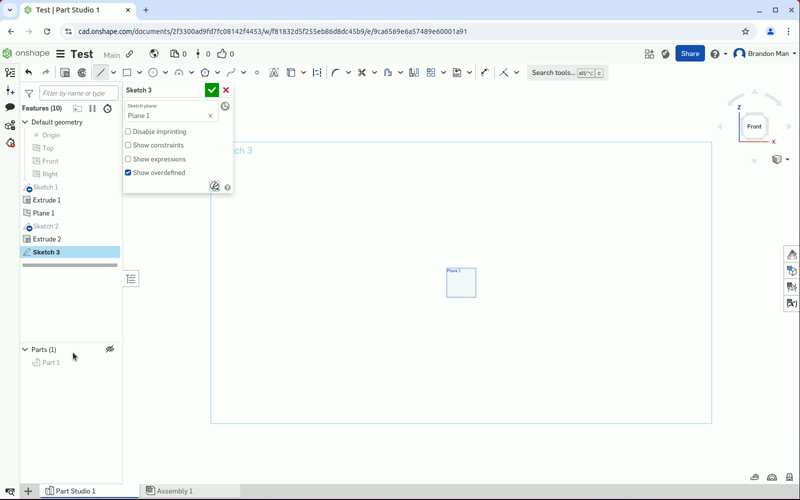
key_down(shift)
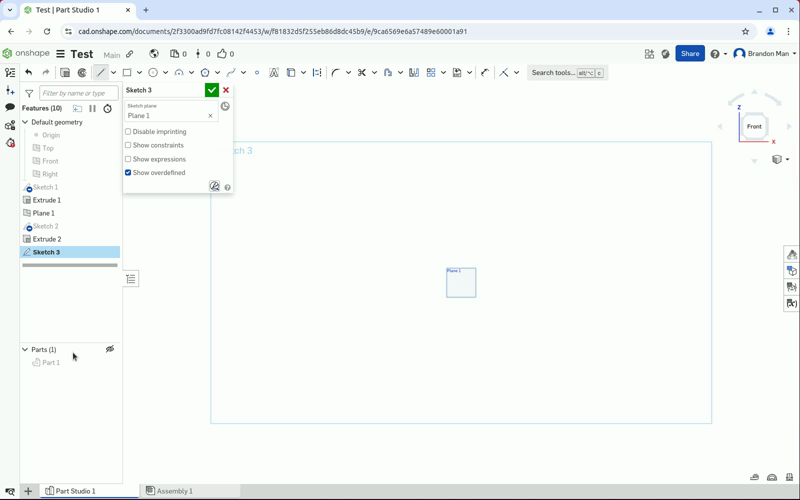
mouse_move(363, 186)
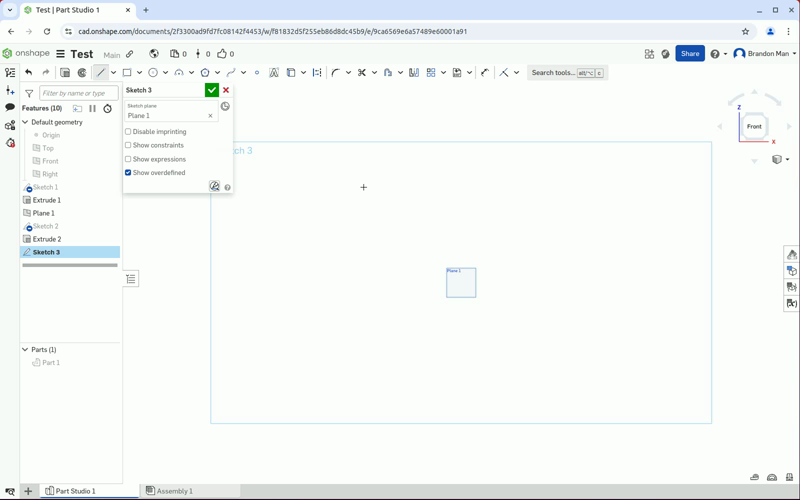
click(363, 186)
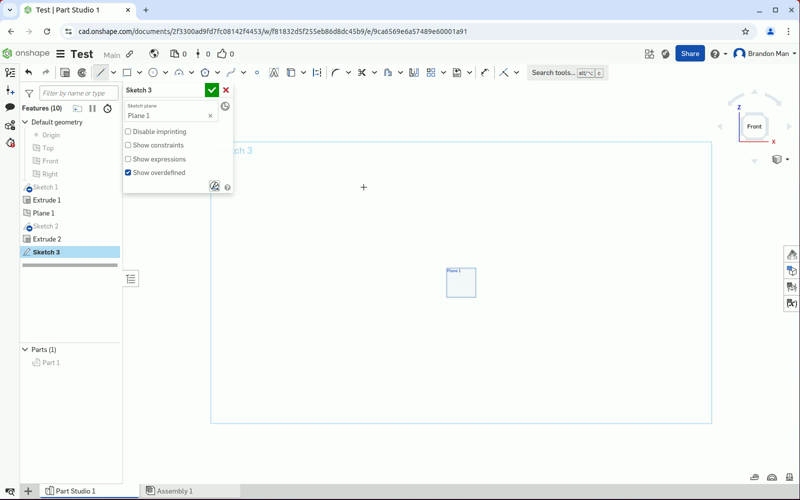
key_up(shift)
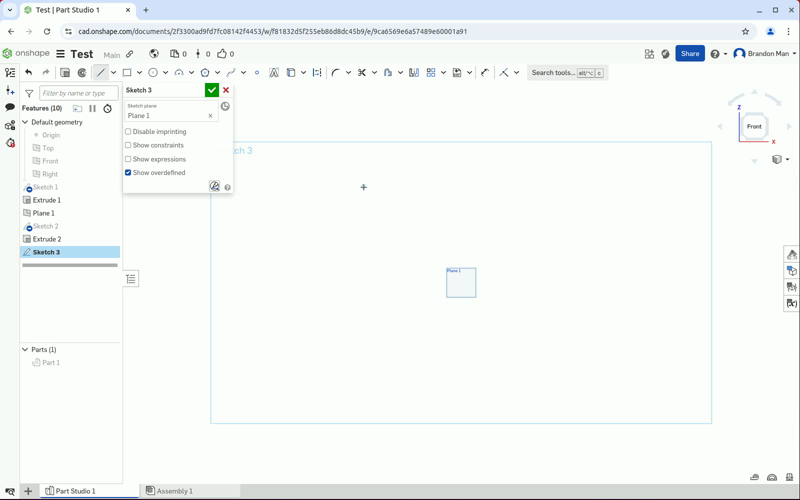
key_down(shift)
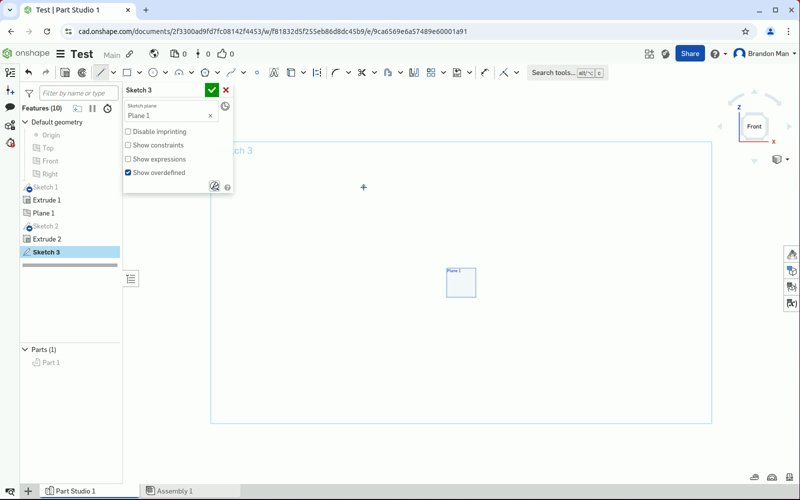
mouse_move(393, 186)
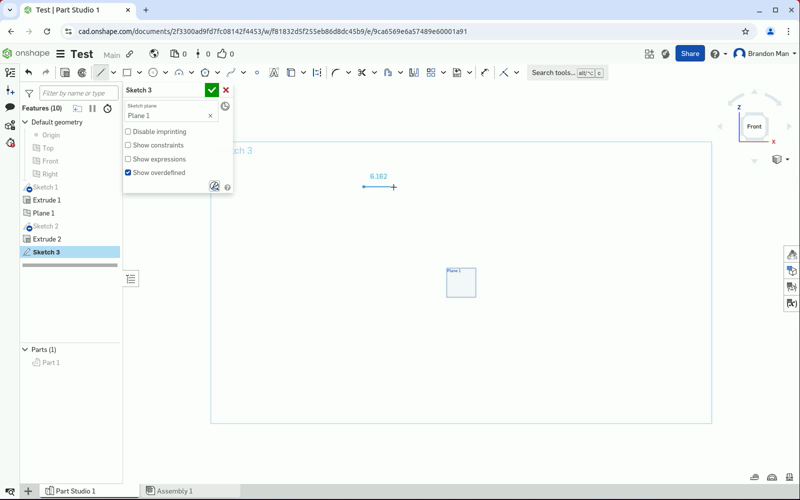
mouse_move(393, 186)
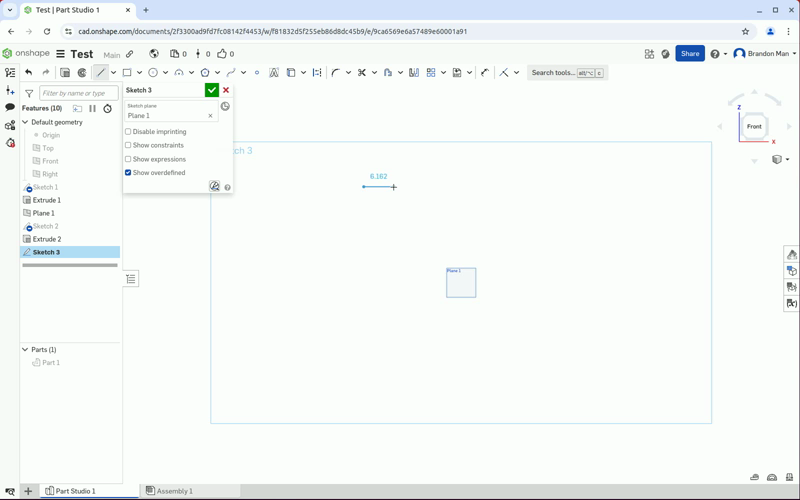
click(393, 186)
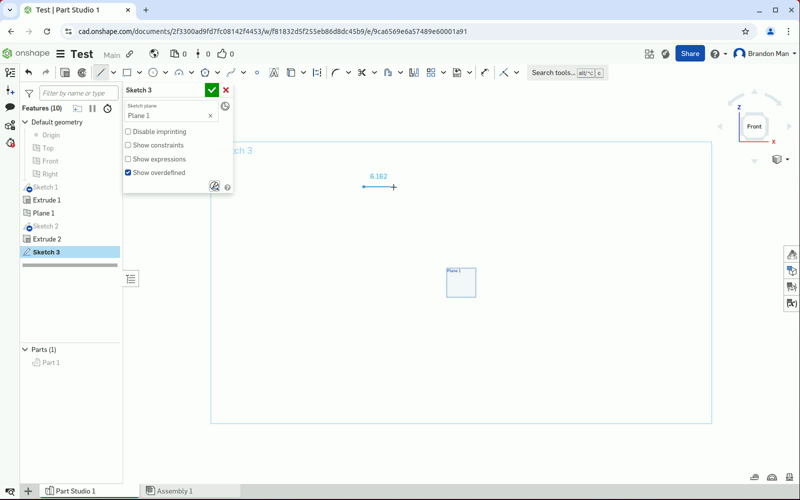
key_up(shift)
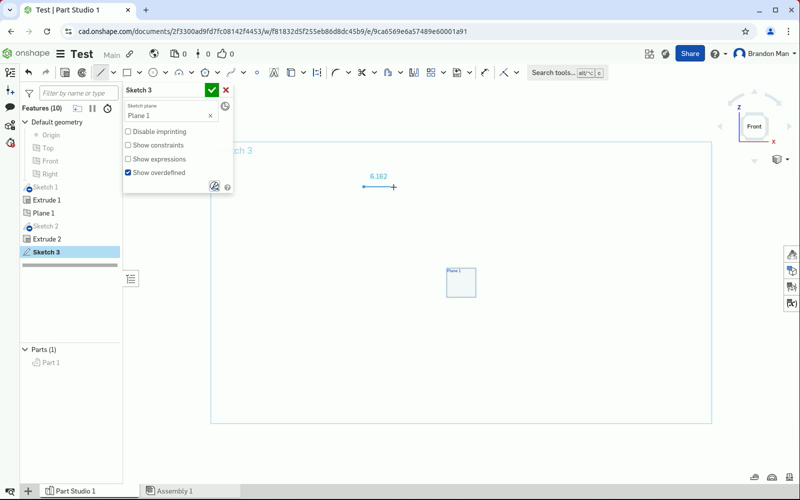
key_down(shift)
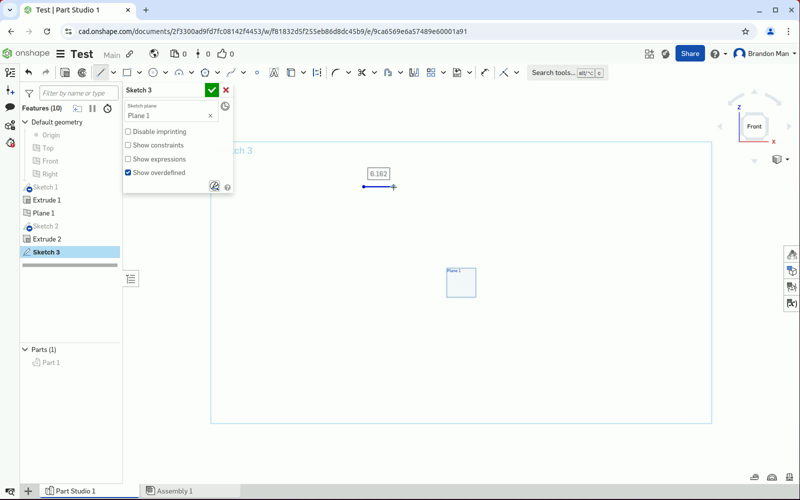
mouse_move(423, 186)
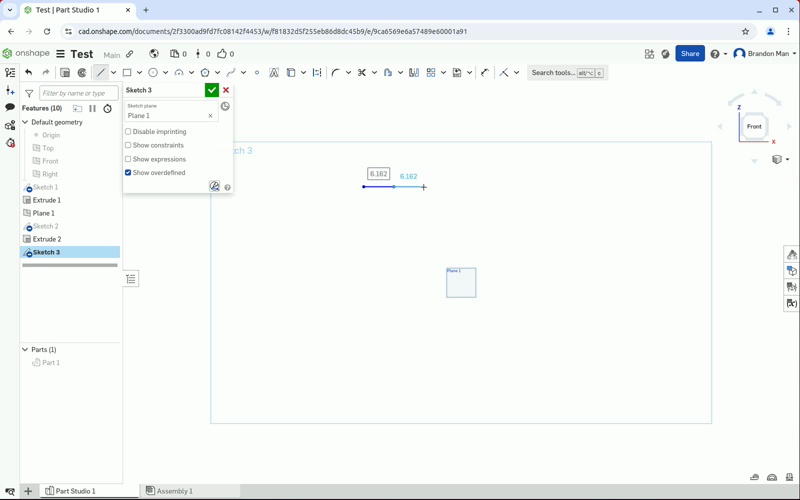
mouse_move(393, 169)
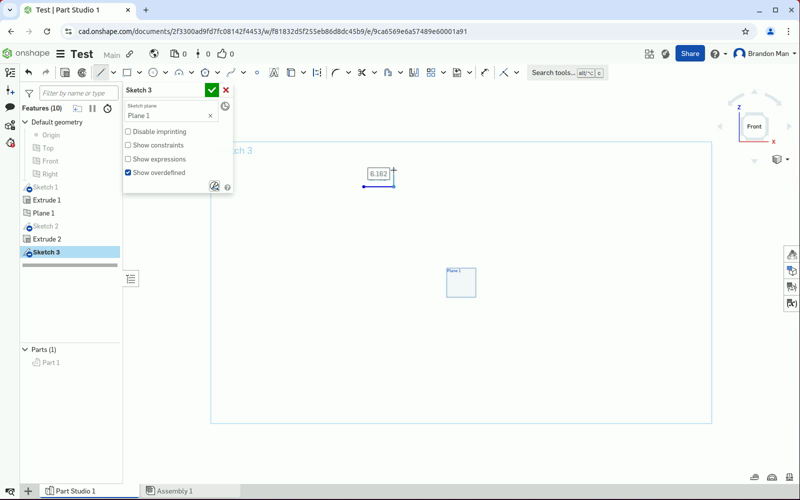
click(393, 169)
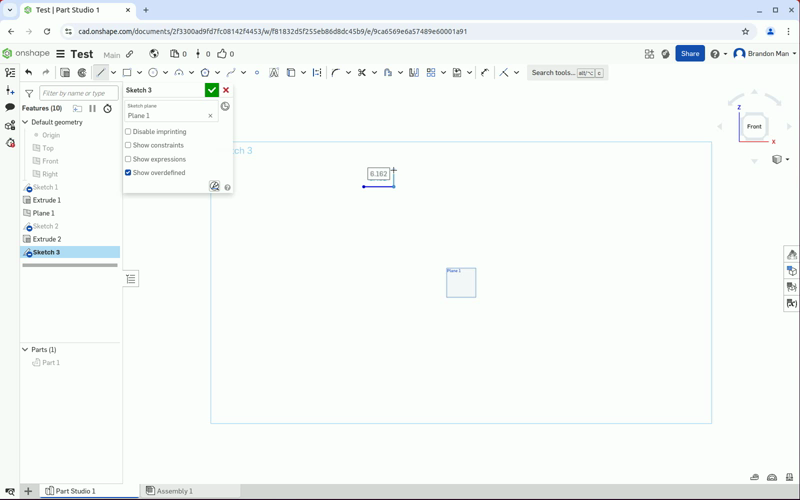
key_up(shift)
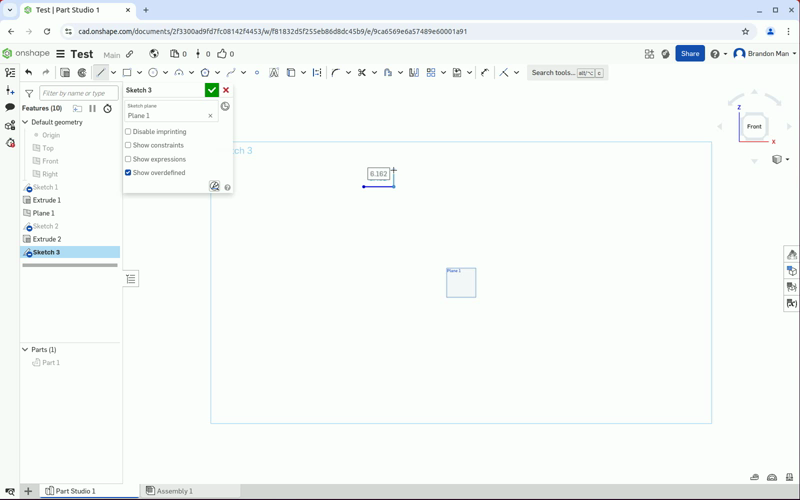
key_down(shift)
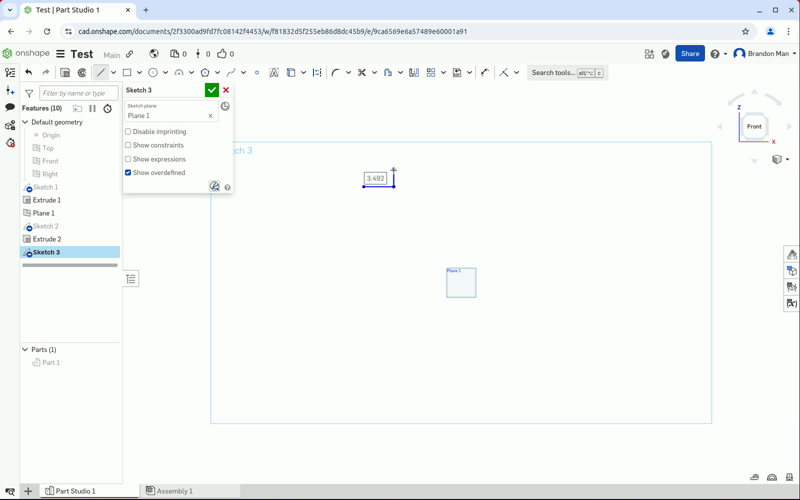
mouse_move(423, 169)
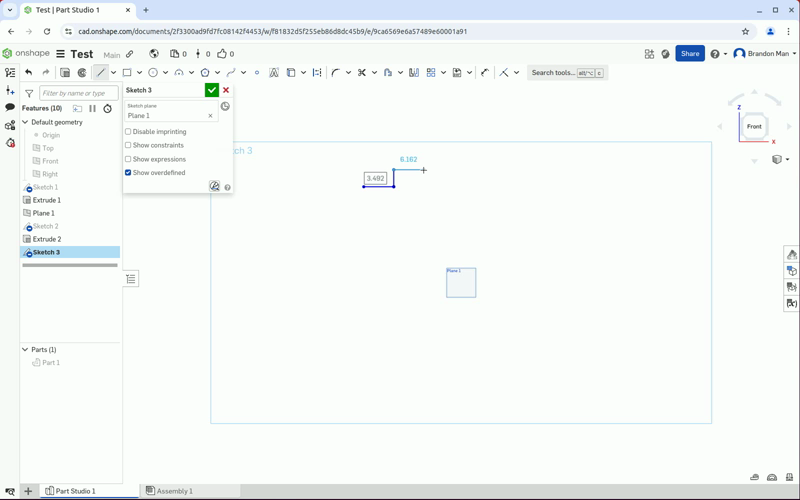
mouse_move(363, 169)
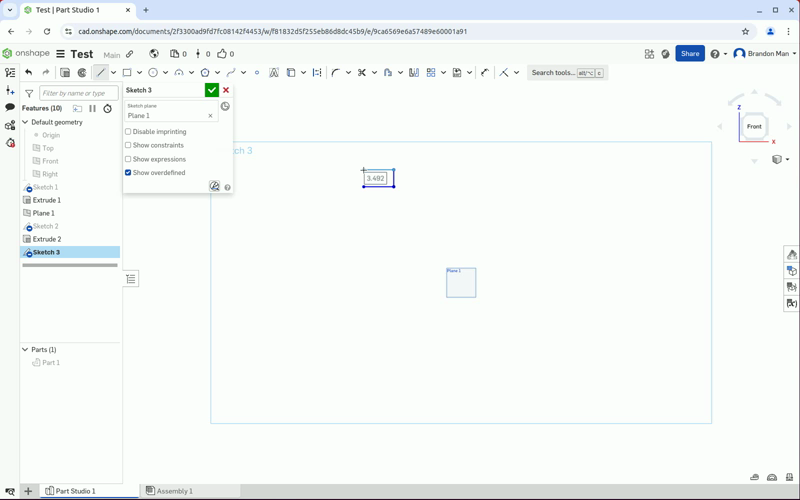
click(363, 169)
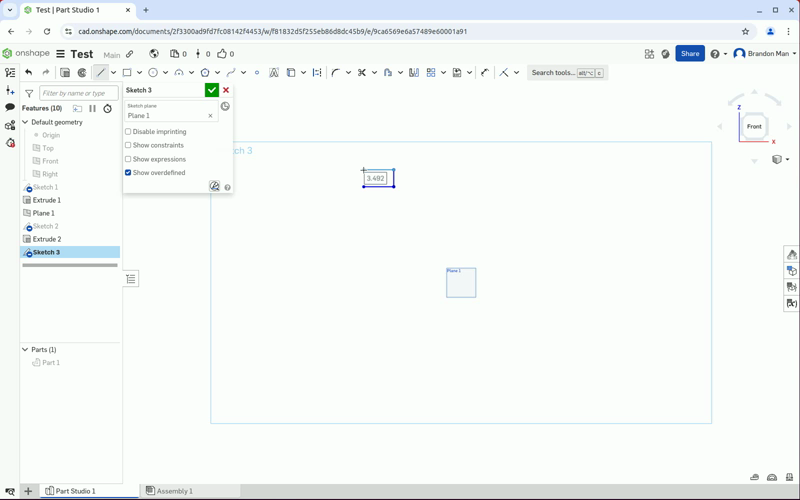
key_up(shift)
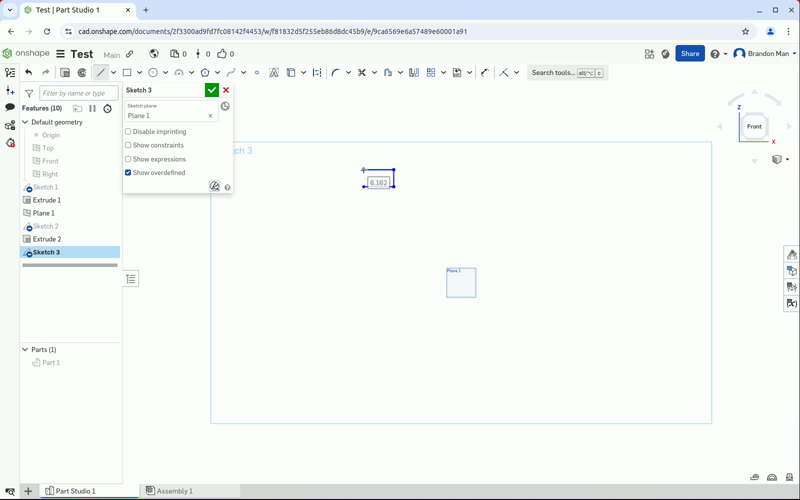
mouse_move(393, 169)
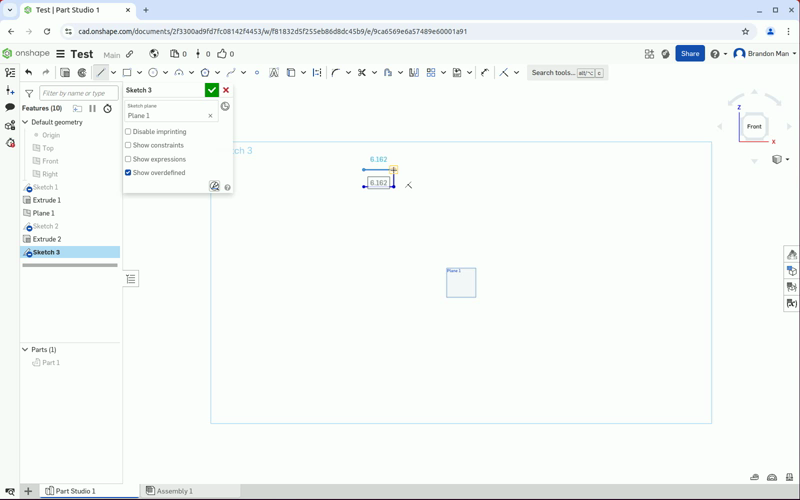
key_down(shift)
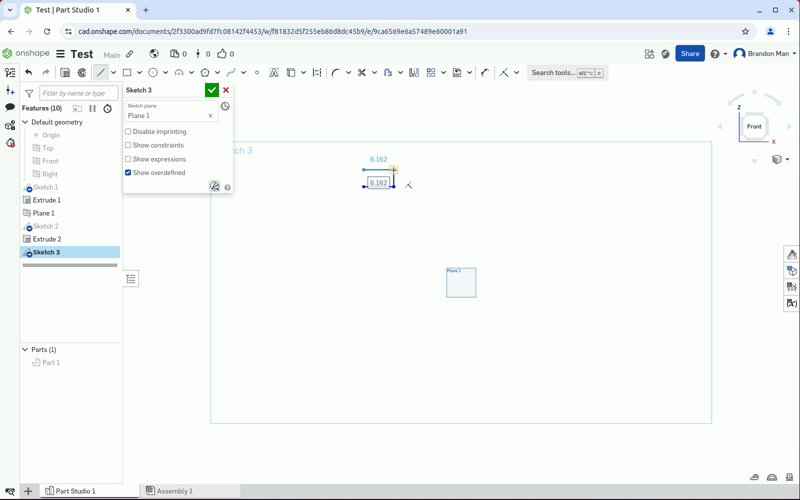
mouse_move(363, 186)
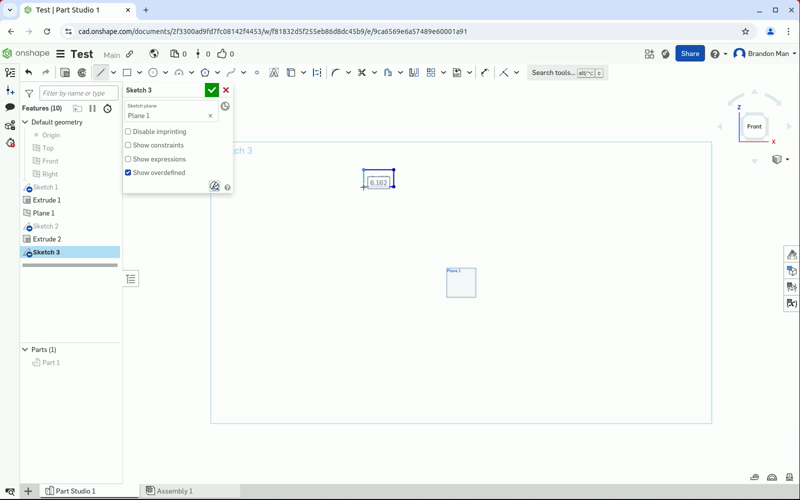
key_up(shift)
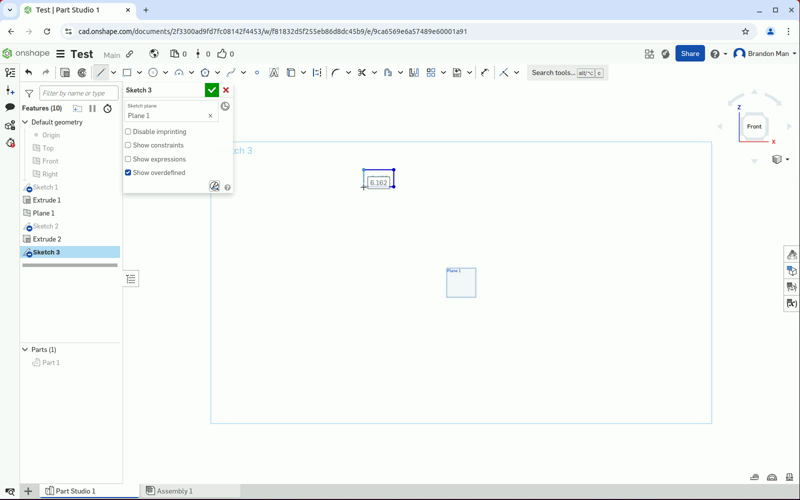
click(363, 186)
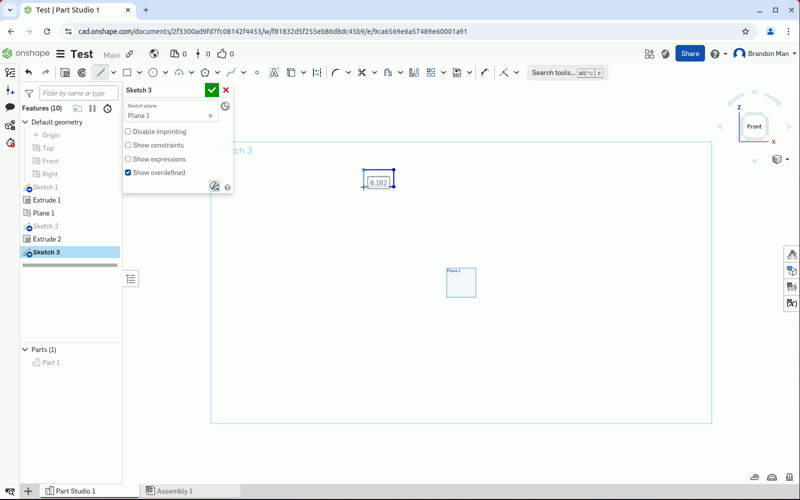
key(esc)
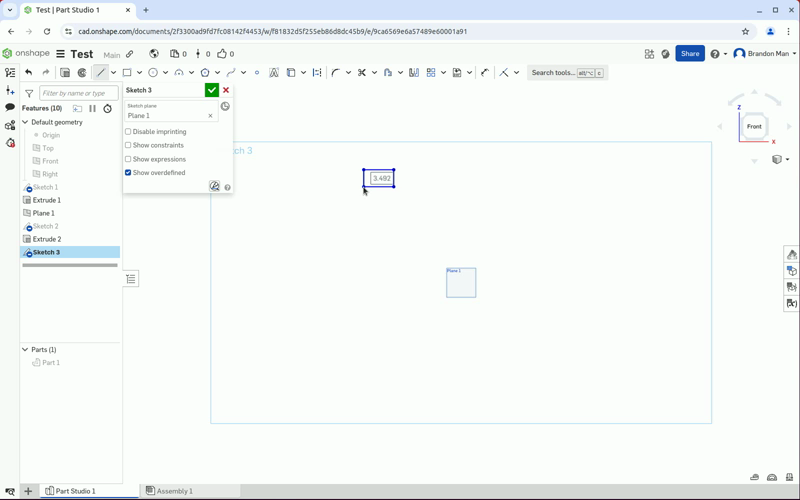
mouse_move(393, 181)
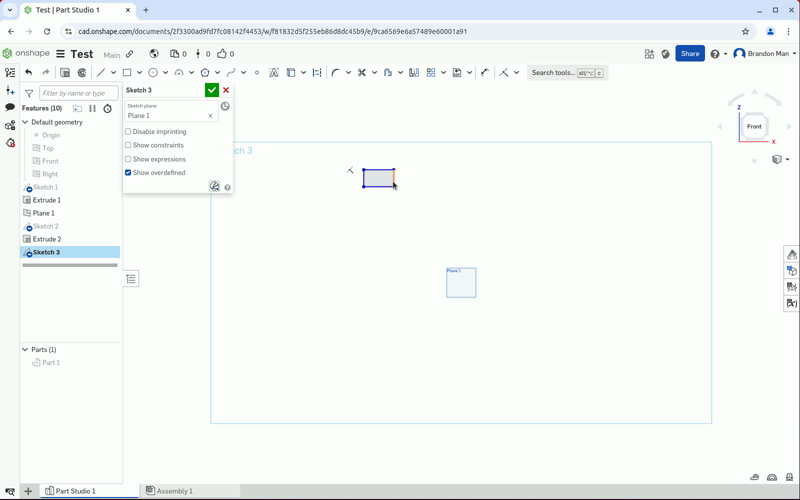
scroll(6)
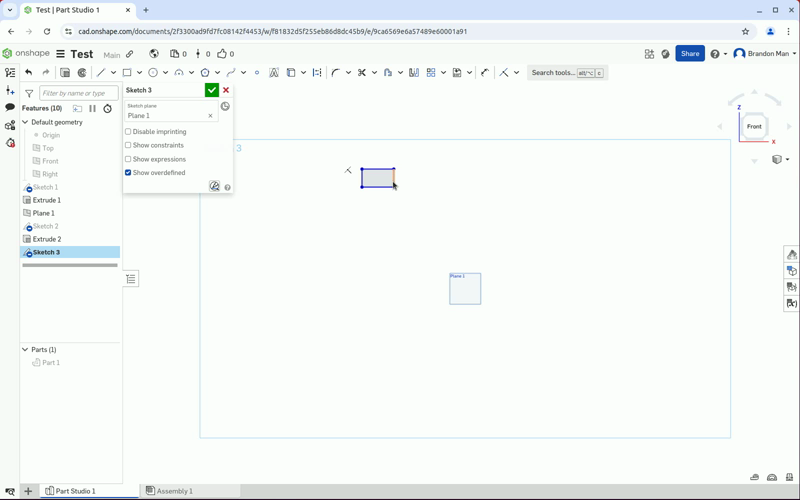
scroll(6)
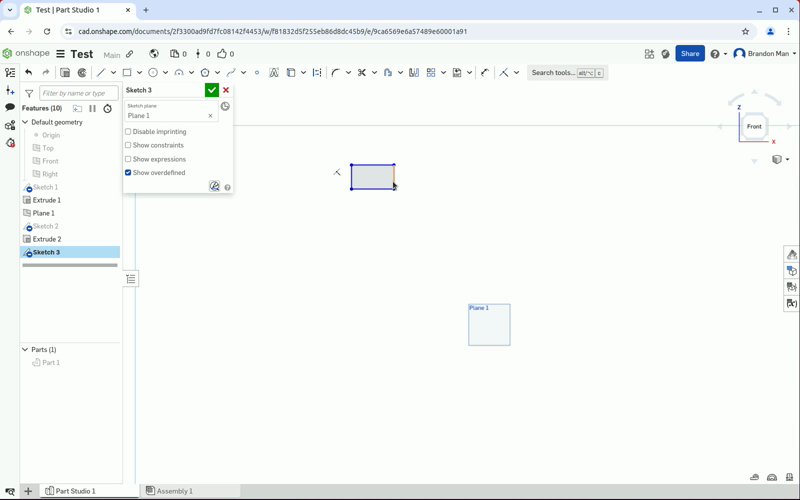
scroll(6)
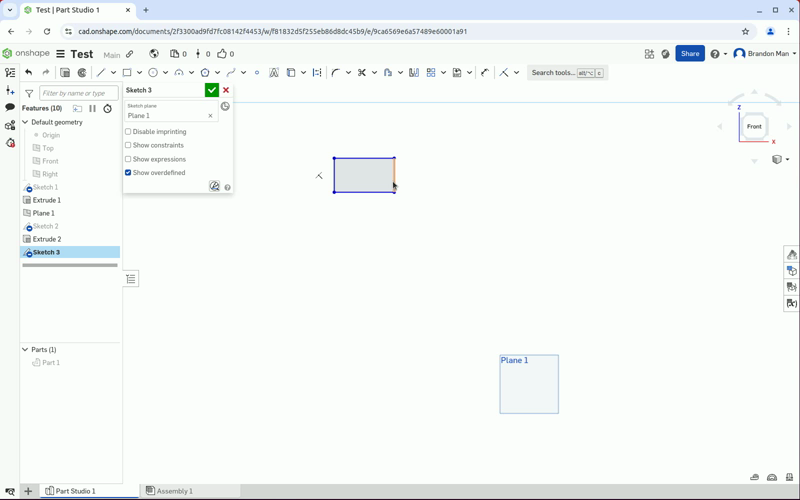
scroll(6)
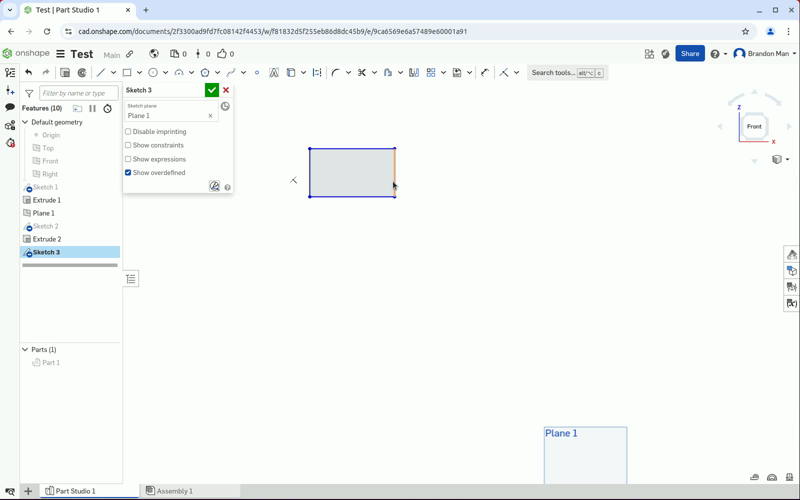
scroll(6)
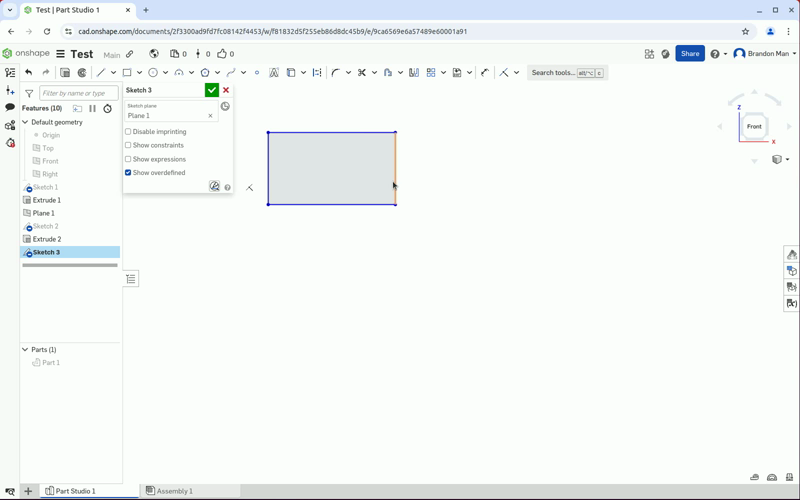
scroll(6)
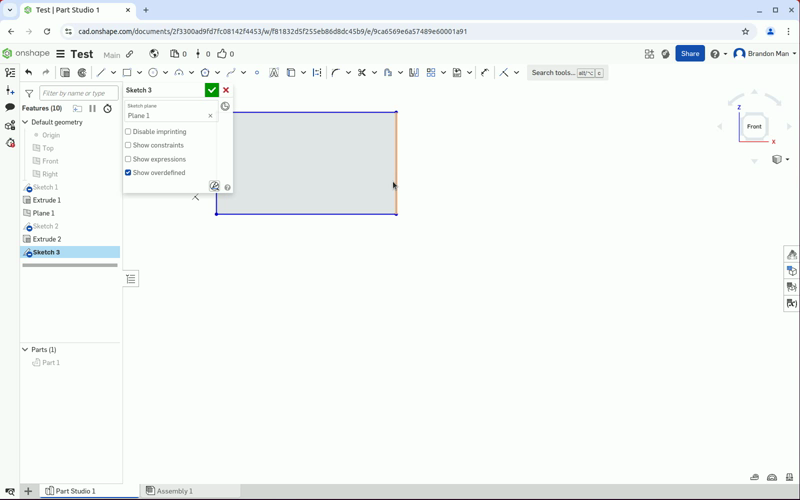
scroll(6)
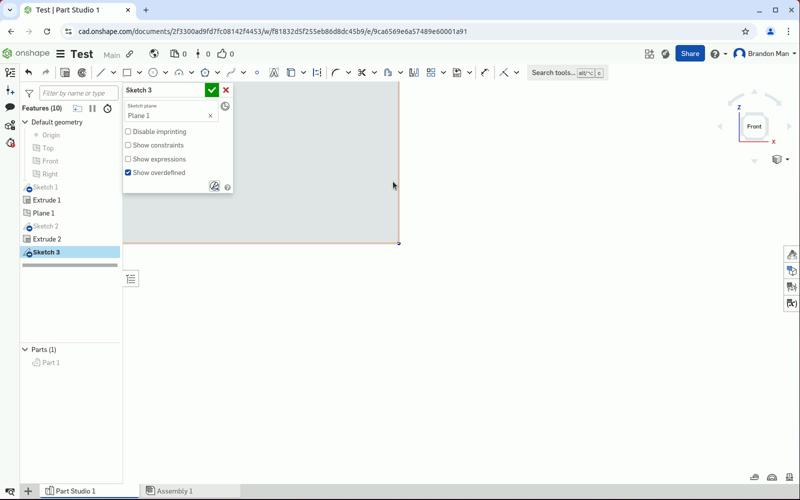
click(393, 181)
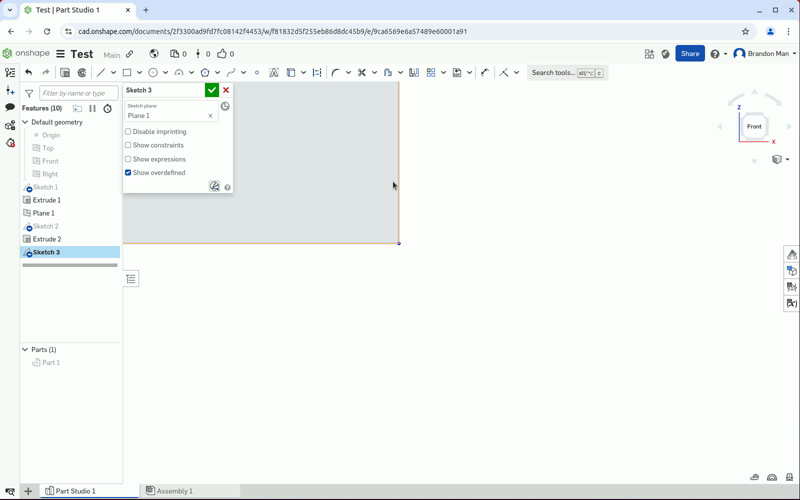
scroll(-6)
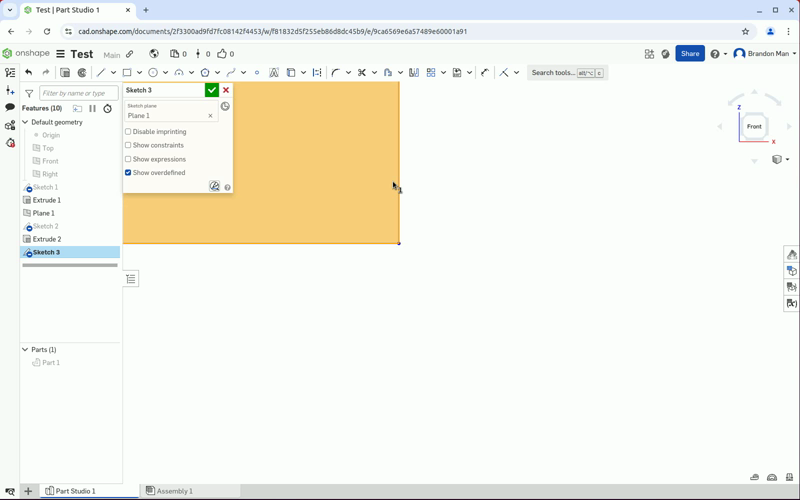
scroll(-6)
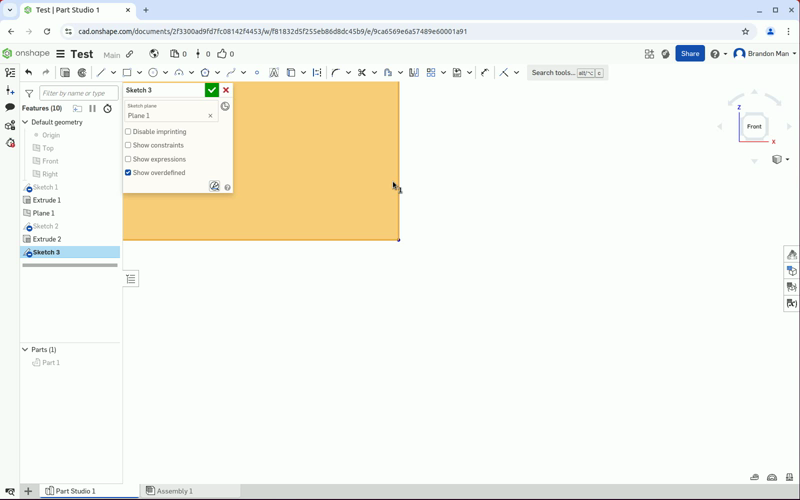
scroll(-6)
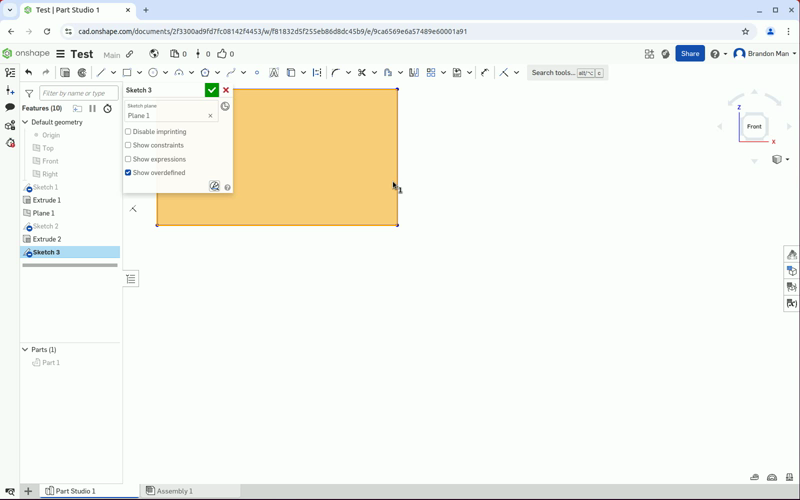
scroll(-6)
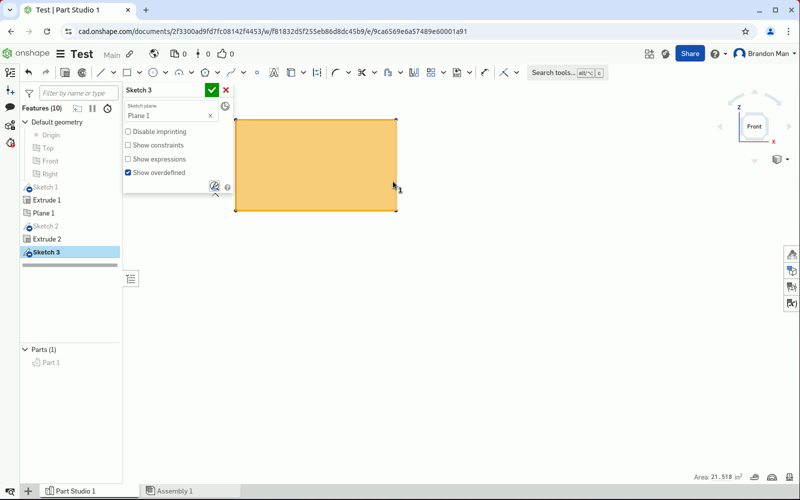
scroll(-6)
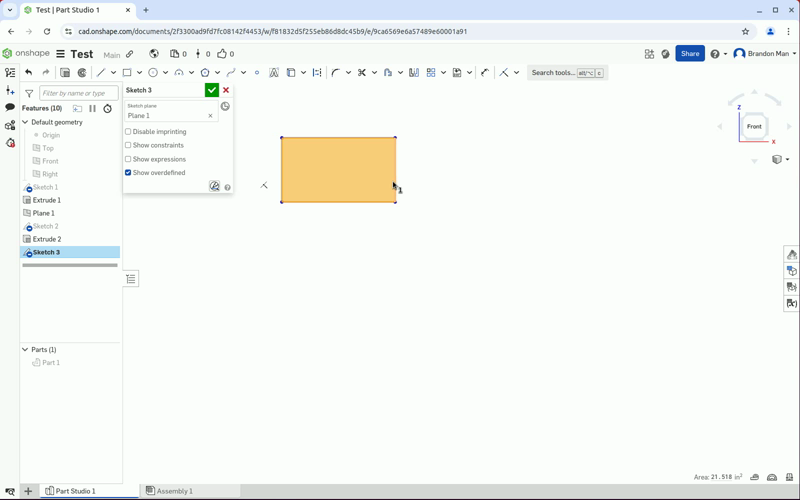
scroll(-6)
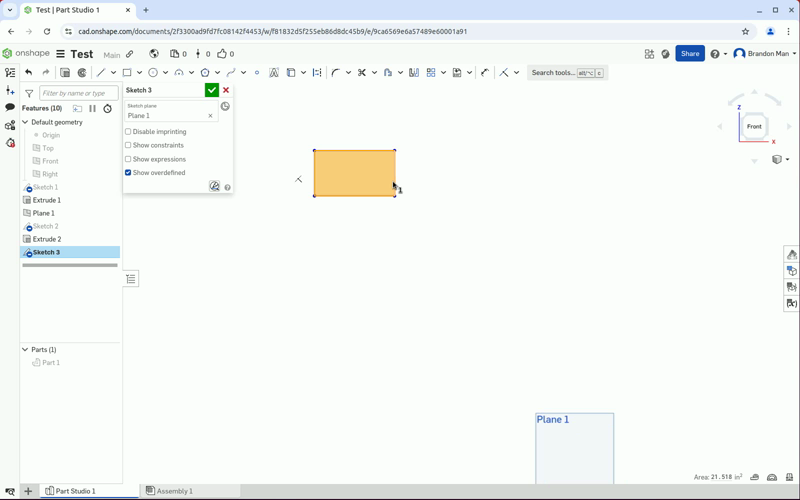
scroll(-6)
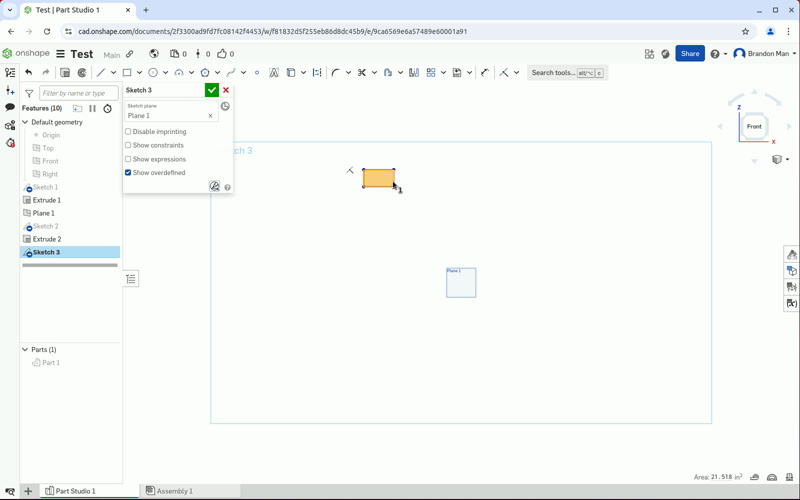
mouse_move(73, 352)
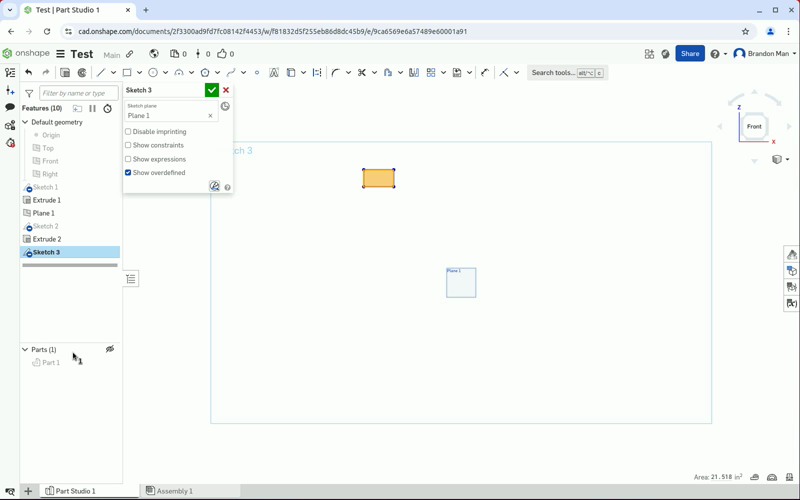
key(shift+y)
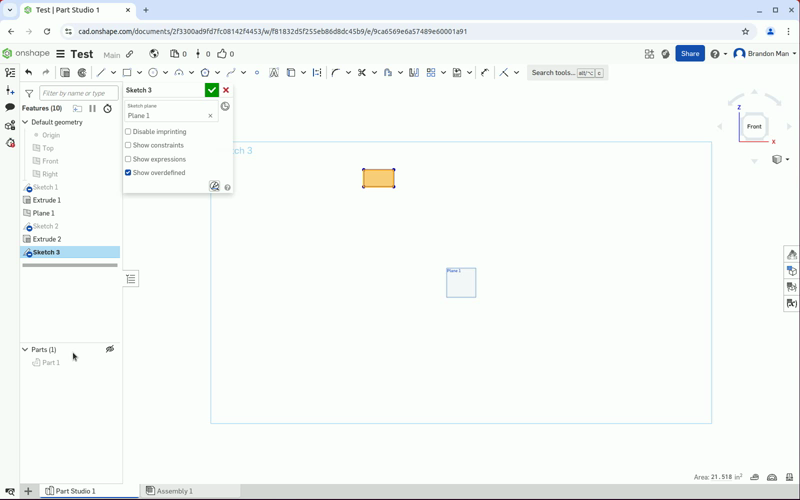
key(shift+e)
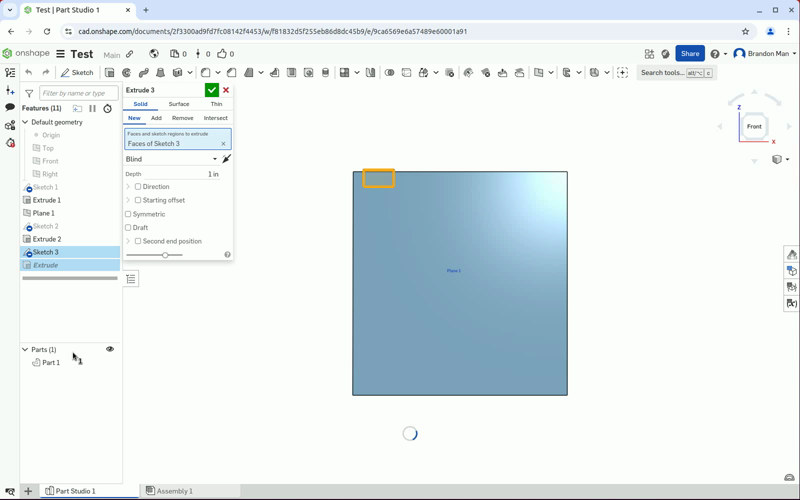
mouse_move(143, 106)
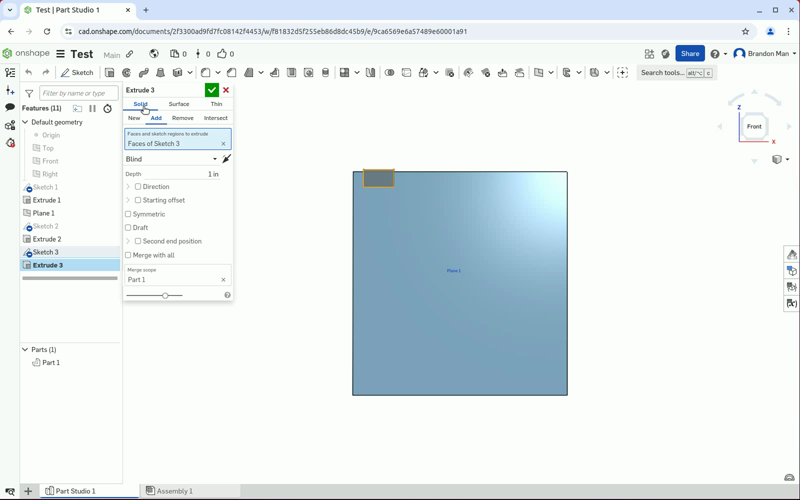
click(143, 106)
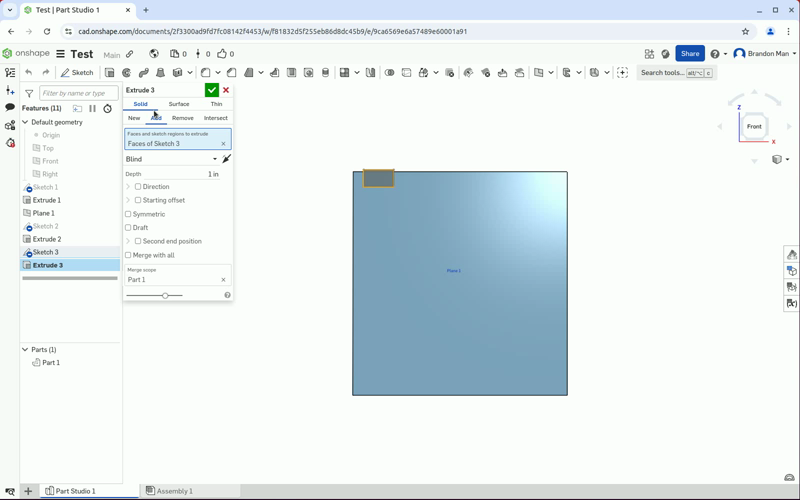
mouse_move(186, 120)
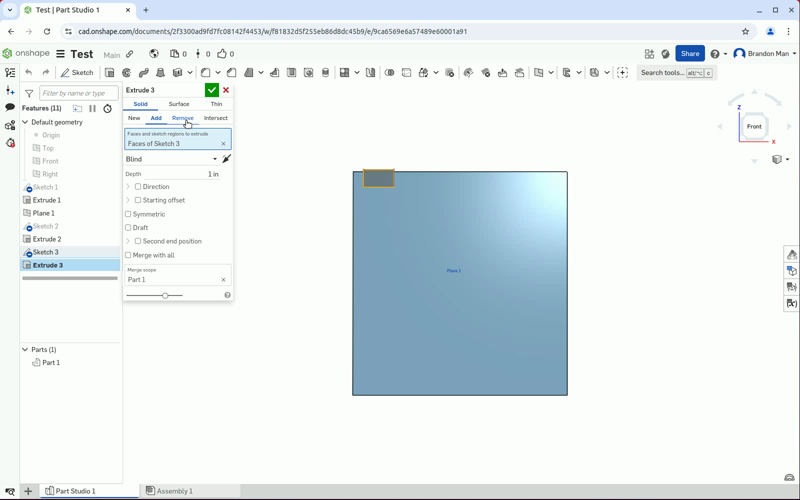
click(186, 120)
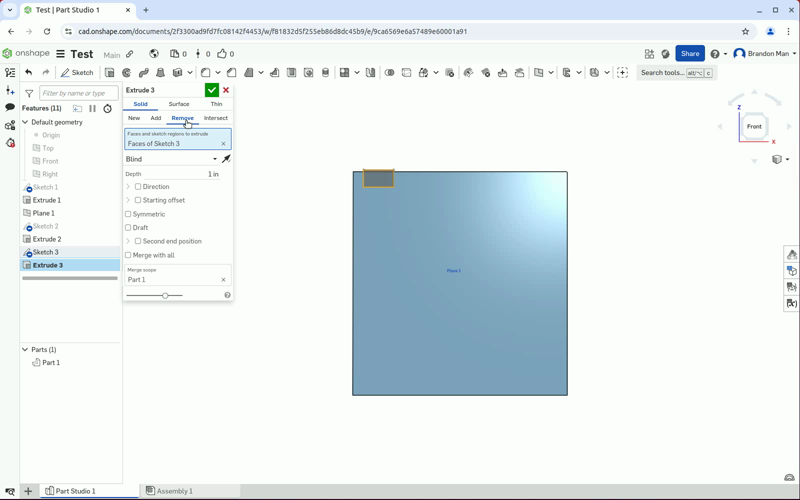
key(tab, 4)
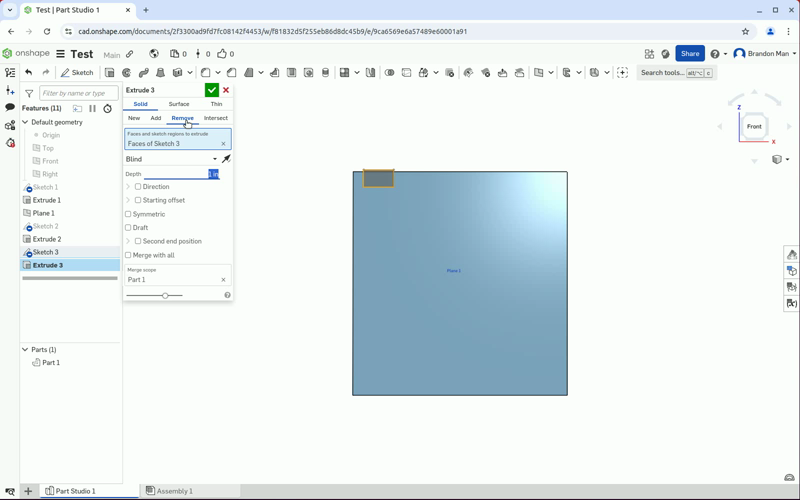
text(8.425)
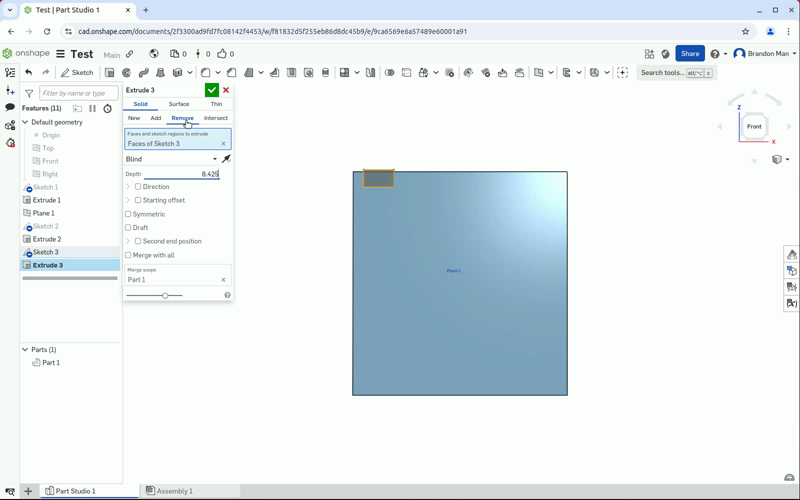
key(tab, 6)
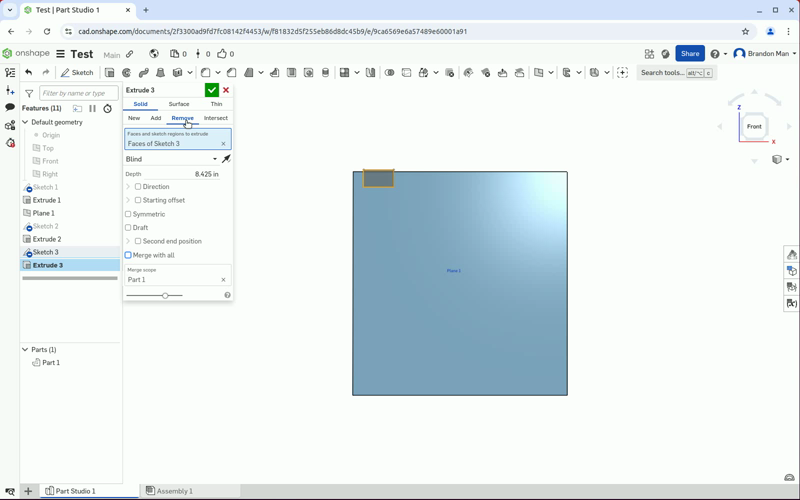
key(space)
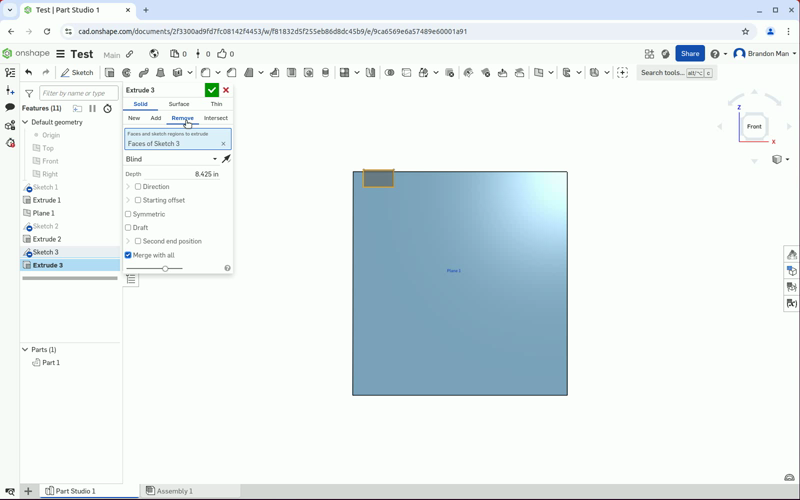
key(enter)
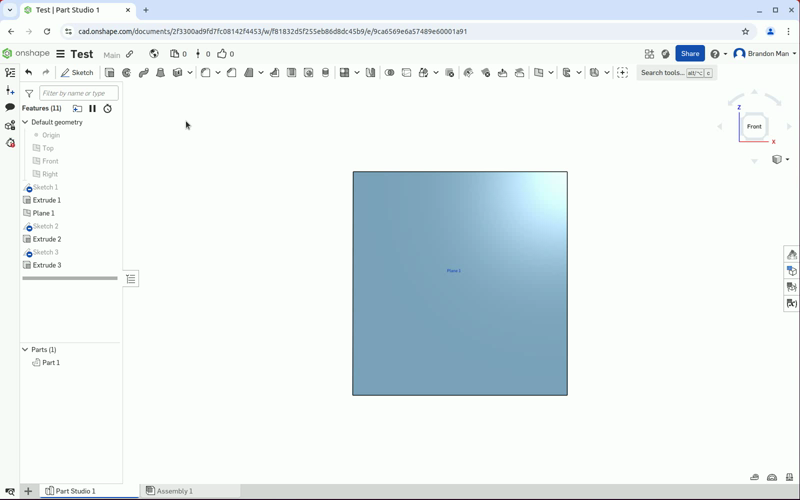
key(shift+h)
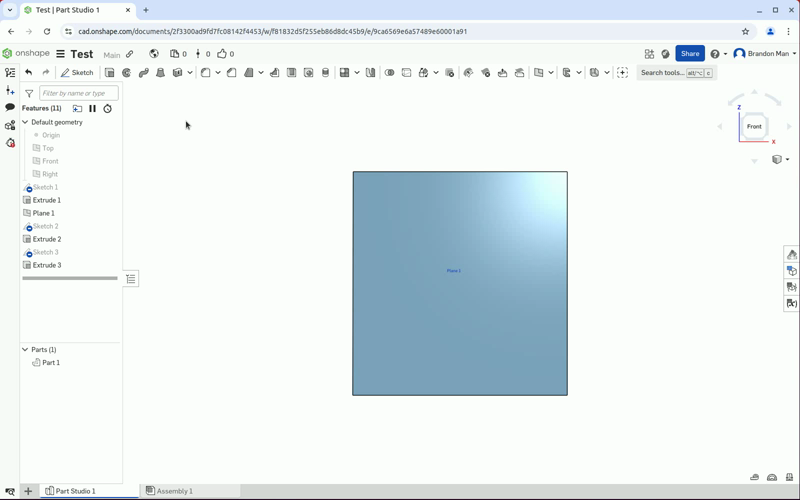
key(shift+h)
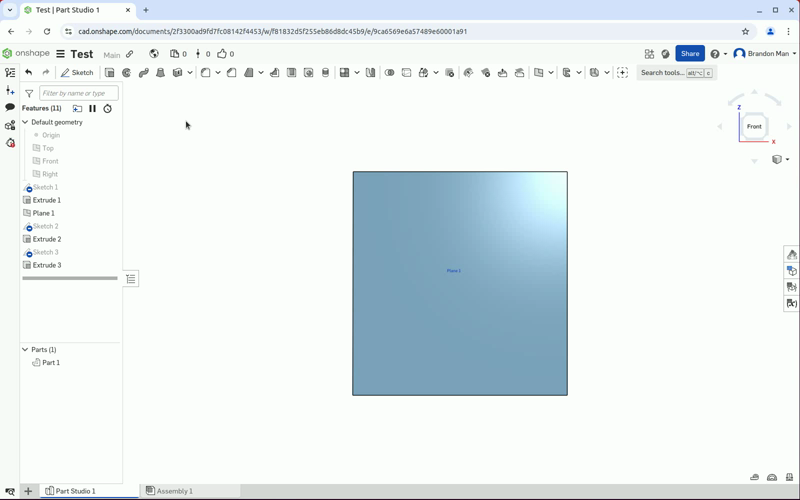
mouse_move(73, 189)
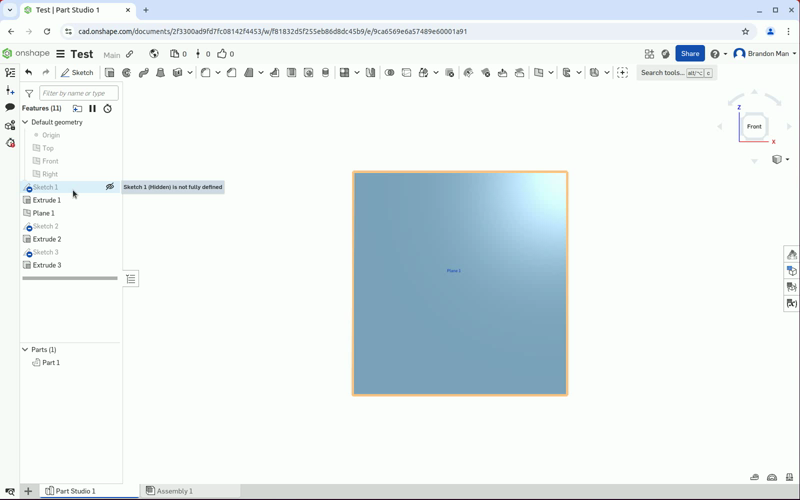
click(73, 189)
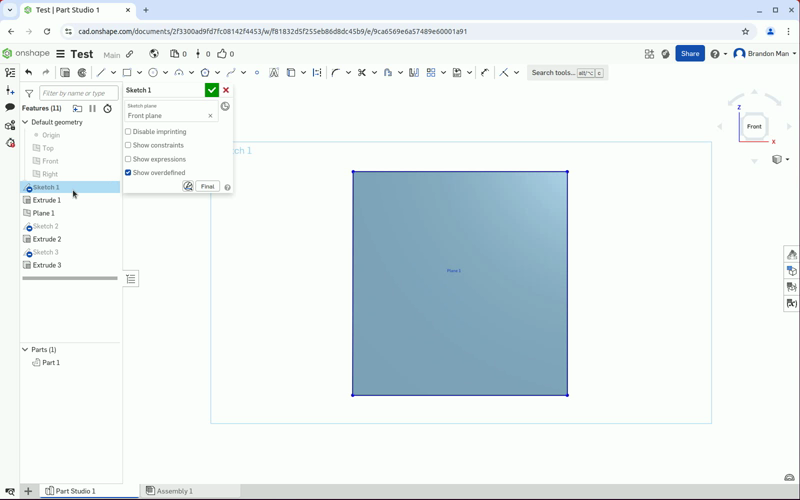
mouse_move(229, 92)
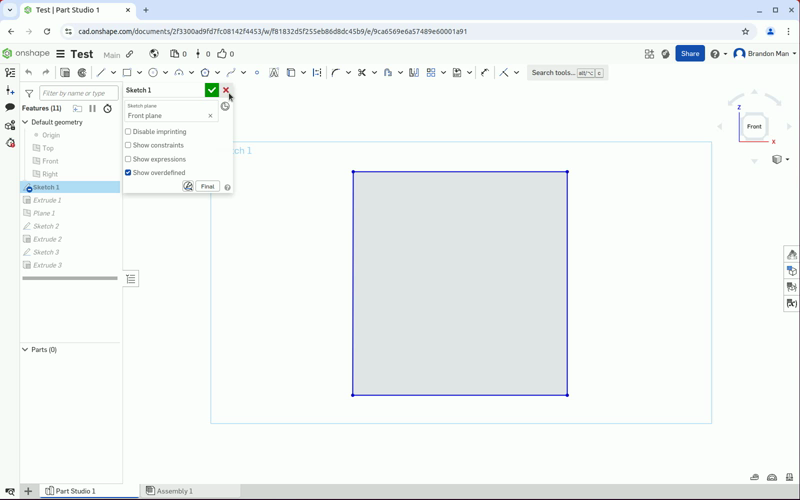
click(229, 92)
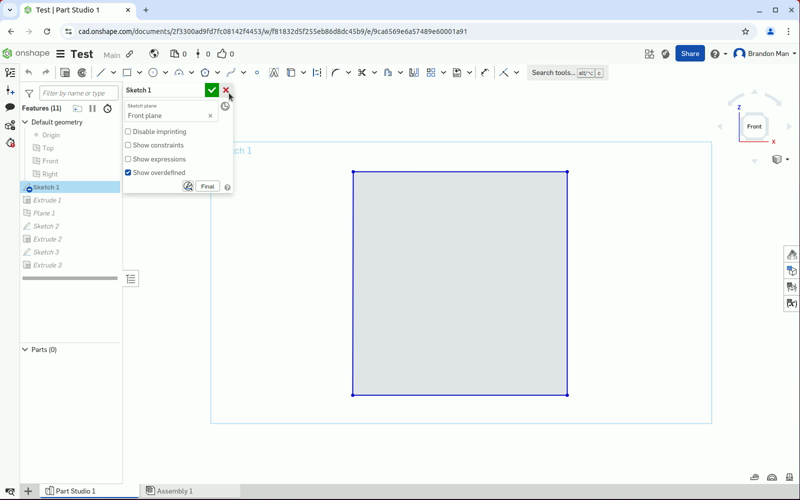
key(shift+s)
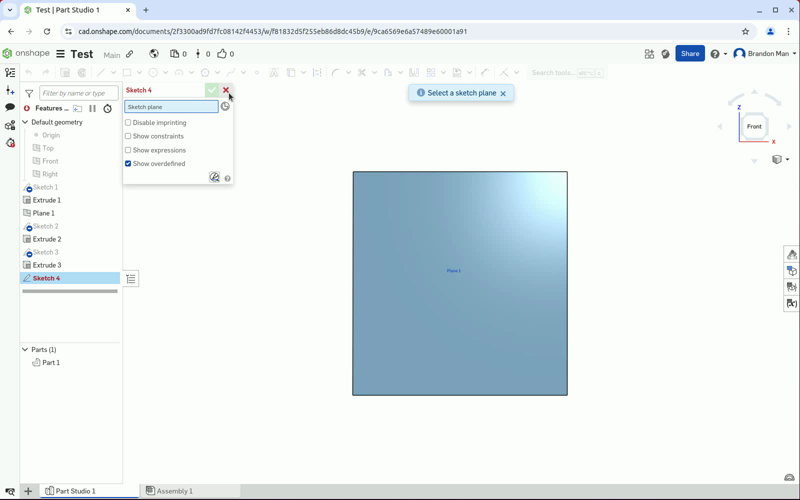
mouse_move(73, 215)
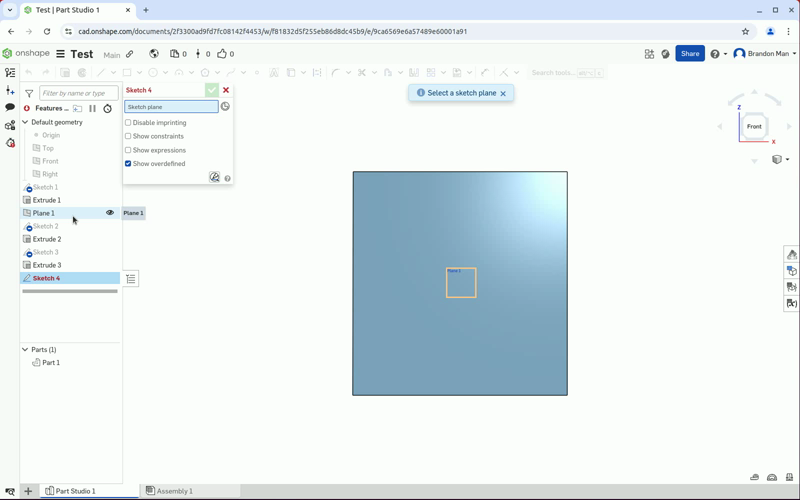
click(73, 215)
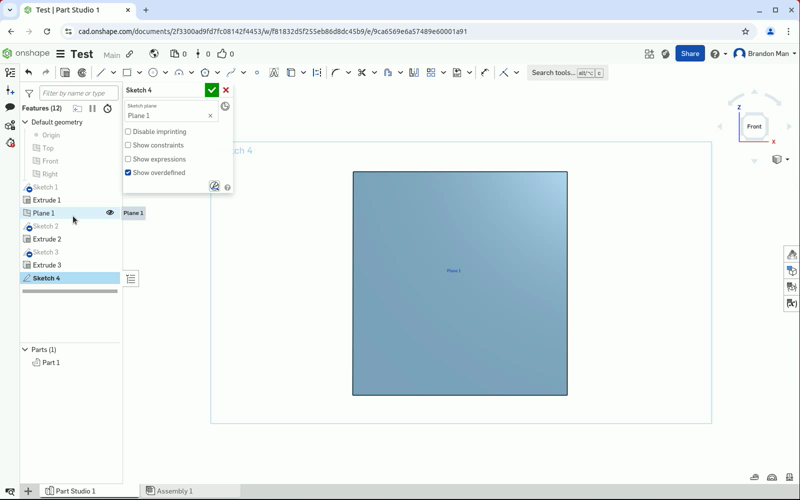
mouse_move(73, 352)
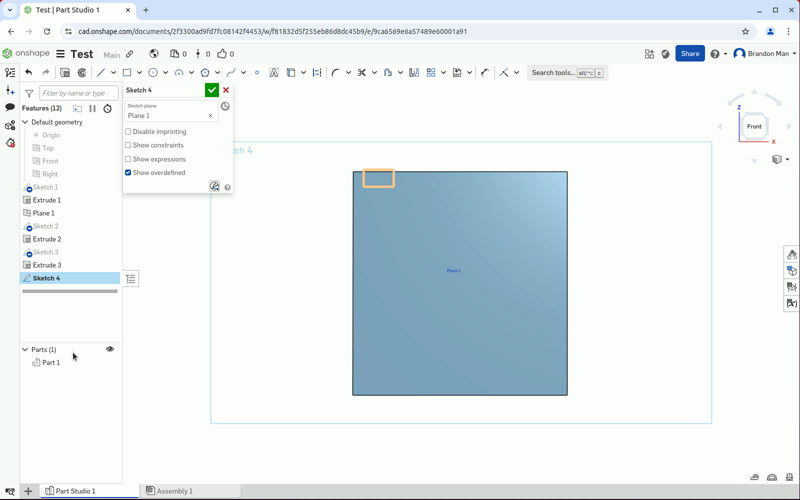
key(y)
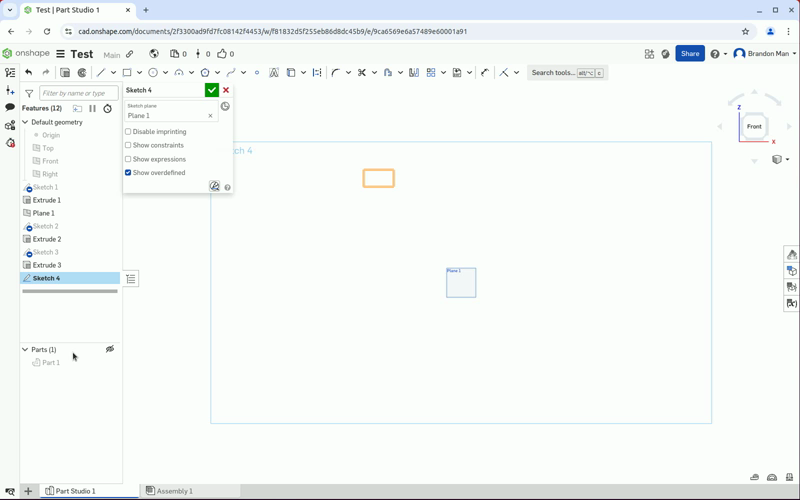
key(l)
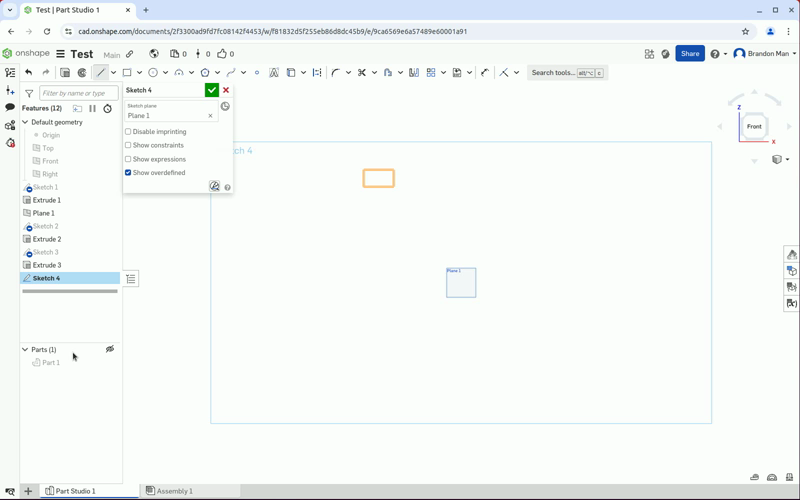
key_down(shift)
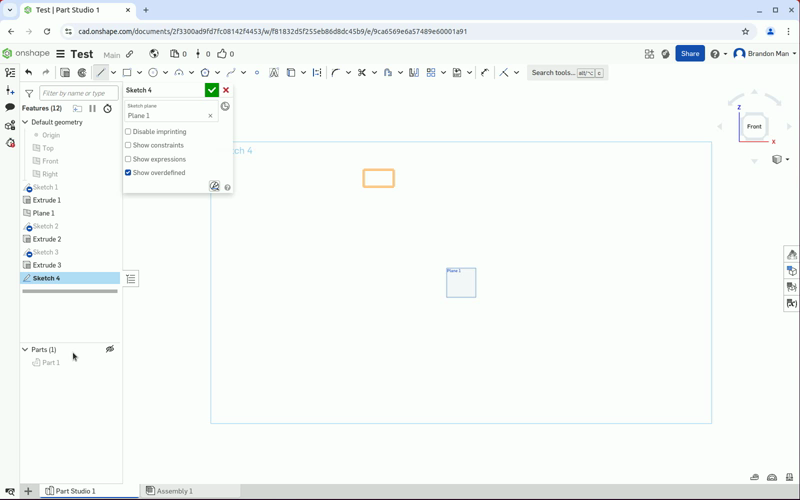
mouse_move(422, 186)
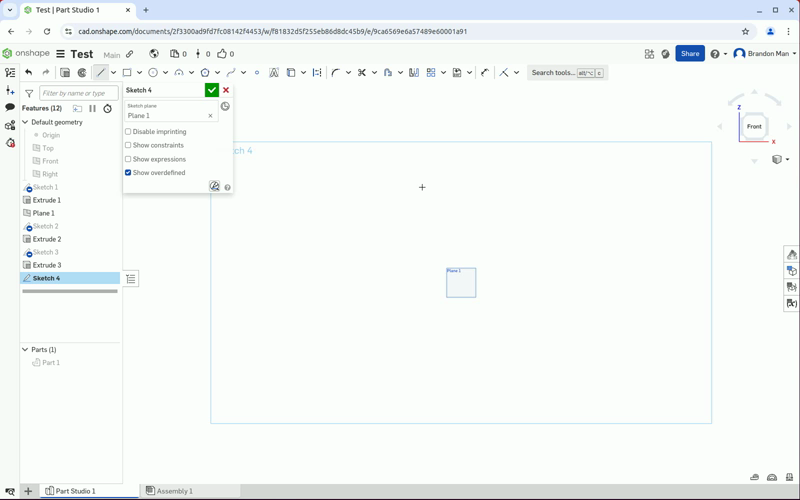
click(422, 186)
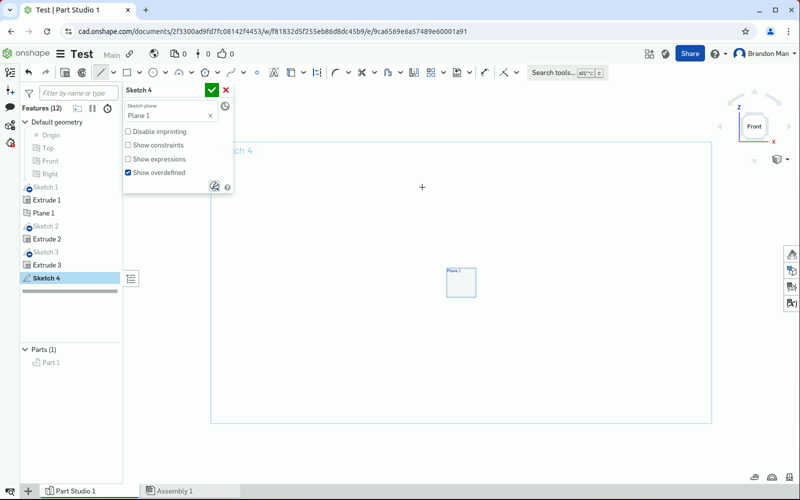
key_up(shift)
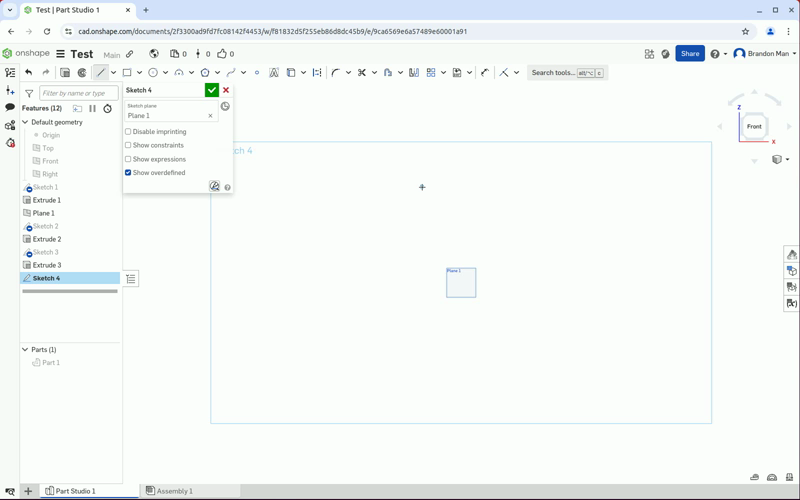
key_down(shift)
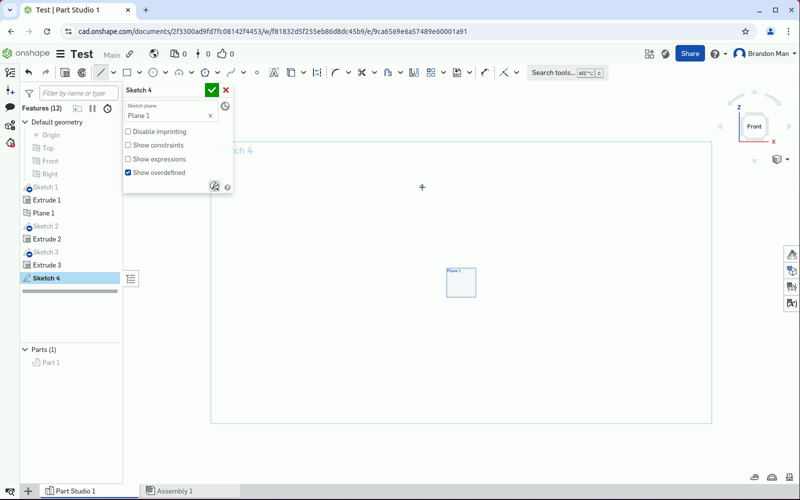
mouse_move(452, 186)
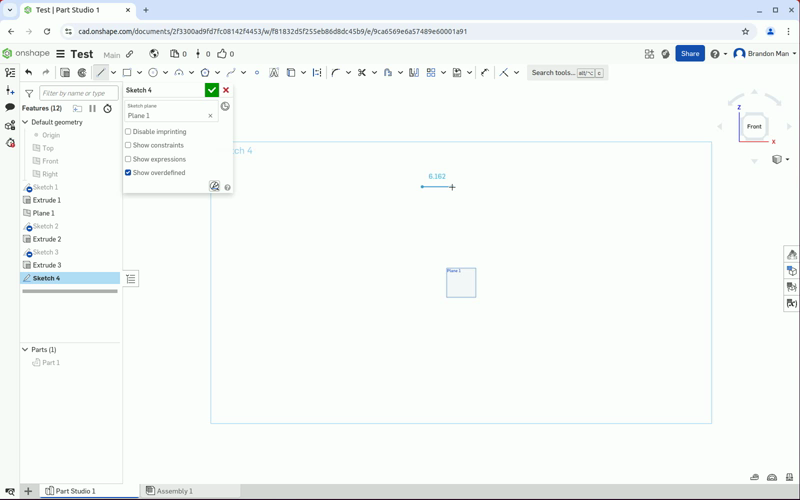
mouse_move(452, 186)
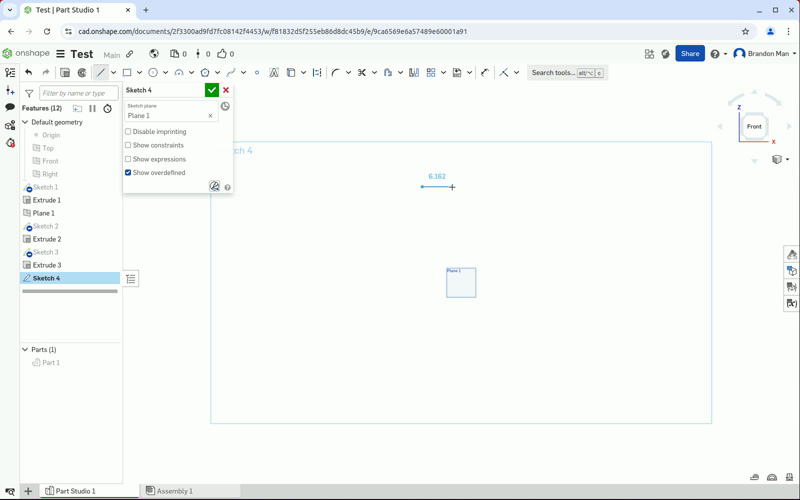
click(452, 186)
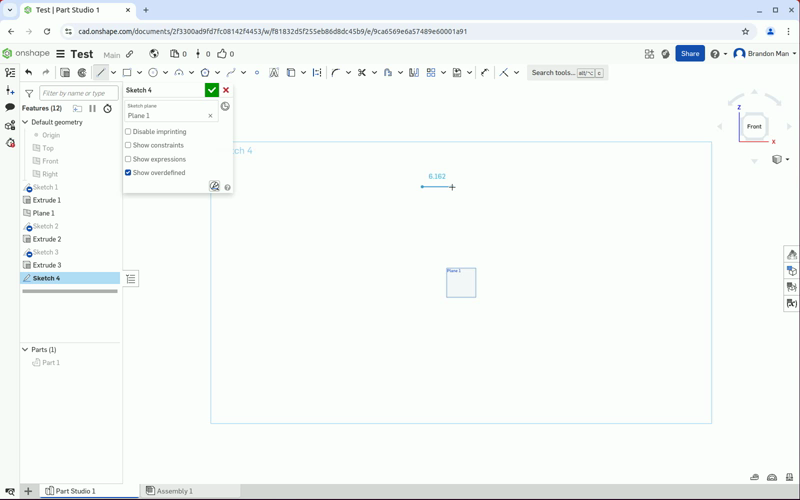
key_up(shift)
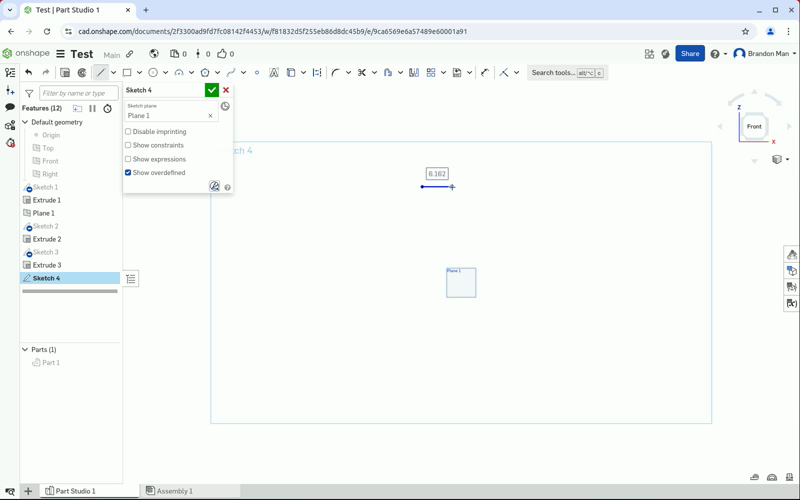
key_down(shift)
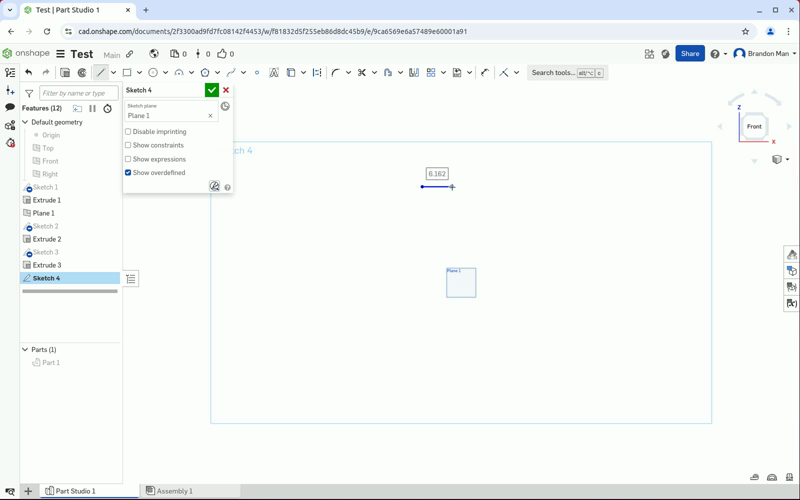
mouse_move(482, 186)
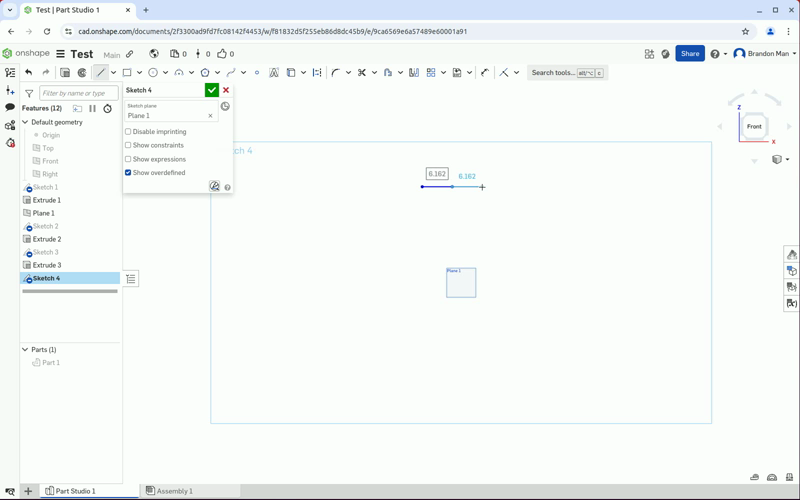
mouse_move(452, 169)
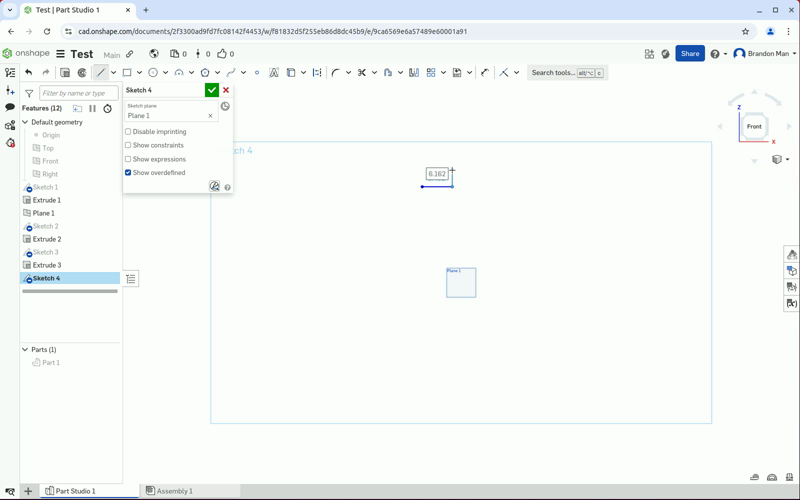
click(452, 169)
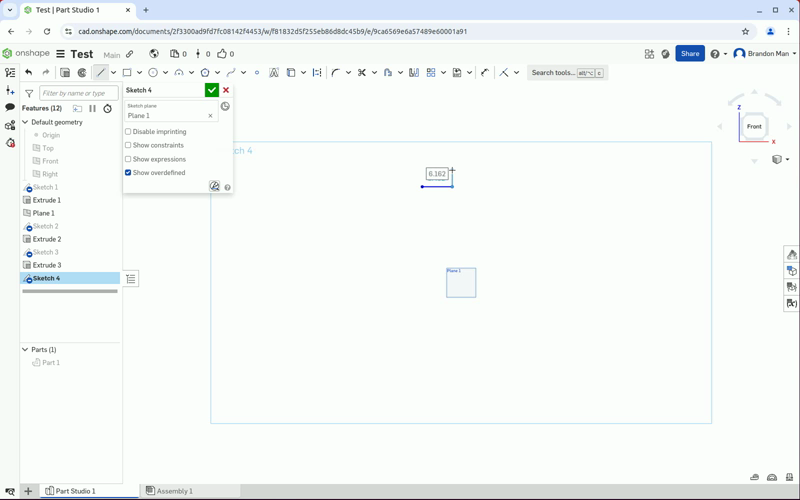
key_up(shift)
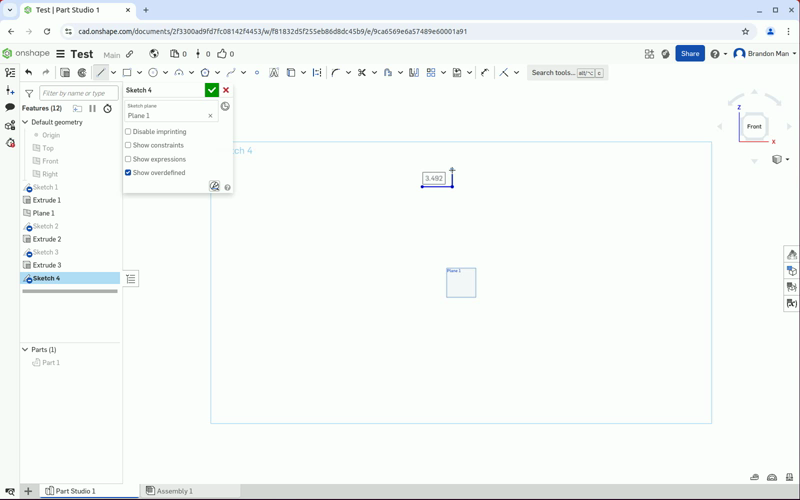
key_down(shift)
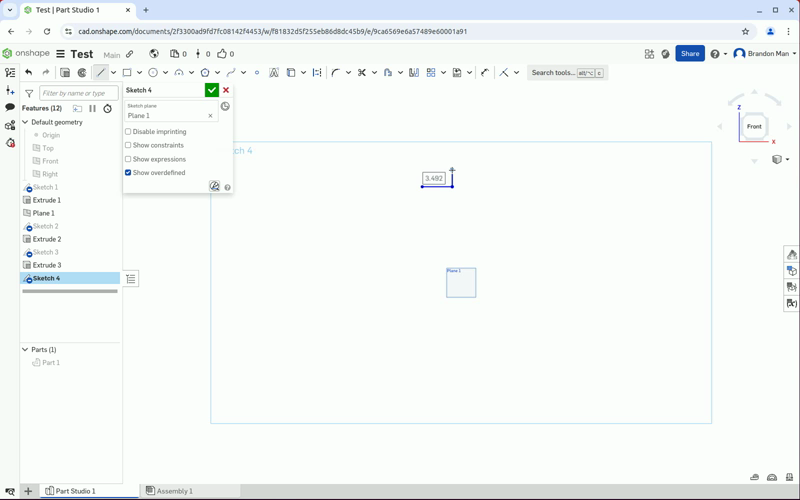
mouse_move(482, 169)
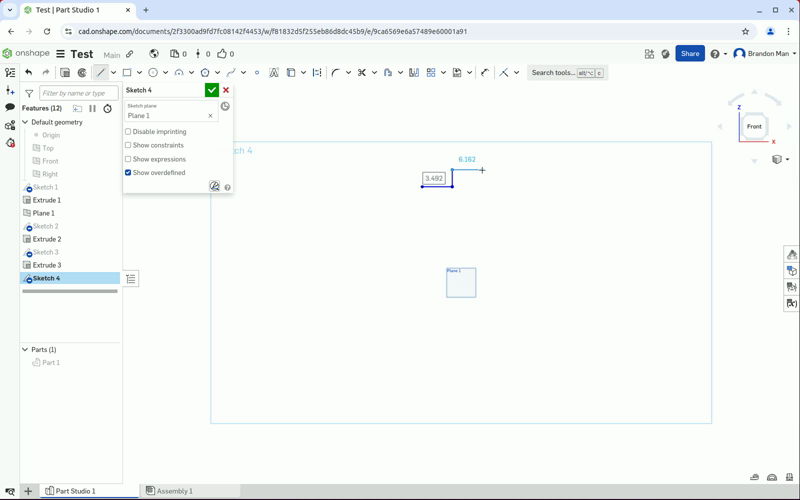
mouse_move(422, 169)
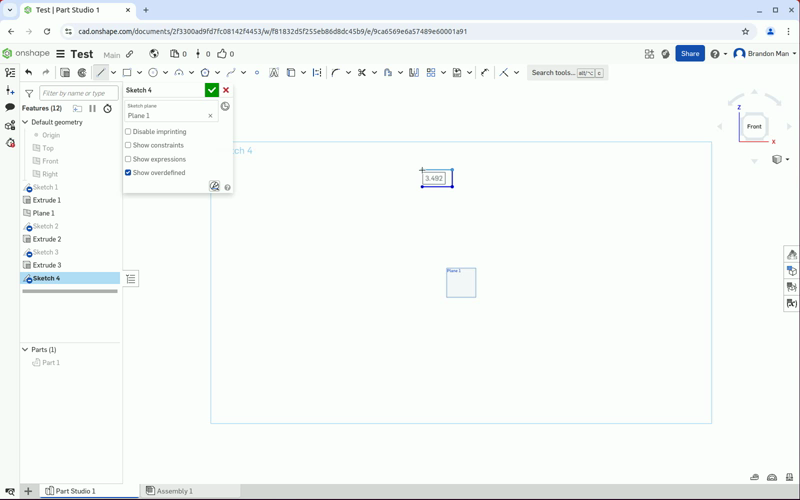
click(422, 169)
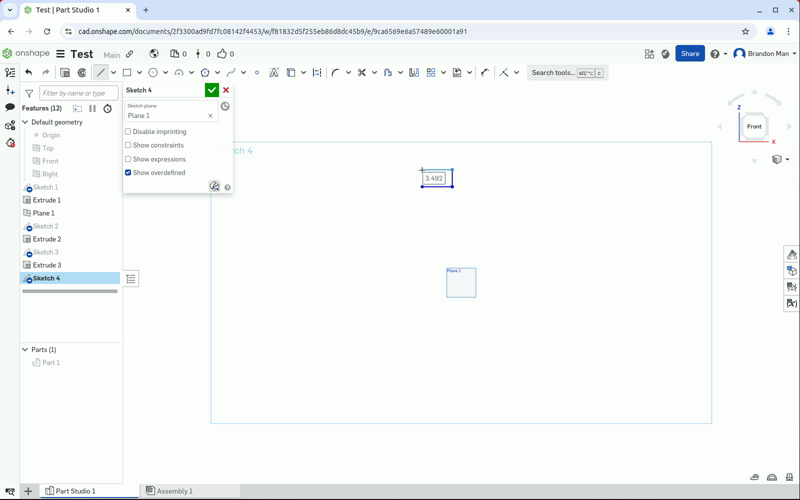
key_up(shift)
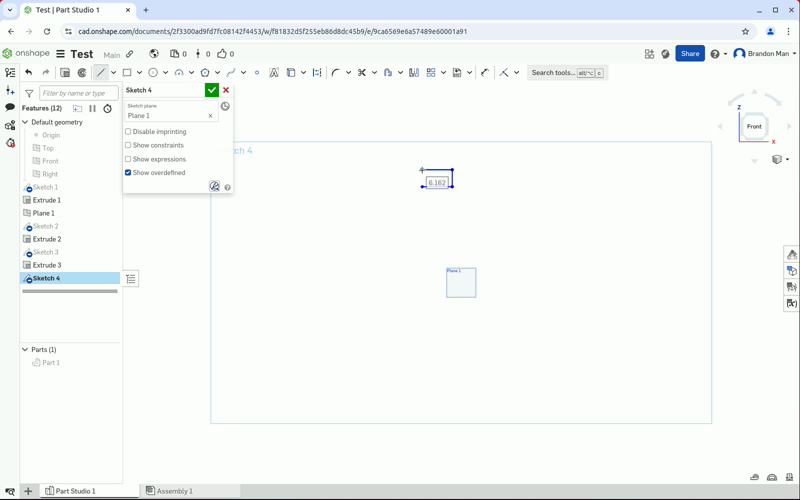
mouse_move(452, 169)
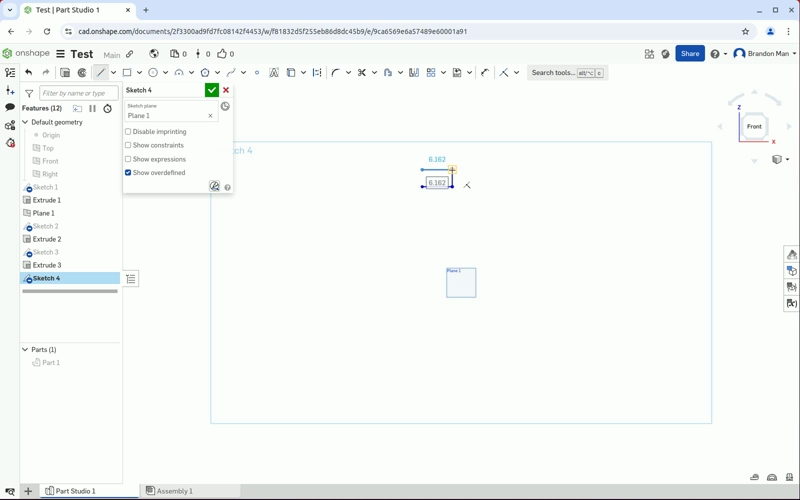
key_down(shift)
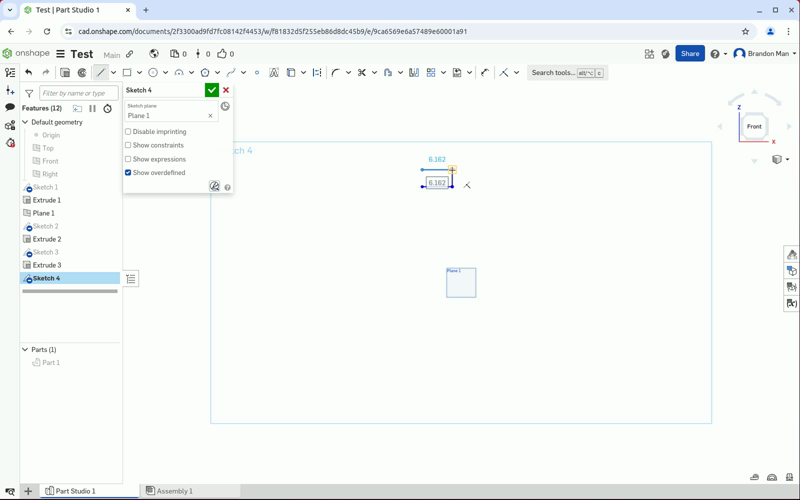
mouse_move(422, 186)
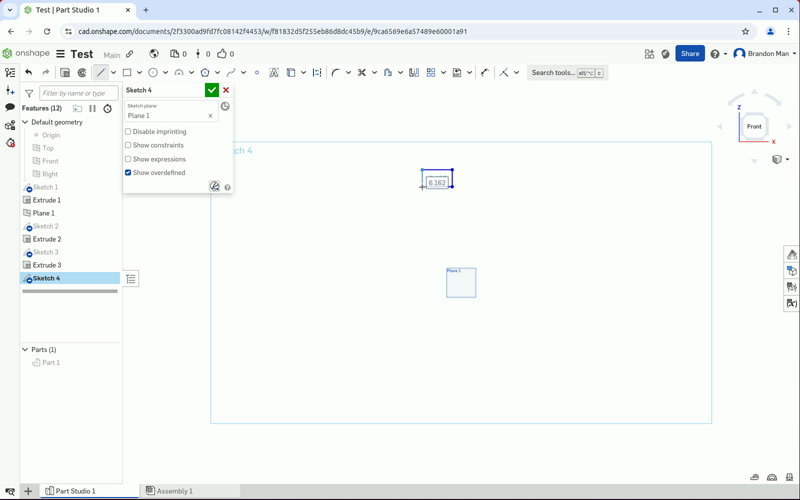
key_up(shift)
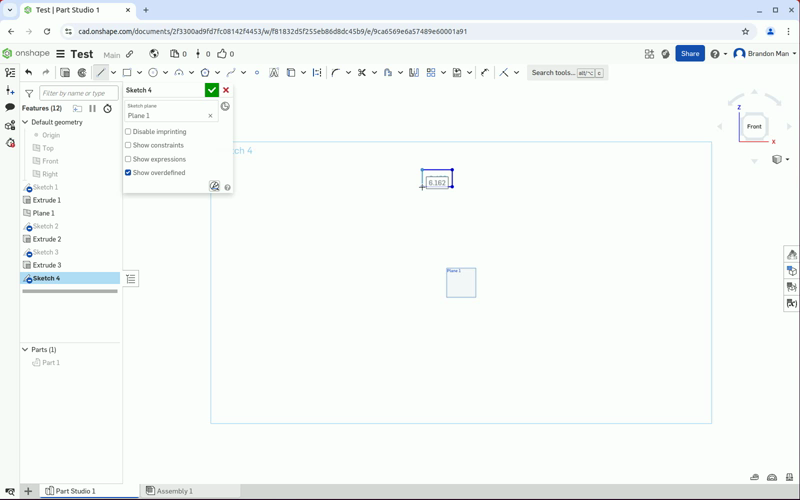
click(422, 186)
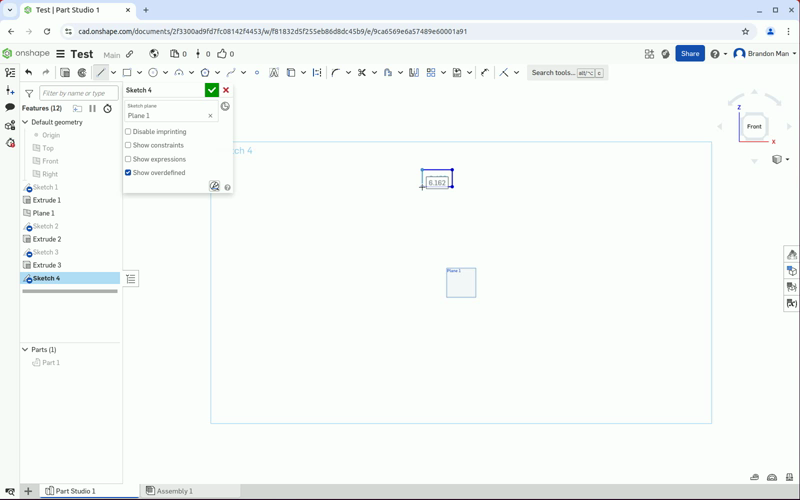
key(esc)
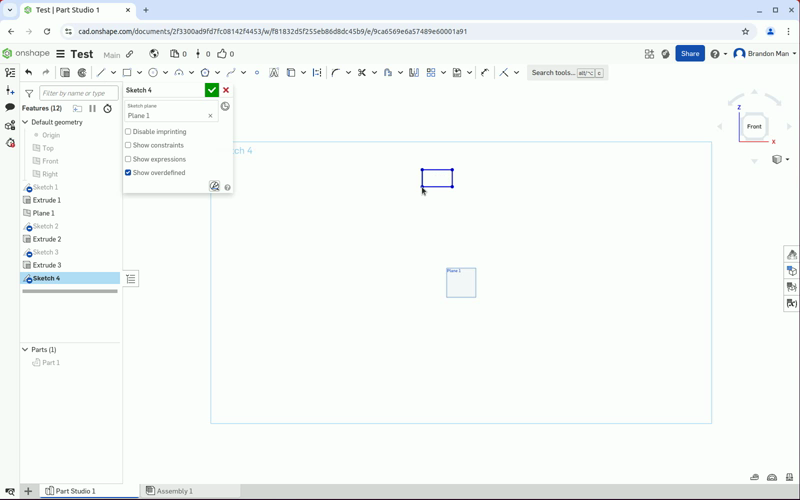
mouse_move(447, 170)
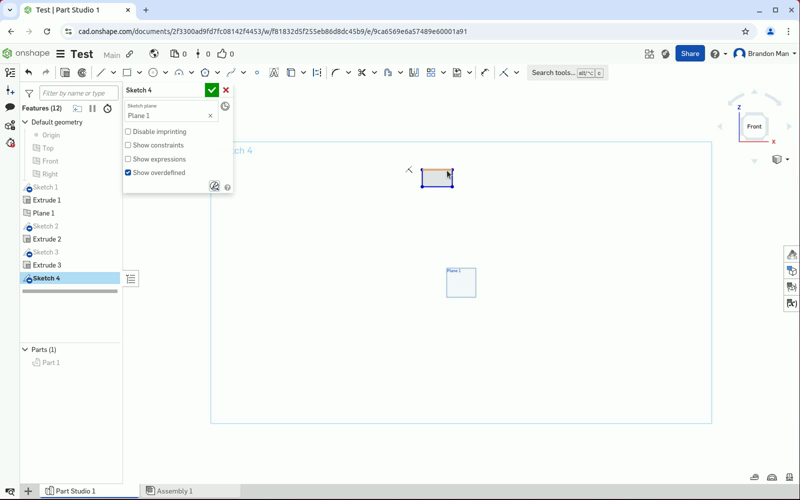
scroll(6)
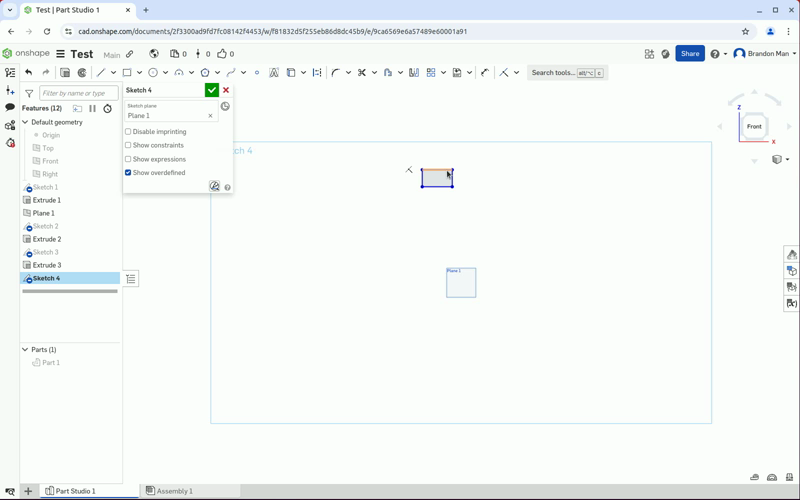
scroll(6)
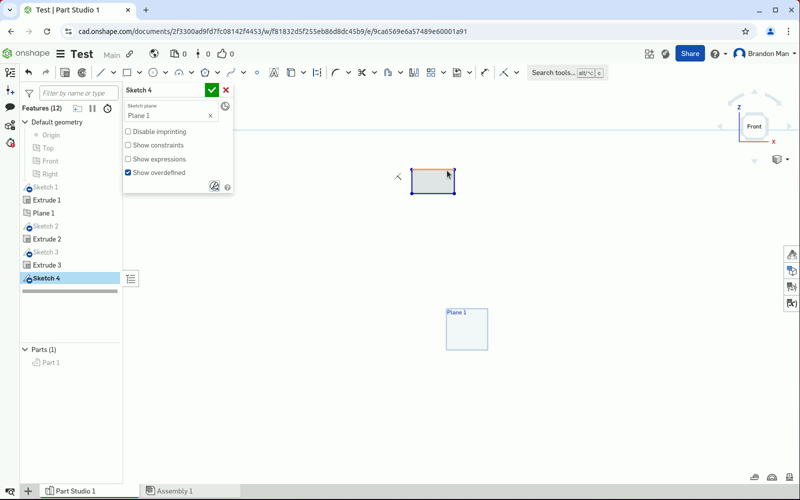
scroll(6)
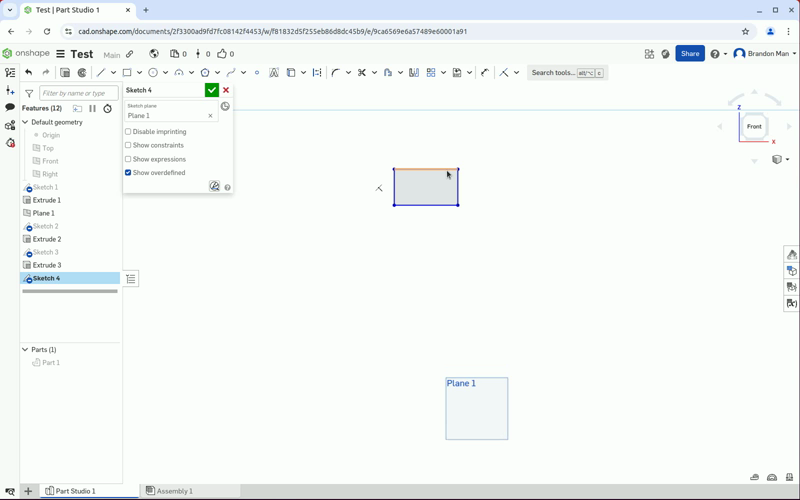
scroll(6)
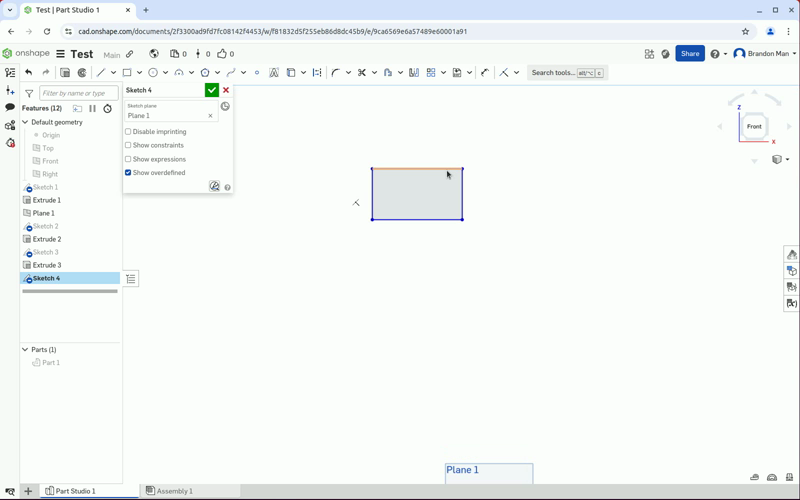
scroll(6)
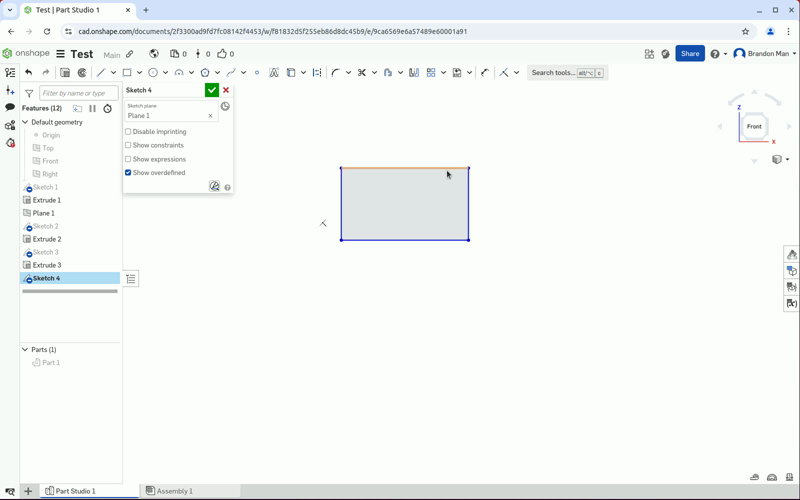
scroll(6)
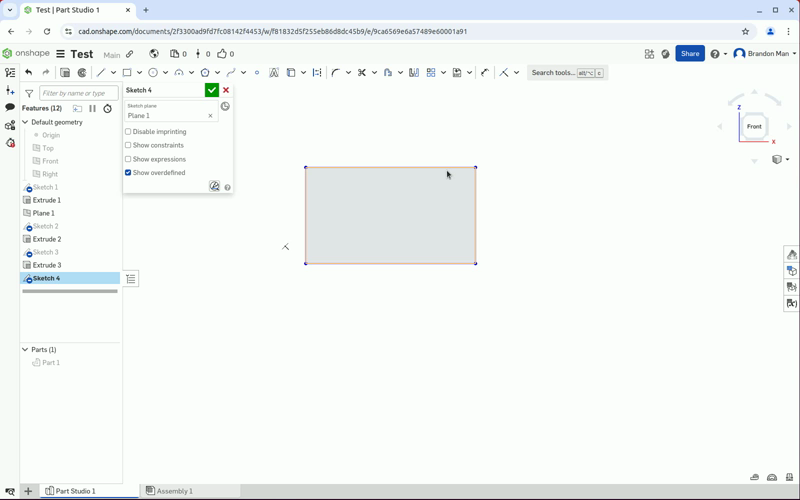
scroll(6)
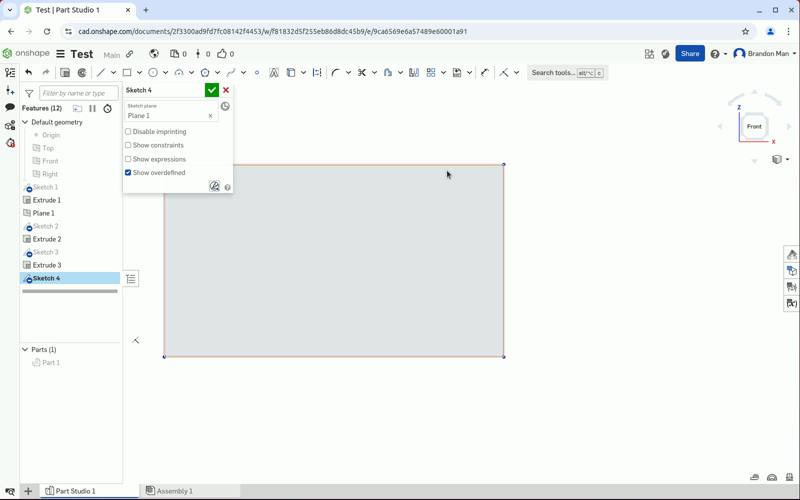
click(447, 170)
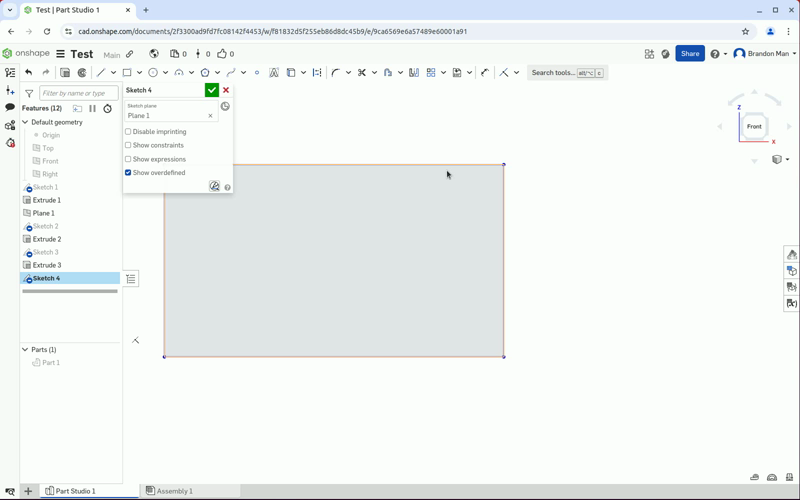
scroll(-6)
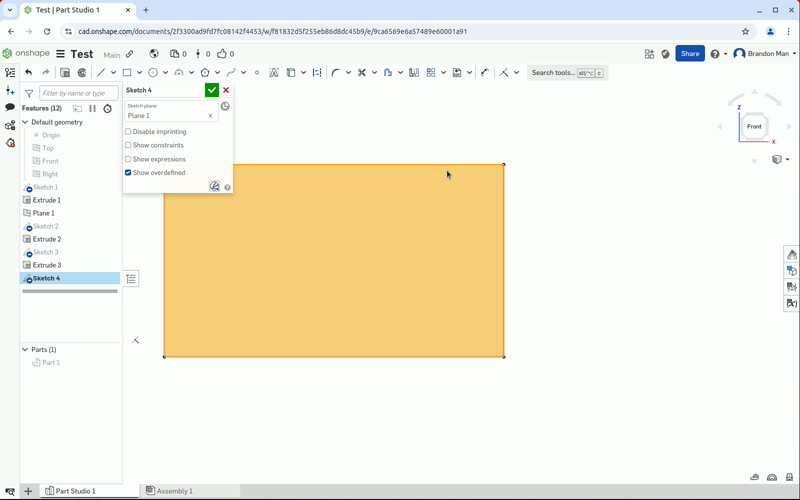
scroll(-6)
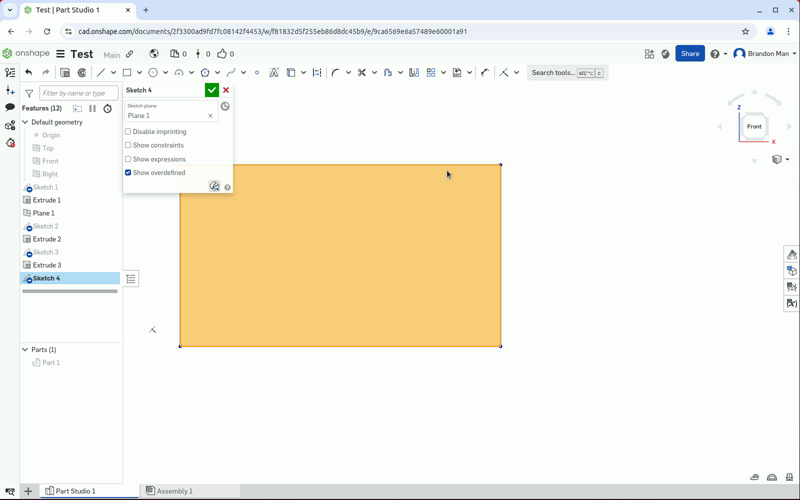
scroll(-6)
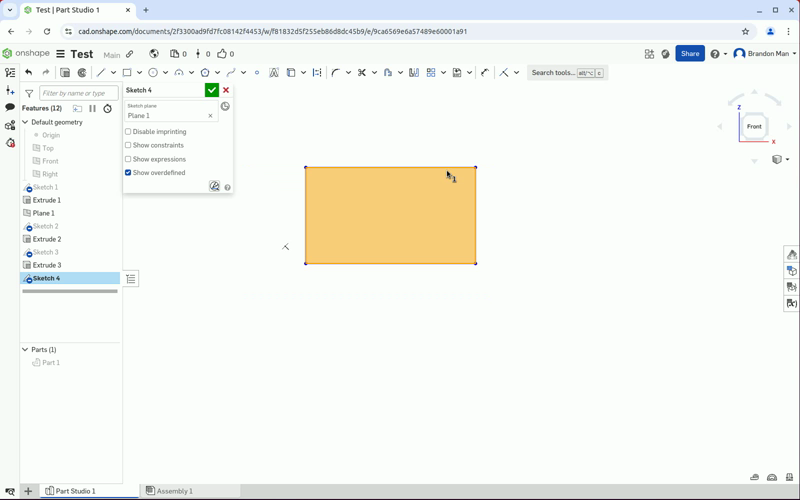
scroll(-6)
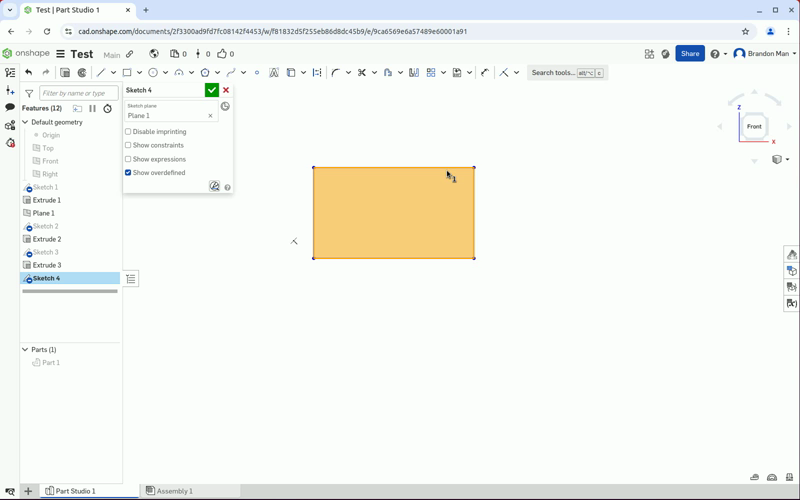
scroll(-6)
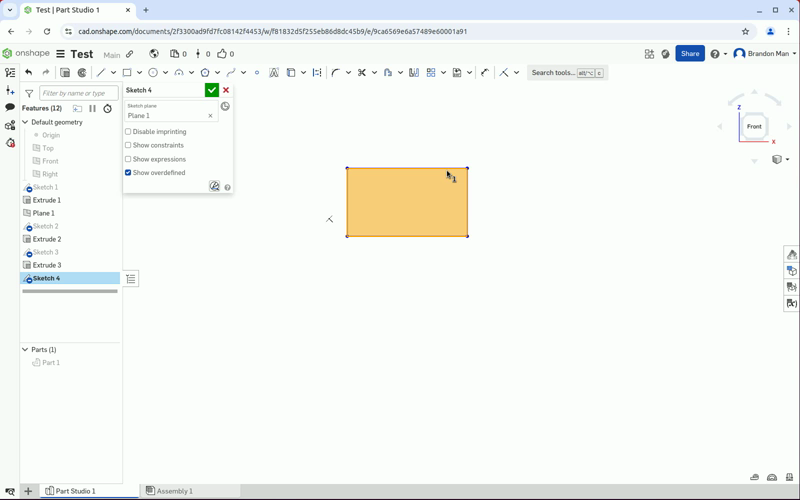
scroll(-6)
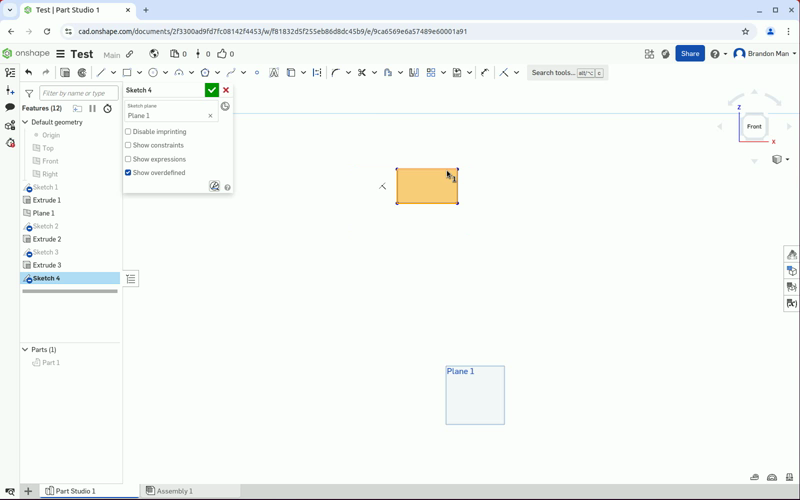
scroll(-6)
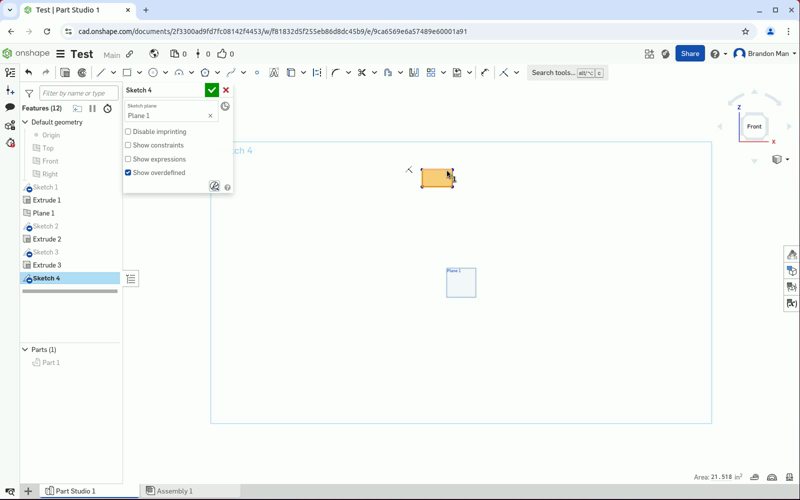
mouse_move(73, 352)
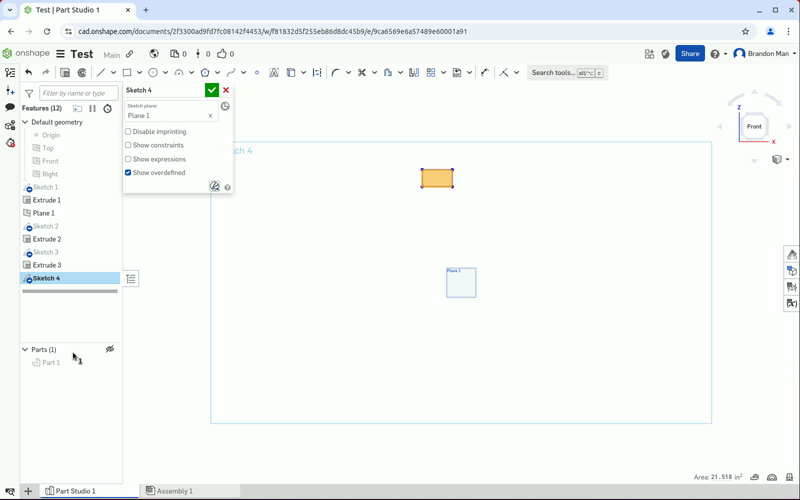
key(shift+y)
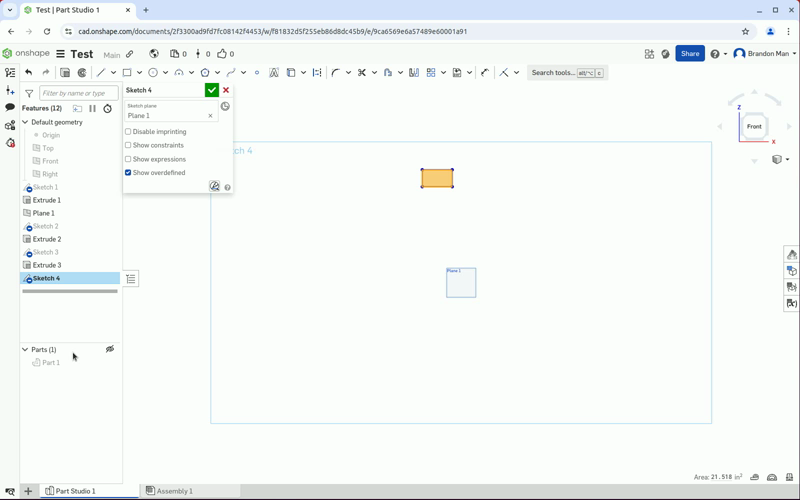
key(shift+e)
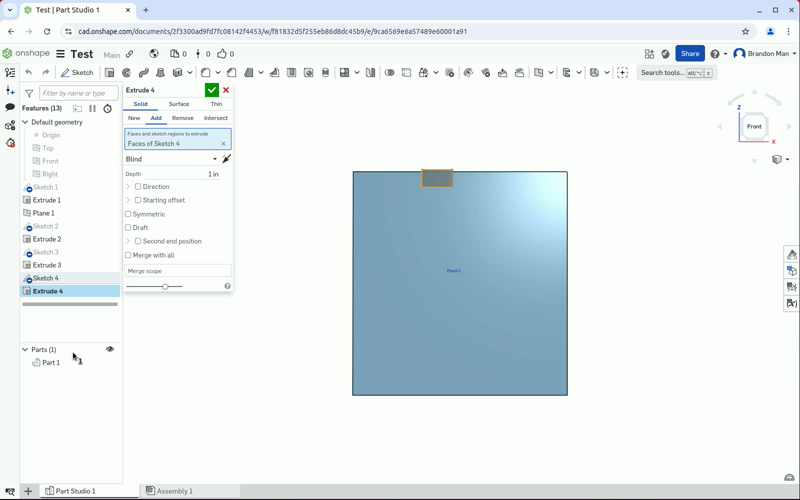
mouse_move(143, 106)
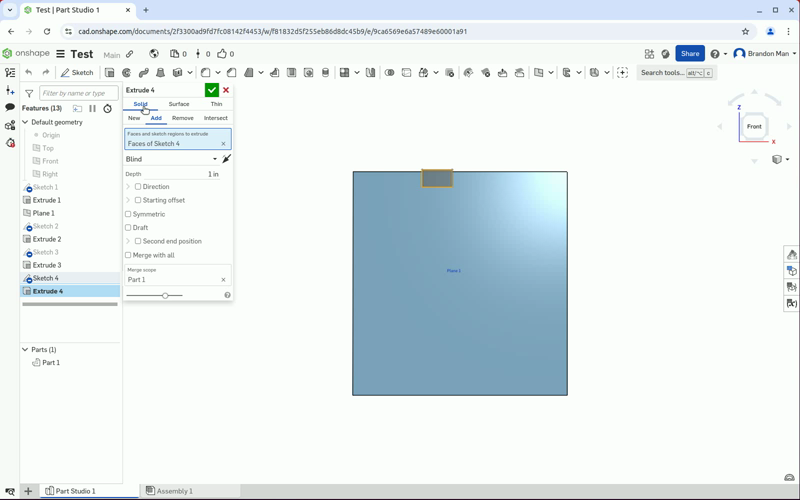
click(143, 106)
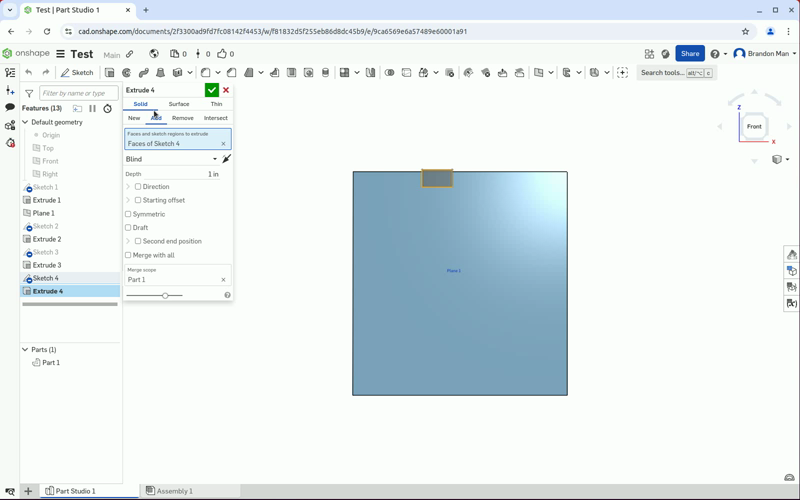
mouse_move(186, 120)
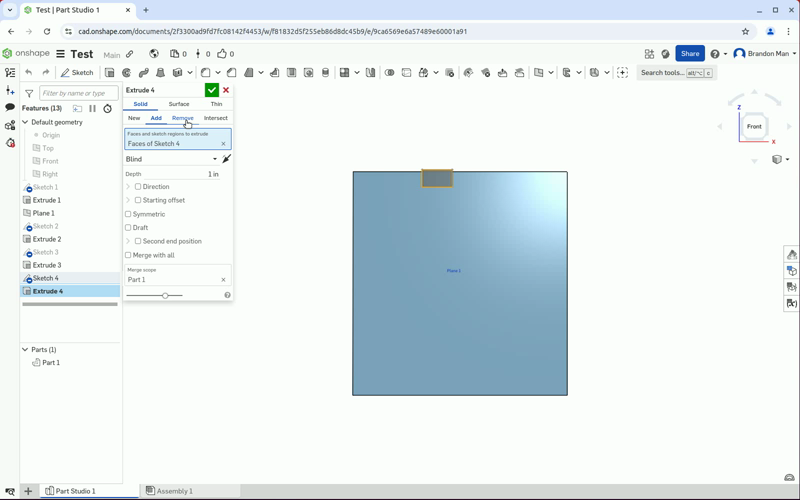
click(186, 120)
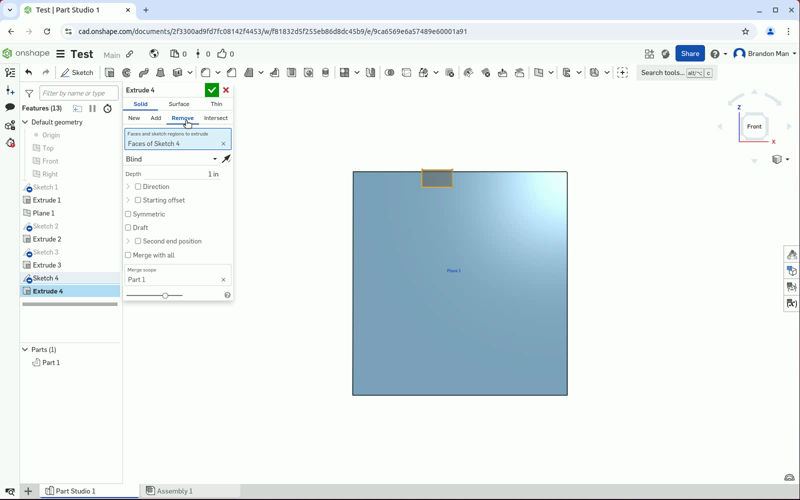
key(tab, 4)
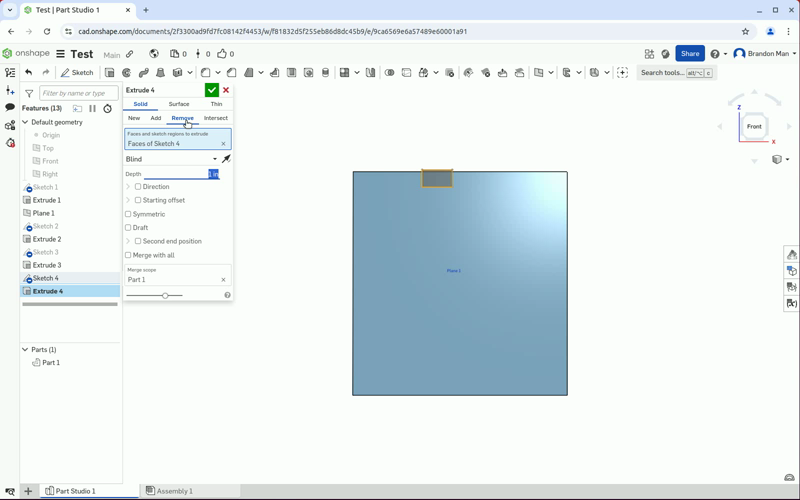
text(8.425)
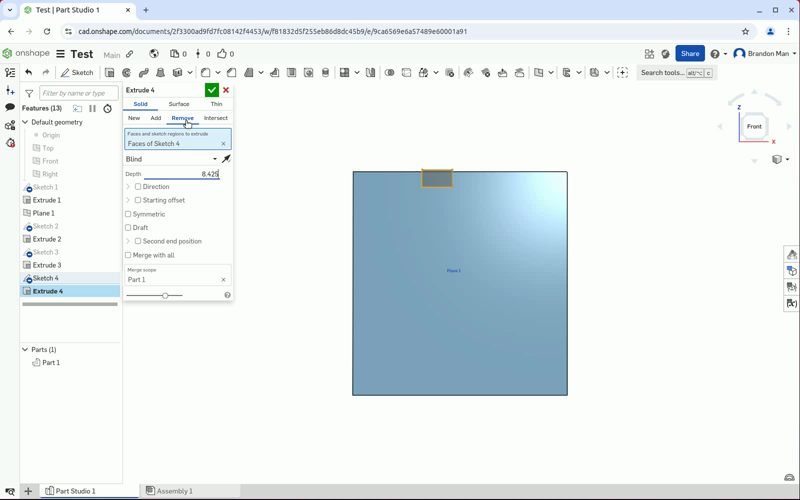
key(tab, 6)
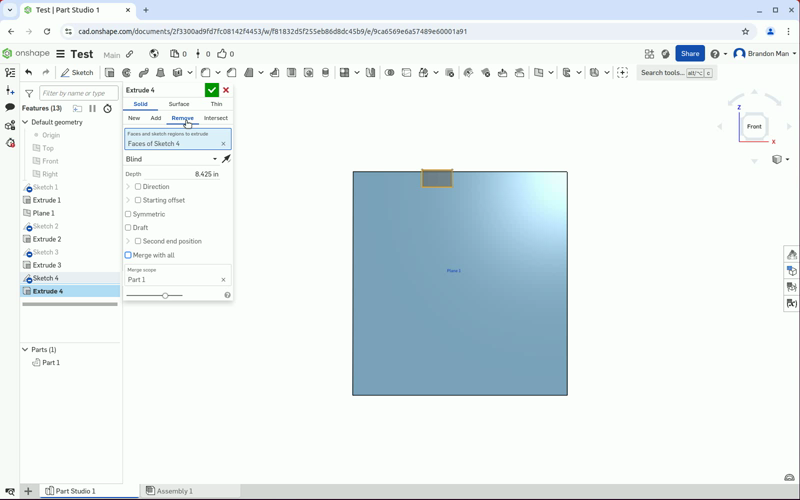
key(space)
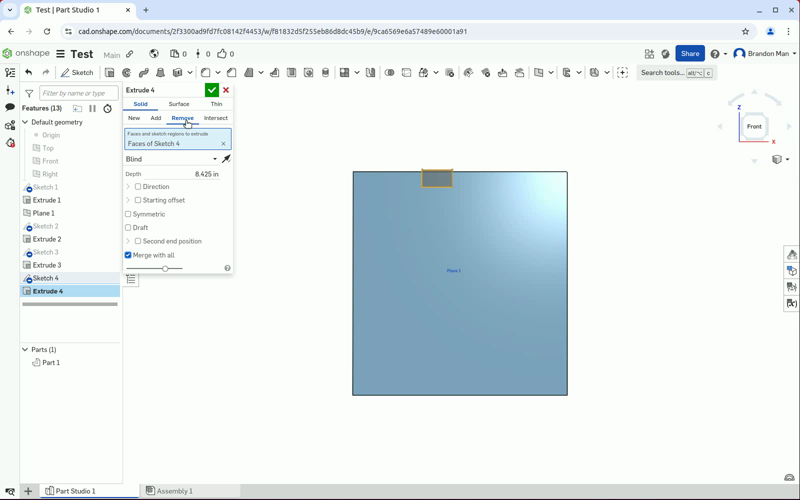
key(enter)
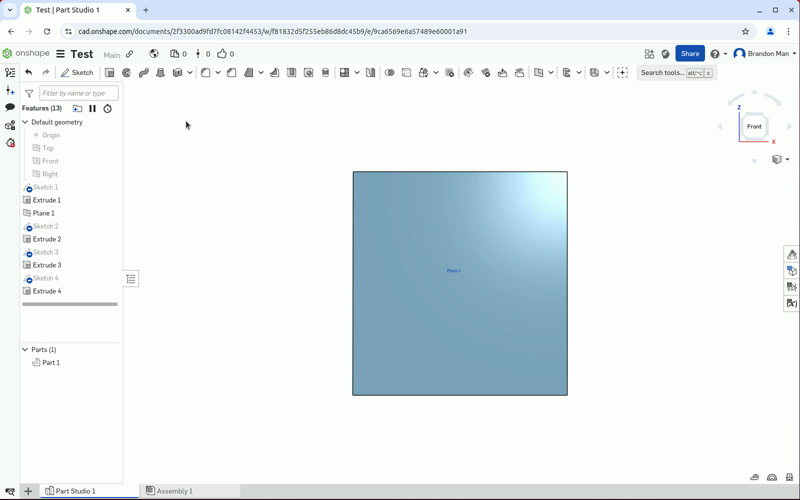
key(shift+h)
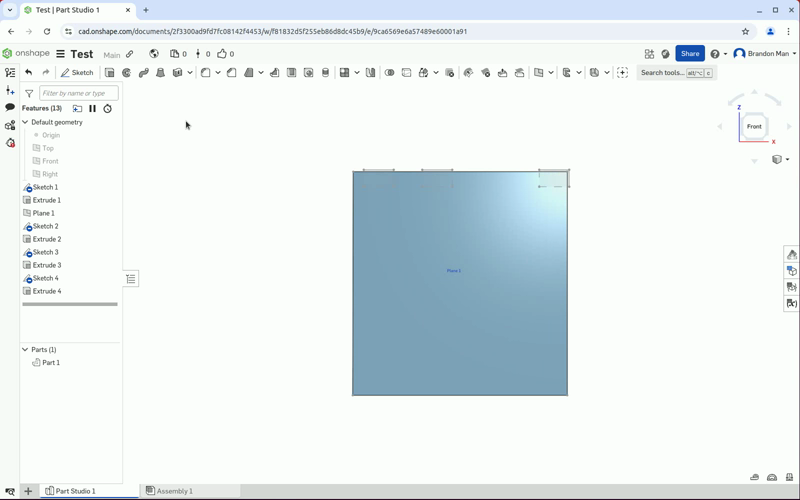
key(shift+h)
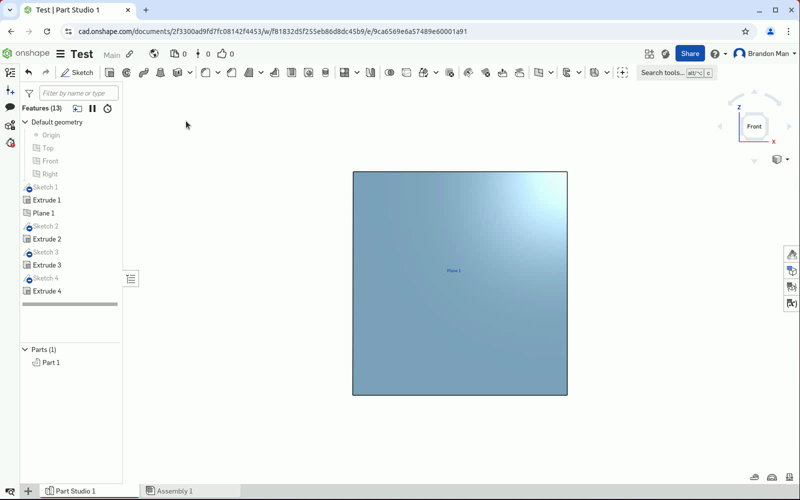
mouse_move(73, 189)
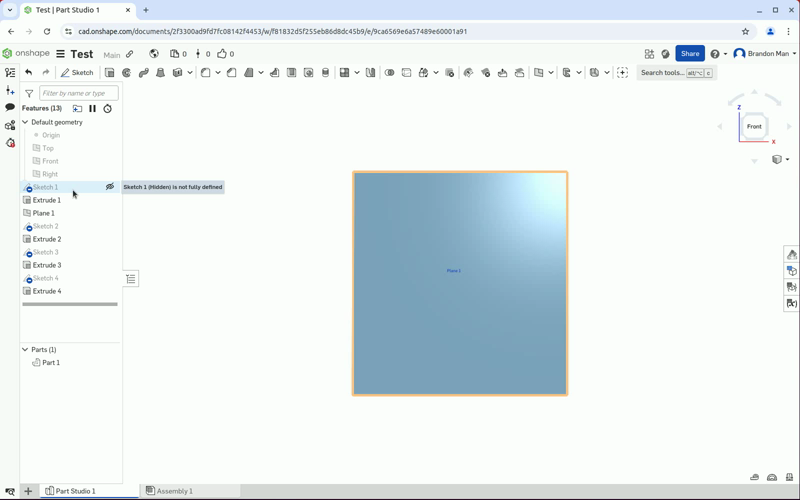
click(73, 189)
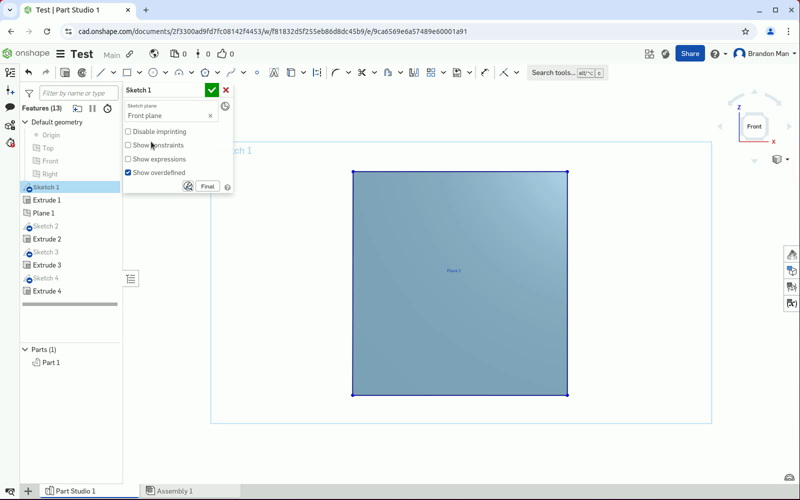
mouse_move(229, 92)
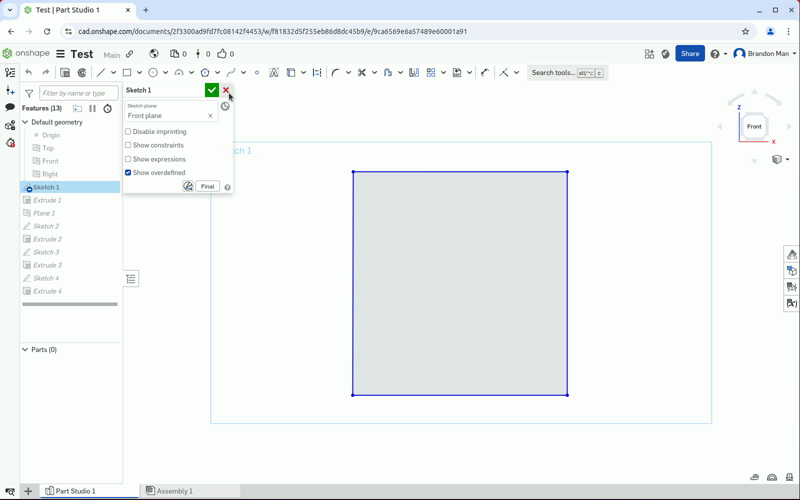
click(229, 92)
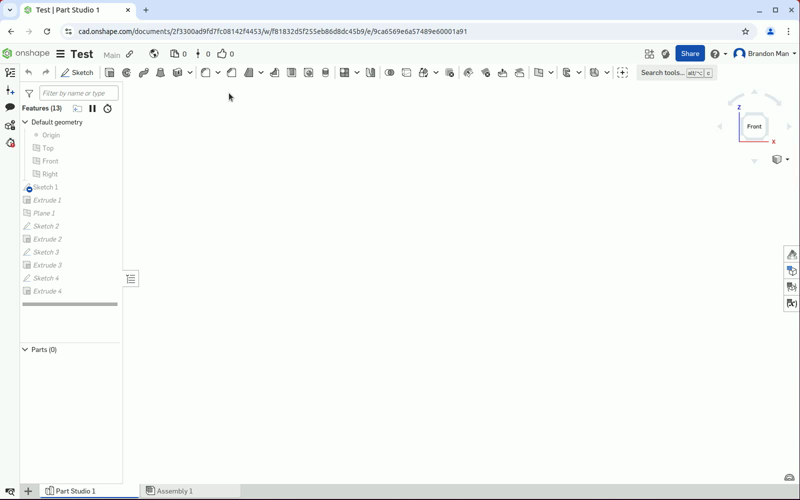
key(shift+s)
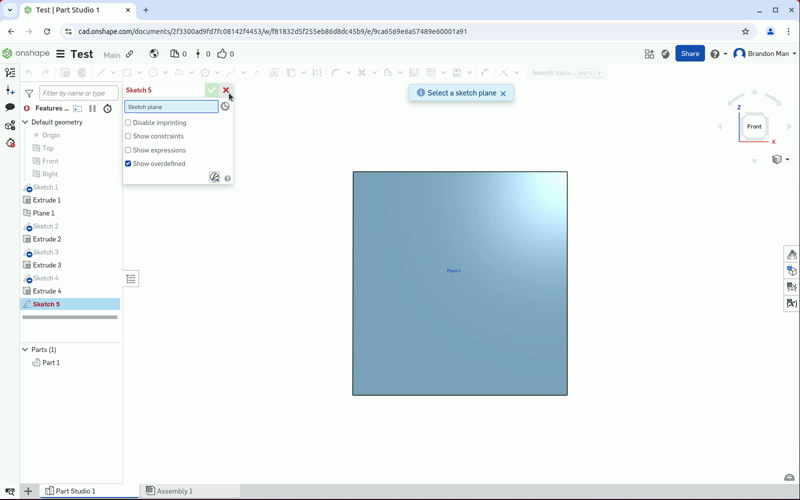
mouse_move(73, 215)
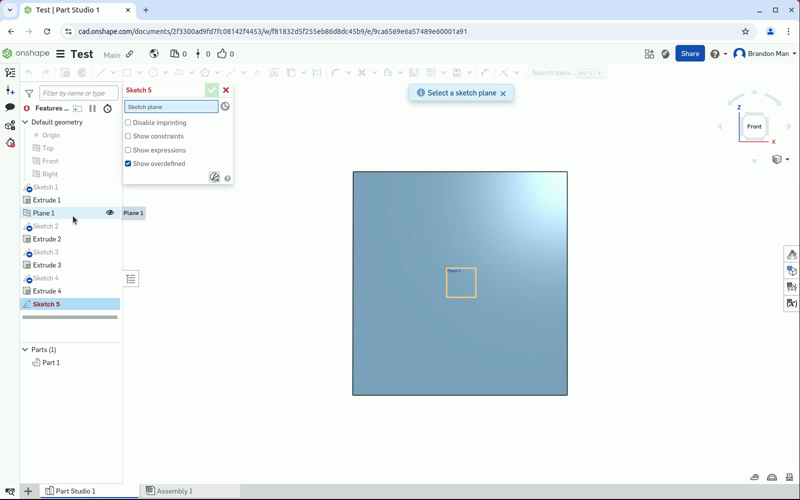
click(73, 215)
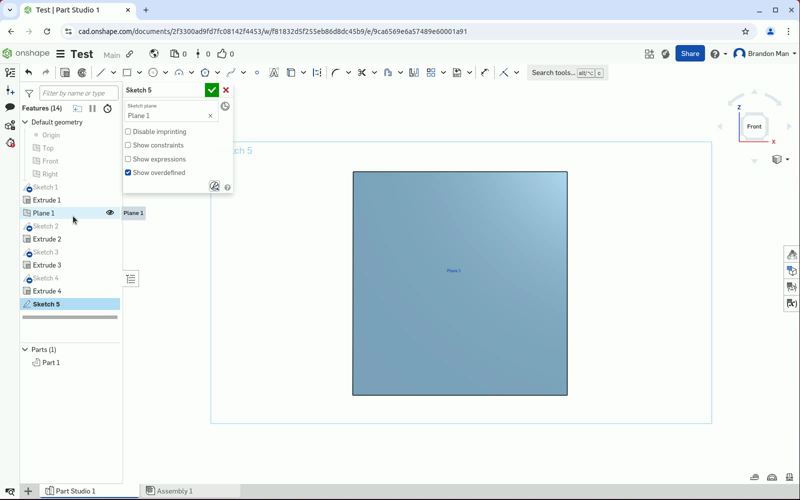
mouse_move(73, 352)
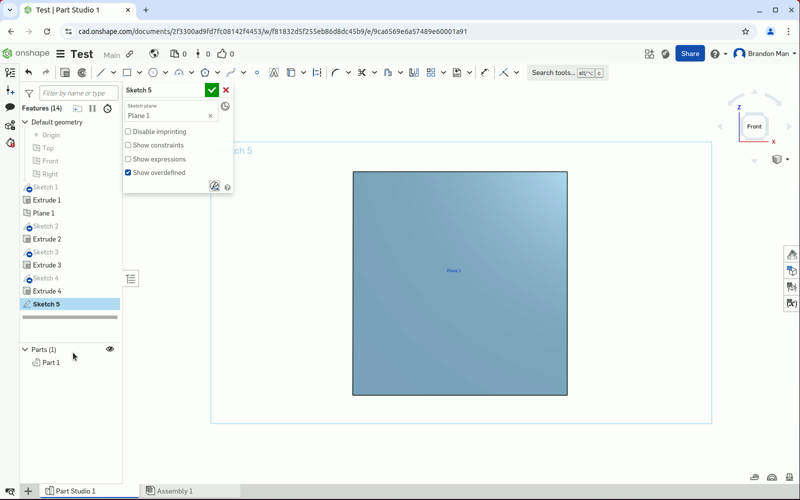
key(y)
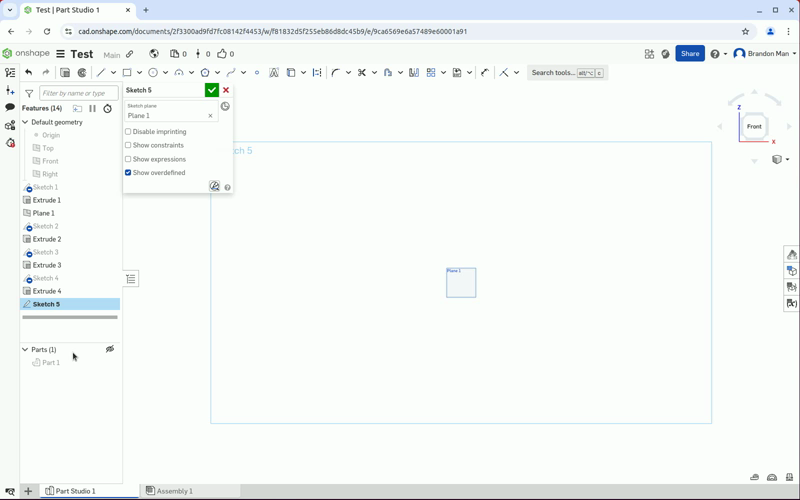
key(l)
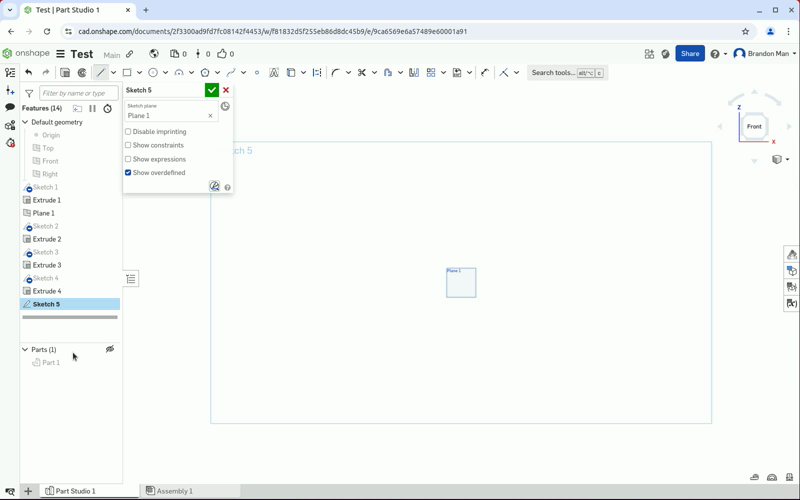
key_down(shift)
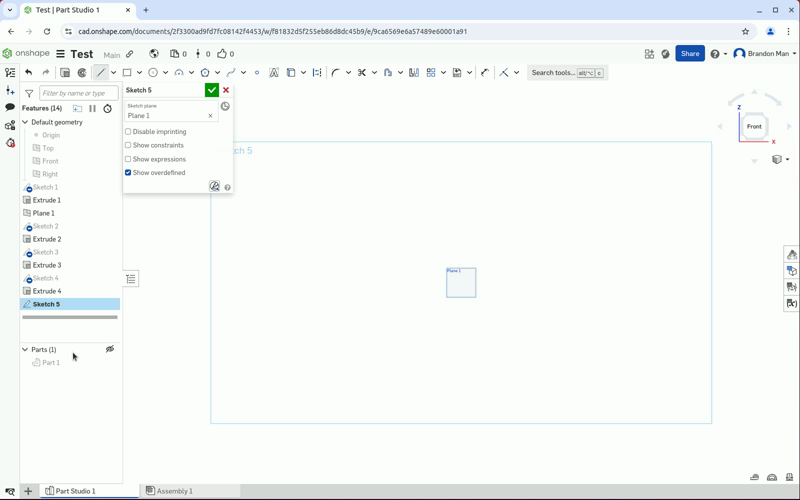
mouse_move(480, 186)
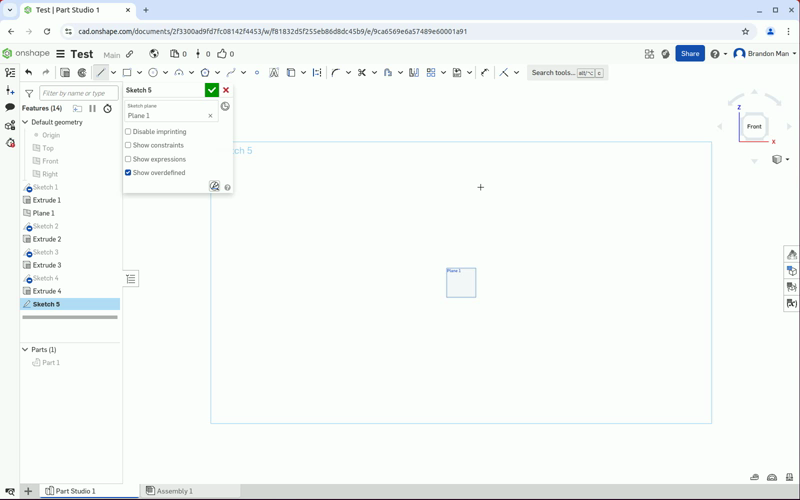
click(480, 186)
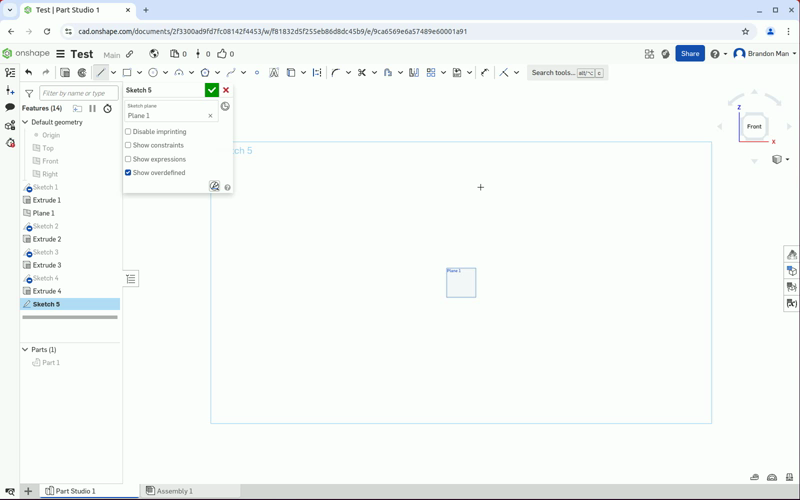
key_up(shift)
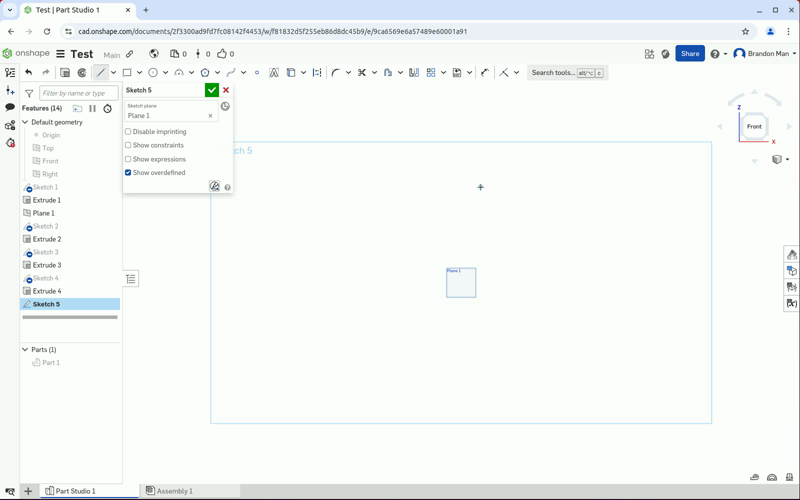
key_down(shift)
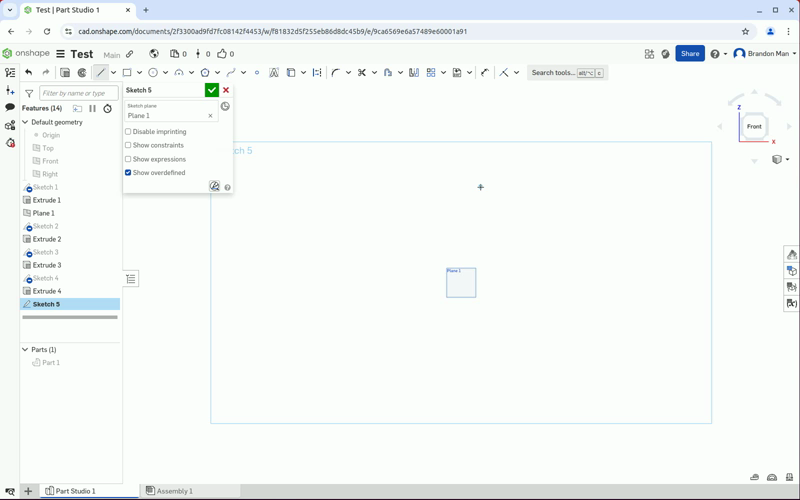
mouse_move(510, 186)
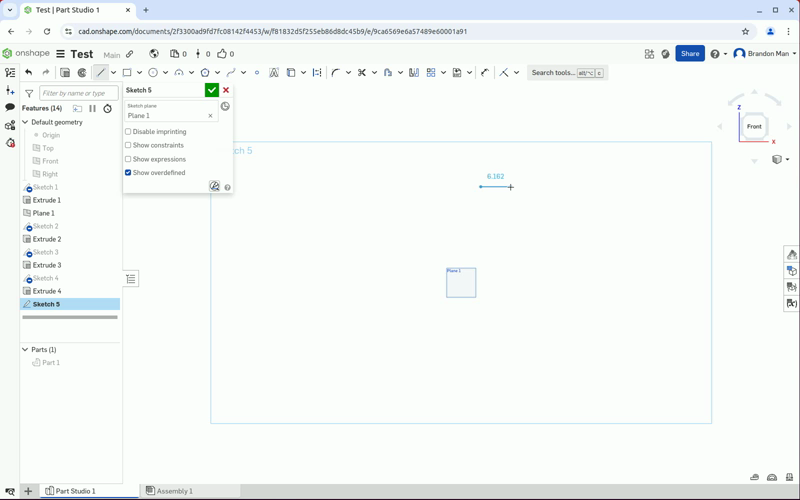
mouse_move(510, 186)
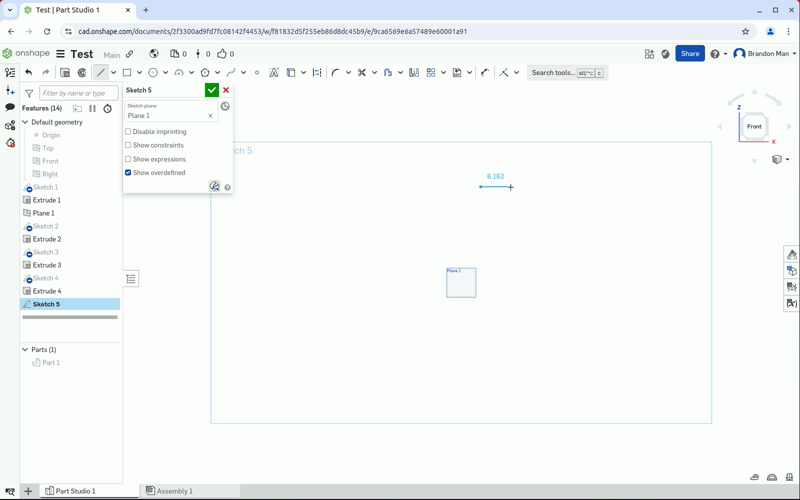
click(510, 186)
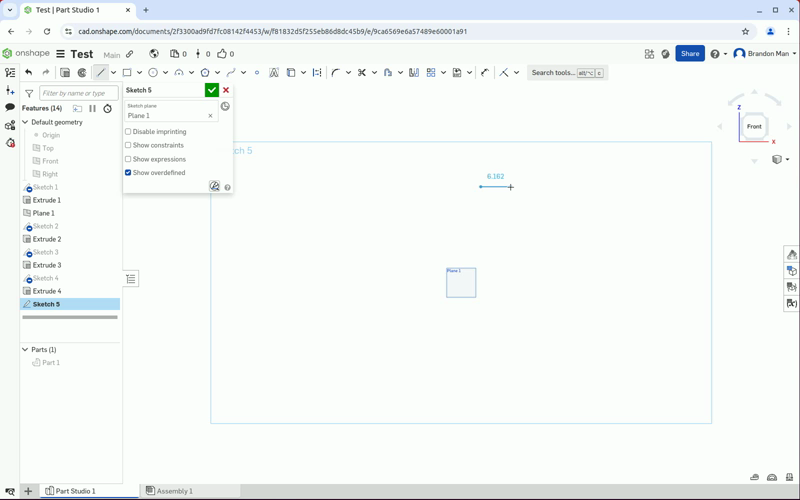
key_up(shift)
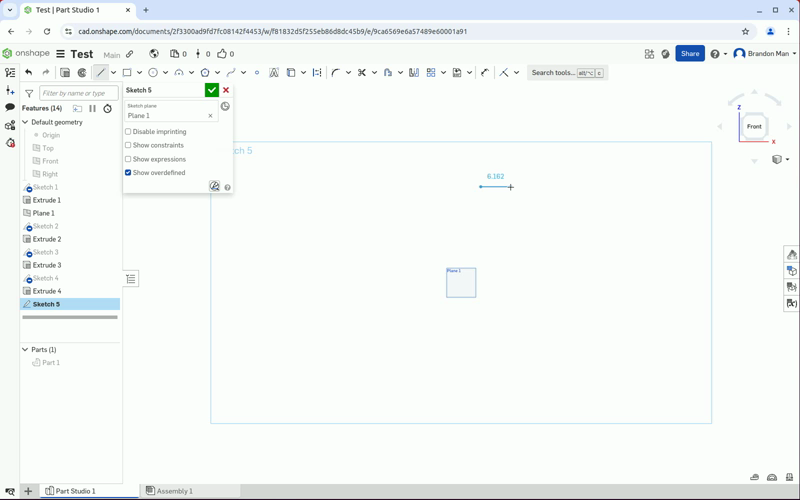
key_down(shift)
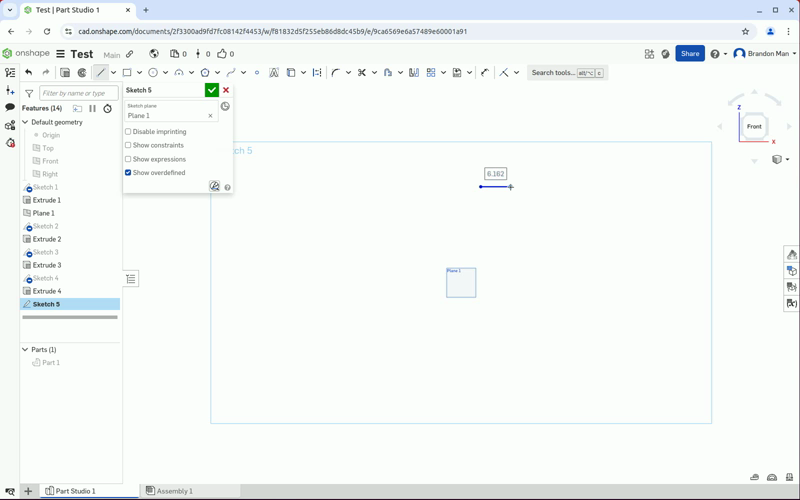
mouse_move(540, 186)
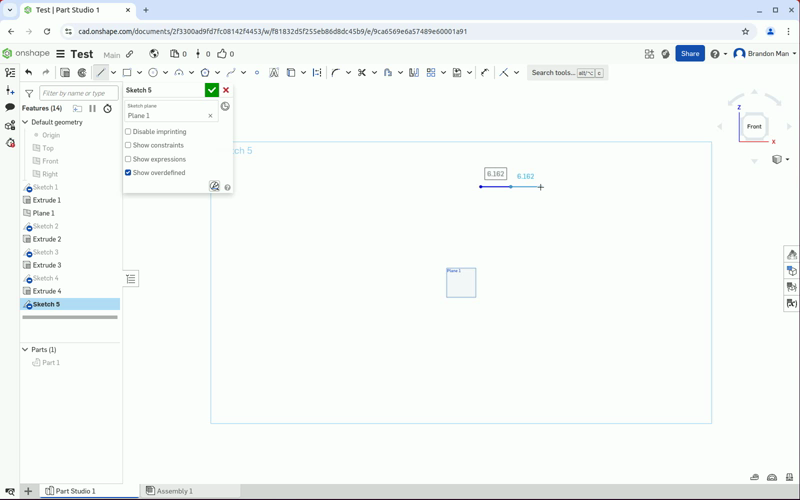
mouse_move(510, 169)
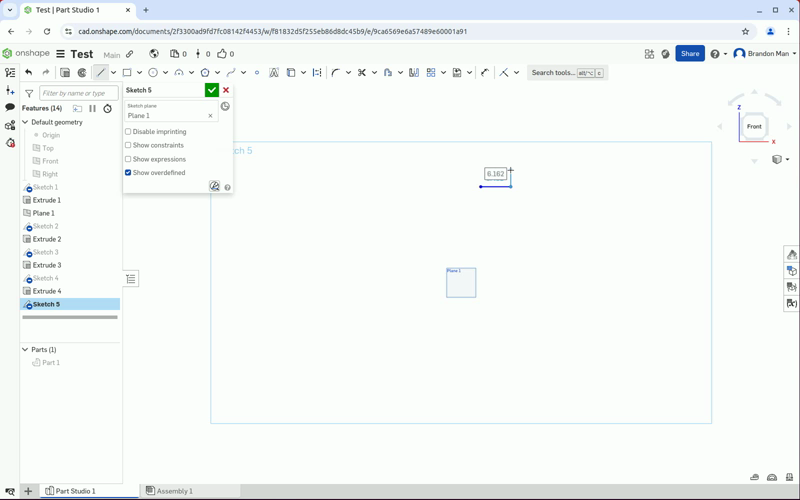
click(510, 169)
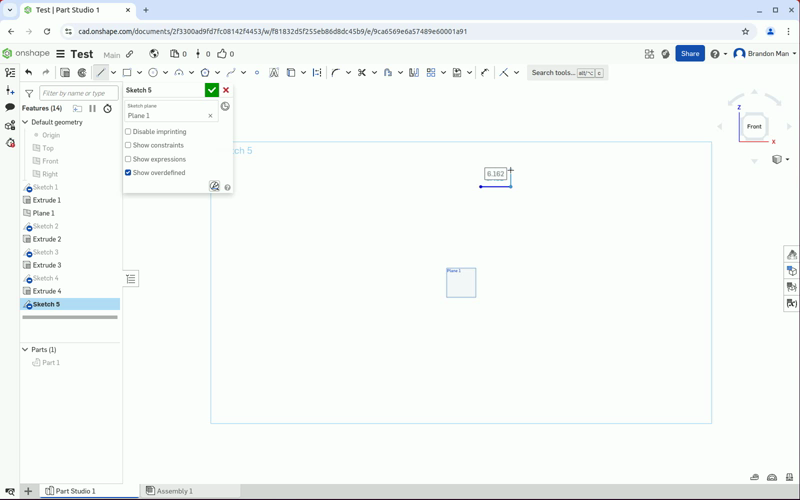
key_up(shift)
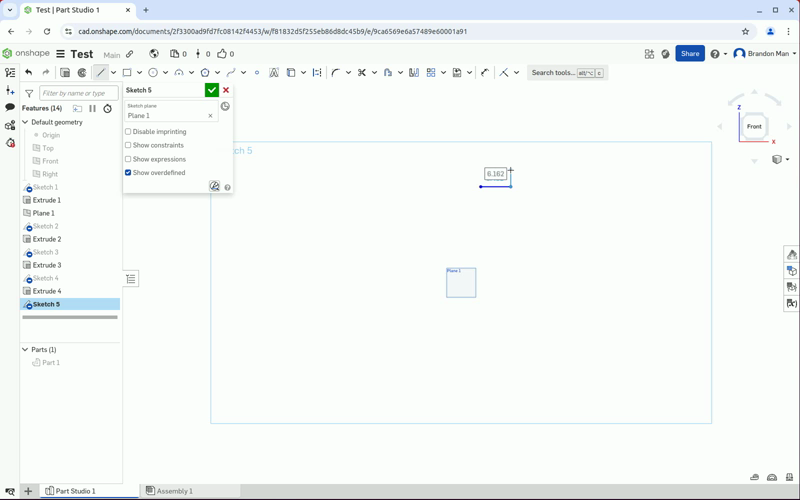
key_down(shift)
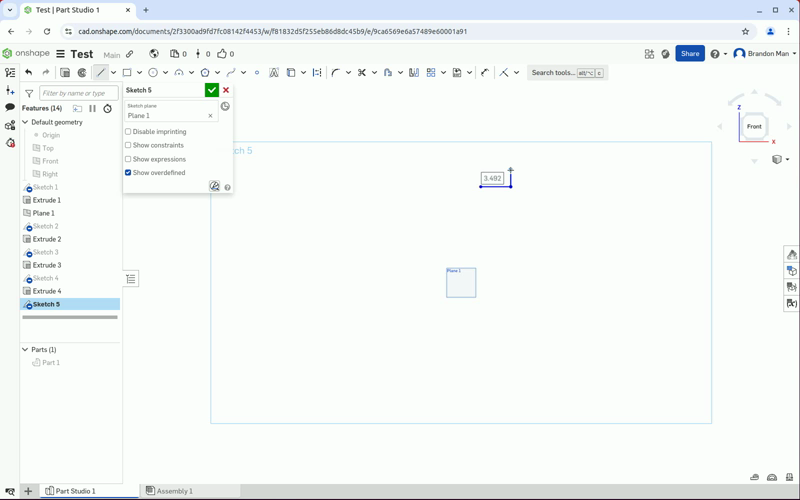
mouse_move(540, 169)
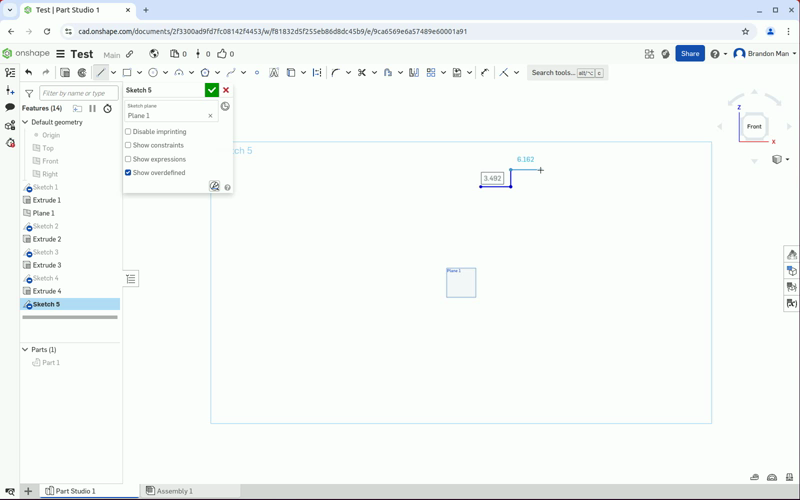
mouse_move(480, 169)
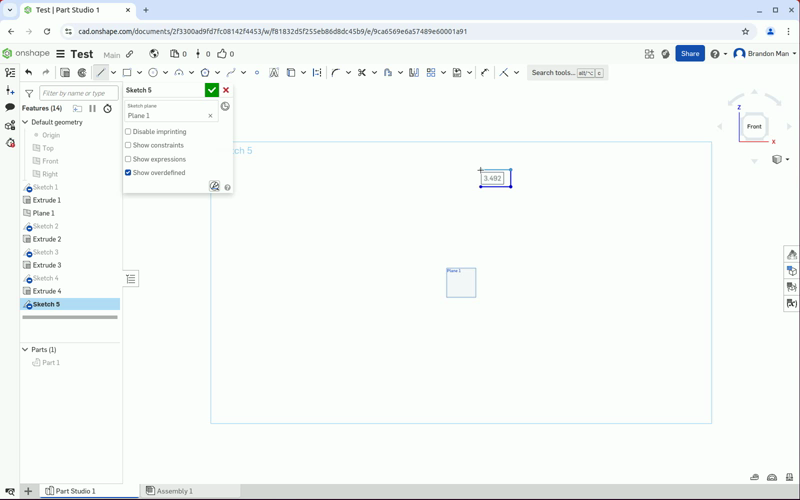
click(480, 169)
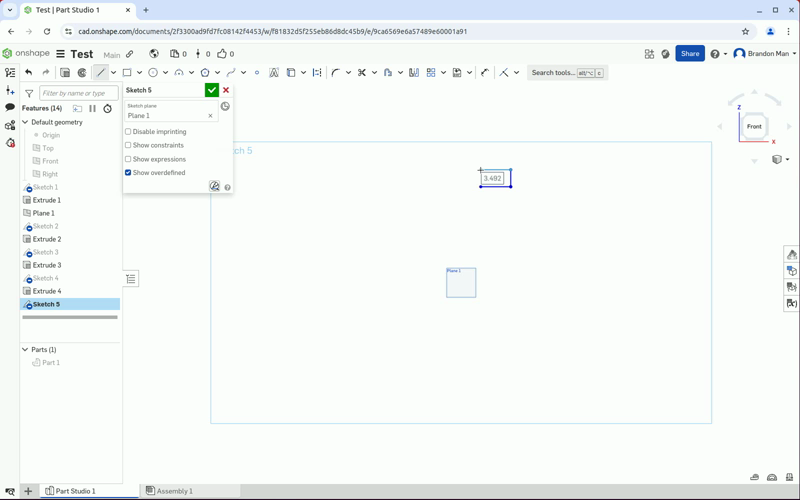
key_up(shift)
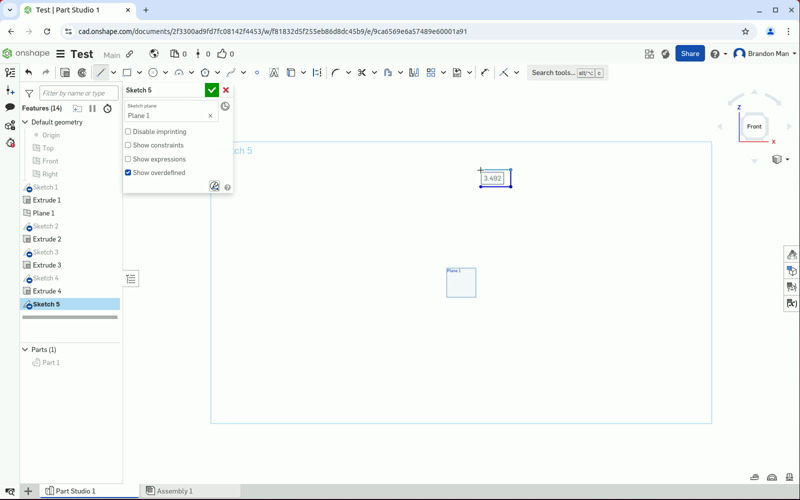
mouse_move(510, 169)
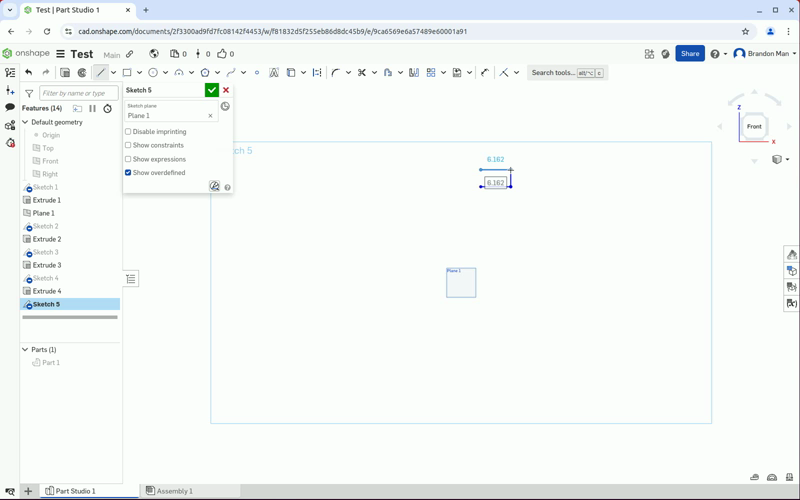
key_down(shift)
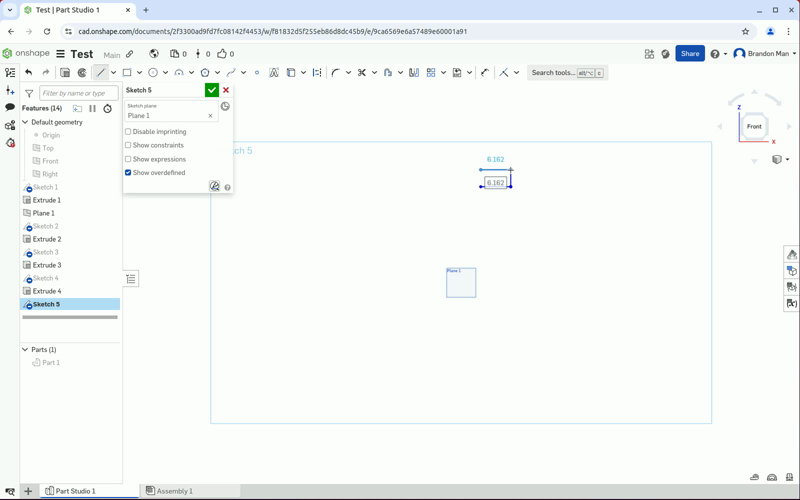
mouse_move(480, 186)
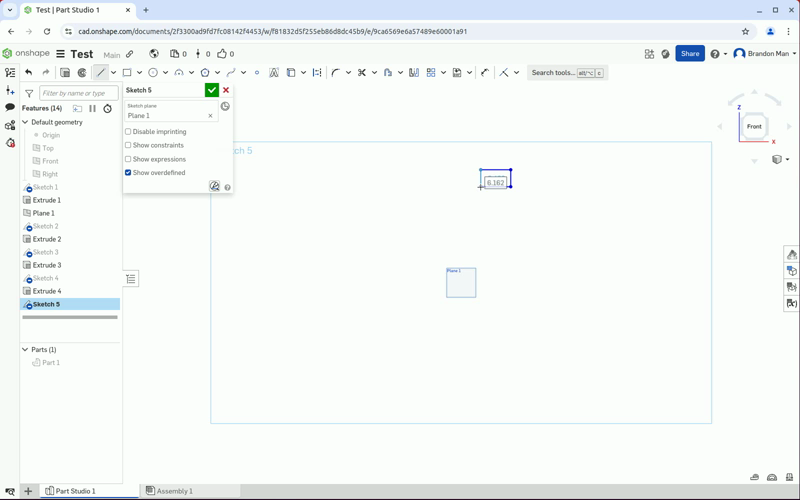
key_up(shift)
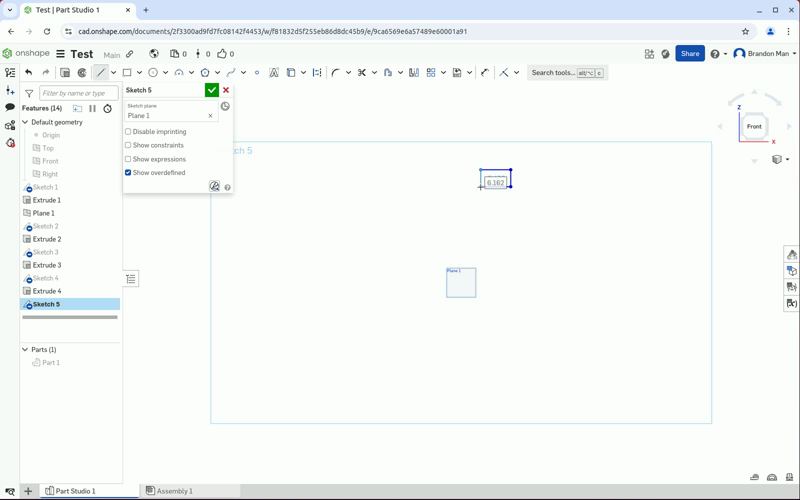
click(480, 186)
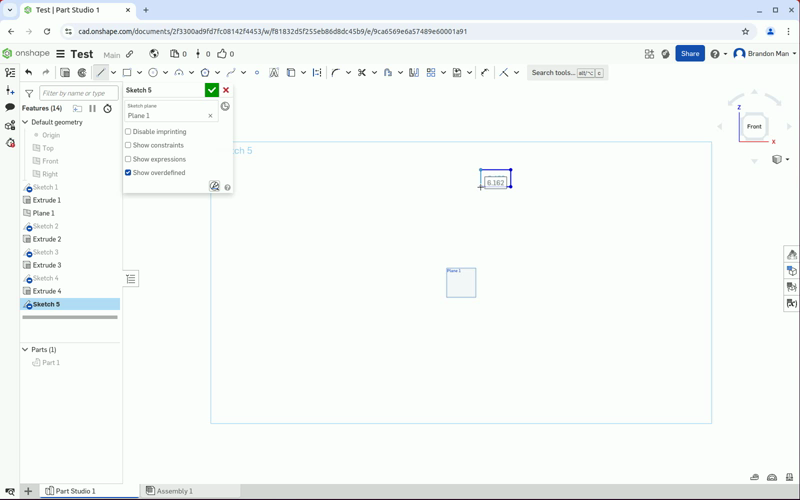
key(esc)
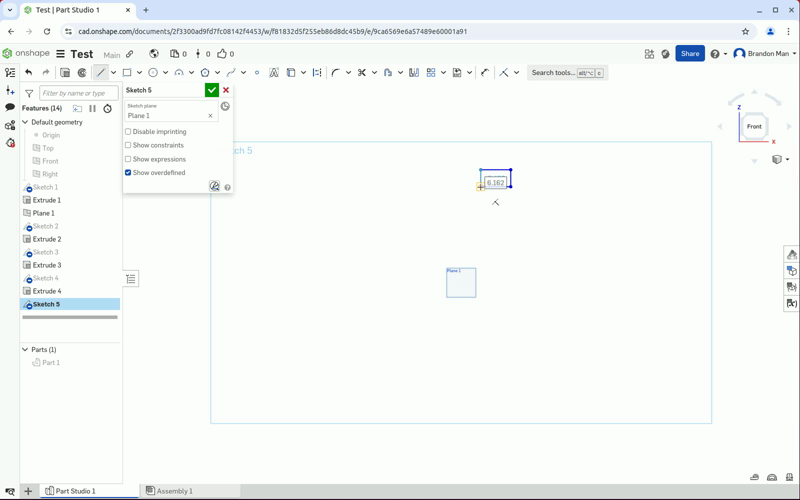
mouse_move(501, 180)
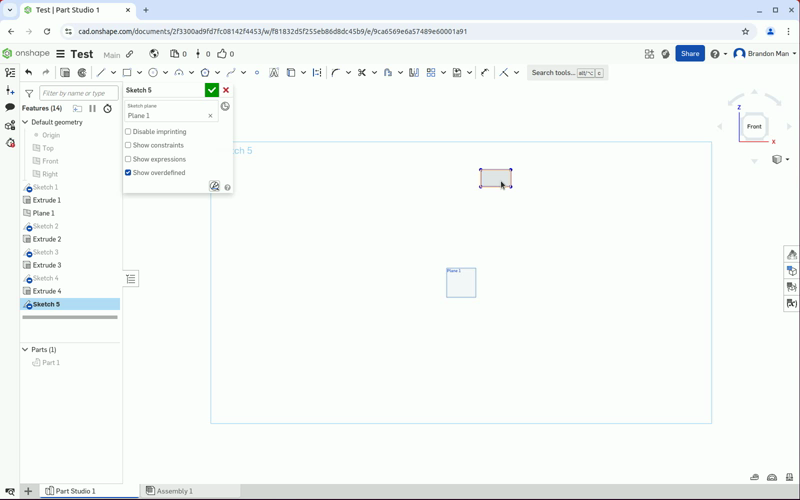
scroll(6)
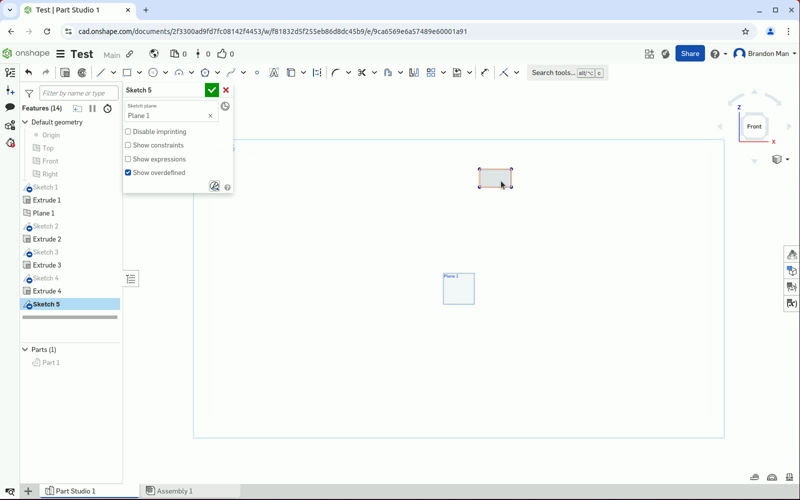
scroll(6)
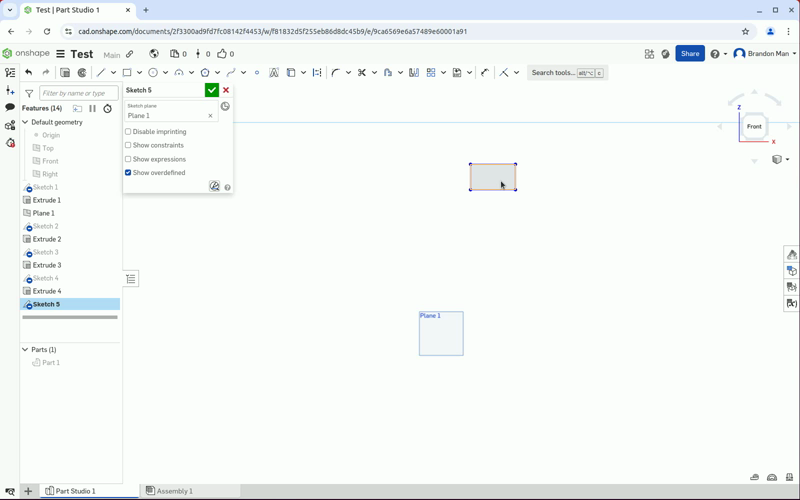
scroll(6)
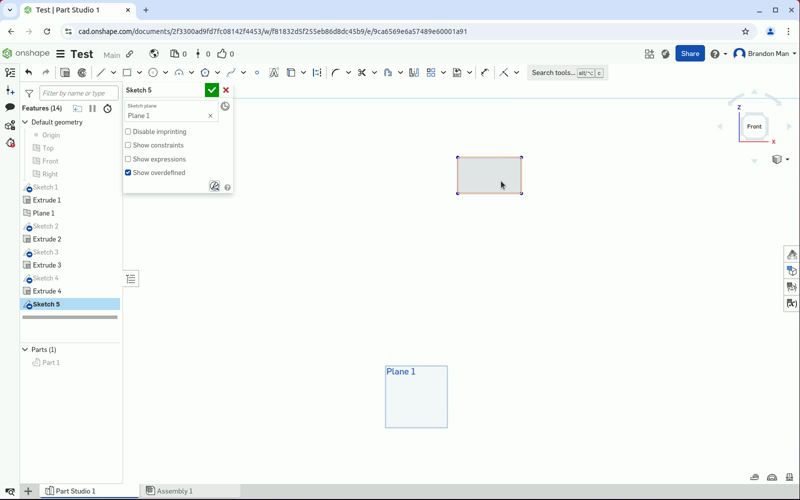
scroll(6)
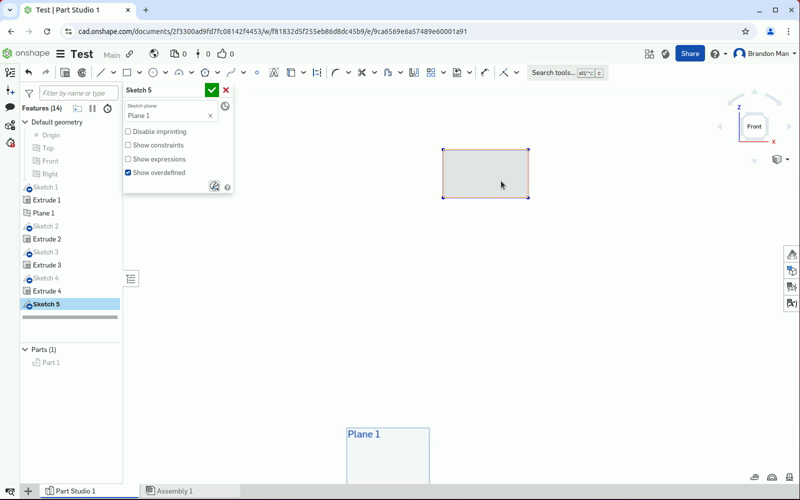
scroll(6)
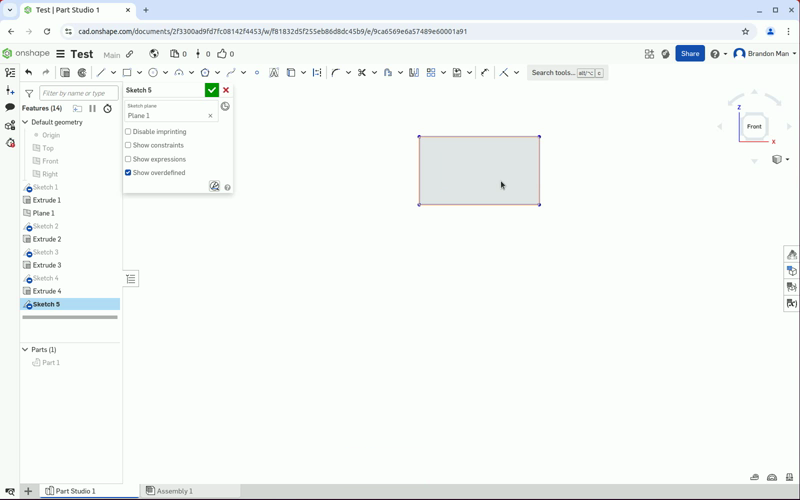
scroll(6)
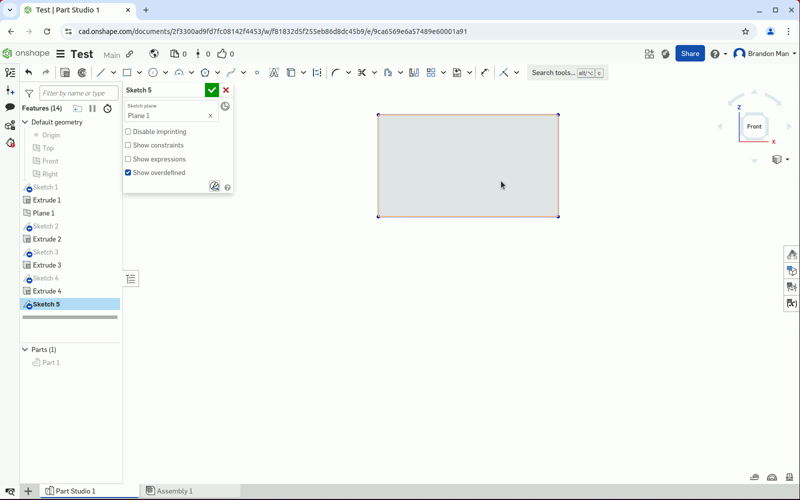
scroll(6)
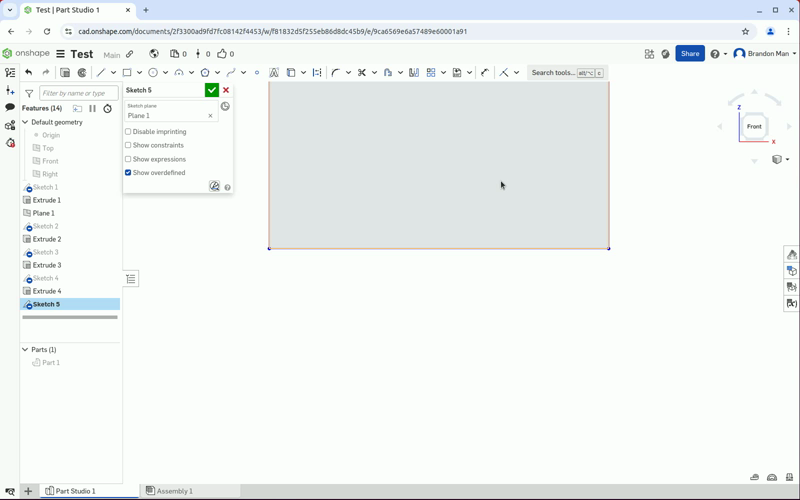
click(501, 180)
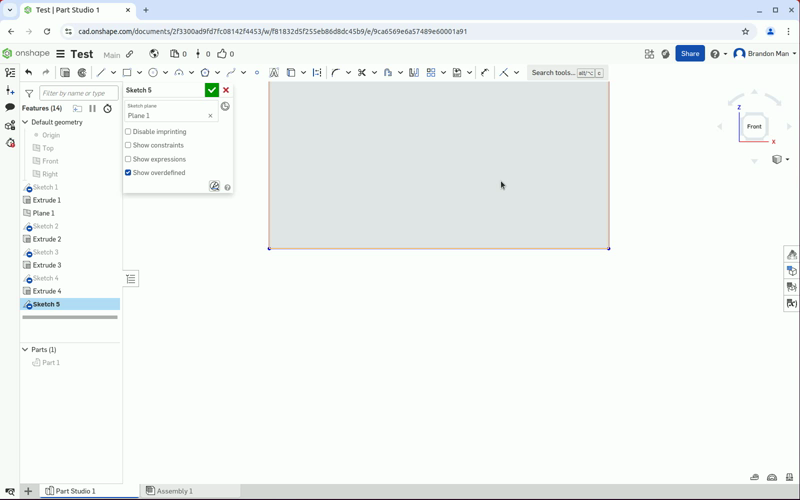
scroll(-6)
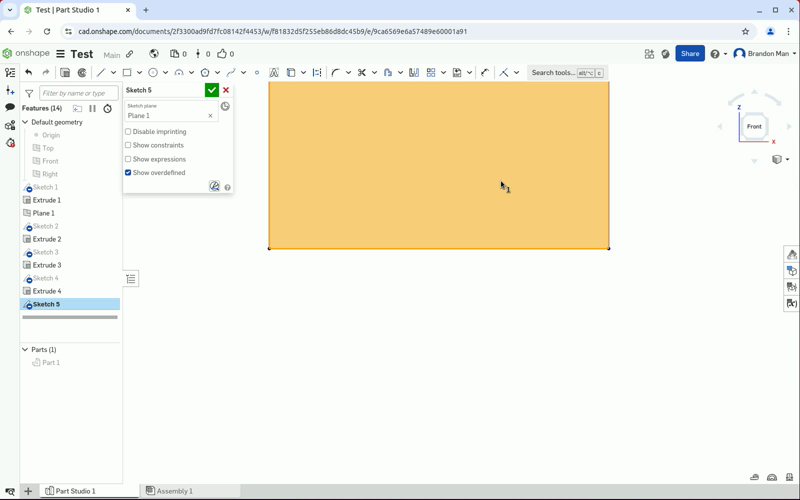
scroll(-6)
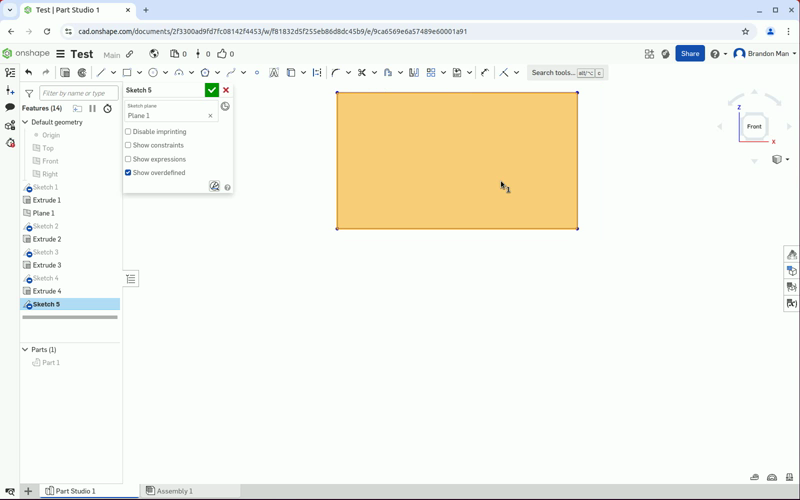
scroll(-6)
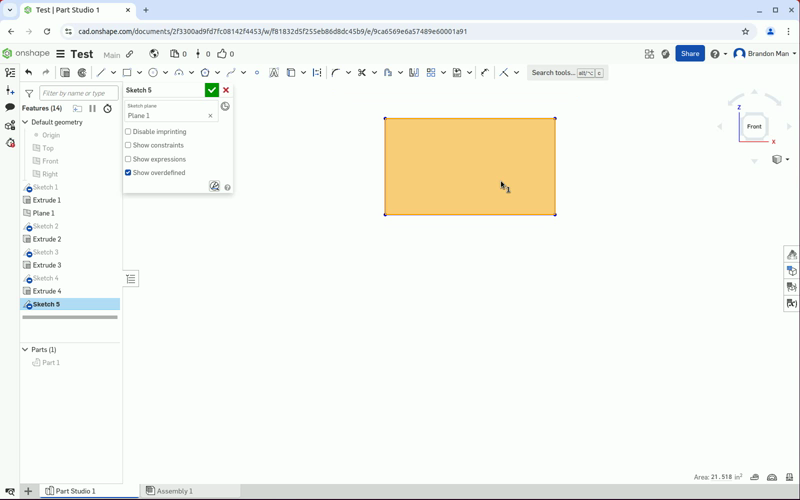
scroll(-6)
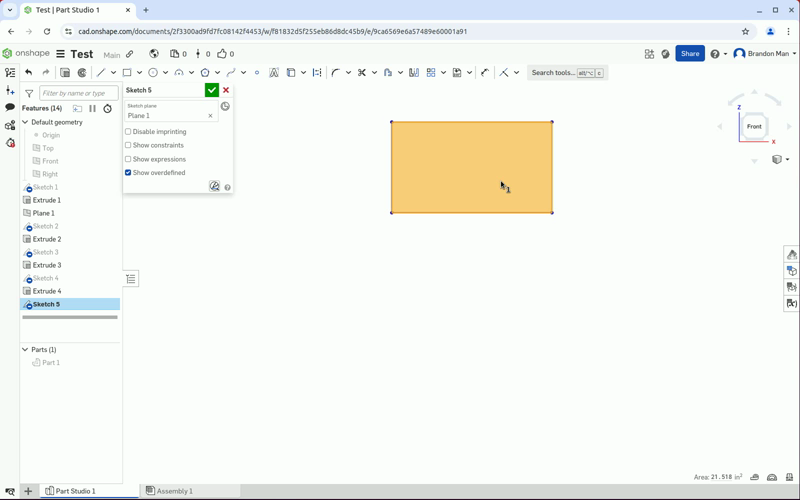
scroll(-6)
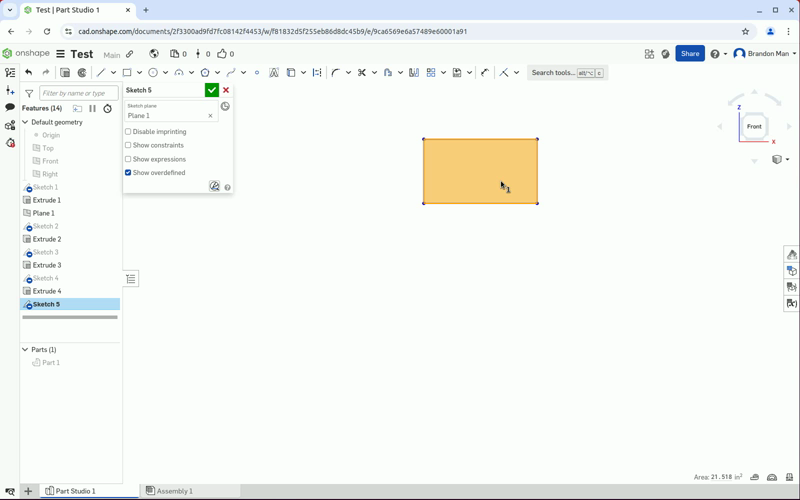
scroll(-6)
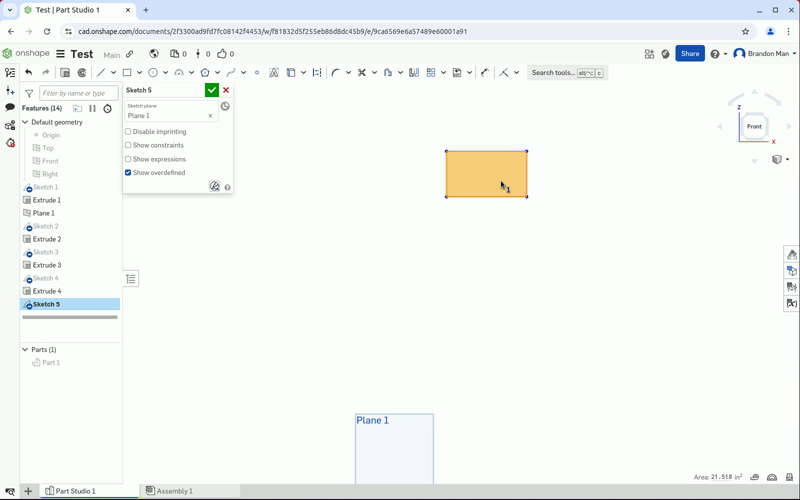
scroll(-6)
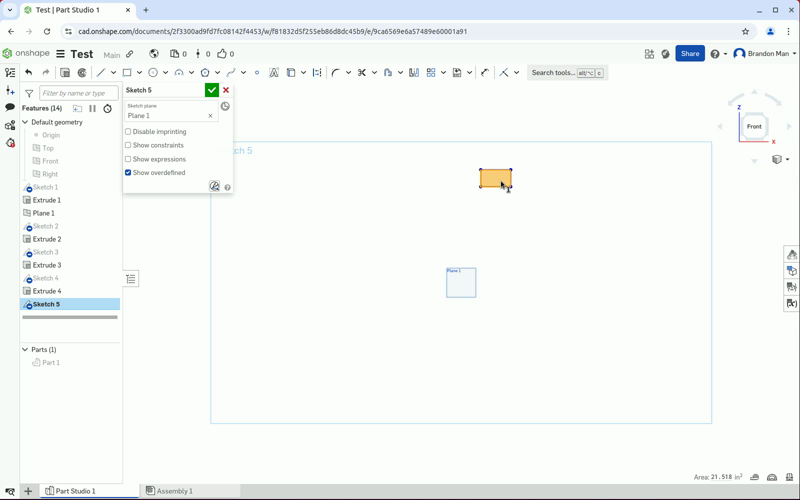
mouse_move(73, 352)
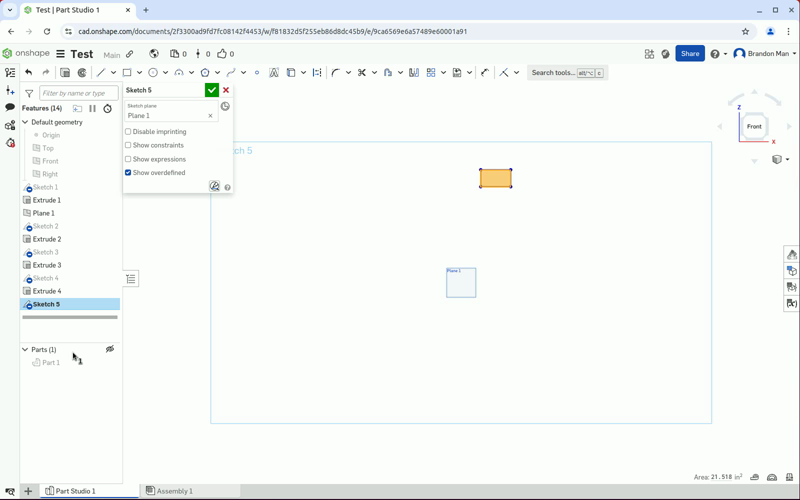
key(shift+y)
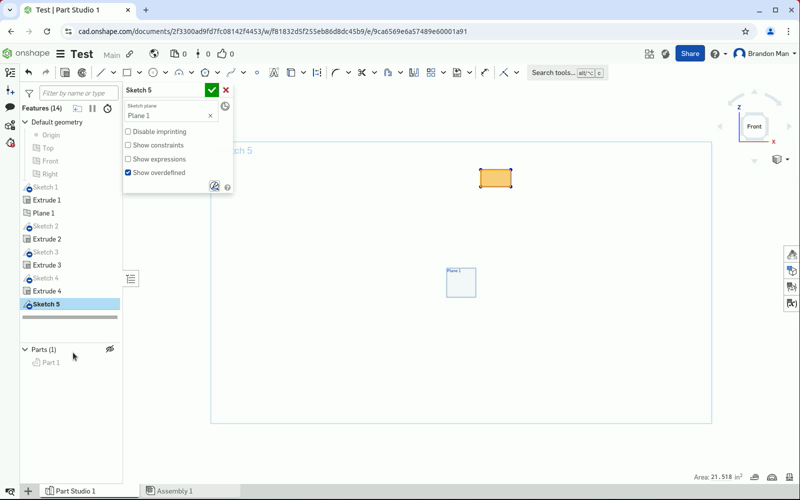
key(shift+e)
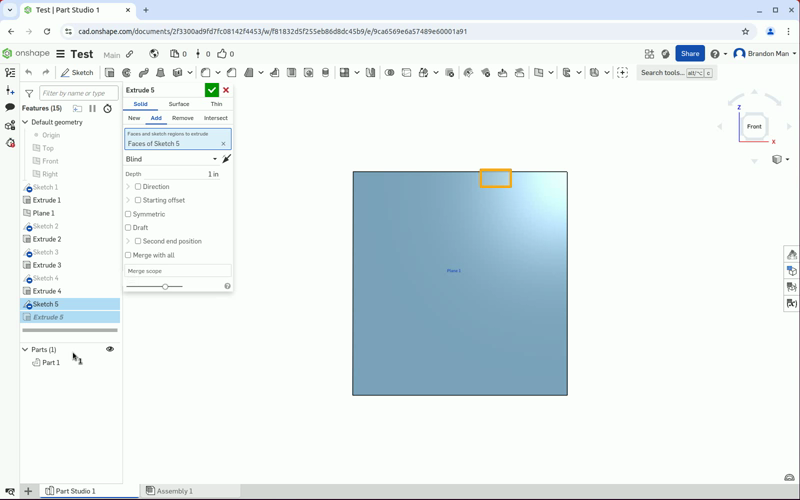
mouse_move(143, 106)
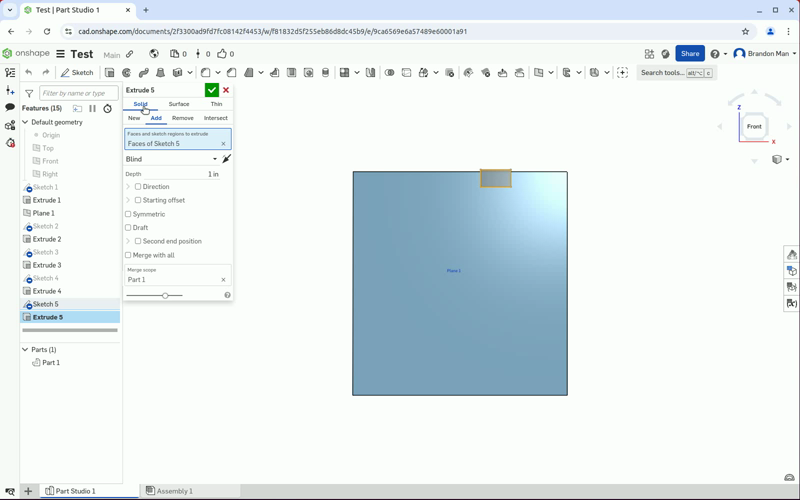
click(143, 106)
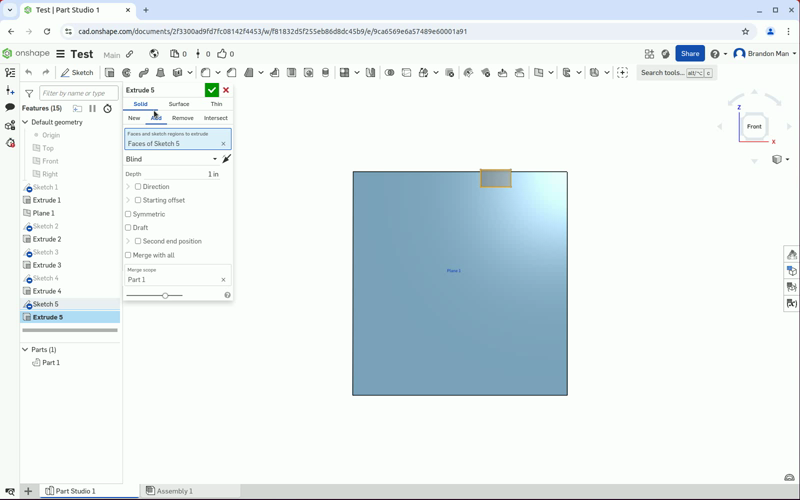
mouse_move(186, 120)
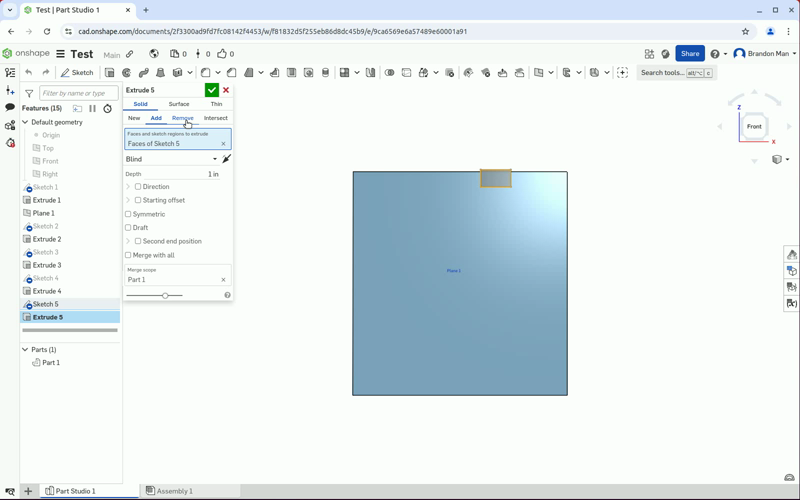
click(186, 120)
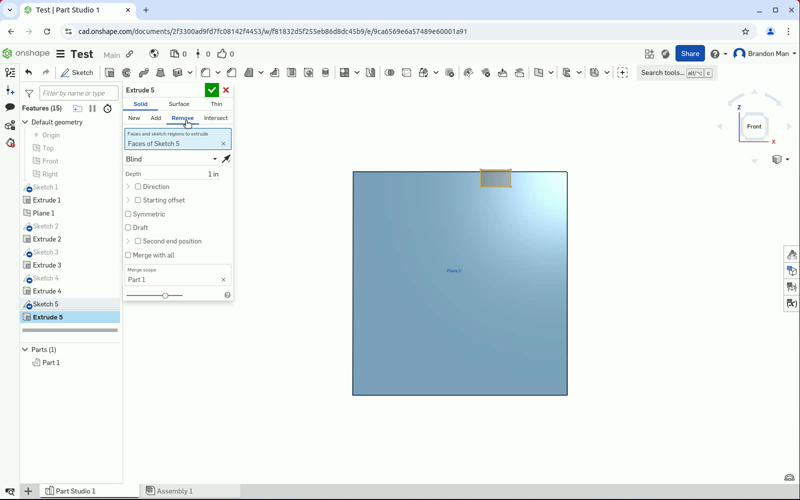
key(tab, 4)
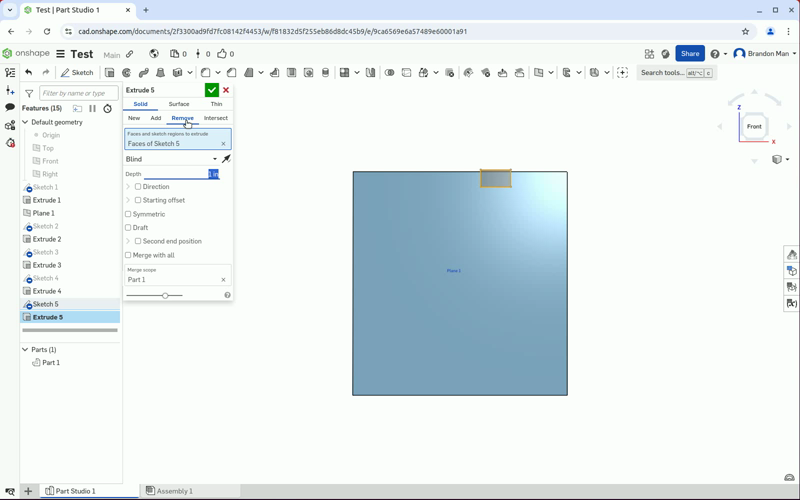
text(8.425)
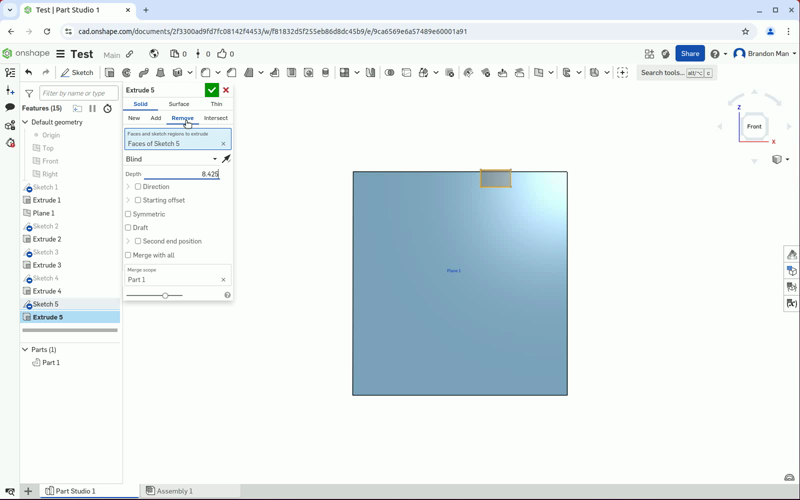
key(tab, 6)
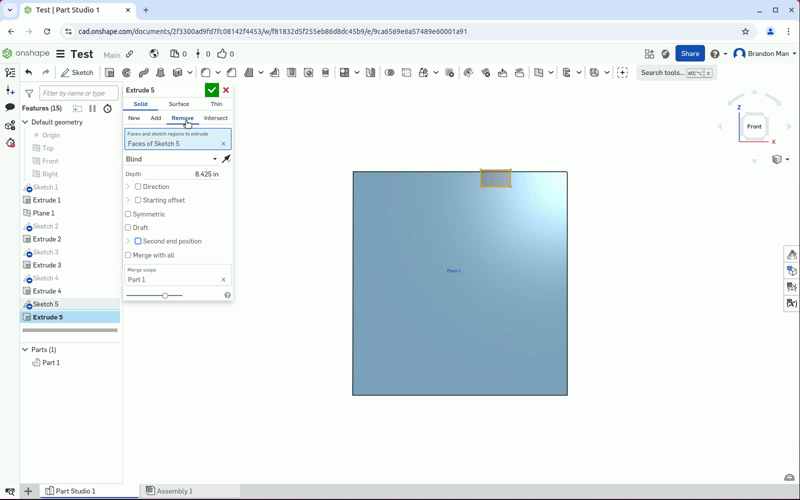
key(space)
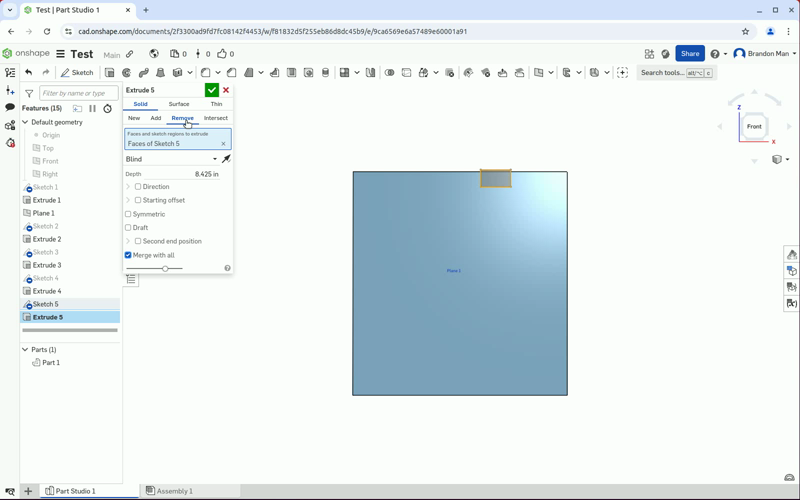
key(enter)
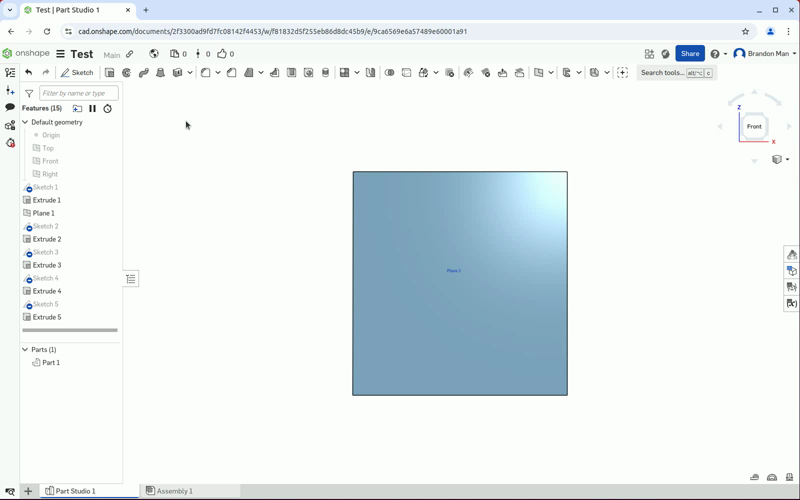
key(shift+h)
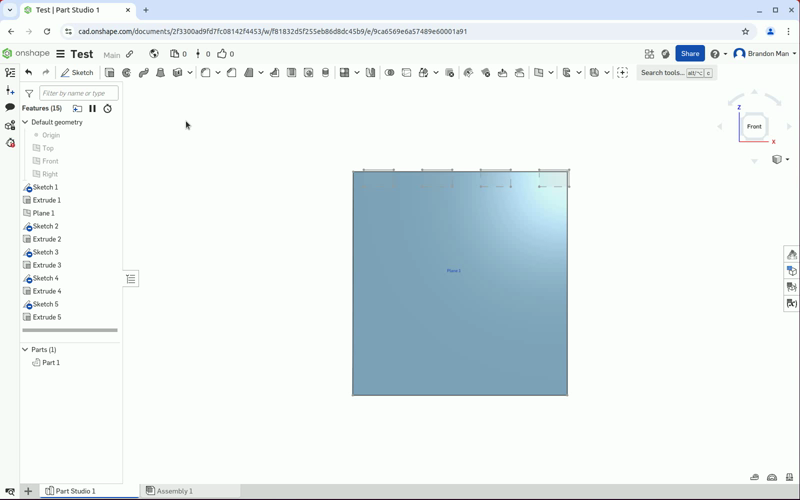
key(shift+h)
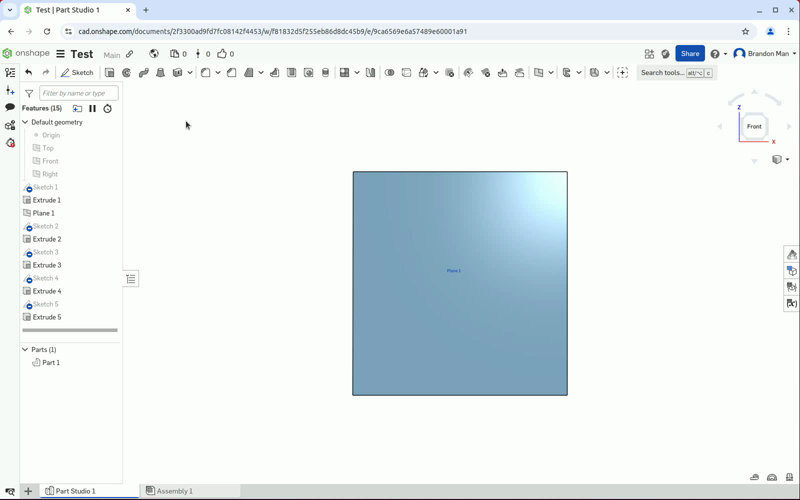
mouse_move(73, 189)
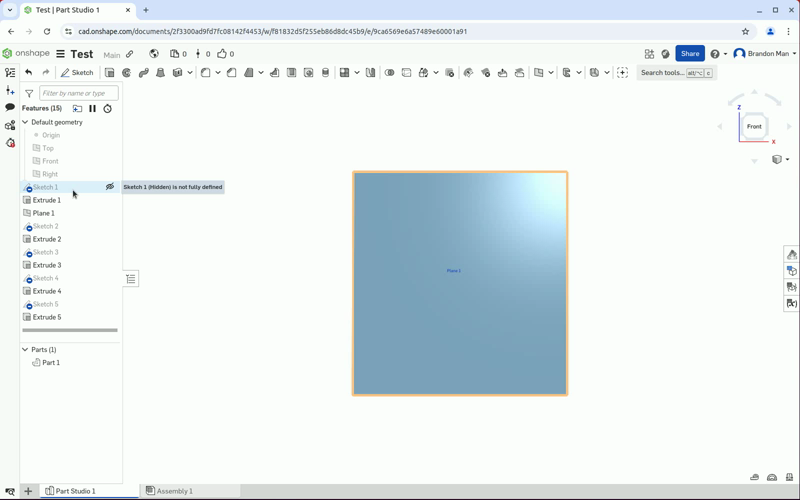
click(73, 189)
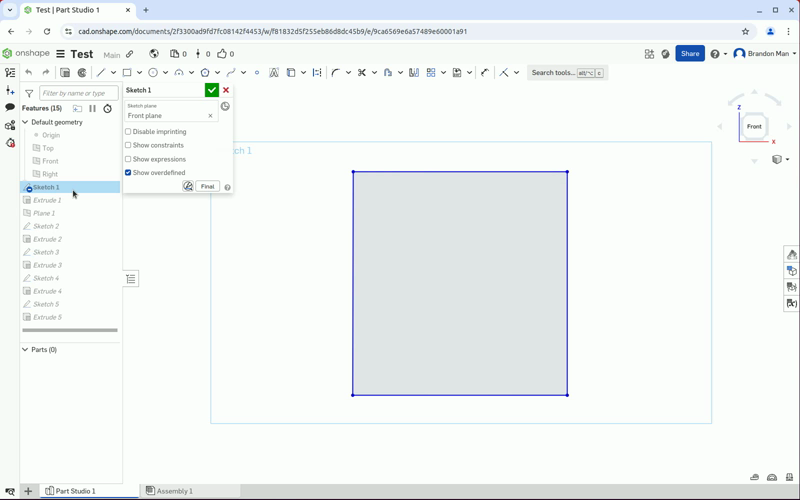
mouse_move(229, 92)
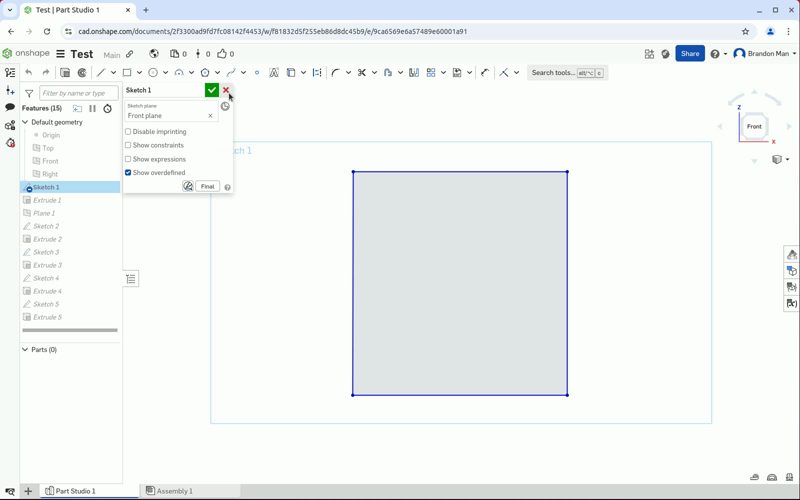
click(229, 92)
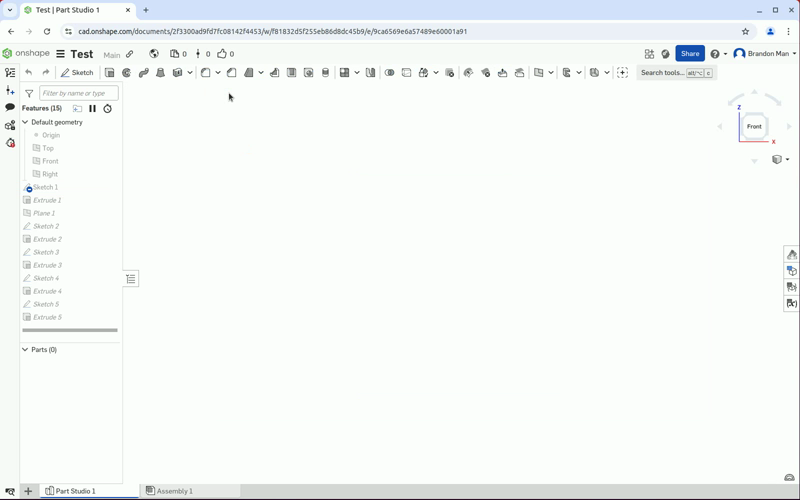
key(shift+s)
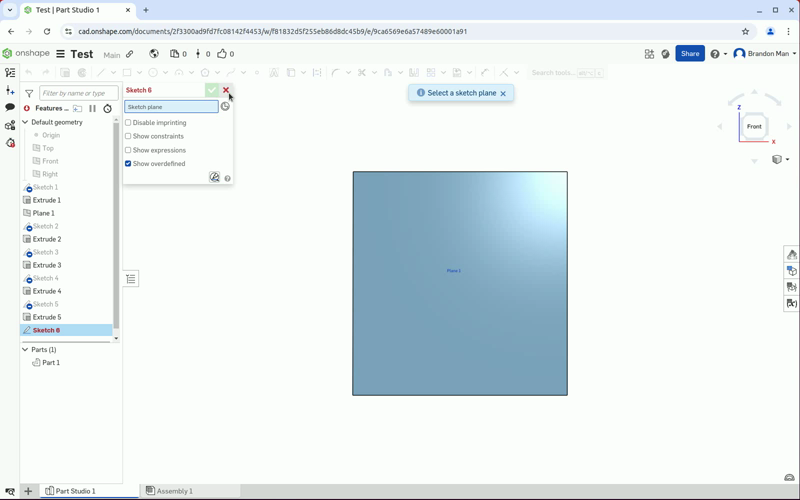
mouse_move(69, 215)
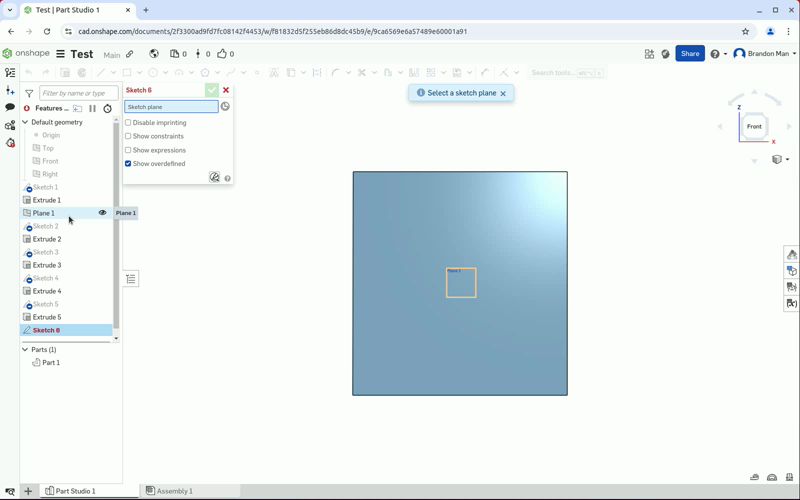
click(69, 215)
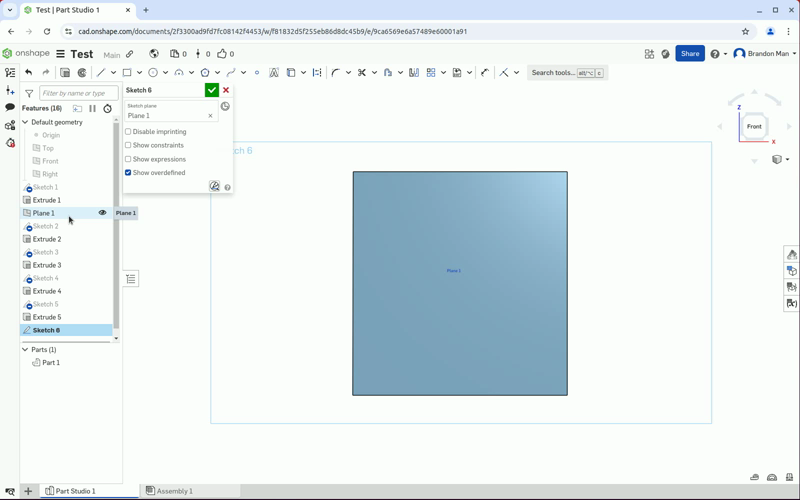
mouse_move(73, 352)
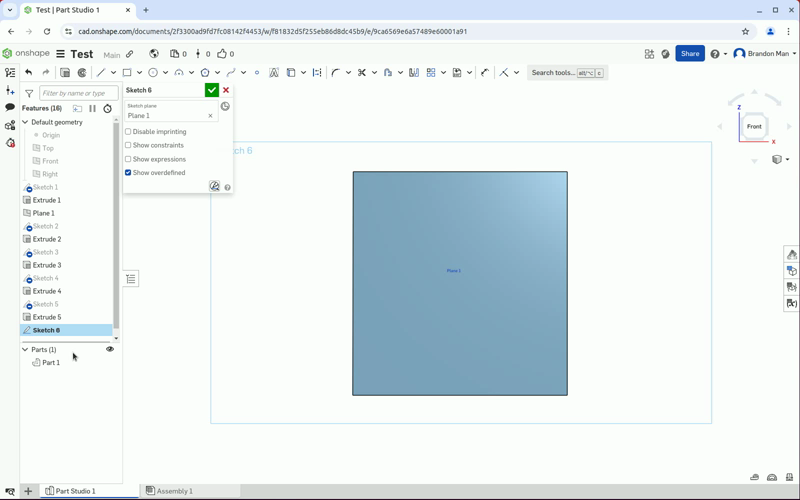
key(y)
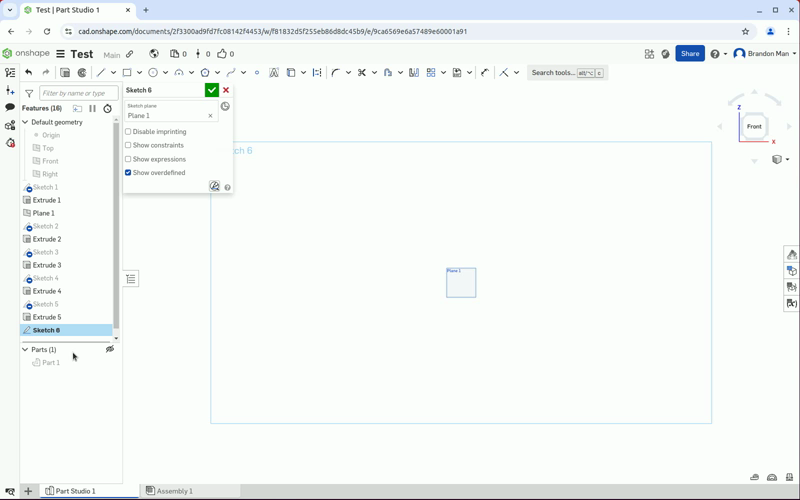
key(l)
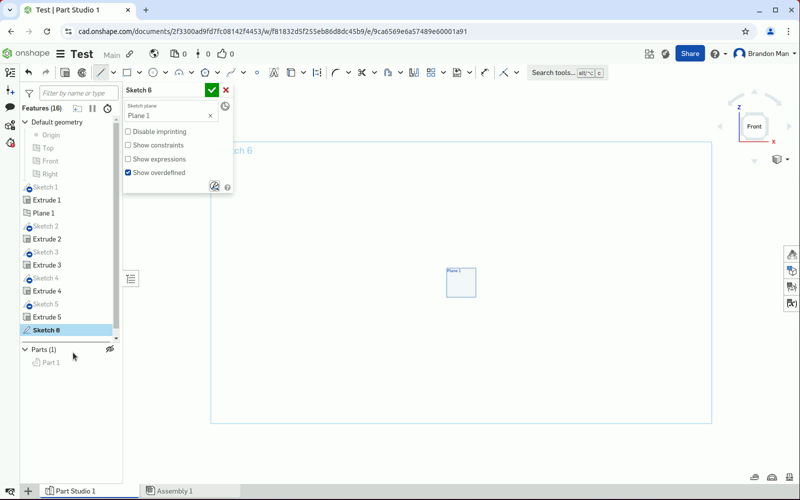
key_down(shift)
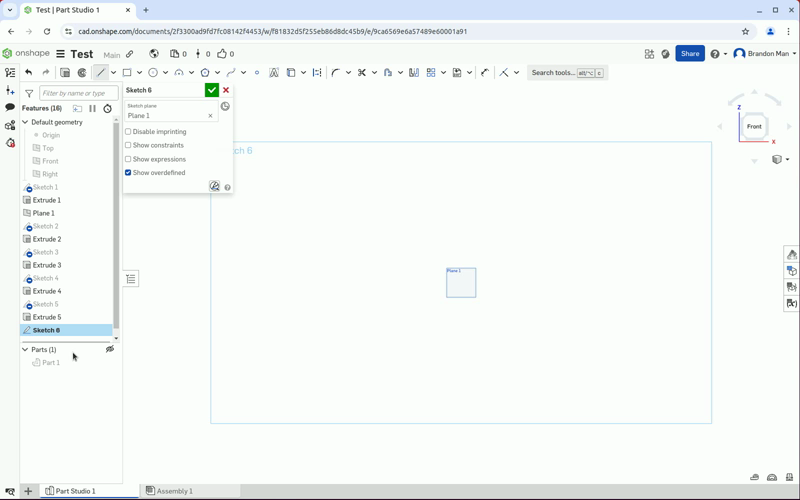
mouse_move(363, 395)
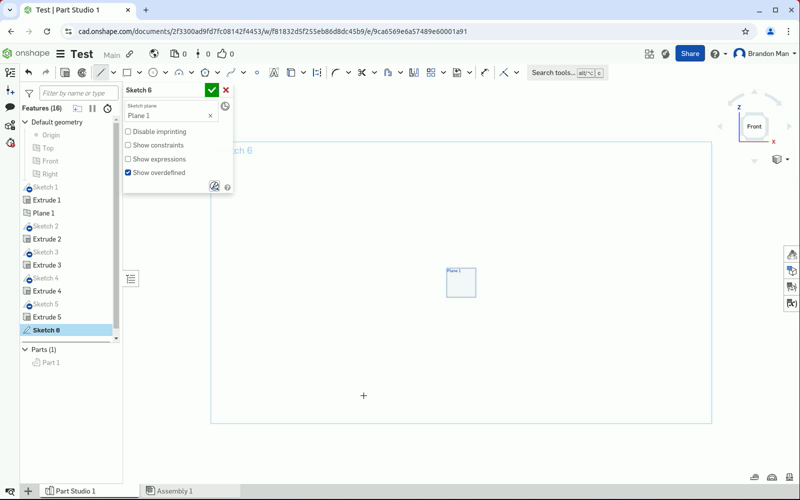
click(363, 395)
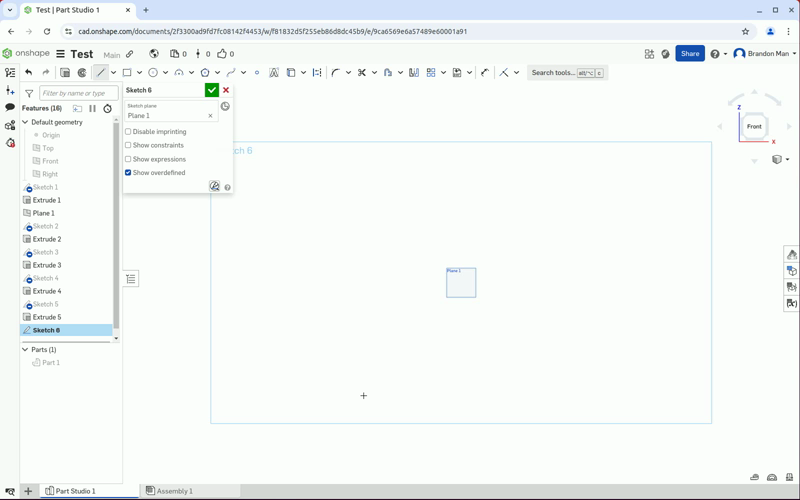
key_up(shift)
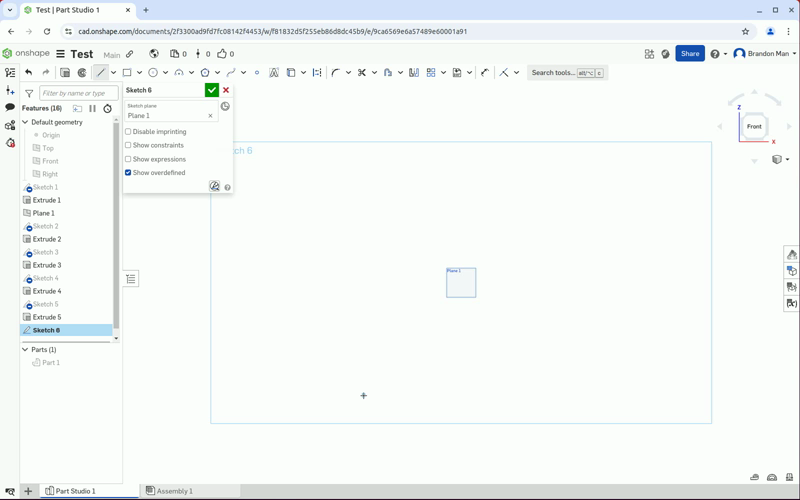
key_down(shift)
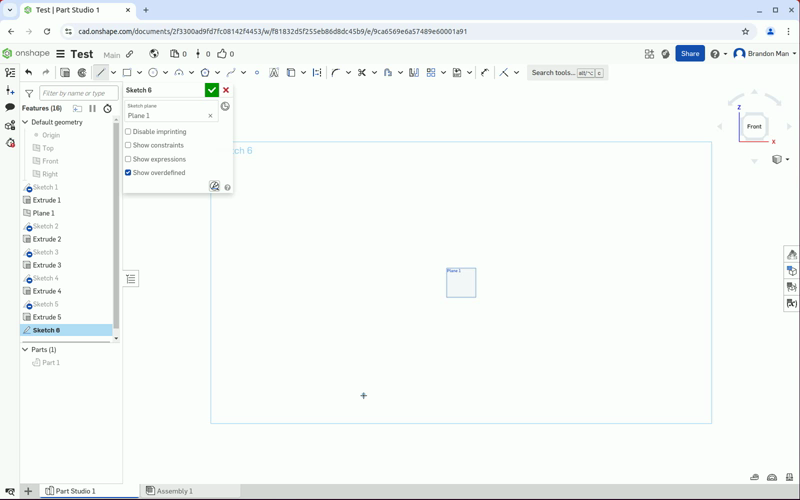
mouse_move(393, 395)
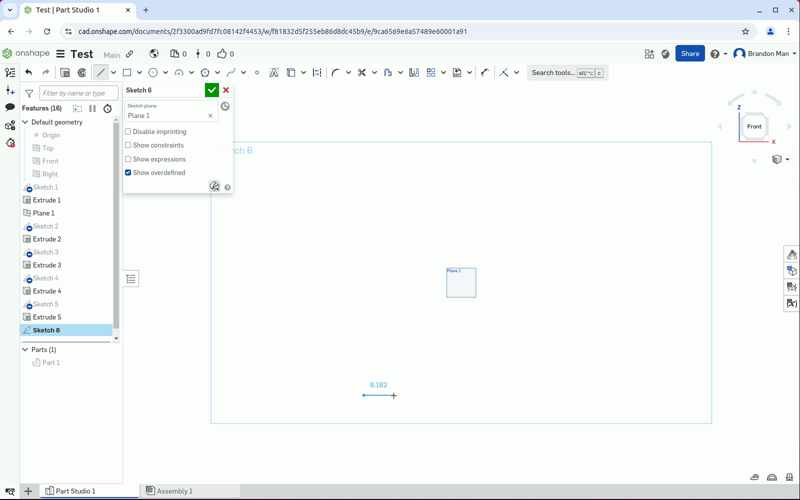
mouse_move(393, 395)
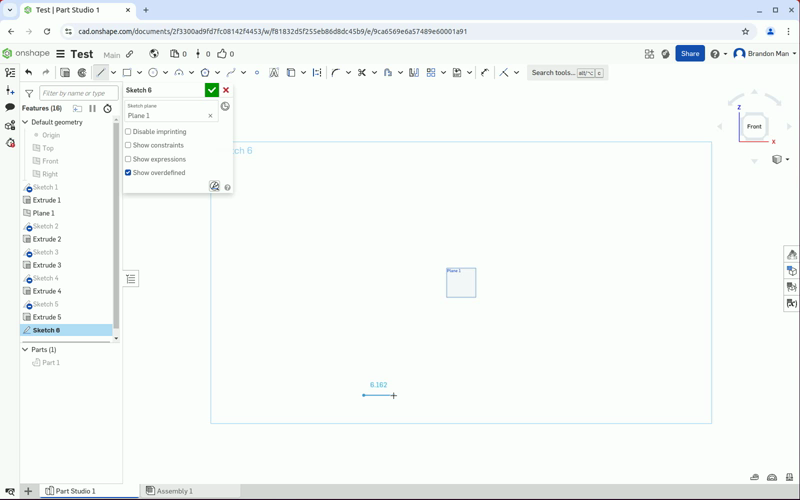
click(393, 395)
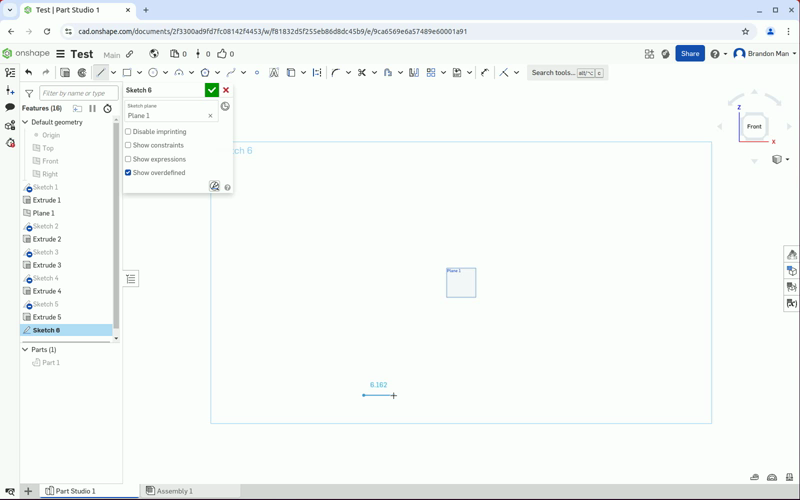
key_up(shift)
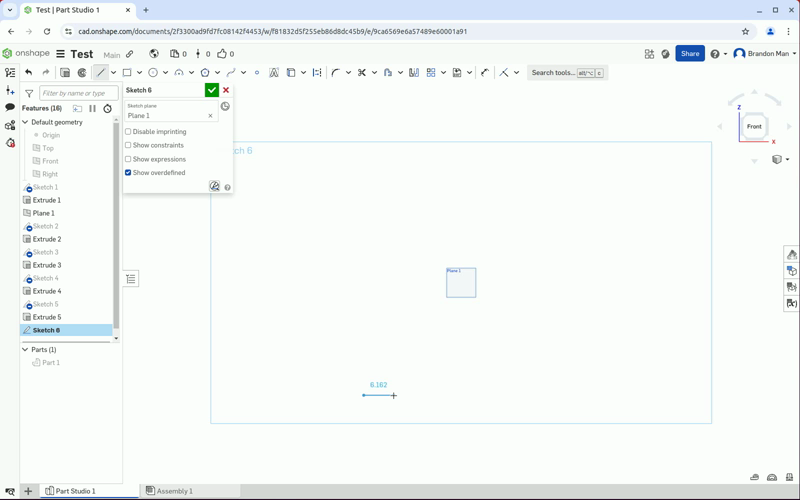
key_down(shift)
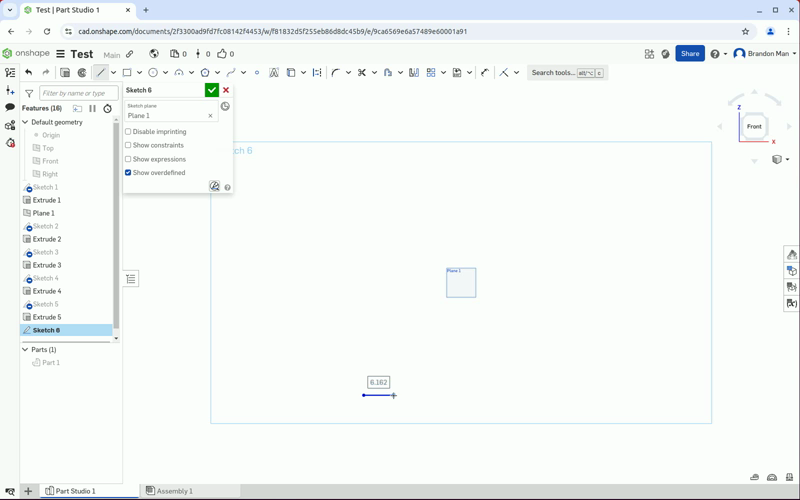
mouse_move(423, 395)
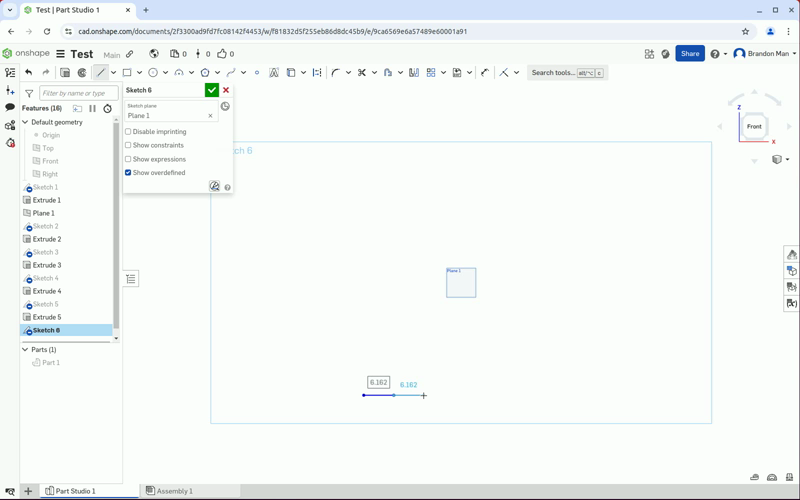
mouse_move(393, 384)
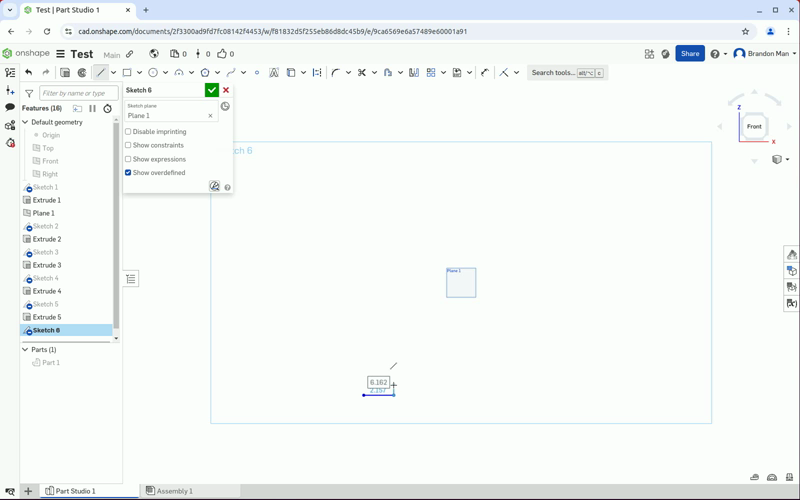
click(393, 384)
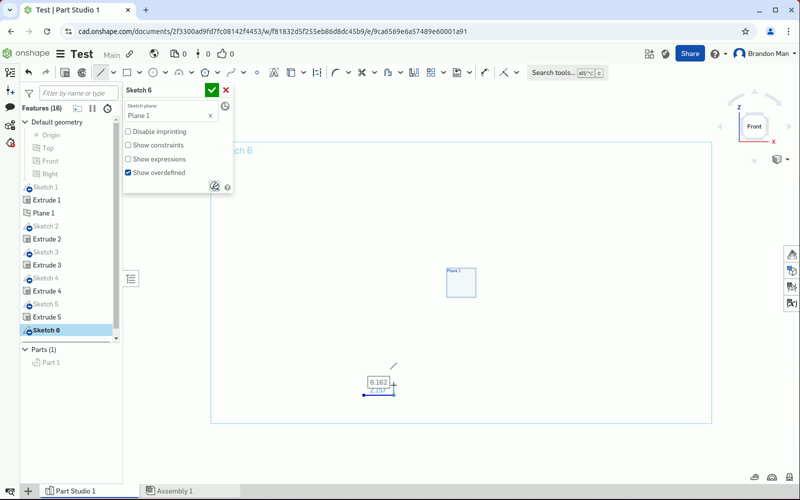
key_up(shift)
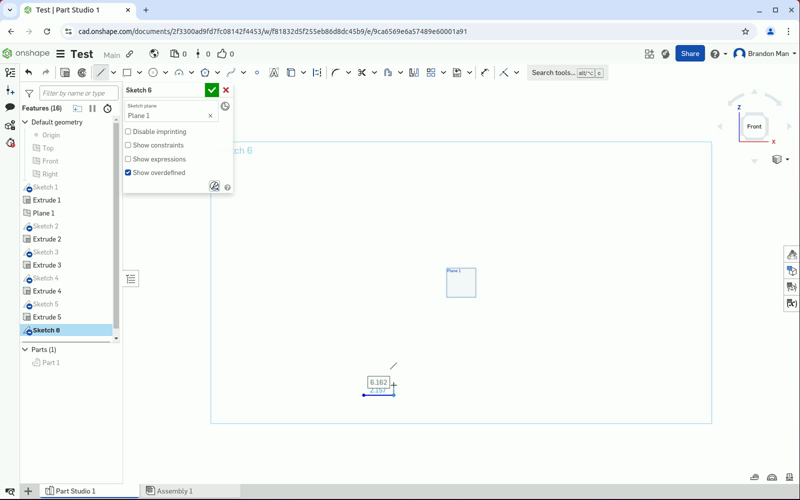
key_down(shift)
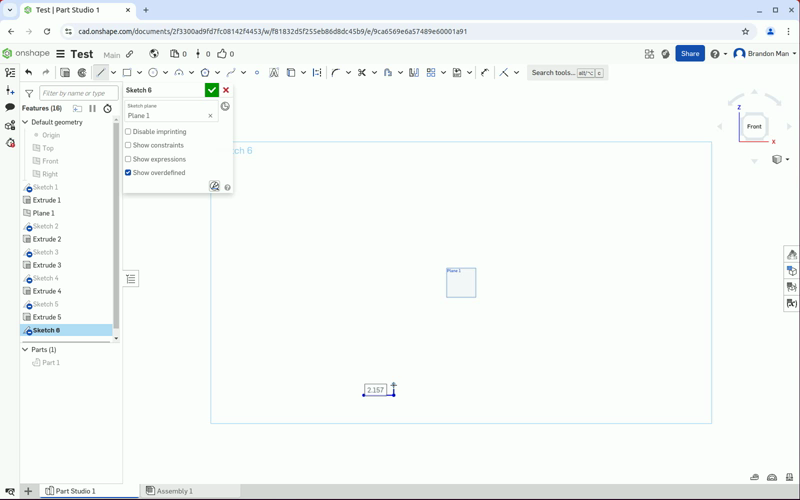
mouse_move(423, 384)
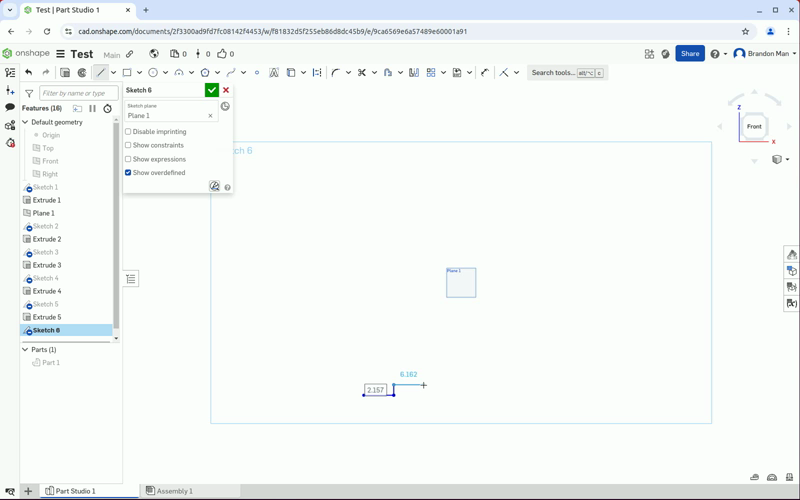
mouse_move(363, 384)
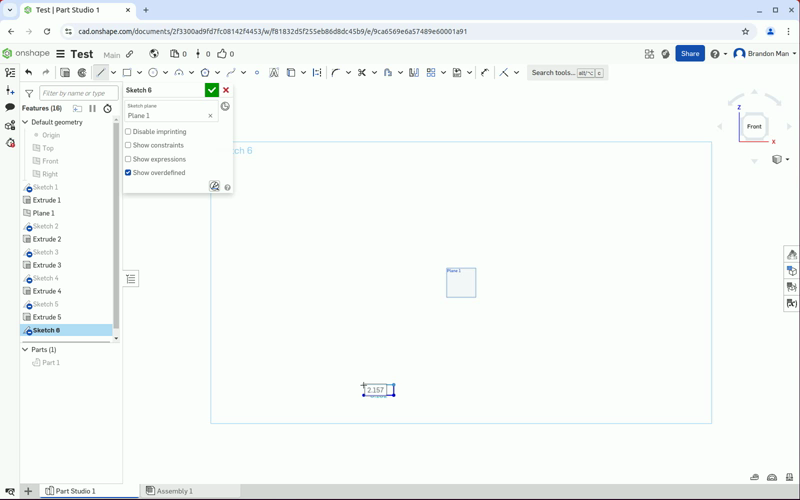
click(363, 384)
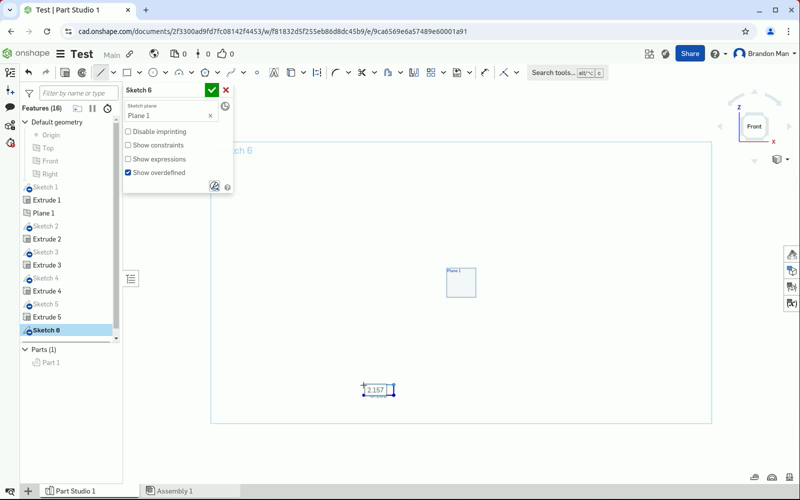
key_up(shift)
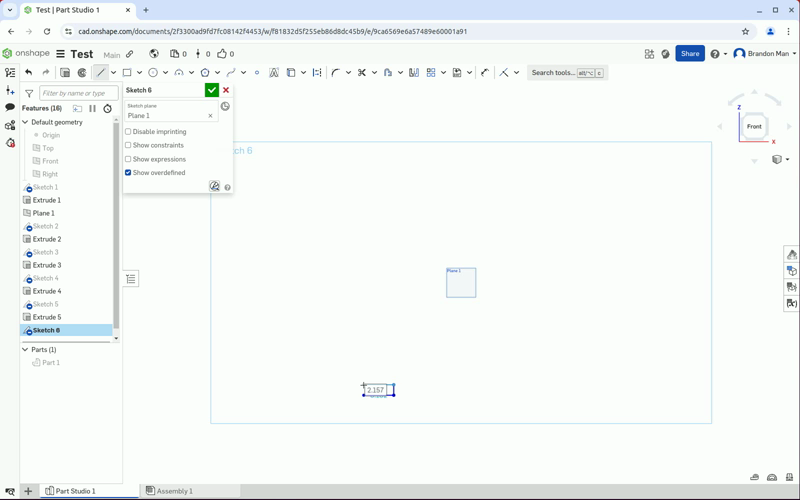
mouse_move(393, 384)
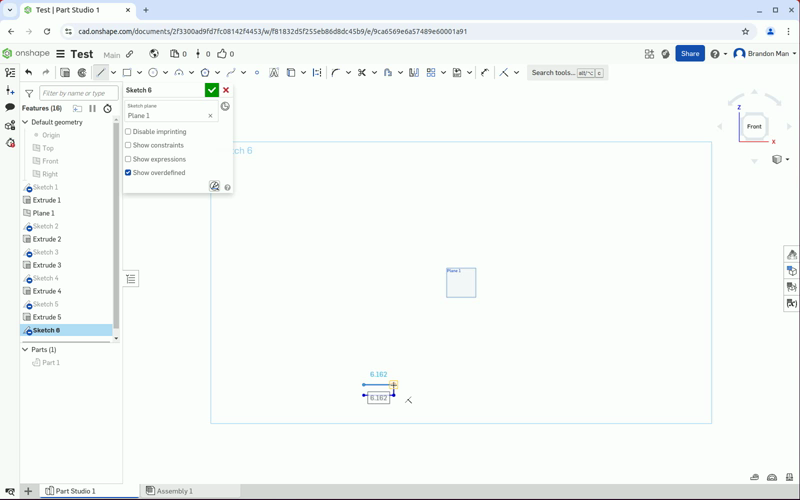
key_down(shift)
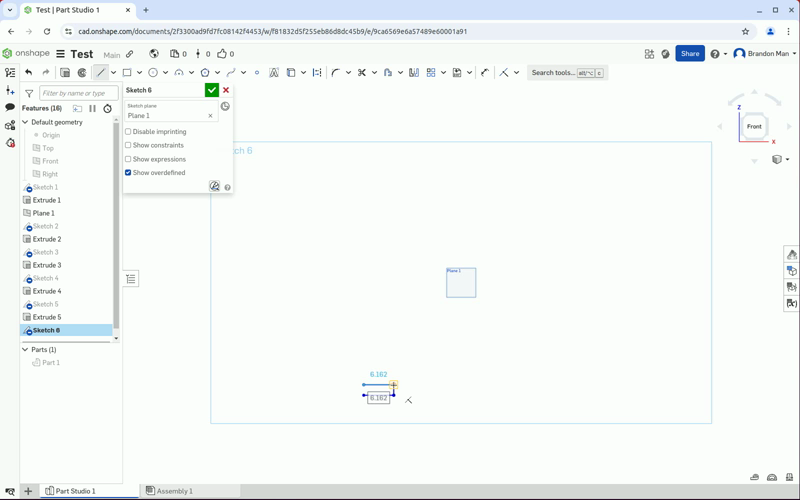
mouse_move(363, 395)
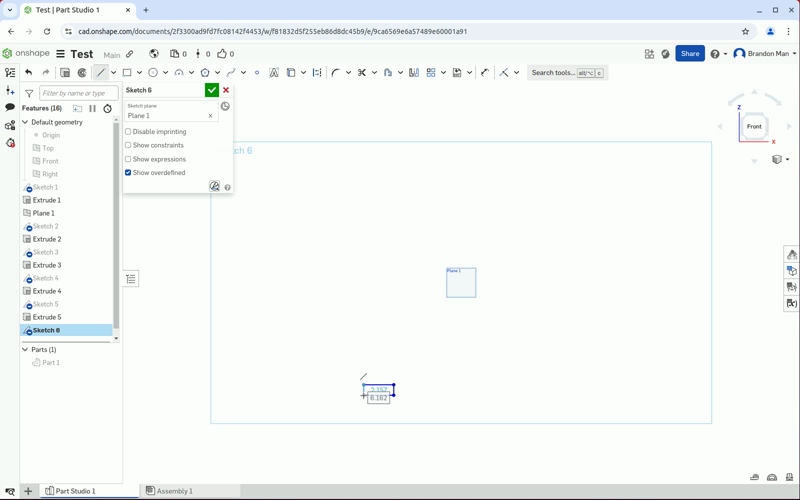
key_up(shift)
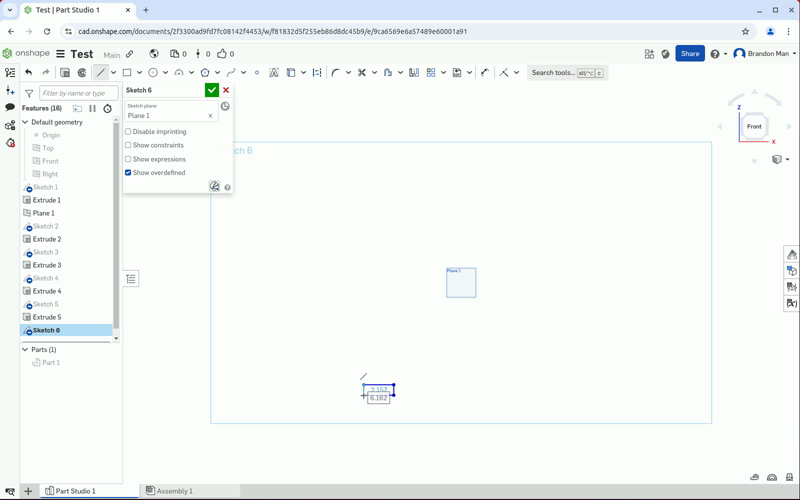
click(363, 395)
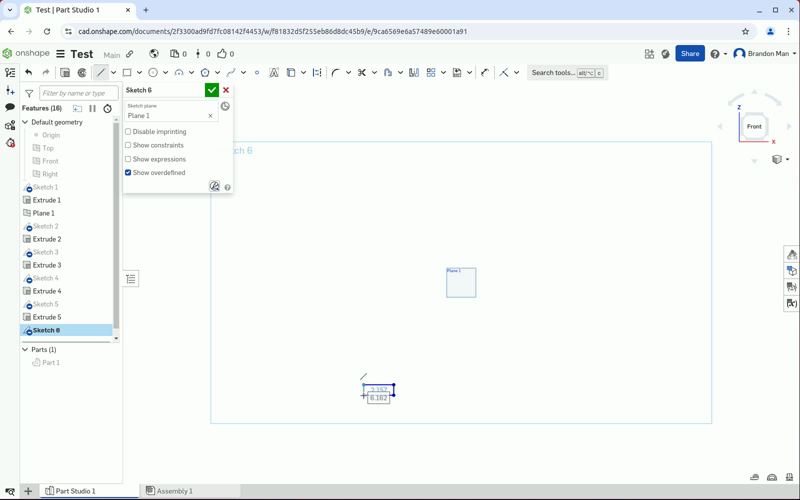
key(esc)
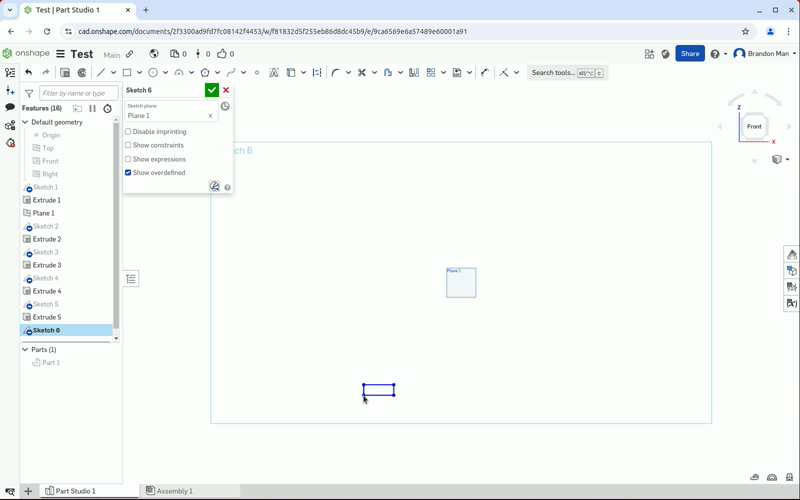
mouse_move(379, 393)
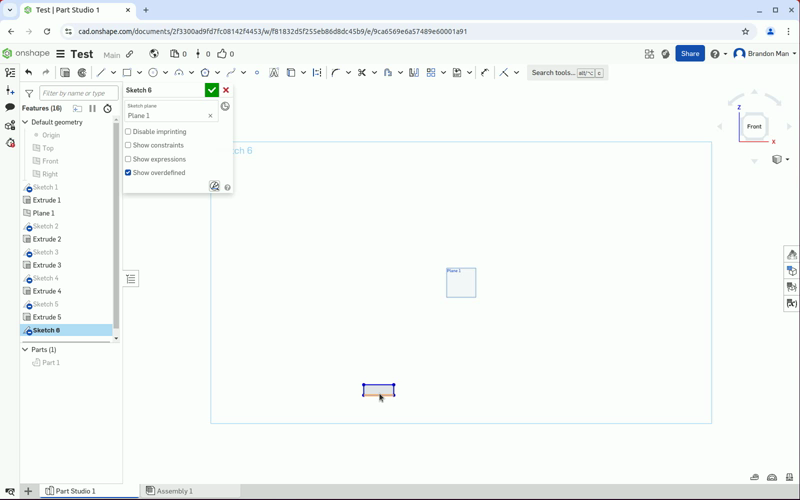
scroll(6)
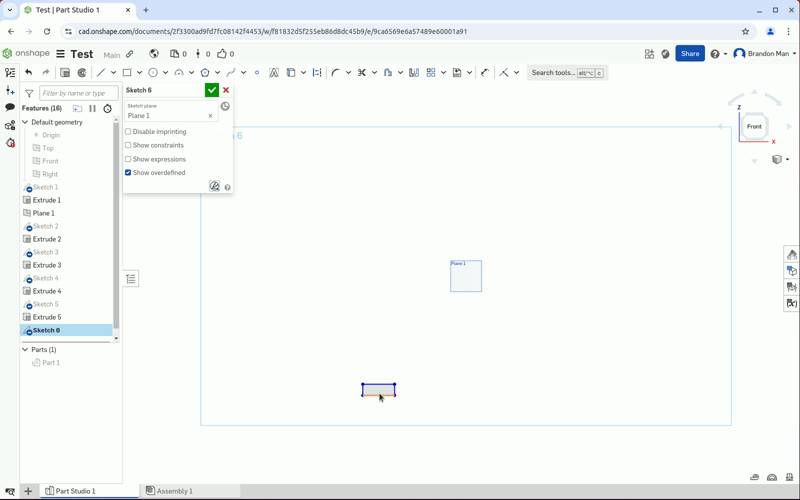
scroll(6)
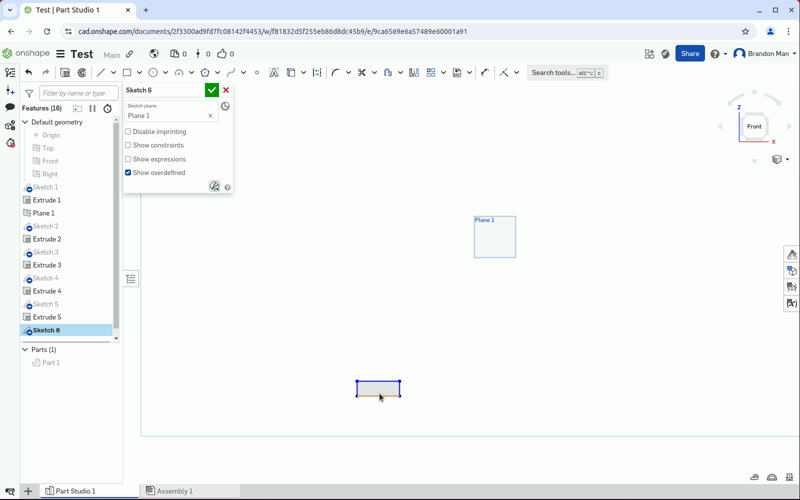
scroll(6)
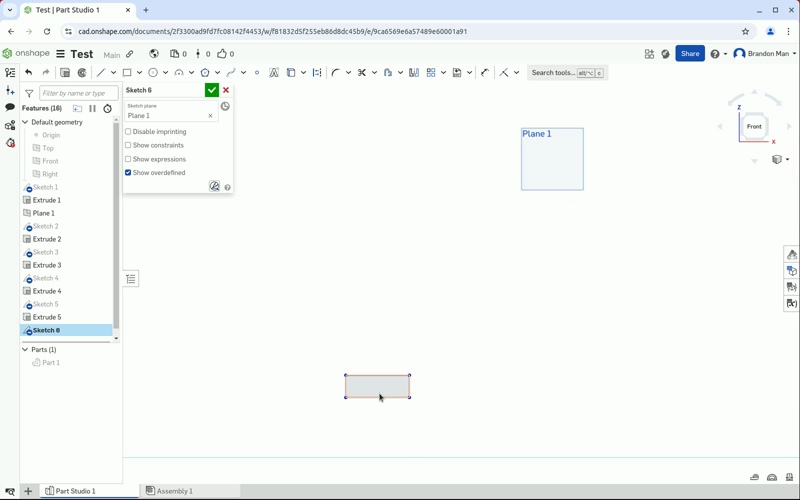
scroll(6)
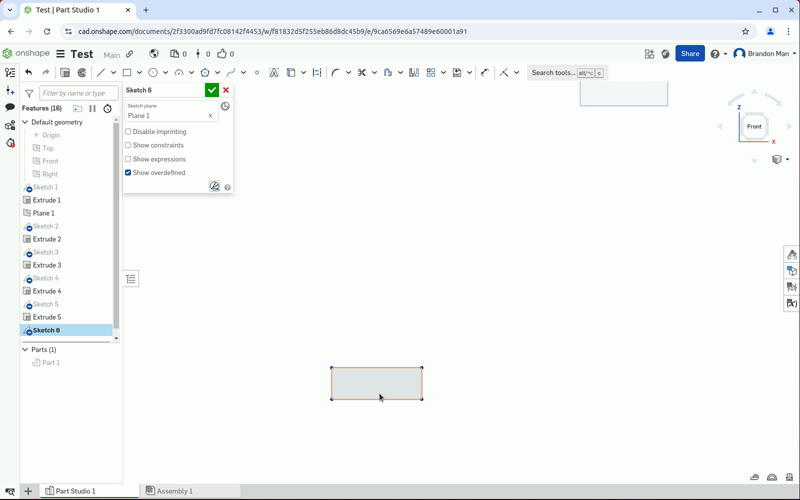
scroll(6)
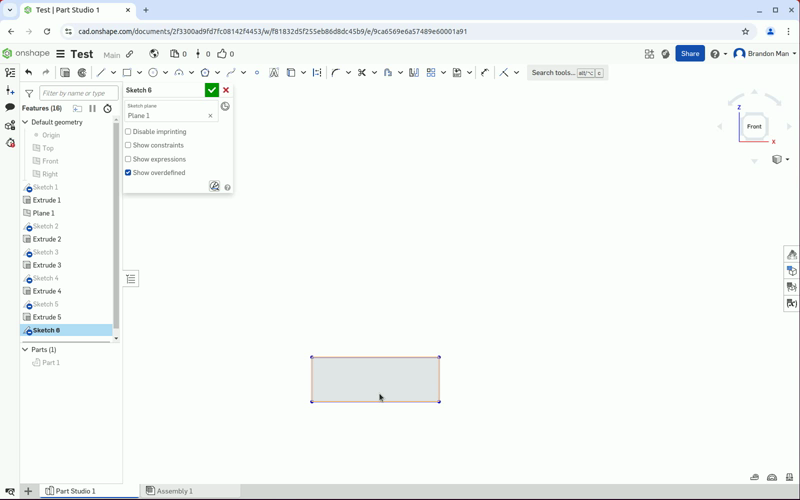
scroll(6)
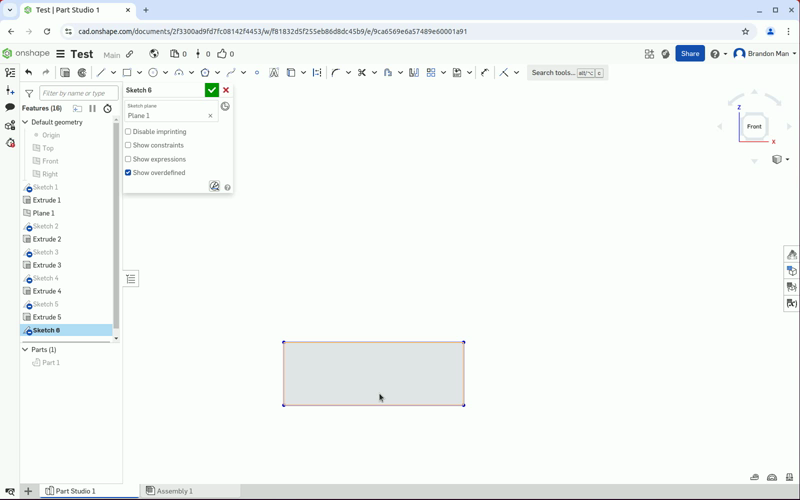
scroll(6)
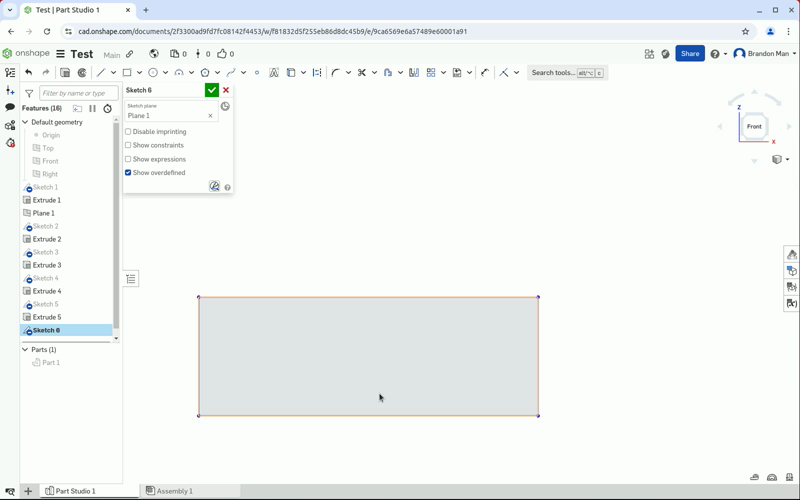
click(379, 393)
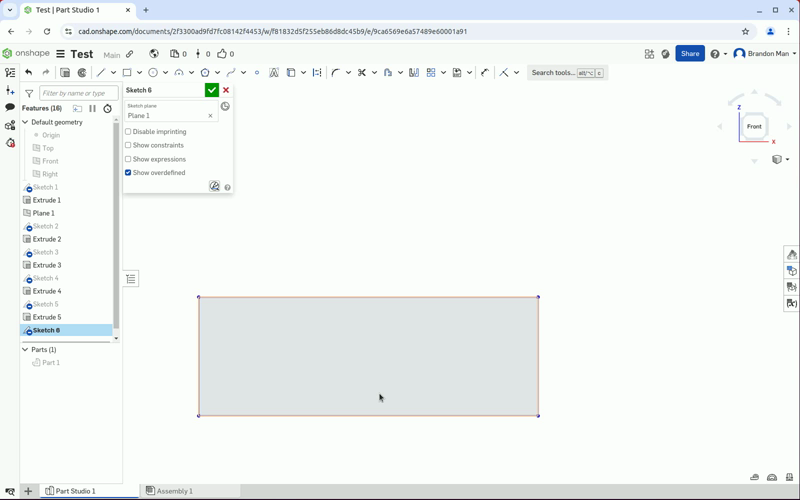
scroll(-6)
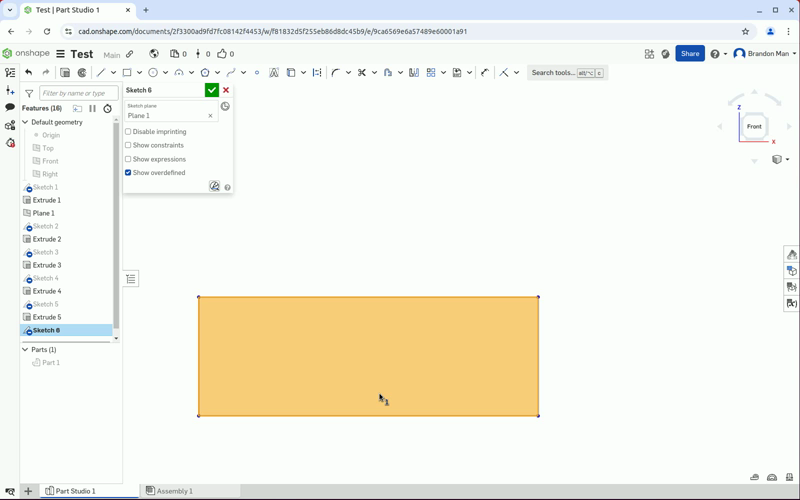
scroll(-6)
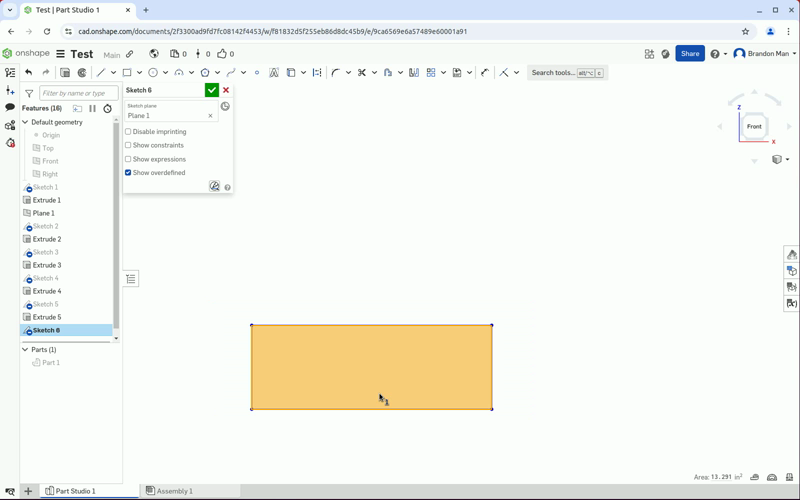
scroll(-6)
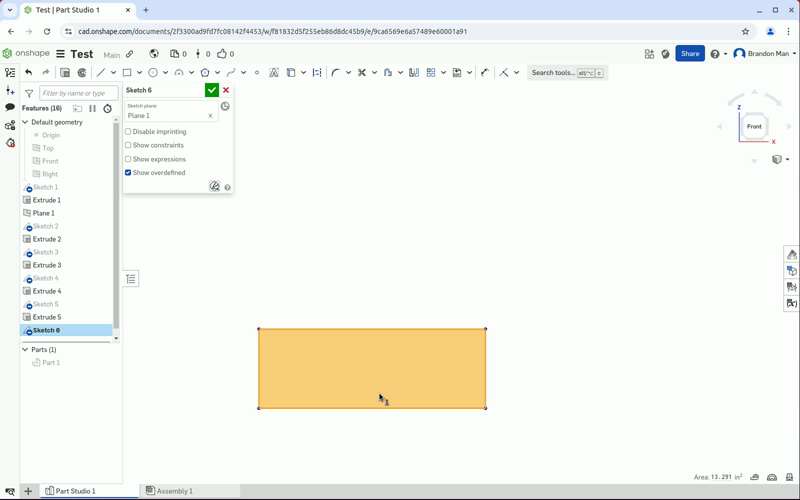
scroll(-6)
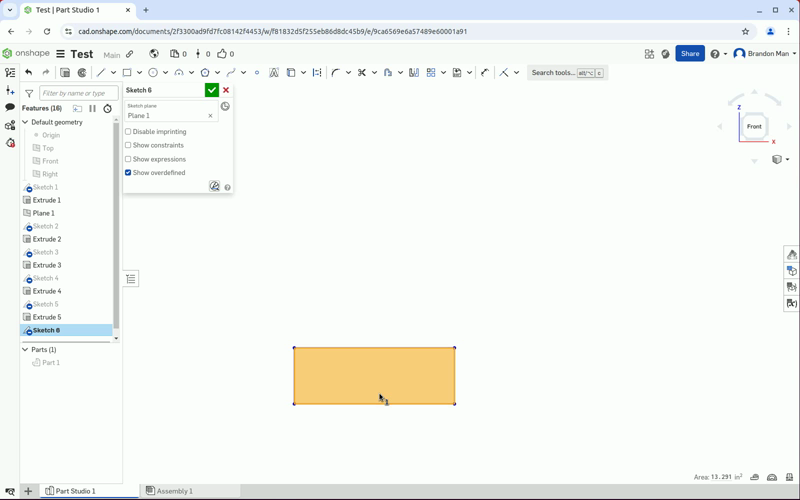
scroll(-6)
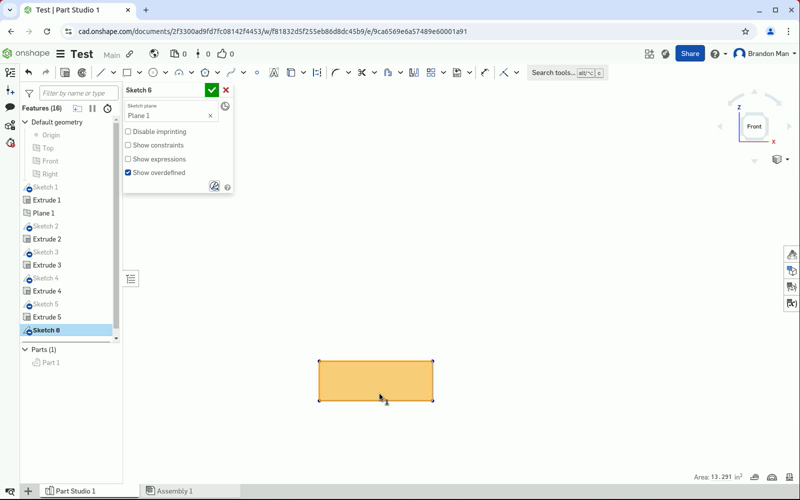
scroll(-6)
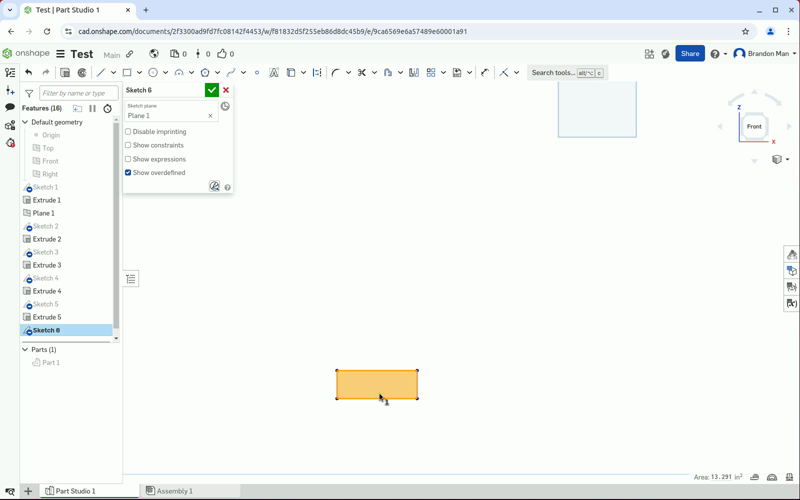
scroll(-6)
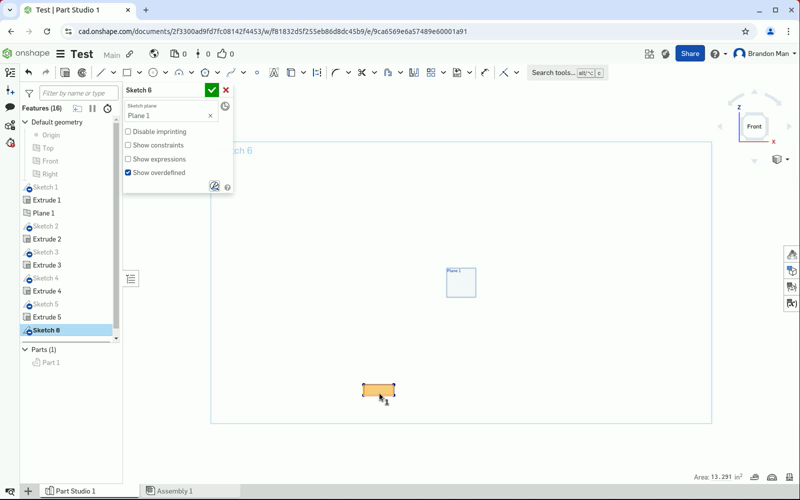
mouse_move(73, 352)
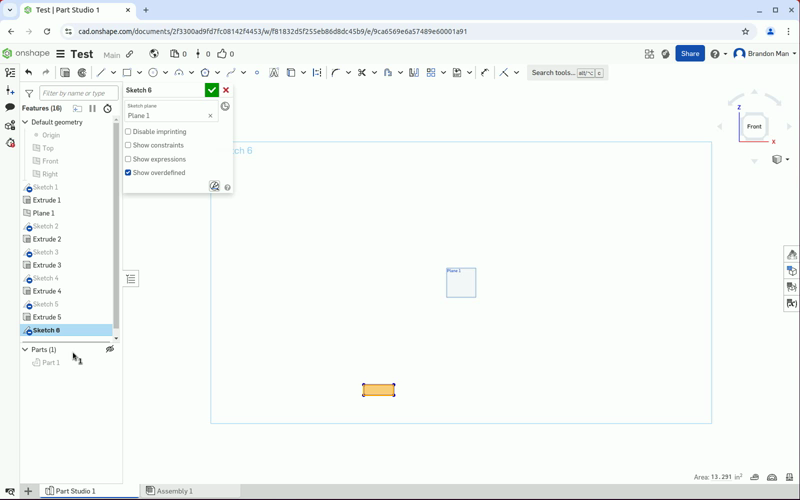
key(shift+y)
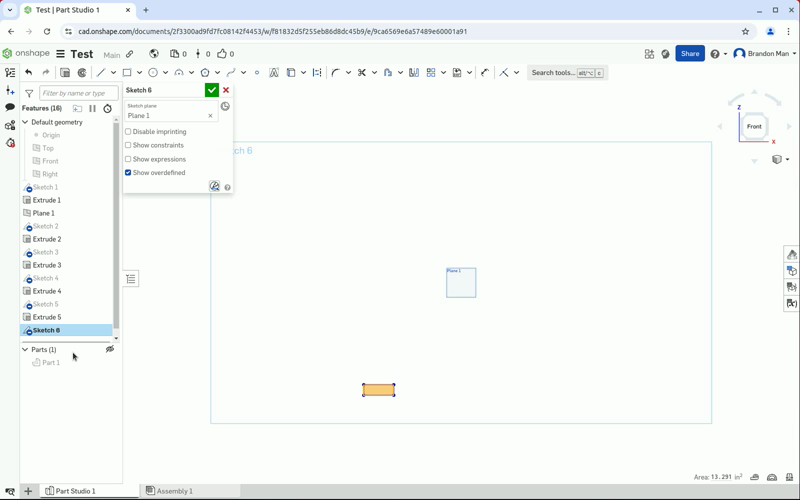
key(shift+e)
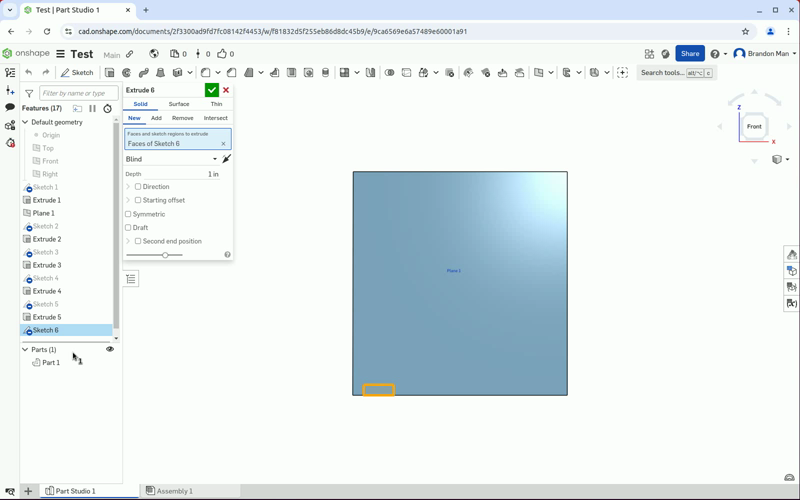
mouse_move(143, 106)
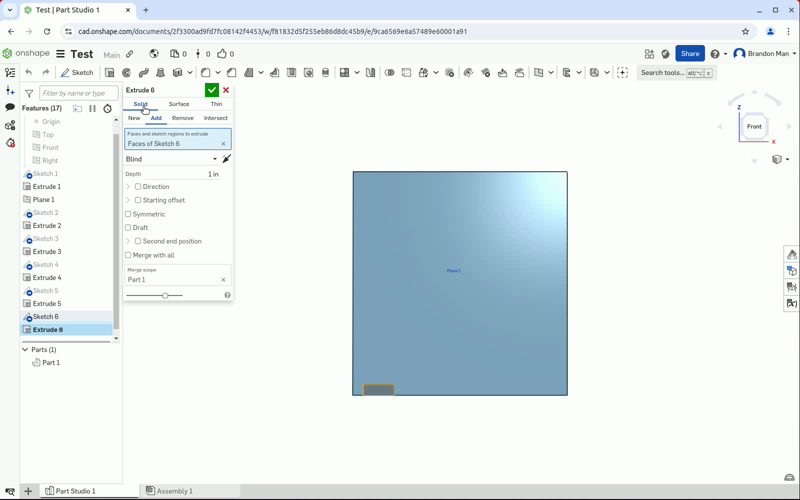
click(143, 106)
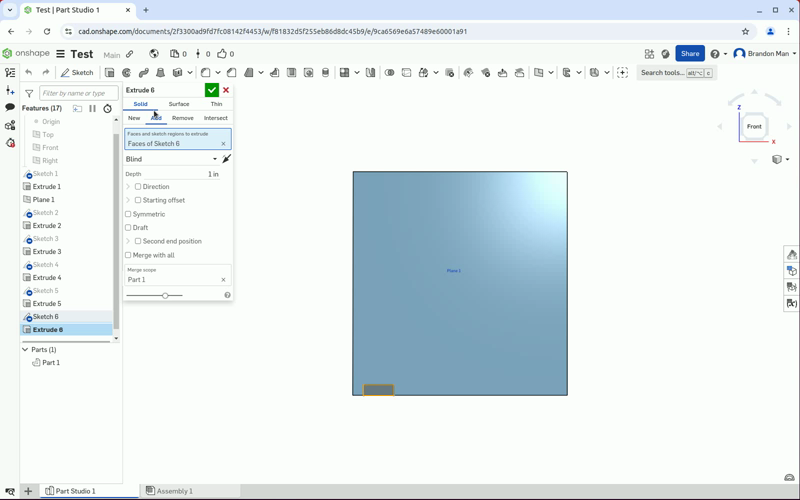
mouse_move(186, 120)
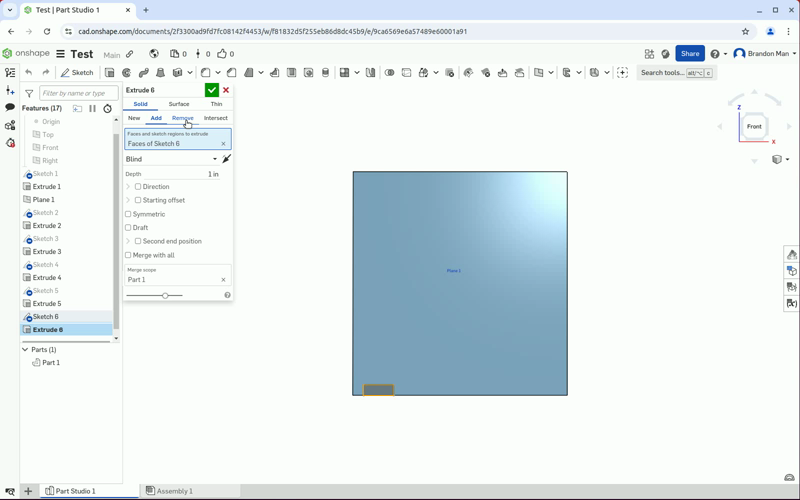
click(186, 120)
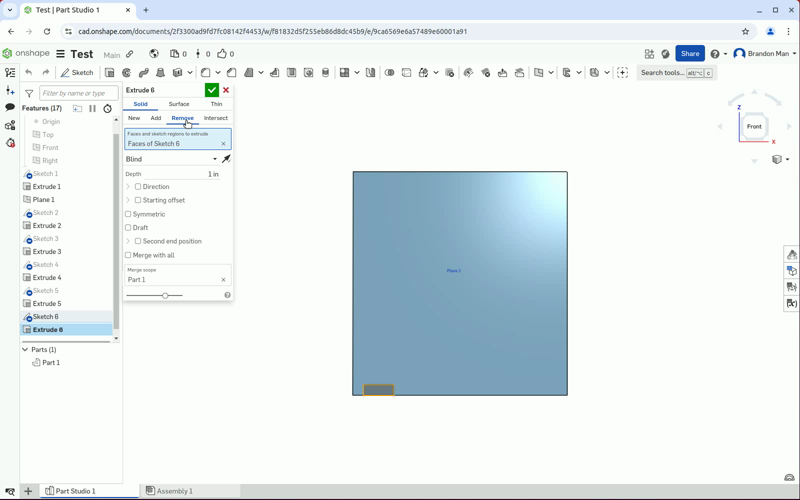
key(tab, 4)
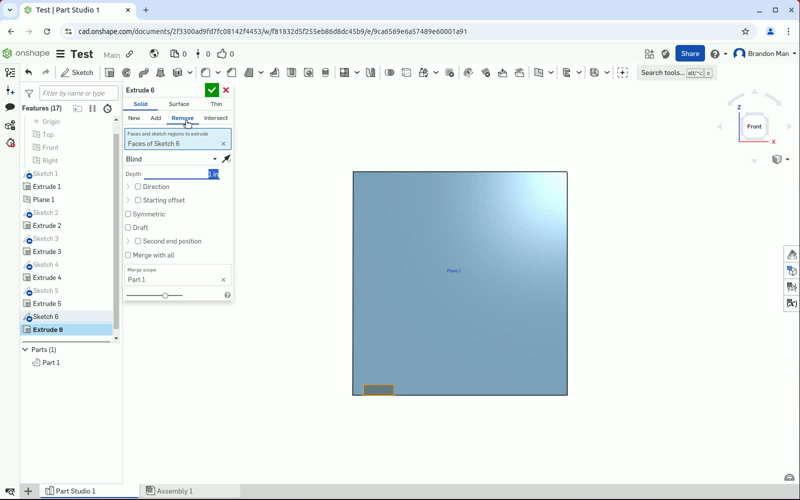
text(8.425)
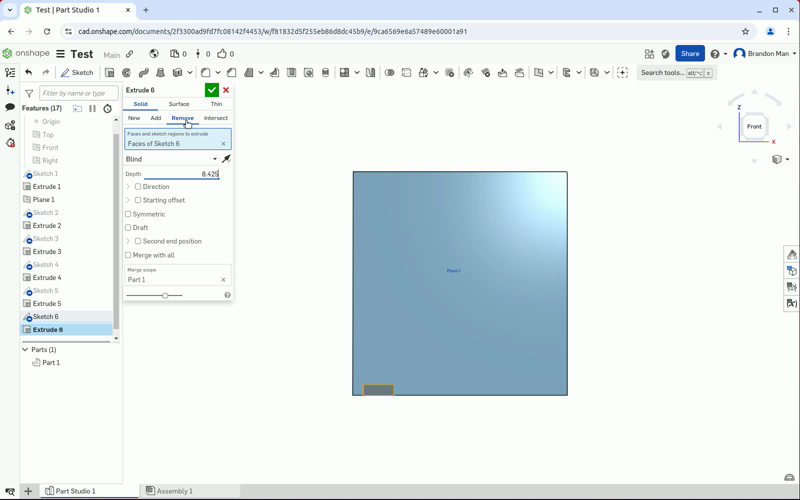
key(tab, 6)
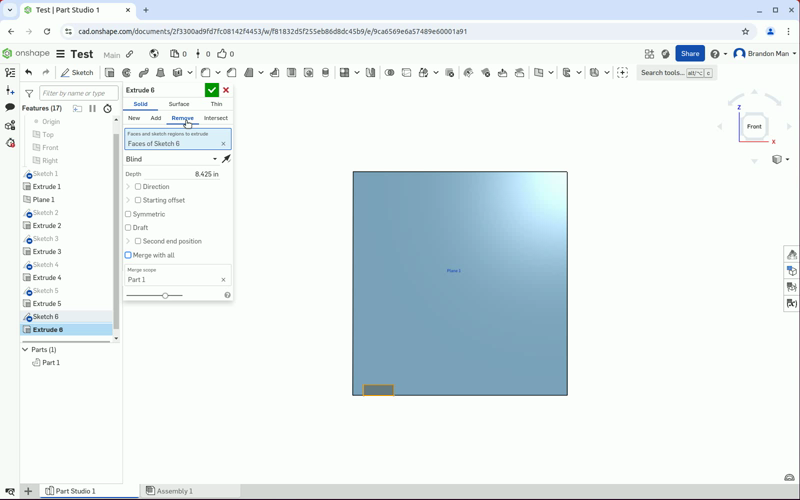
key(space)
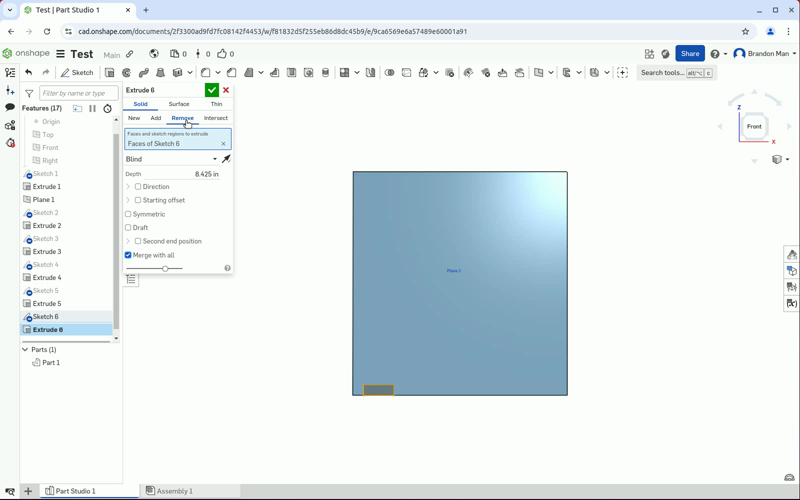
key(enter)
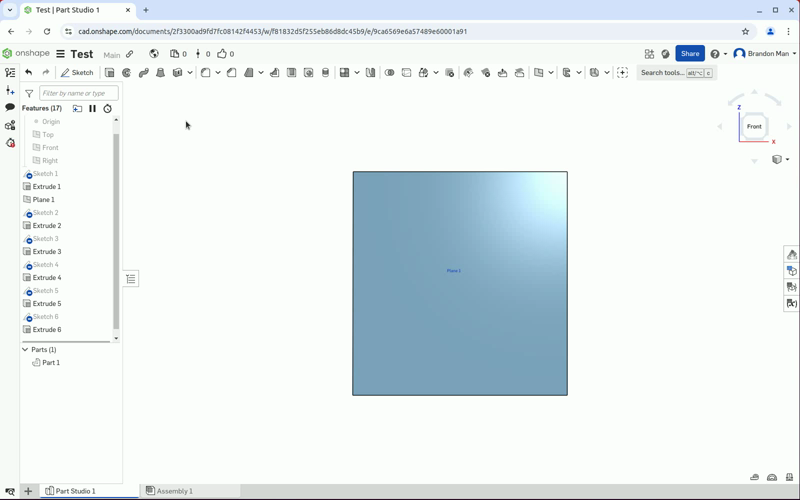
key(shift+h)
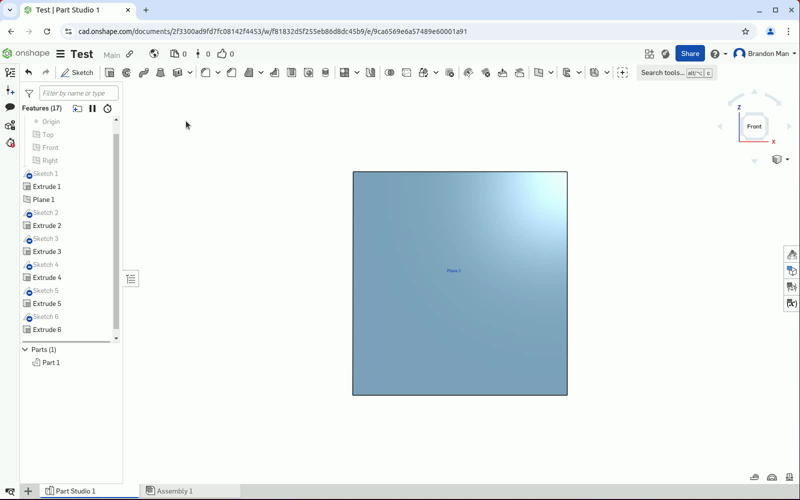
key(shift+h)
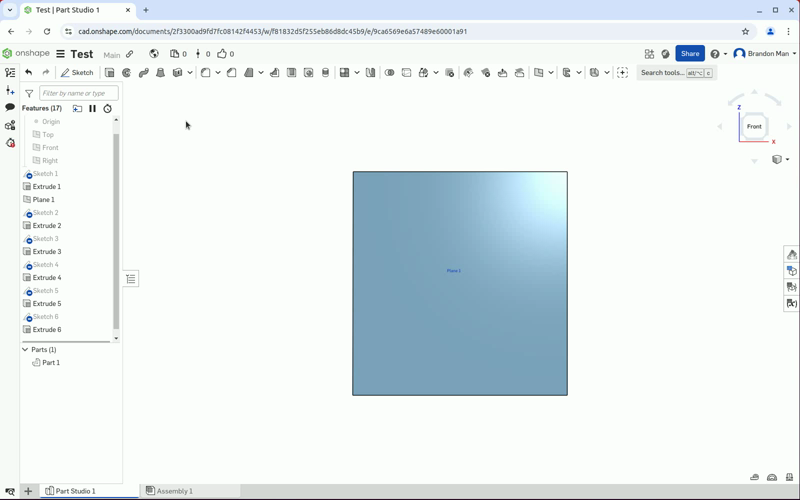
mouse_move(69, 176)
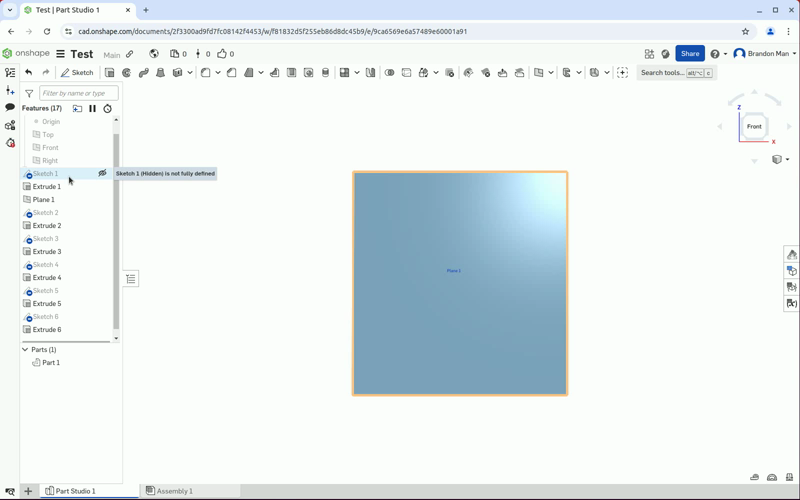
click(69, 176)
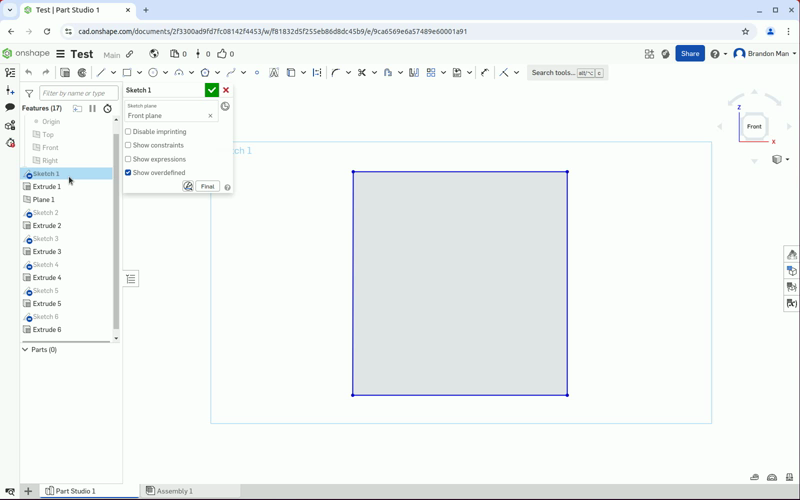
mouse_move(229, 92)
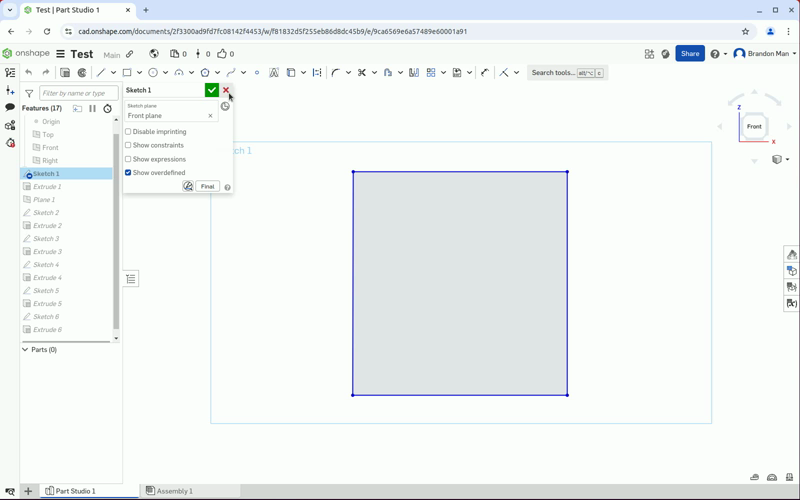
click(229, 92)
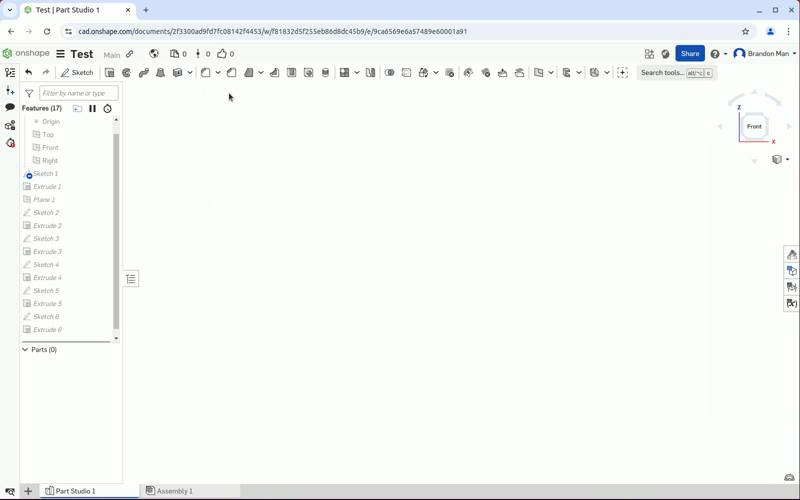
key(shift+s)
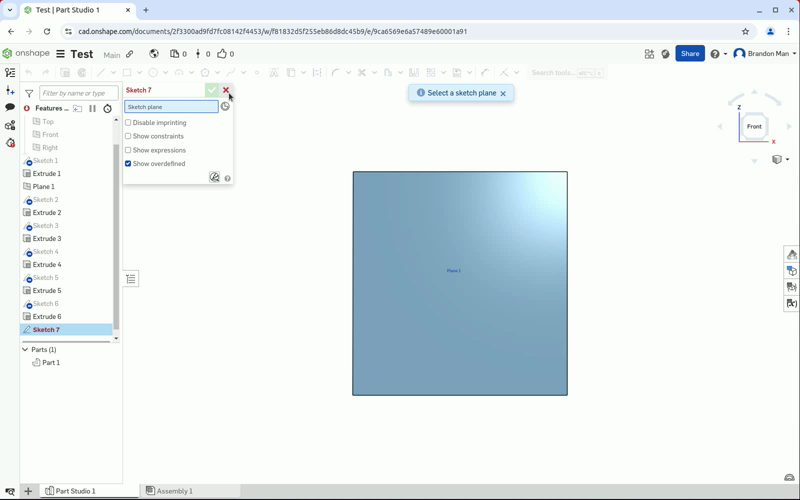
mouse_move(69, 189)
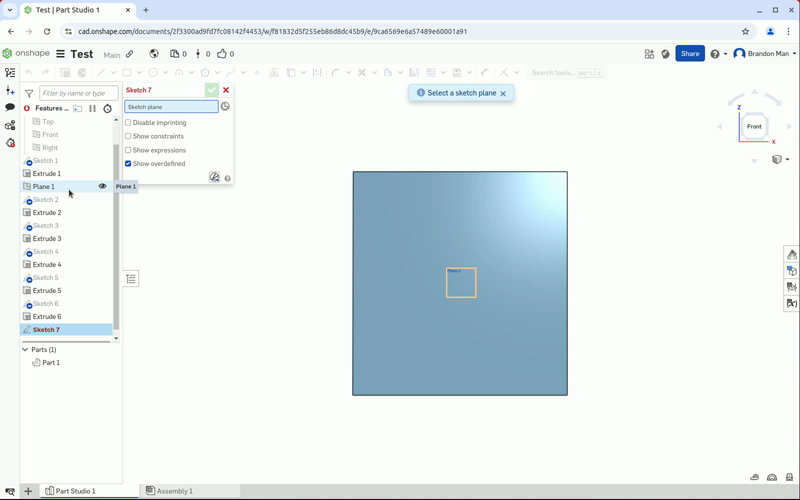
click(69, 189)
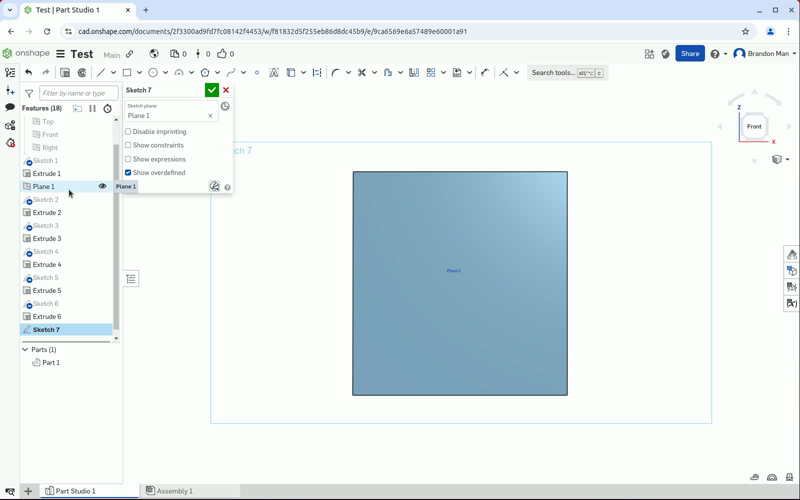
mouse_move(73, 352)
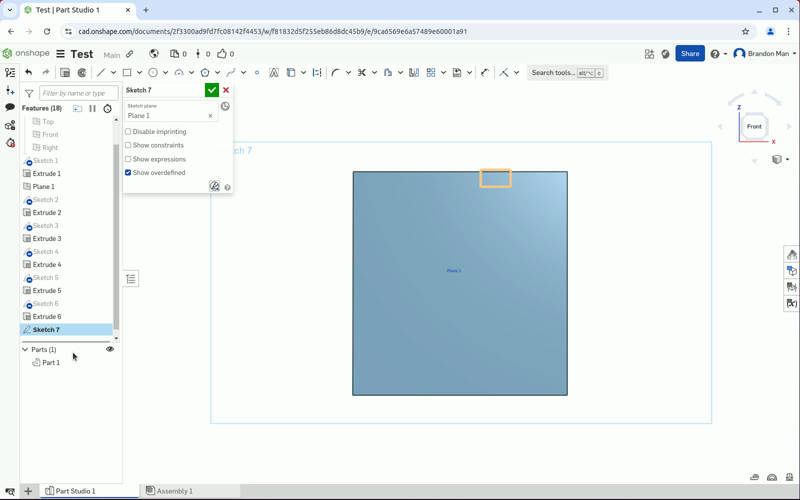
key(y)
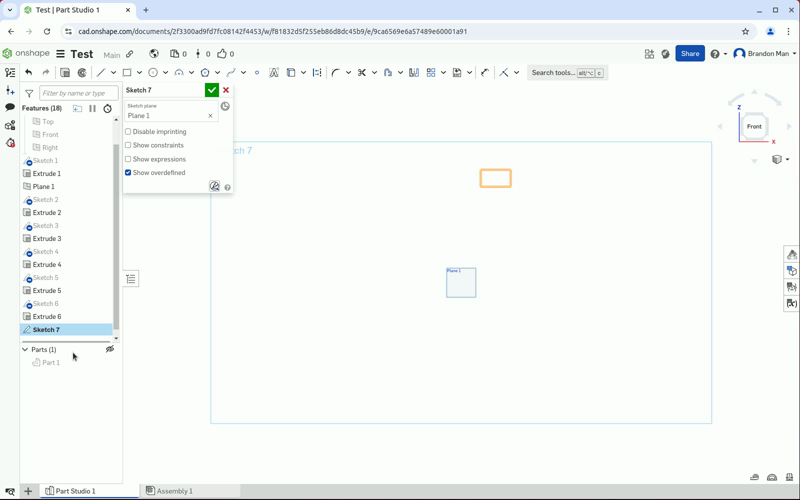
key(l)
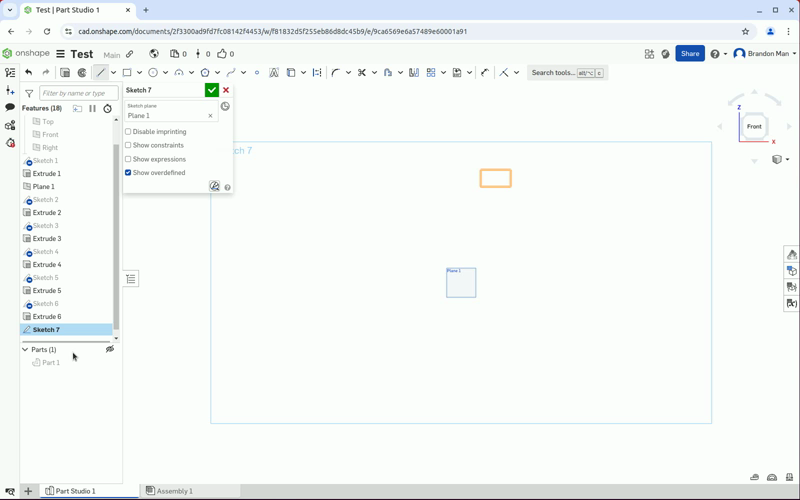
key_down(shift)
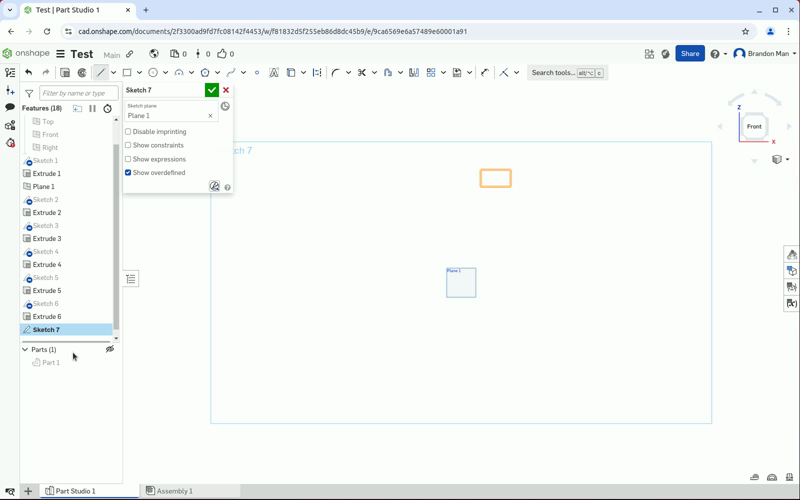
mouse_move(422, 395)
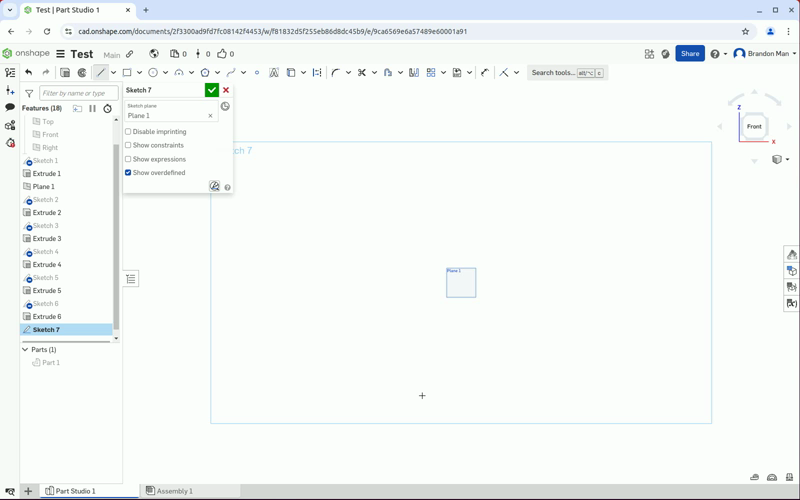
click(422, 395)
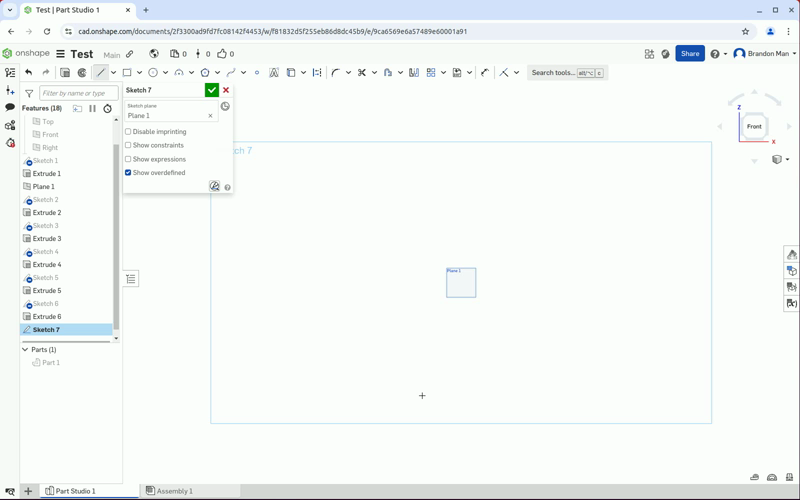
key_up(shift)
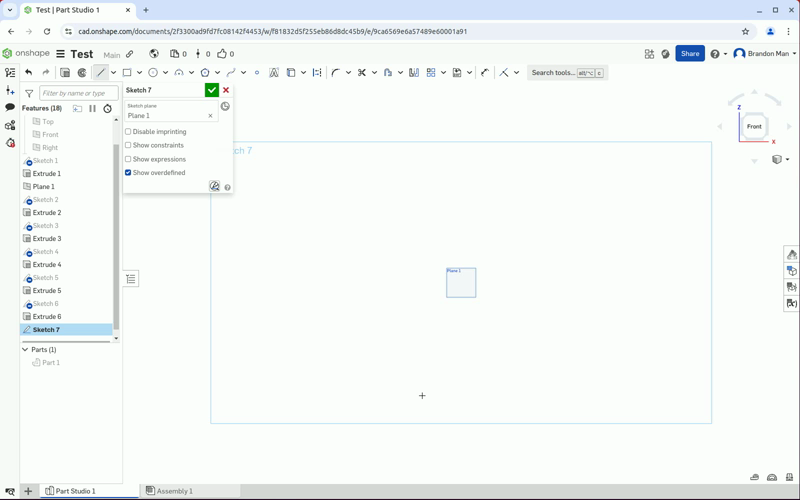
key_down(shift)
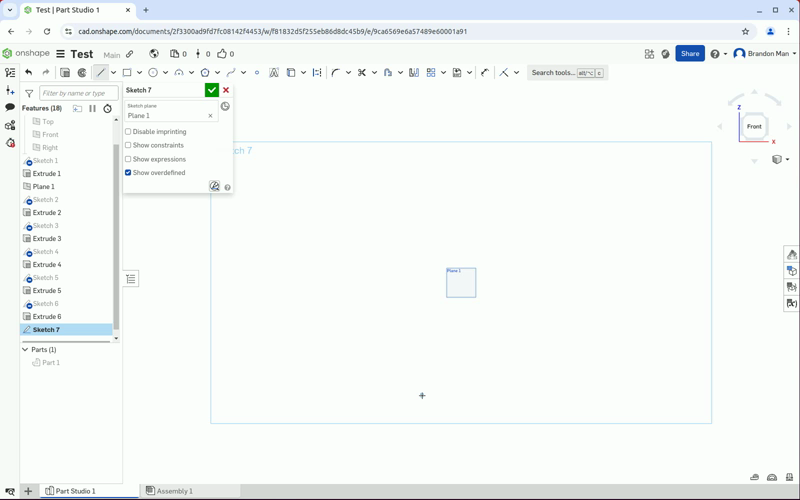
mouse_move(452, 395)
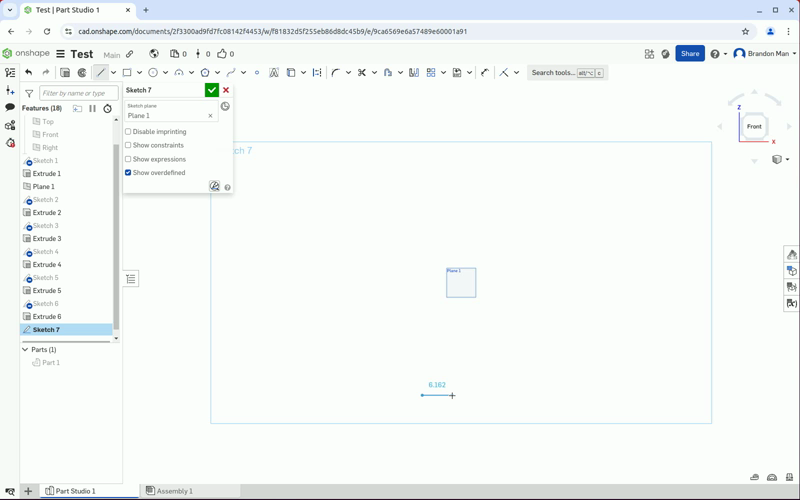
mouse_move(452, 395)
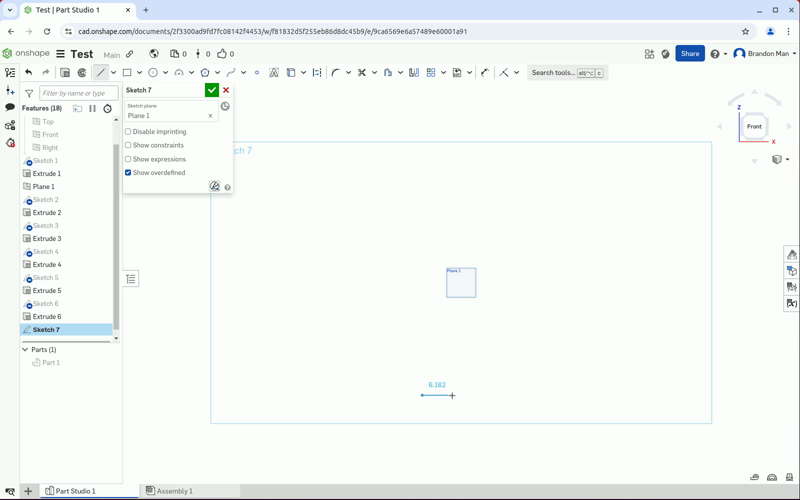
click(452, 395)
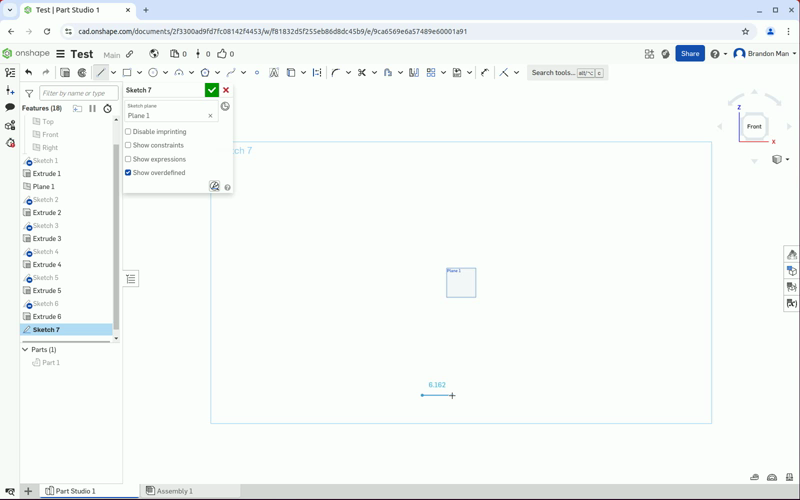
key_up(shift)
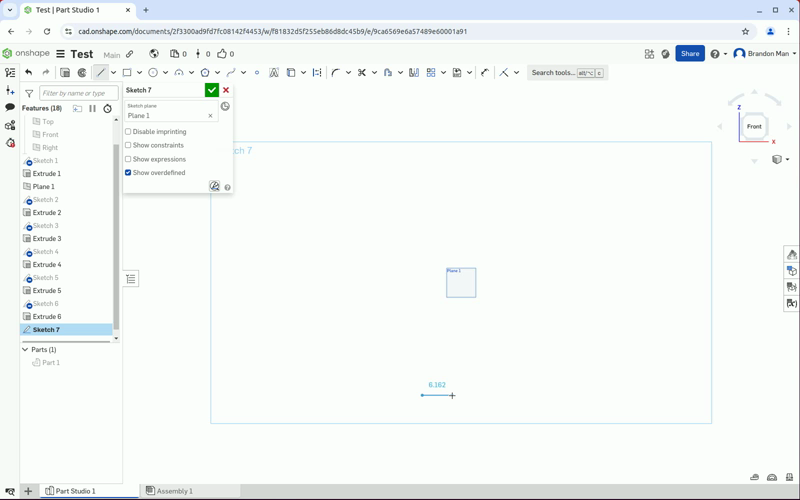
key_down(shift)
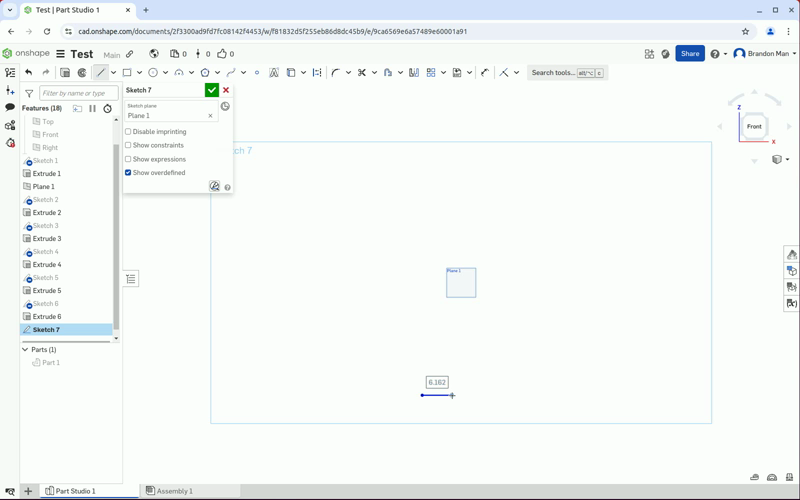
mouse_move(482, 395)
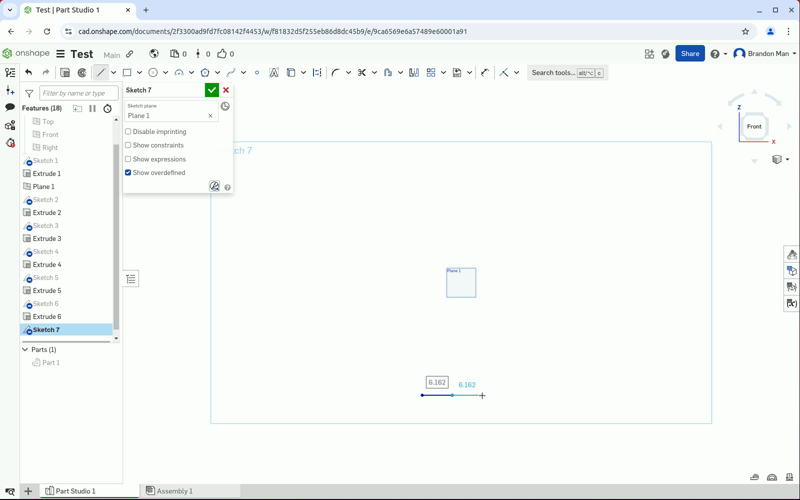
mouse_move(452, 384)
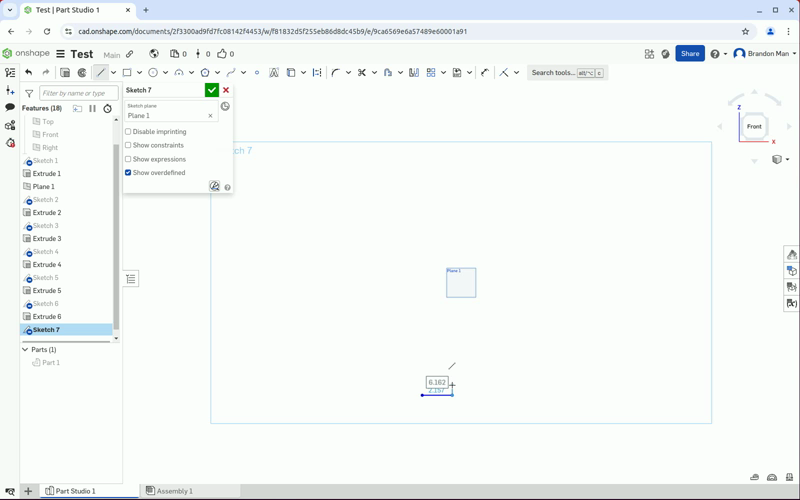
click(452, 384)
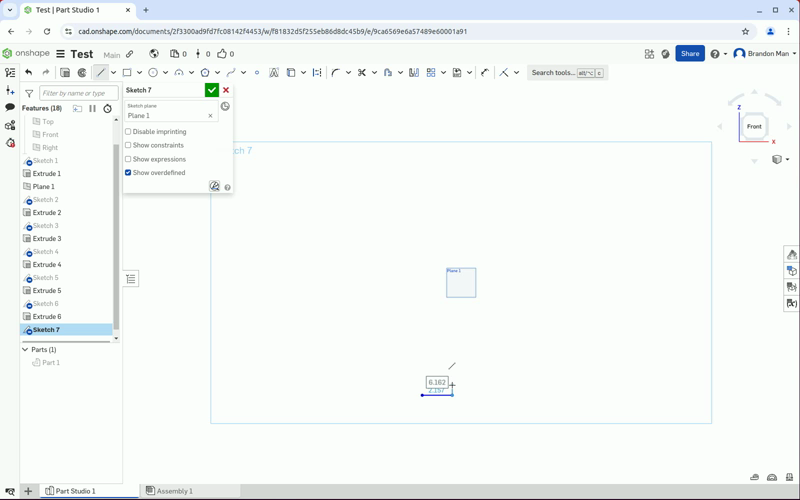
key_up(shift)
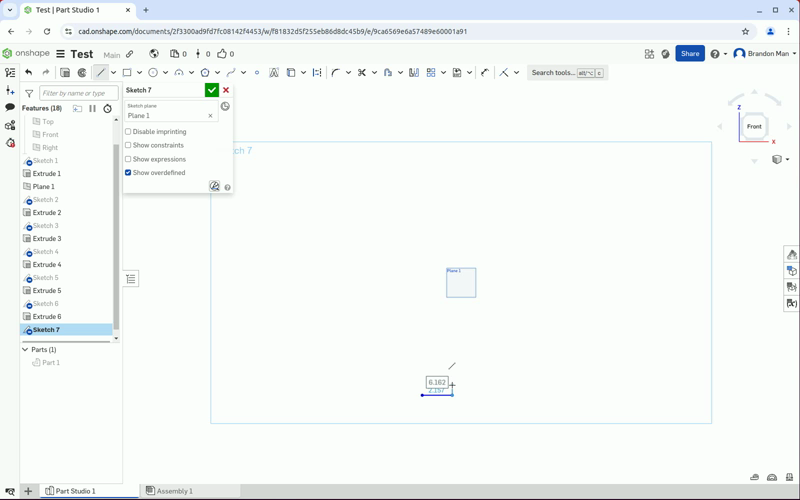
key_down(shift)
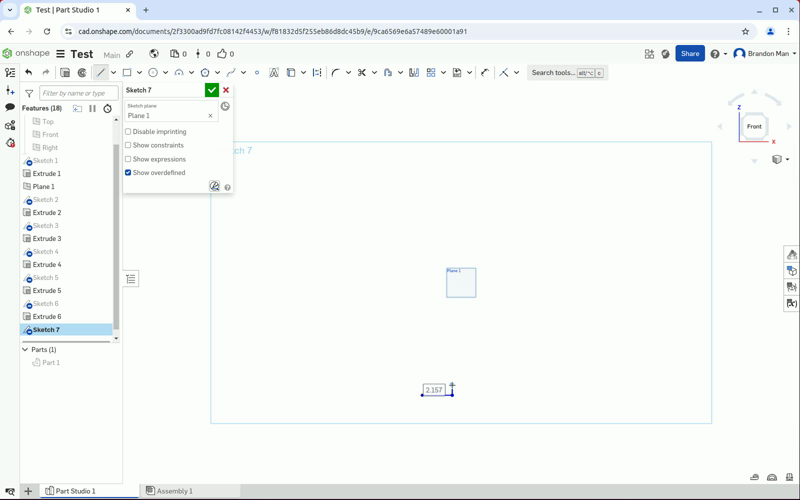
mouse_move(482, 384)
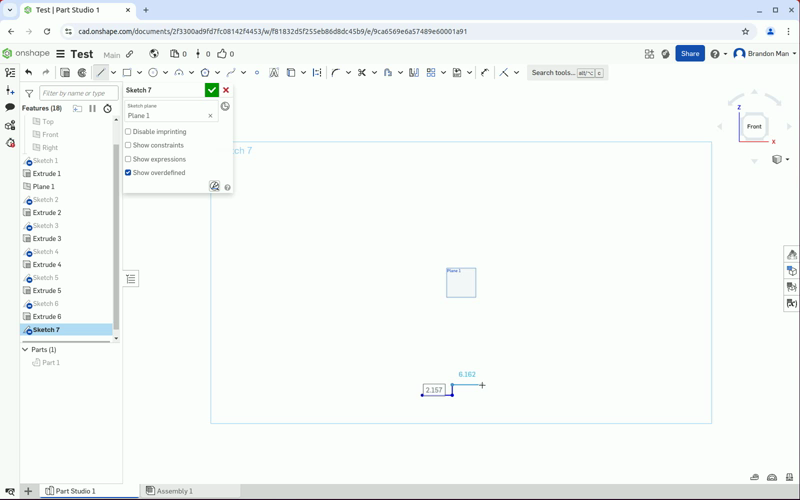
mouse_move(422, 384)
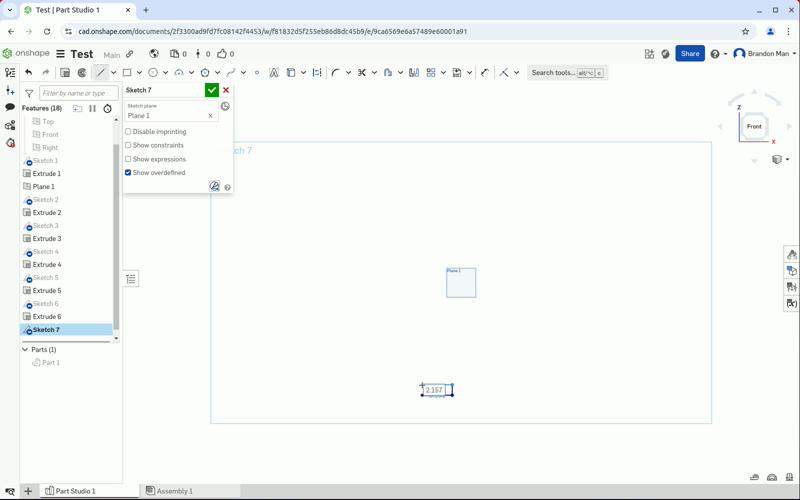
click(422, 384)
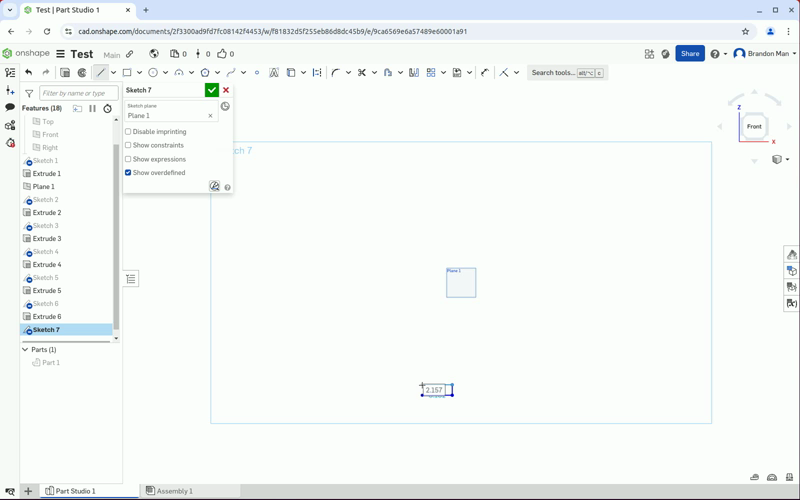
key_up(shift)
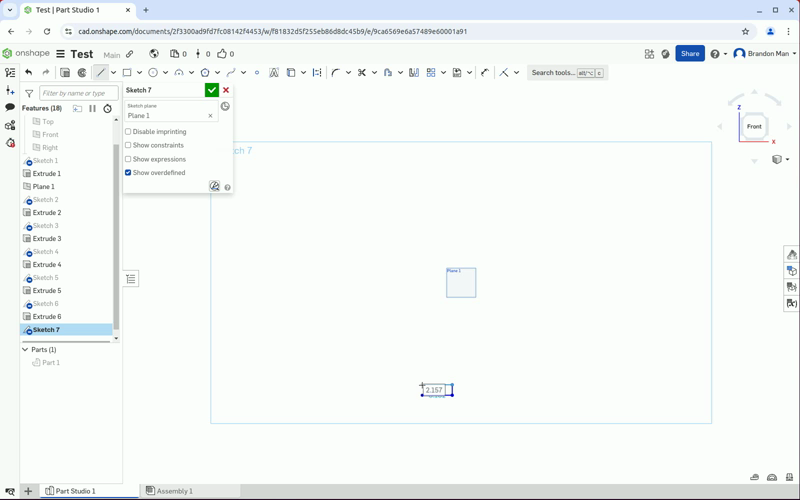
mouse_move(452, 384)
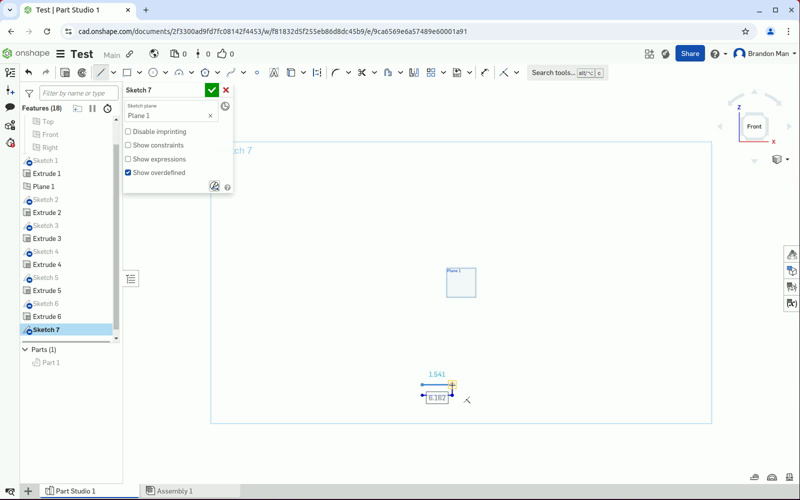
key_down(shift)
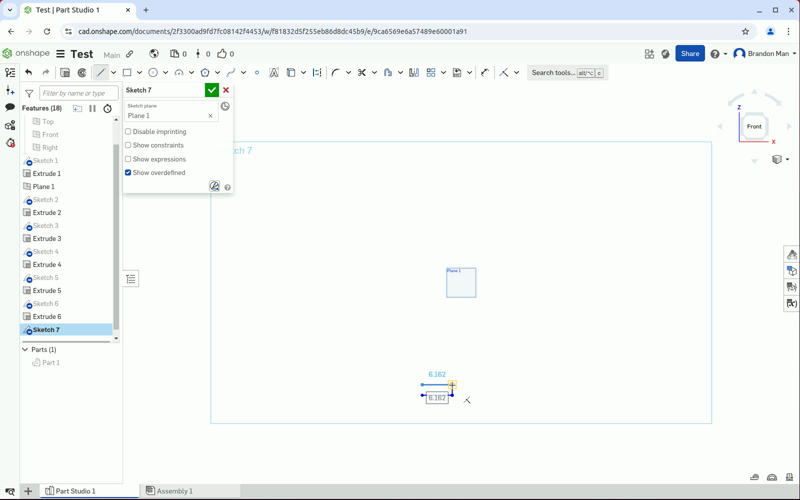
mouse_move(422, 395)
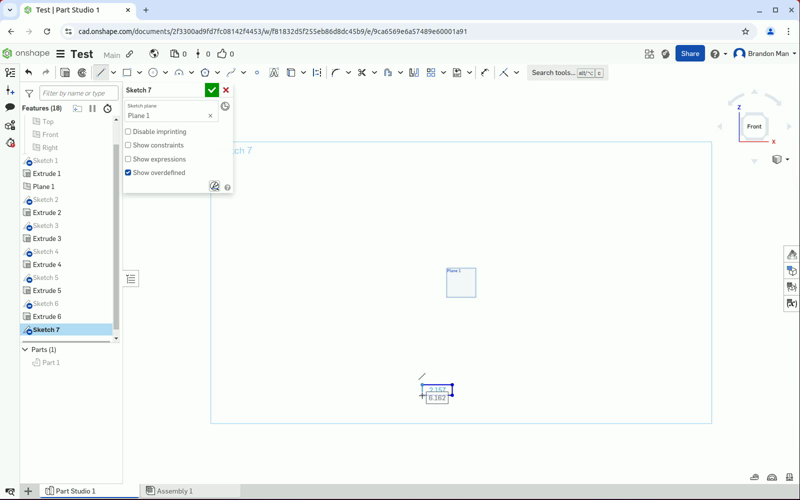
key_up(shift)
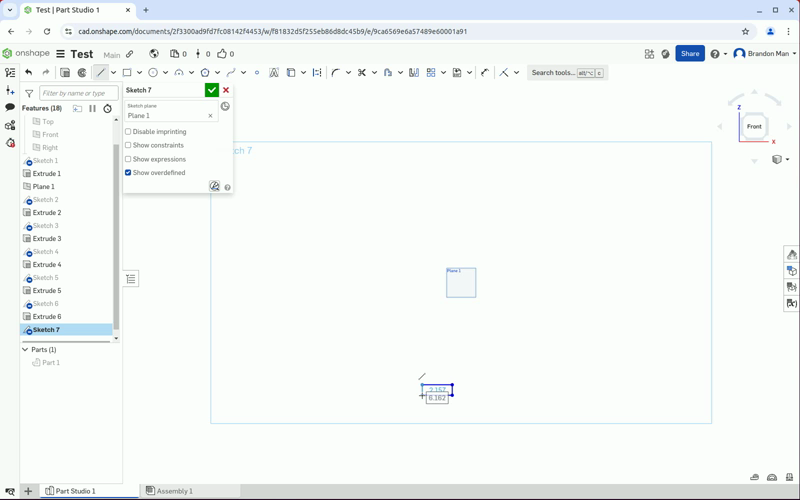
click(422, 395)
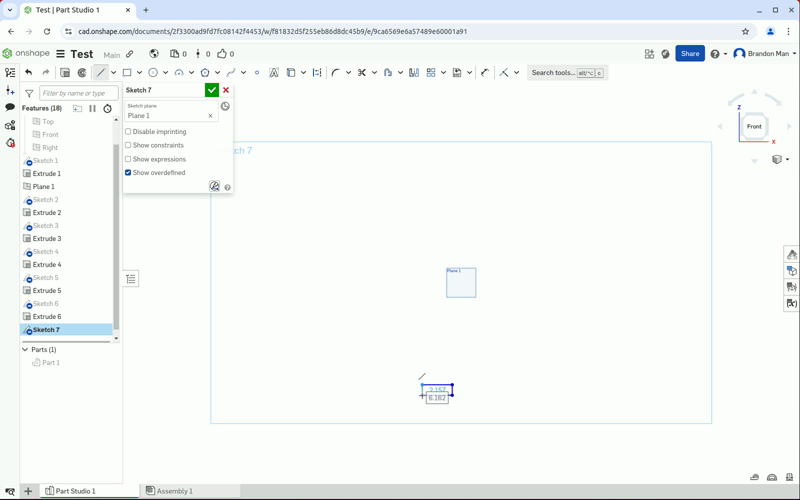
key(esc)
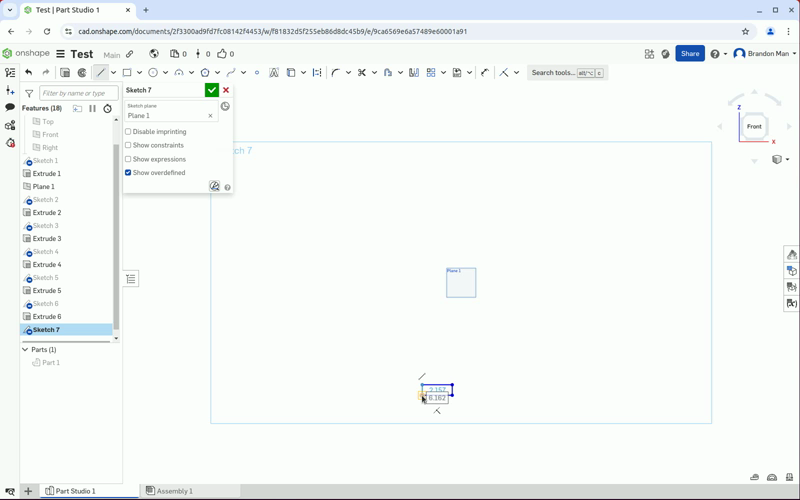
mouse_move(423, 394)
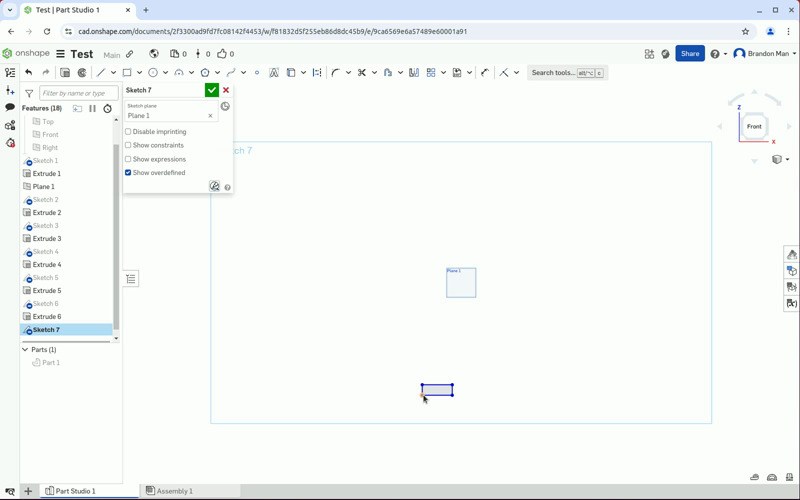
scroll(6)
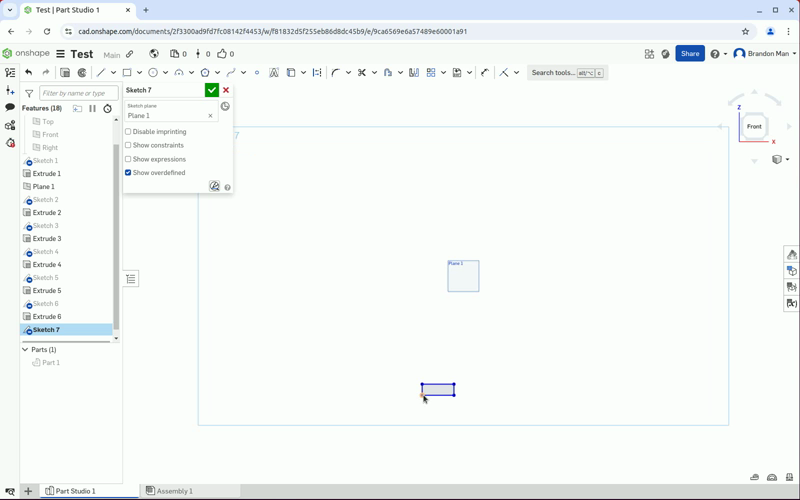
scroll(6)
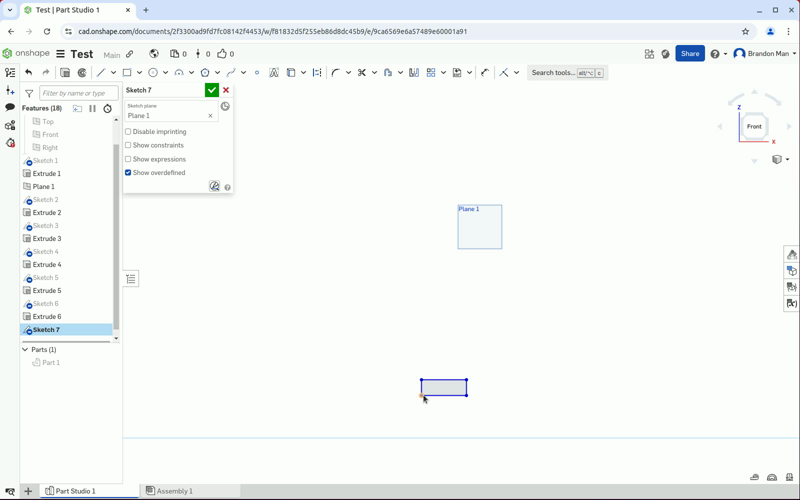
scroll(6)
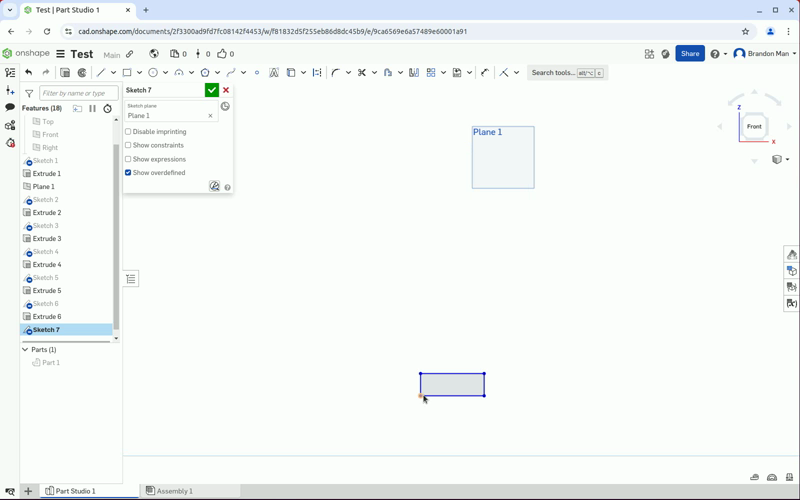
scroll(6)
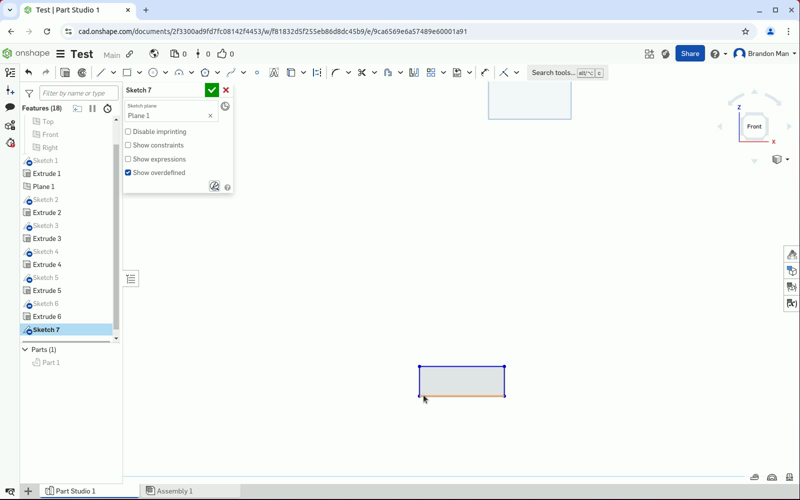
scroll(6)
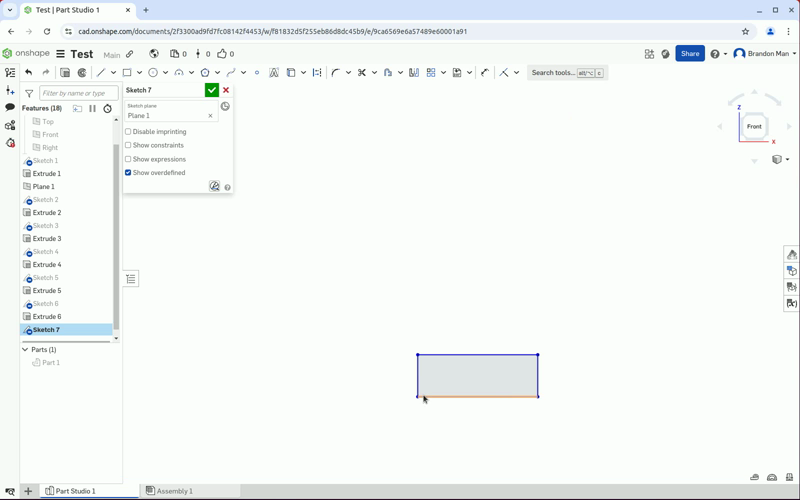
scroll(6)
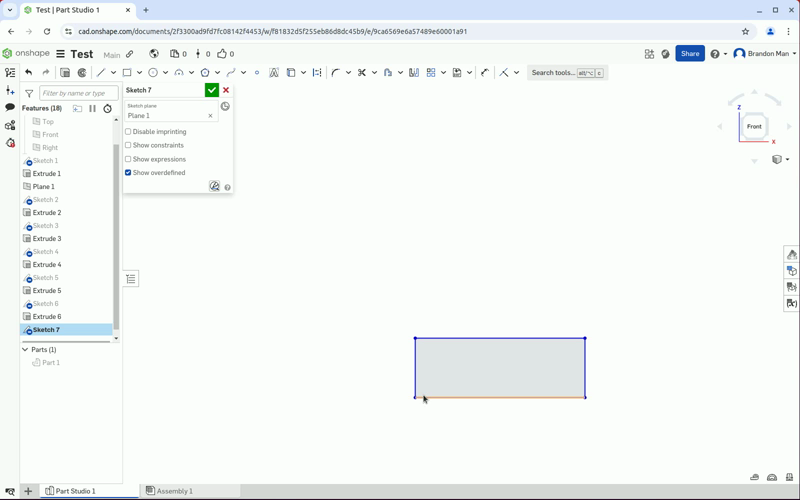
scroll(6)
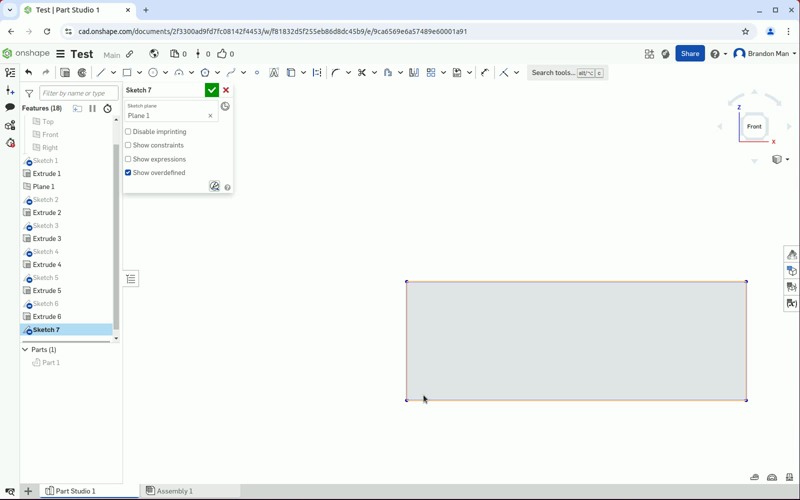
click(423, 394)
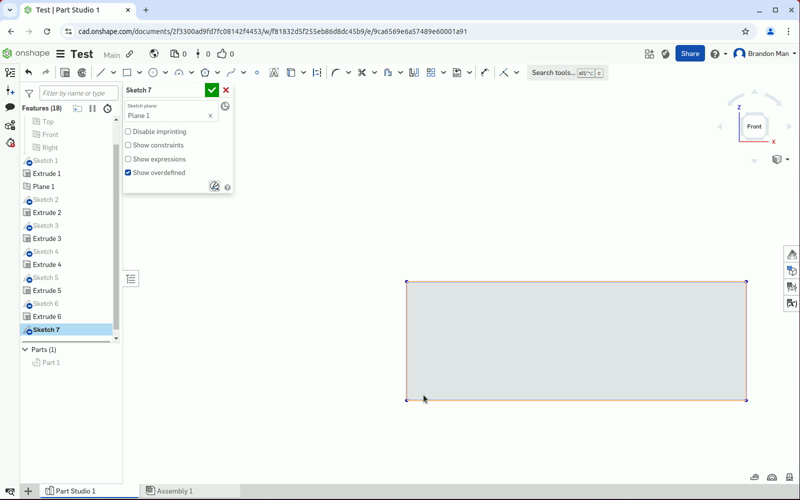
scroll(-6)
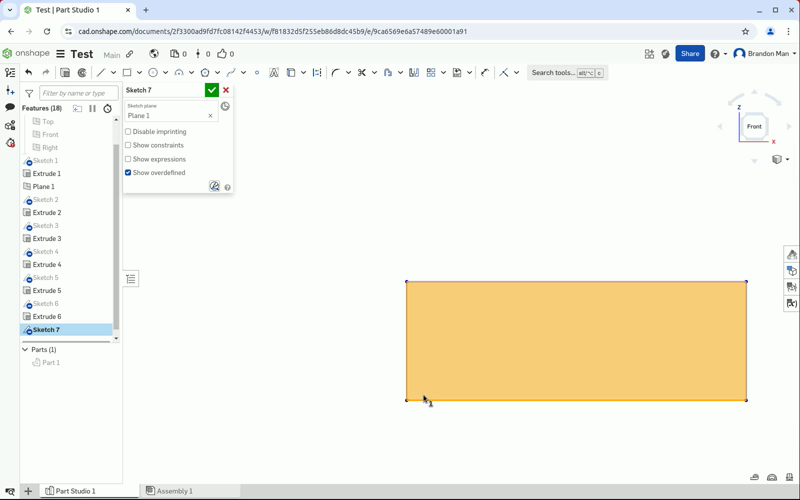
scroll(-6)
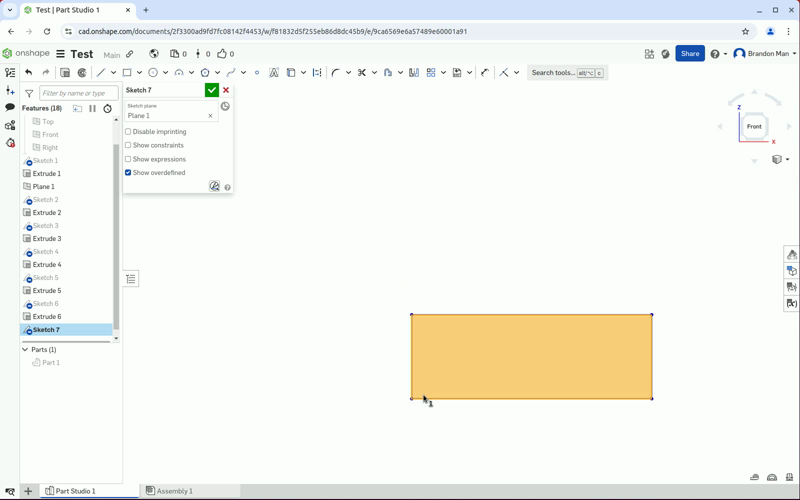
scroll(-6)
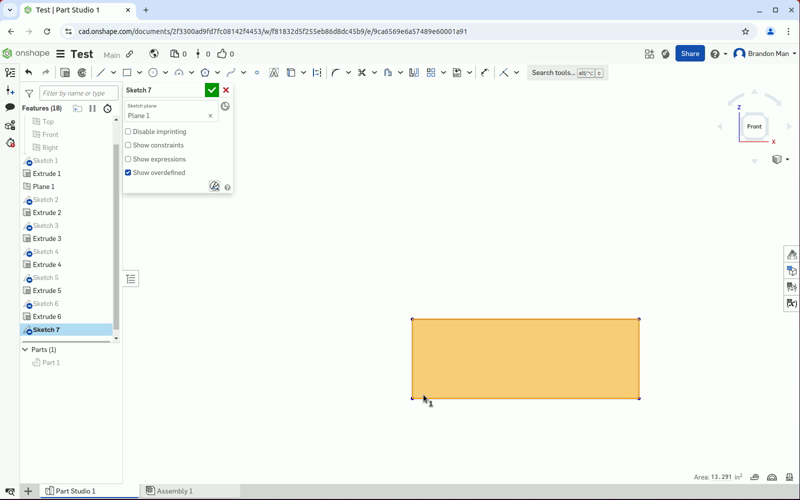
scroll(-6)
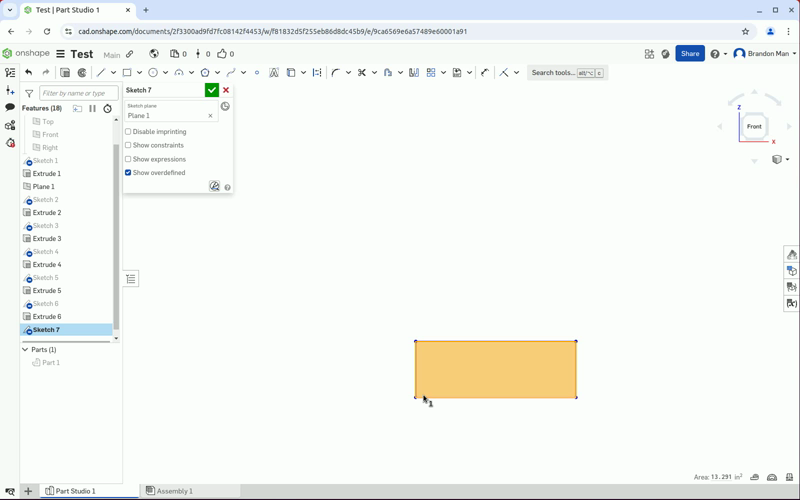
scroll(-6)
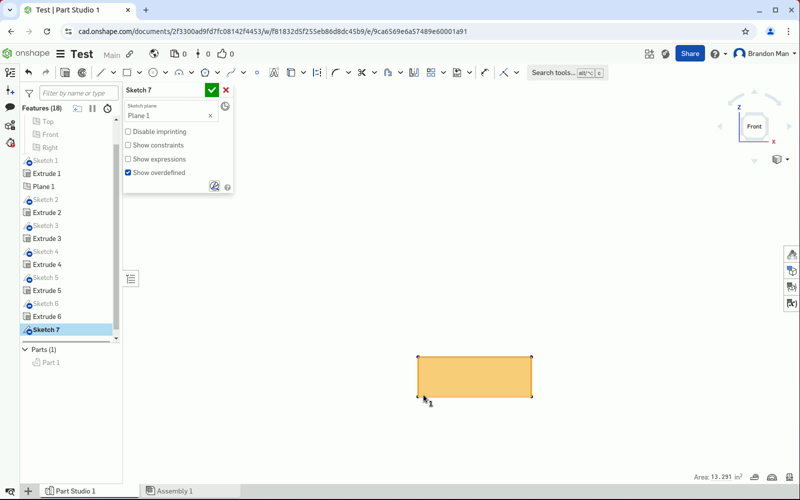
scroll(-6)
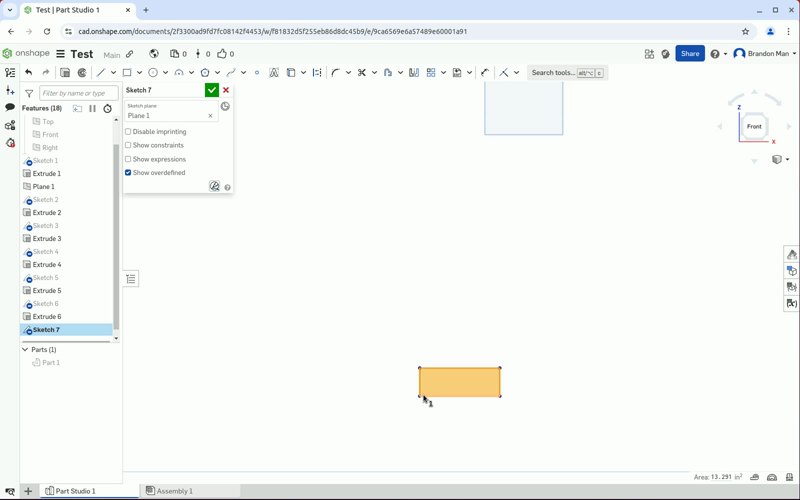
scroll(-6)
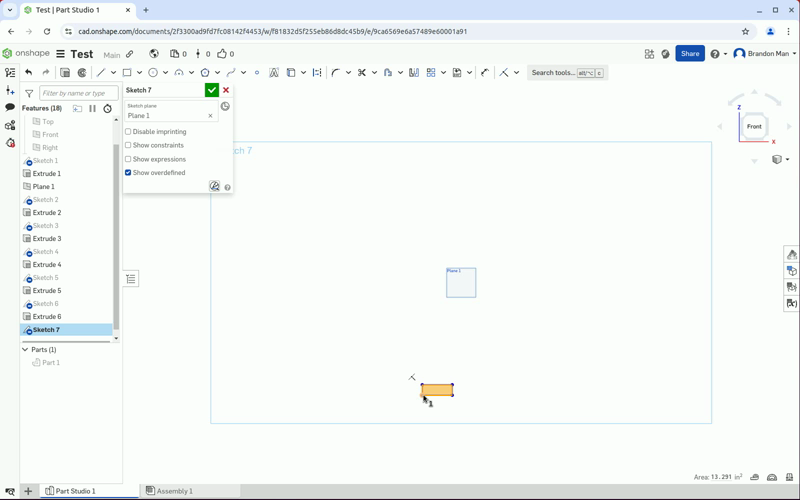
mouse_move(73, 352)
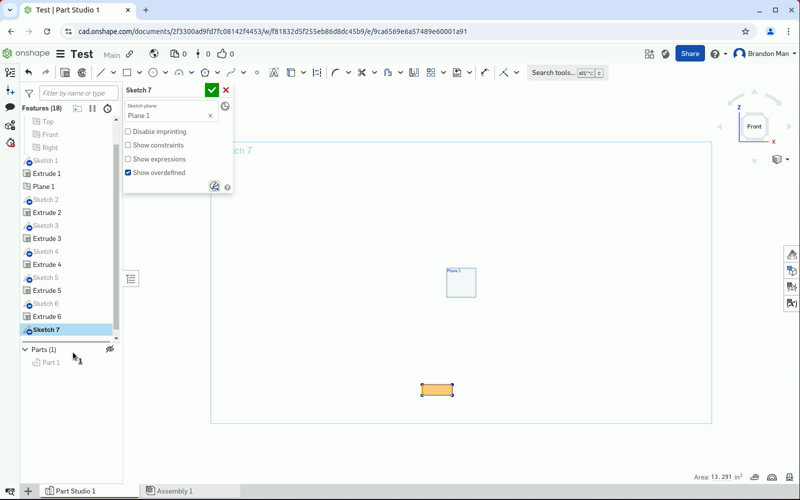
key(shift+y)
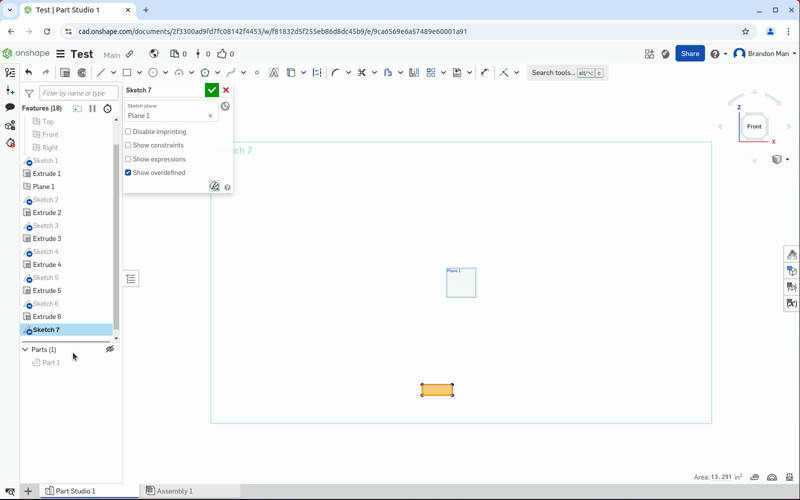
key(shift+e)
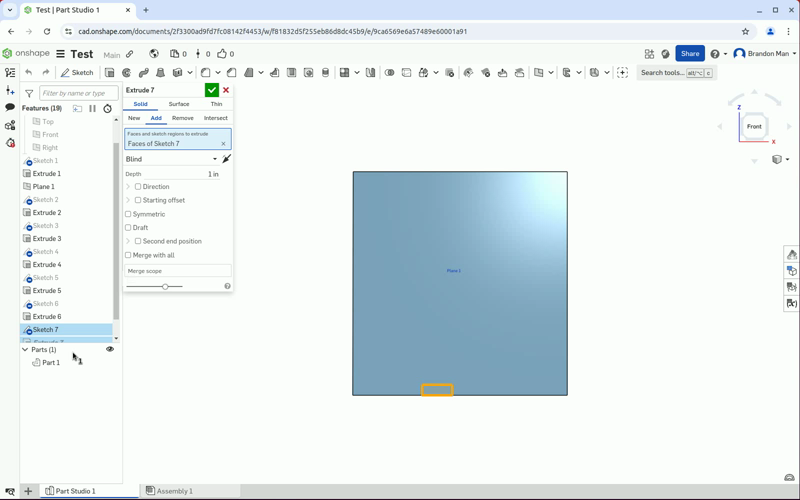
mouse_move(143, 106)
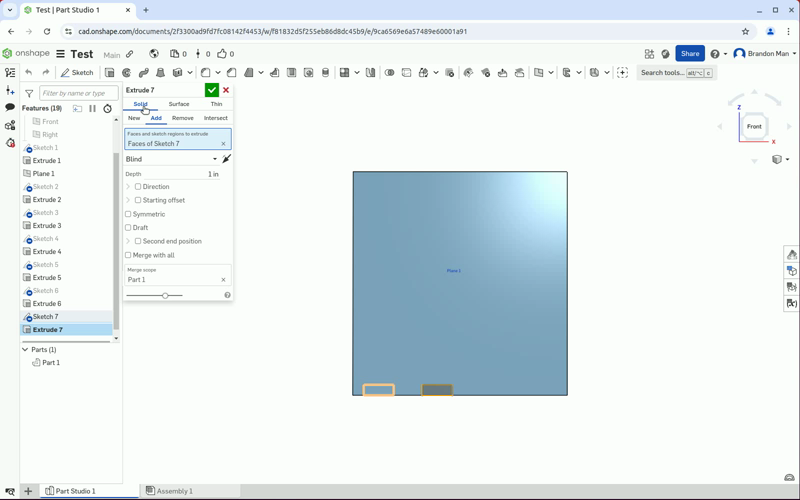
click(143, 106)
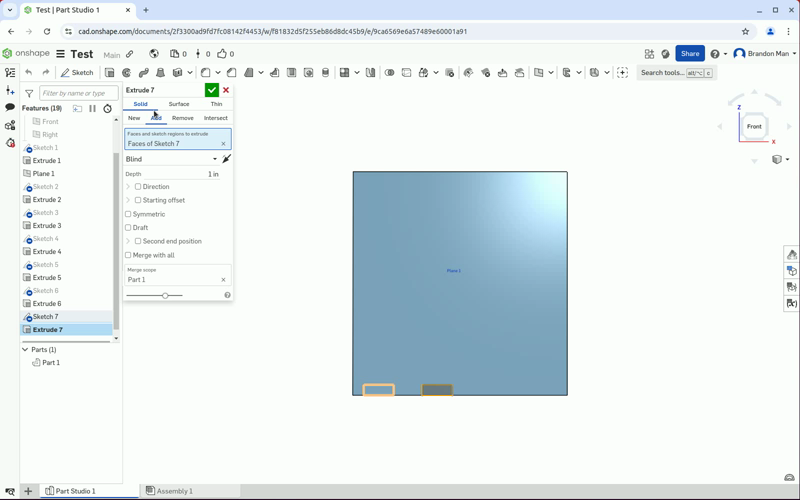
mouse_move(186, 120)
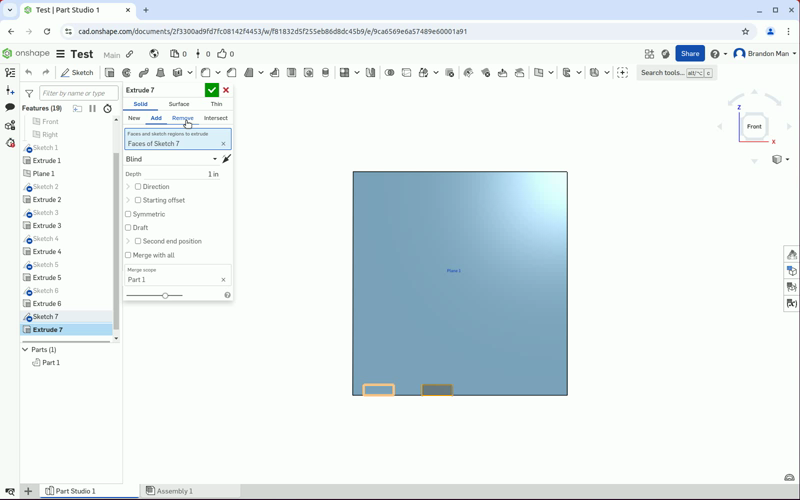
click(186, 120)
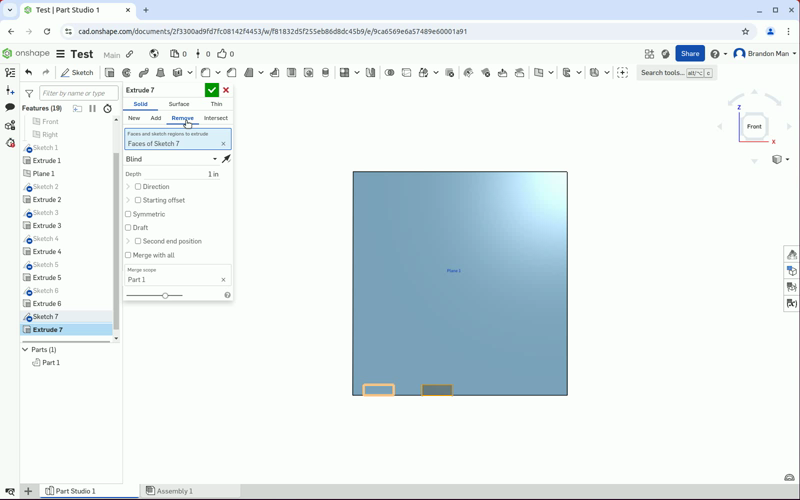
key(tab, 4)
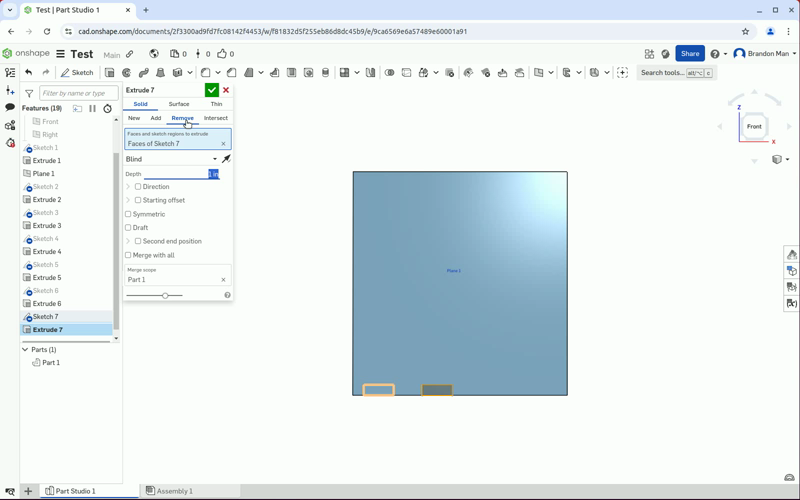
text(8.425)
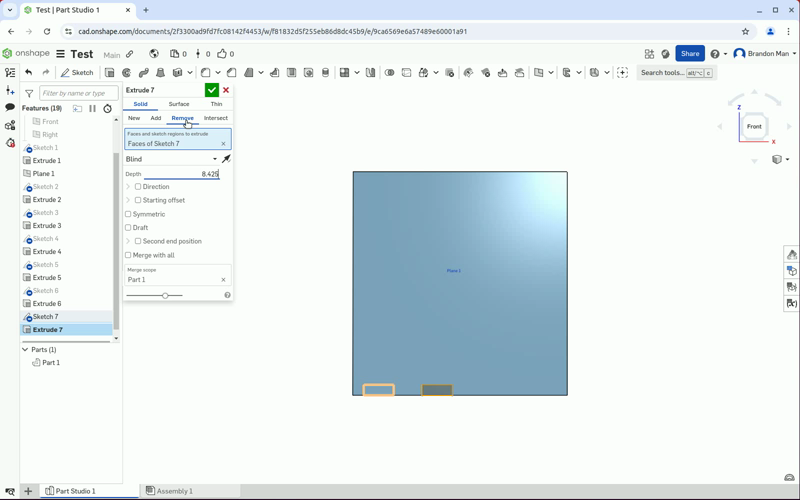
key(tab, 6)
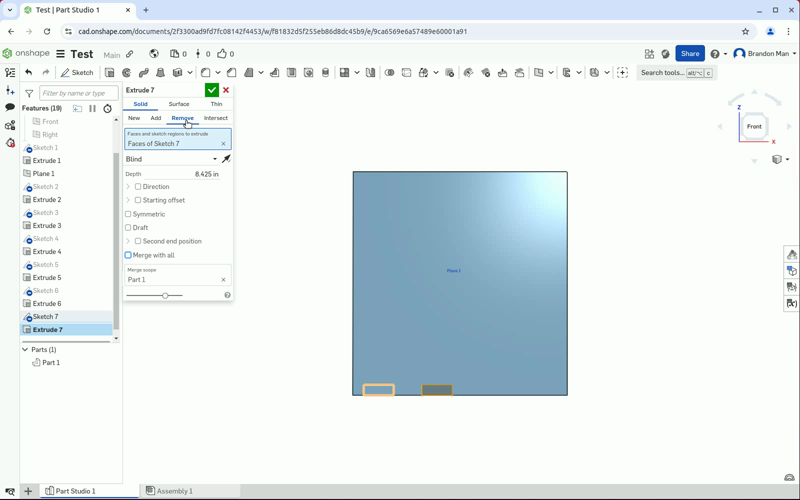
key(space)
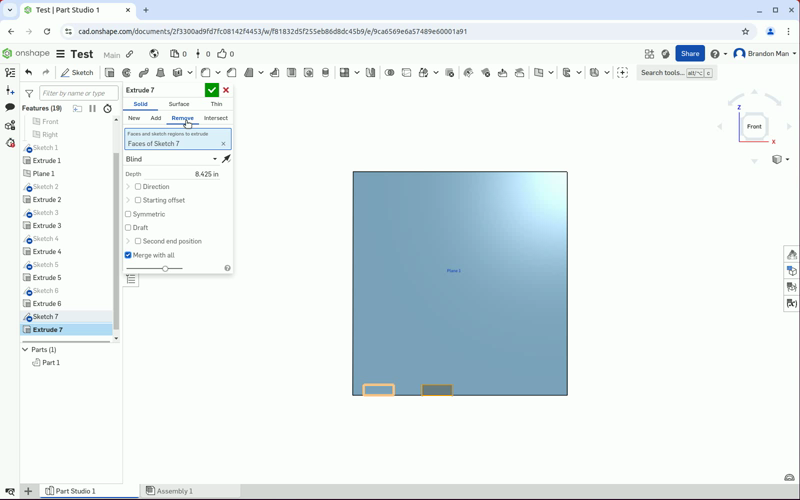
key(enter)
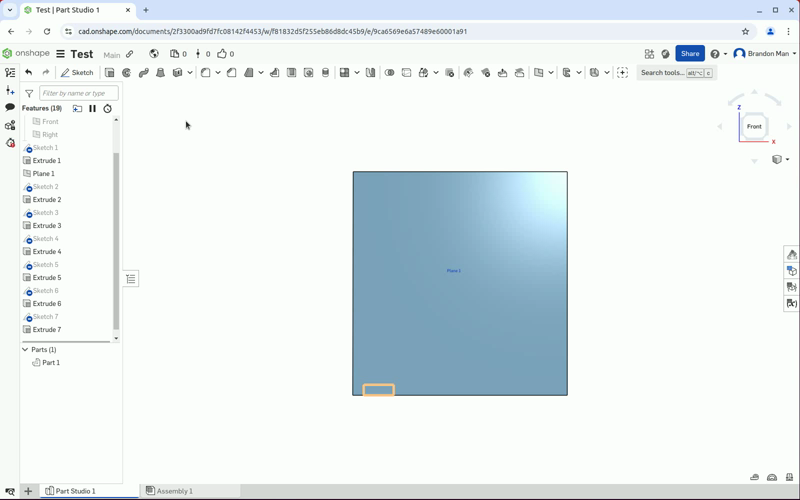
key(shift+h)
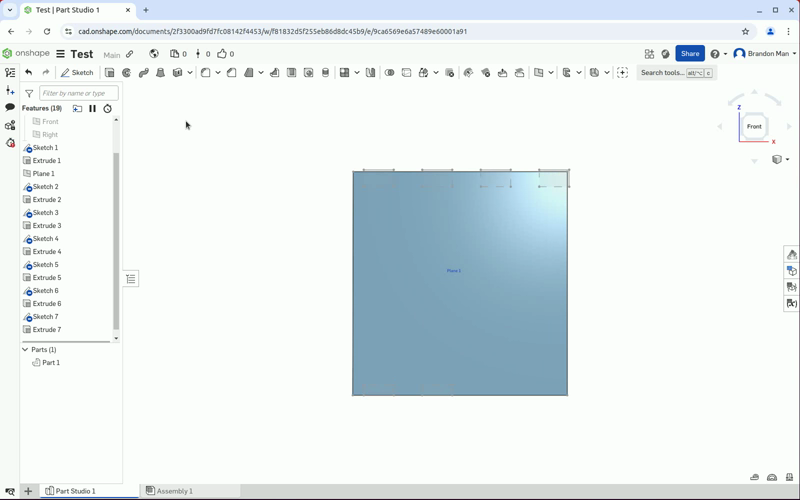
key(shift+h)
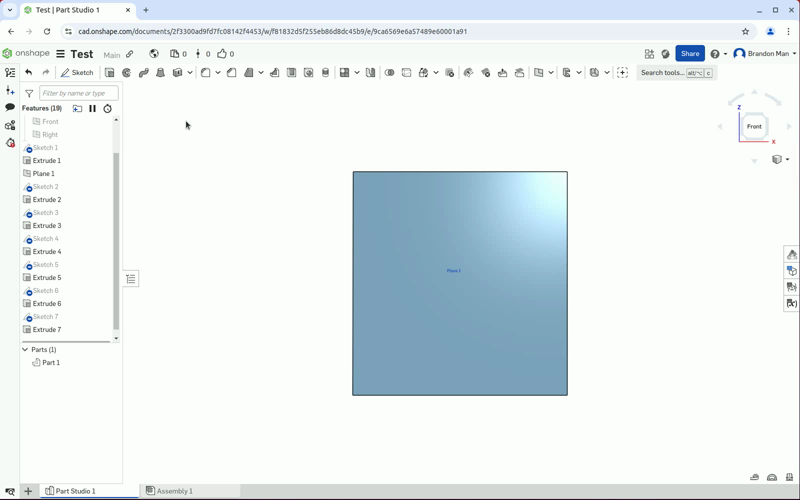
mouse_move(69, 150)
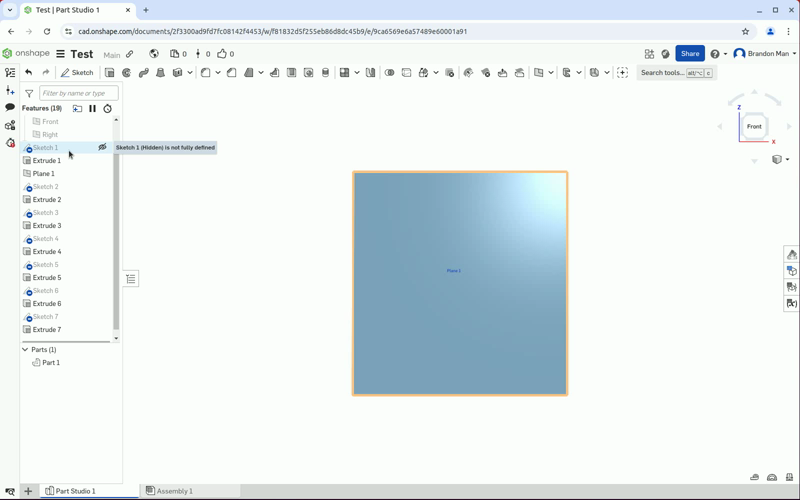
click(69, 150)
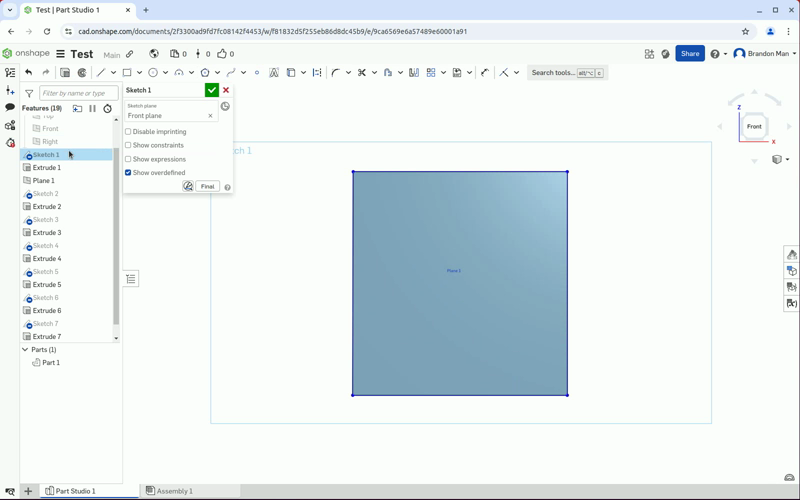
mouse_move(229, 92)
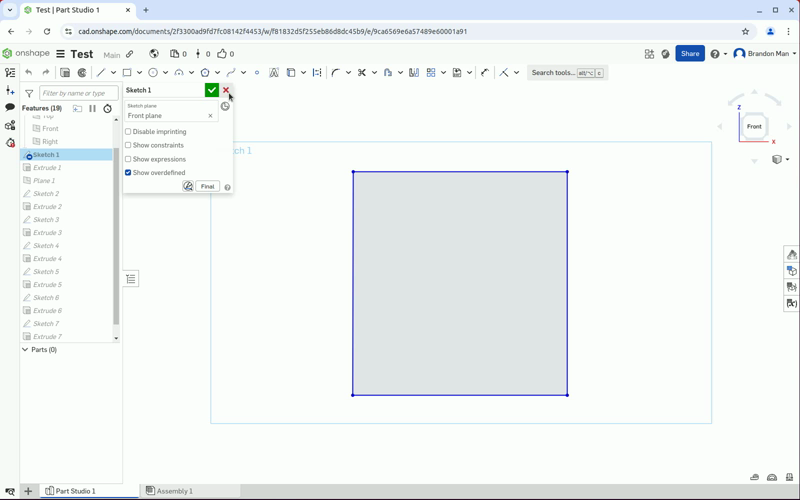
click(229, 92)
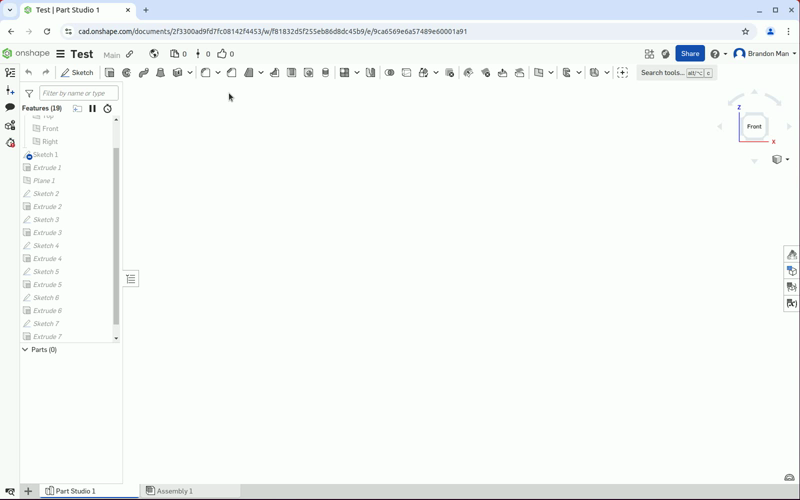
key(shift+s)
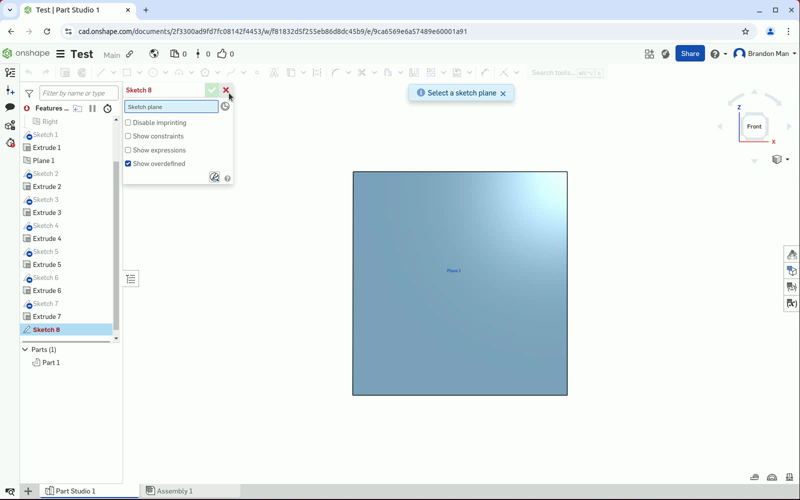
mouse_move(69, 163)
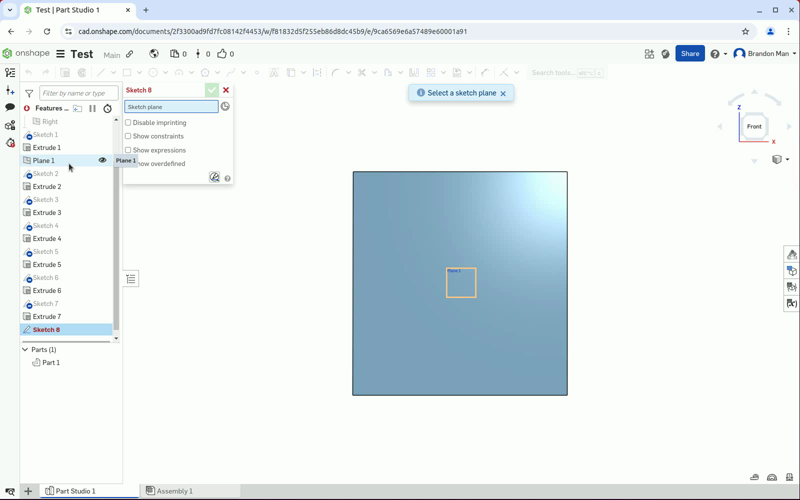
click(69, 163)
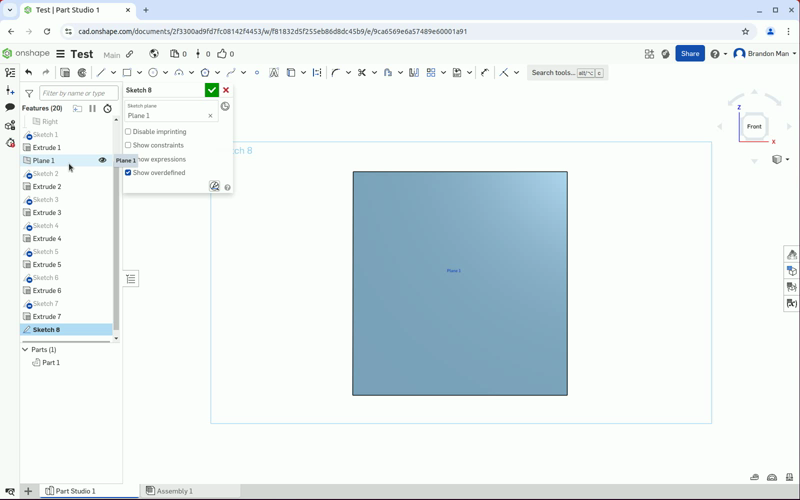
mouse_move(73, 352)
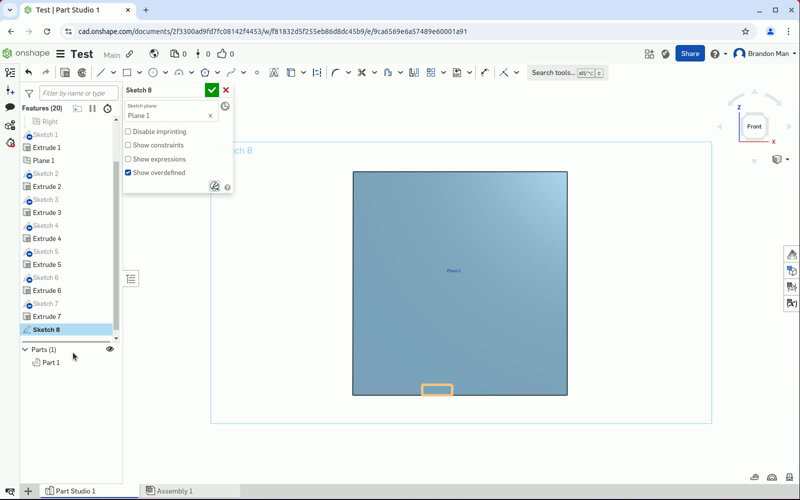
key(y)
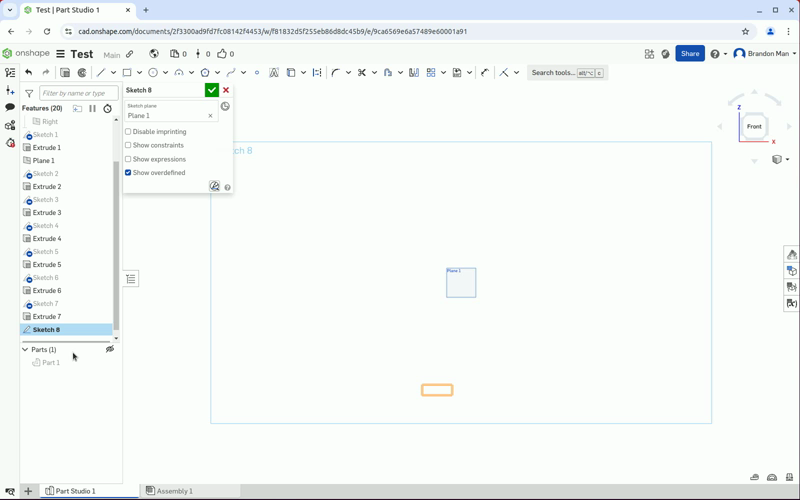
key(l)
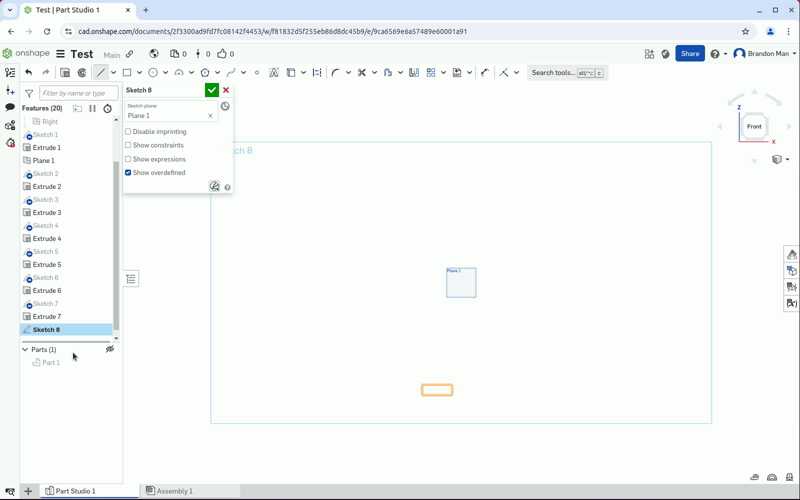
key_down(shift)
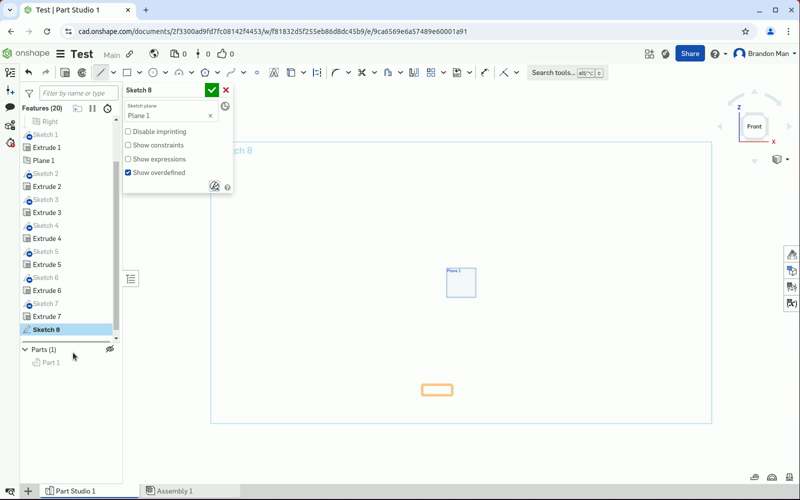
mouse_move(480, 395)
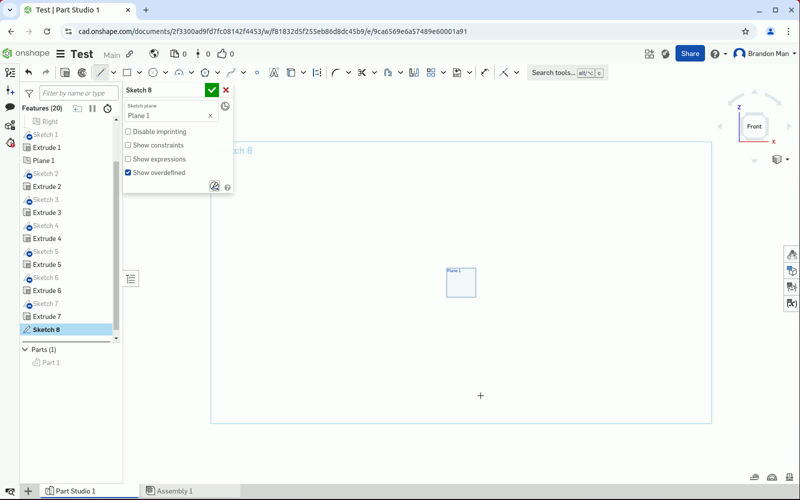
click(480, 395)
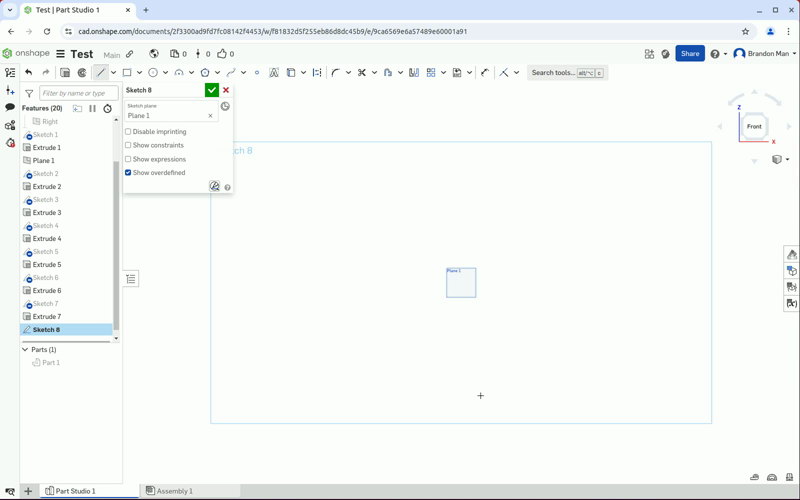
key_up(shift)
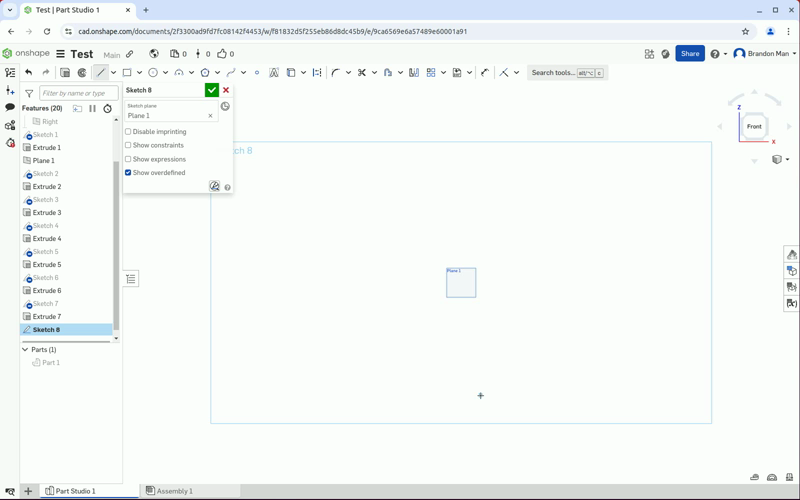
key_down(shift)
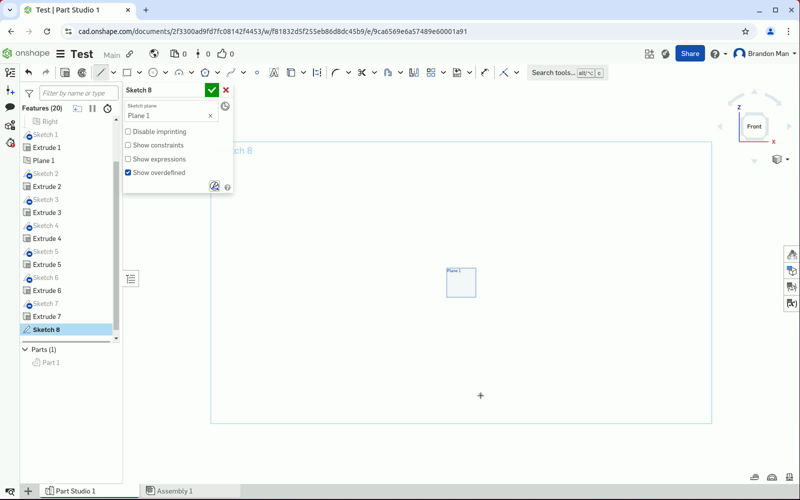
mouse_move(510, 395)
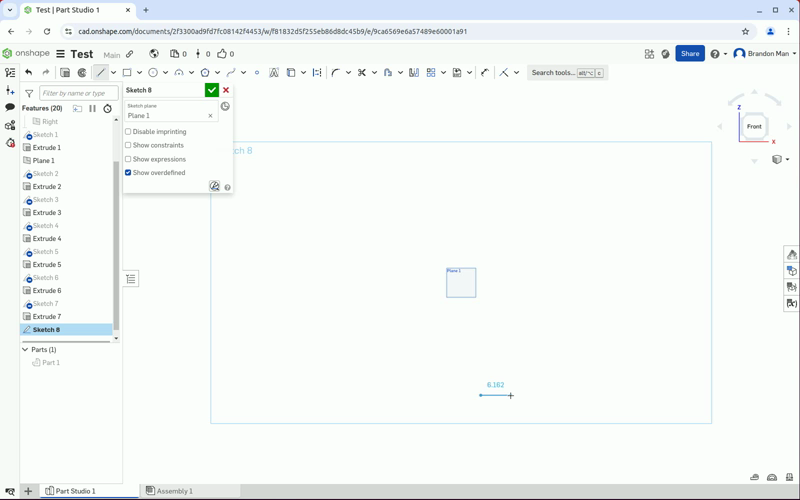
mouse_move(510, 395)
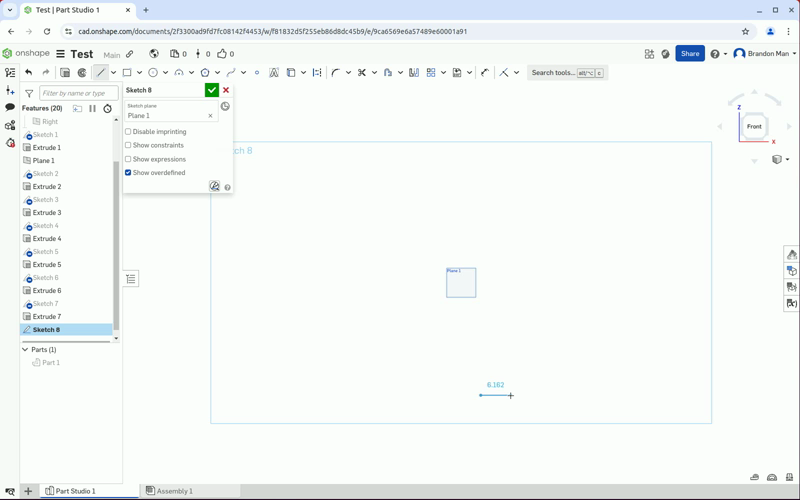
click(510, 395)
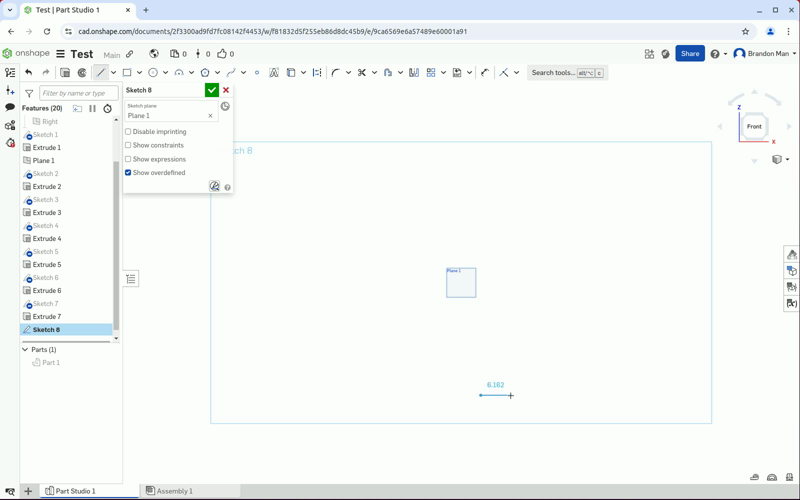
key_up(shift)
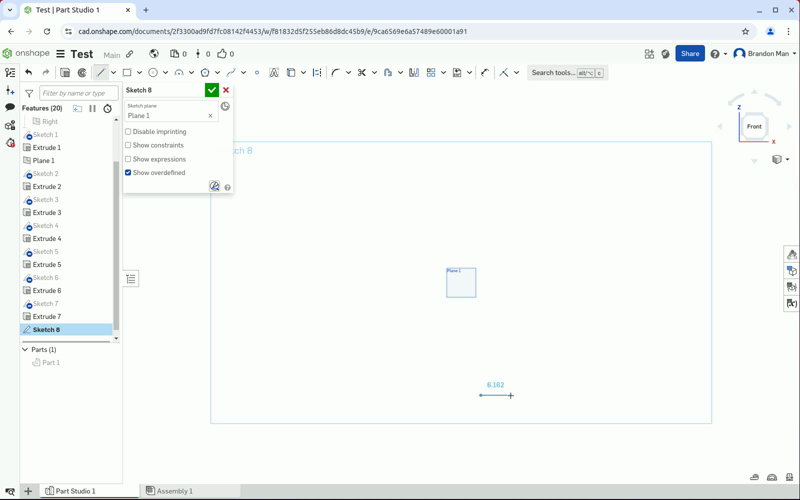
key_down(shift)
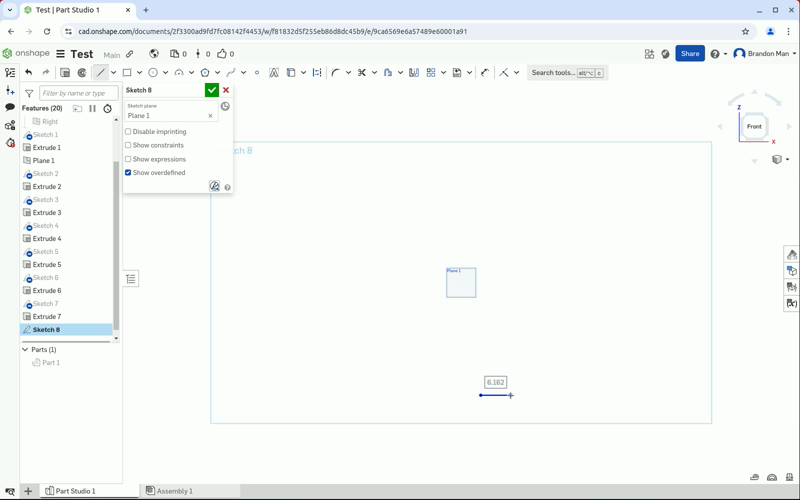
mouse_move(540, 395)
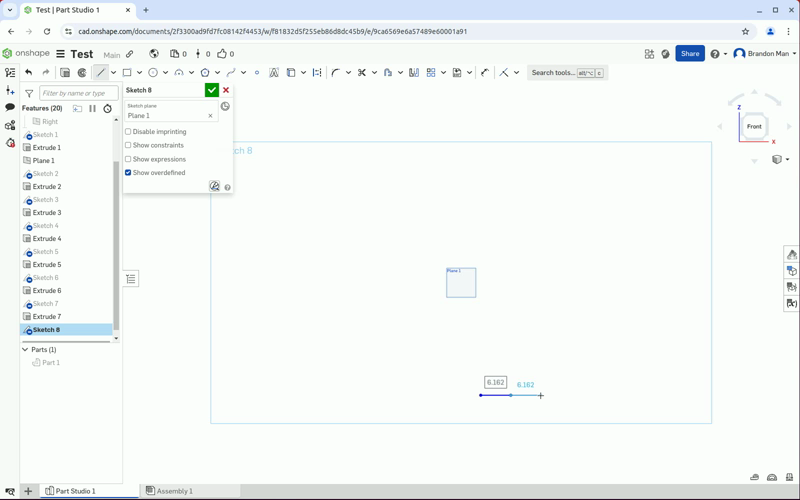
mouse_move(510, 384)
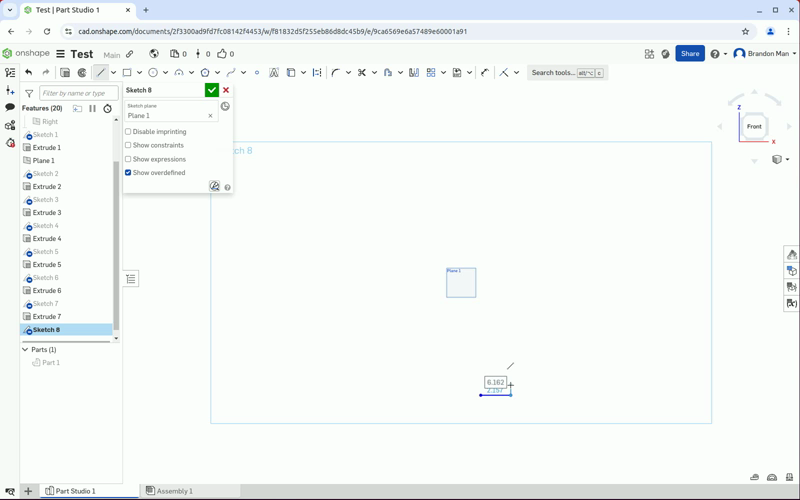
click(510, 384)
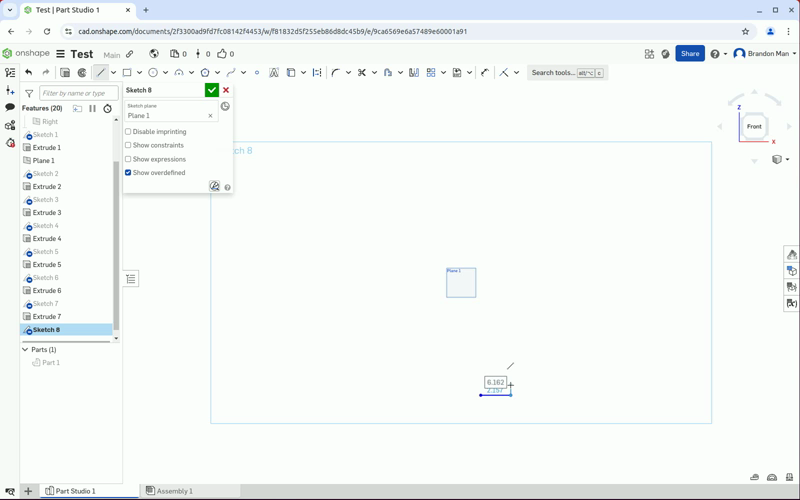
key_up(shift)
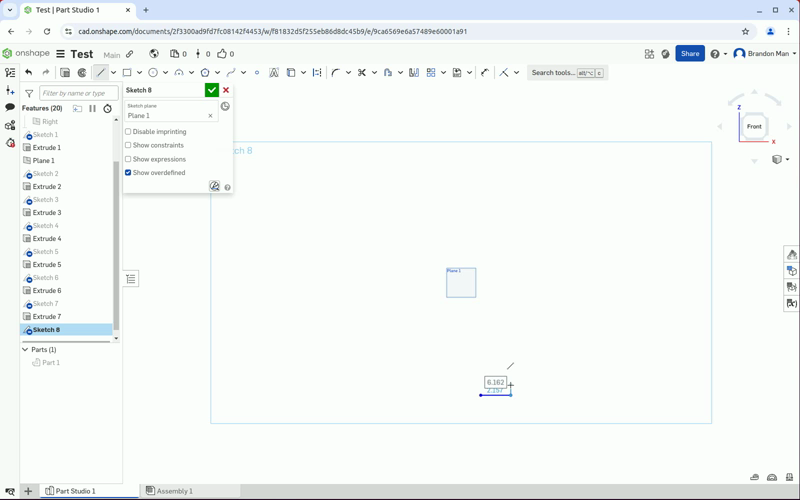
key_down(shift)
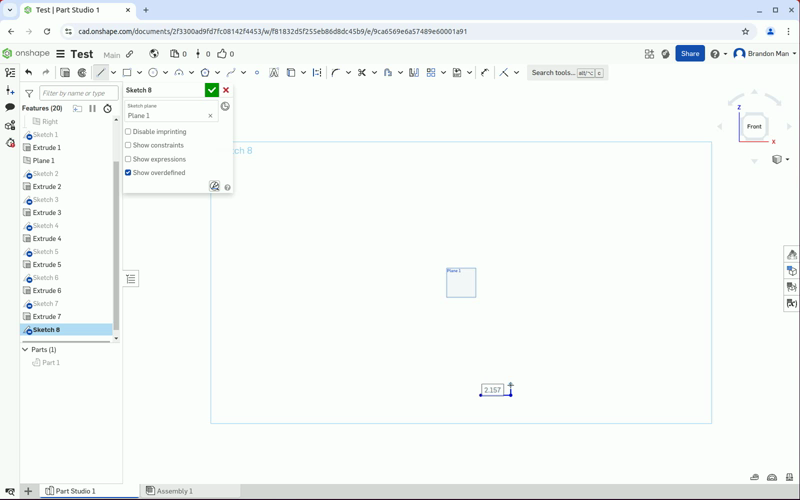
mouse_move(540, 384)
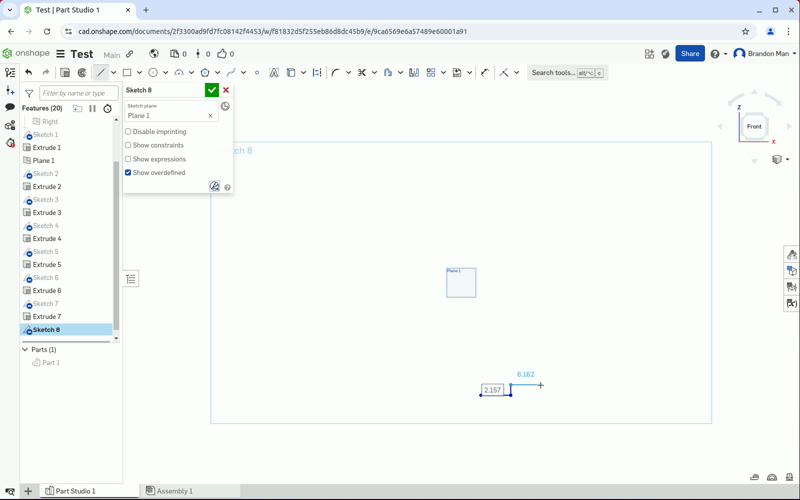
mouse_move(480, 384)
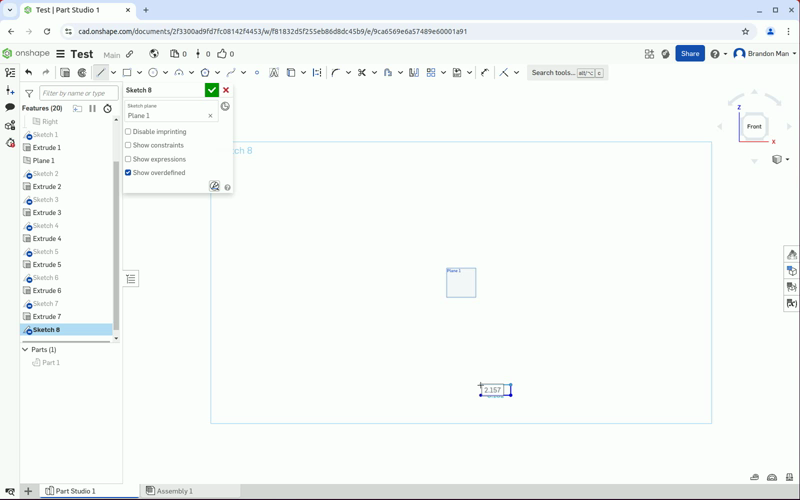
click(480, 384)
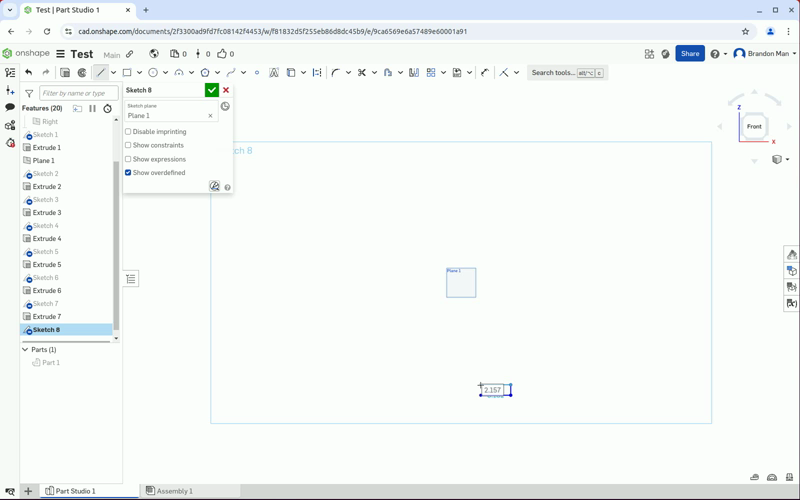
key_up(shift)
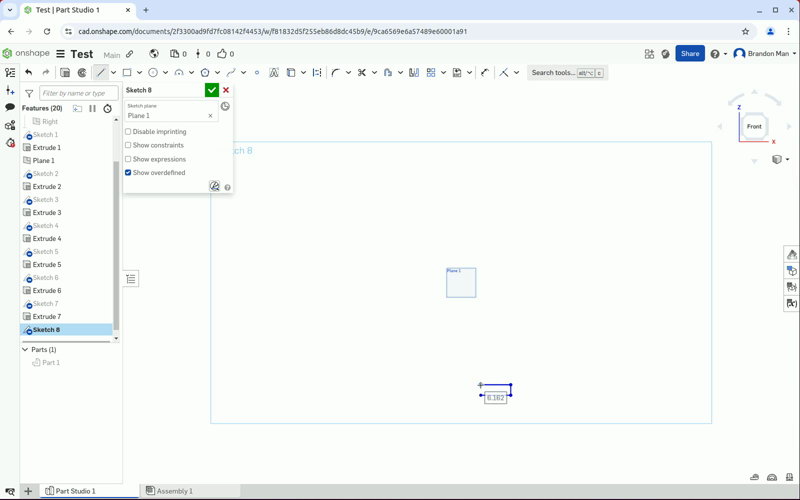
mouse_move(510, 384)
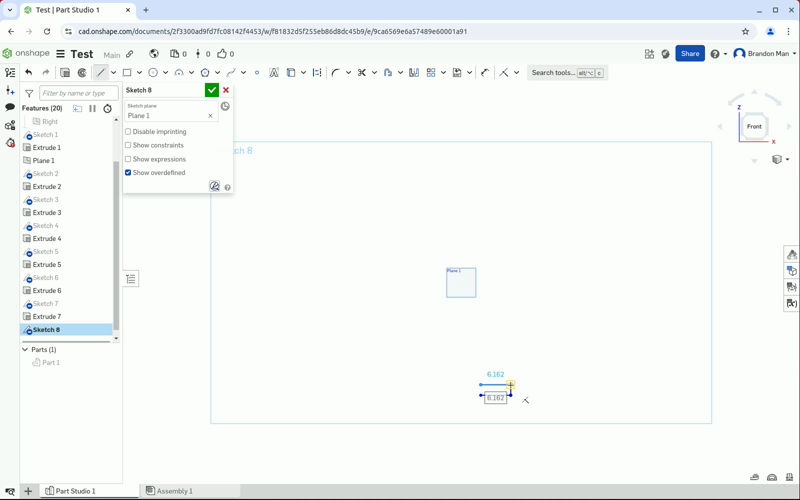
key_down(shift)
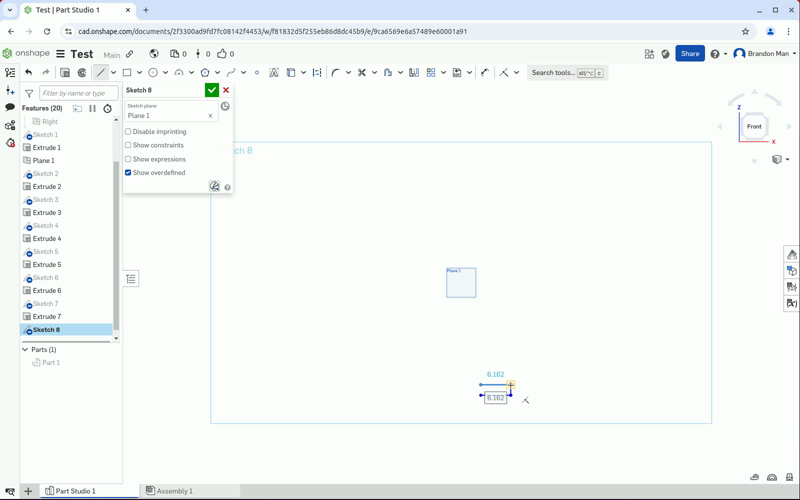
mouse_move(480, 395)
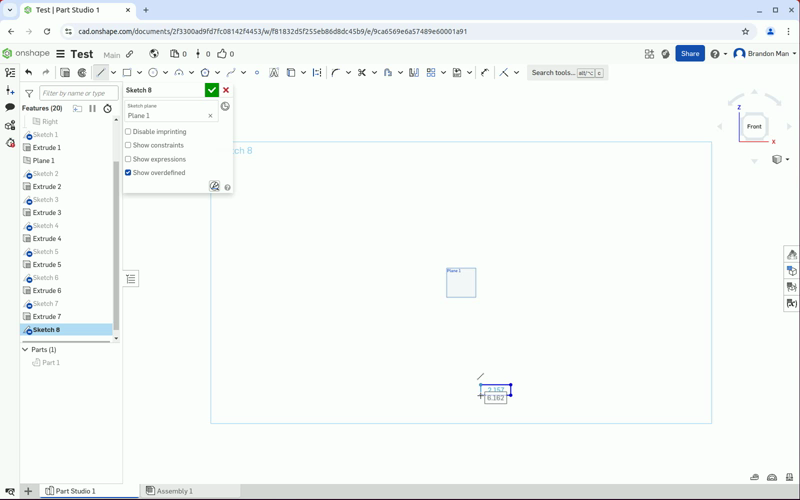
key_up(shift)
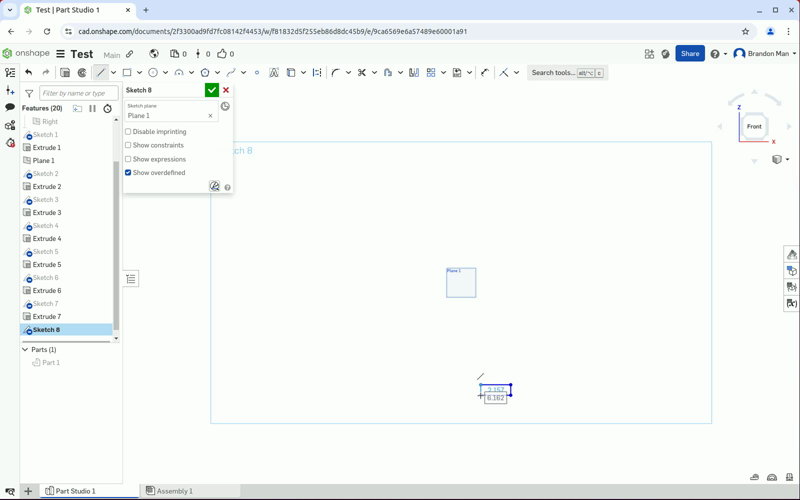
click(480, 395)
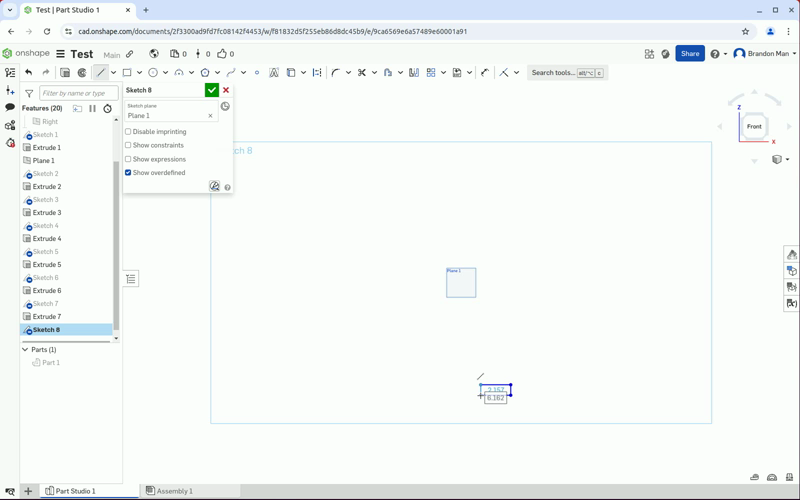
key(esc)
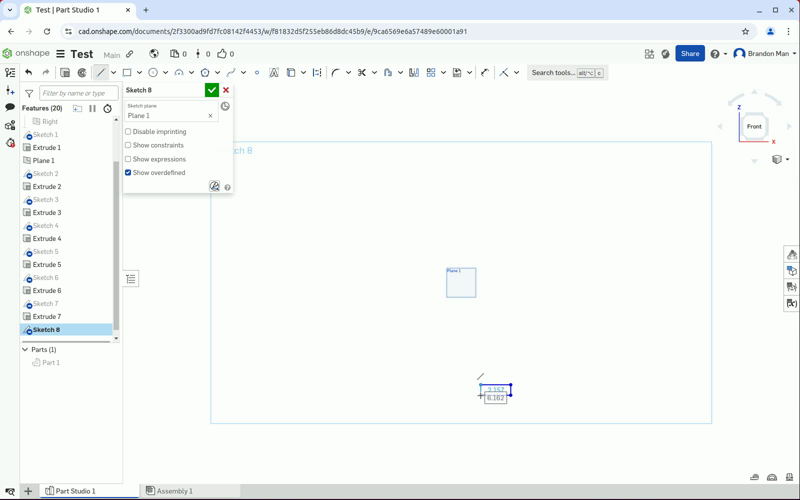
mouse_move(509, 389)
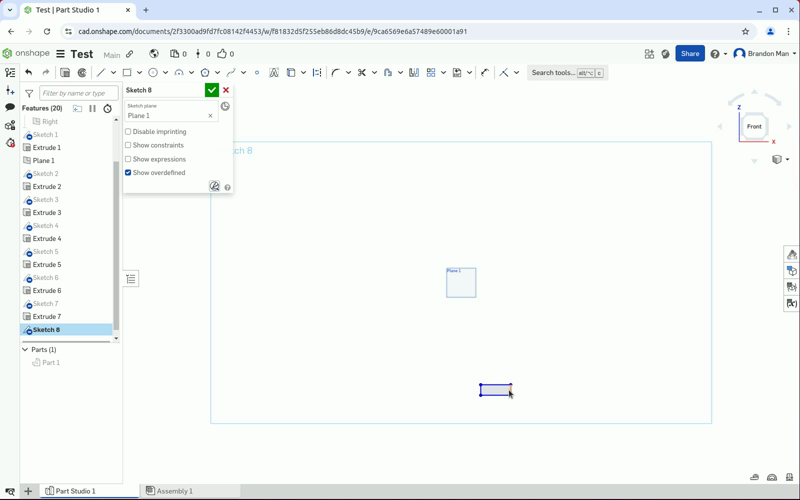
scroll(6)
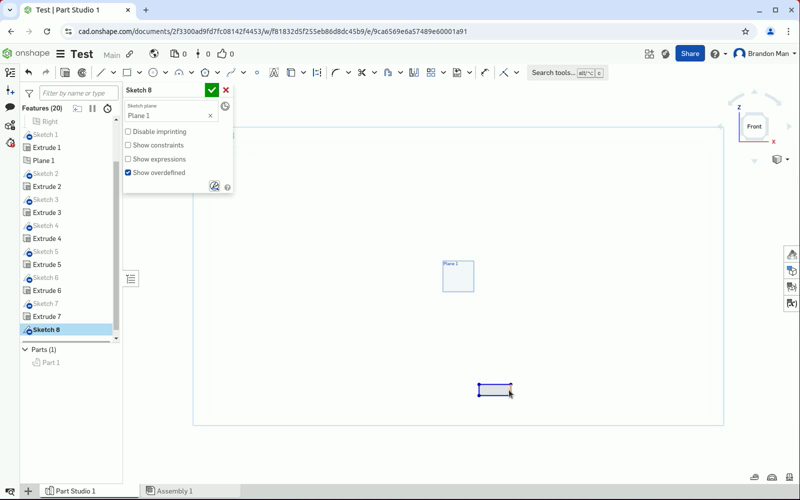
scroll(6)
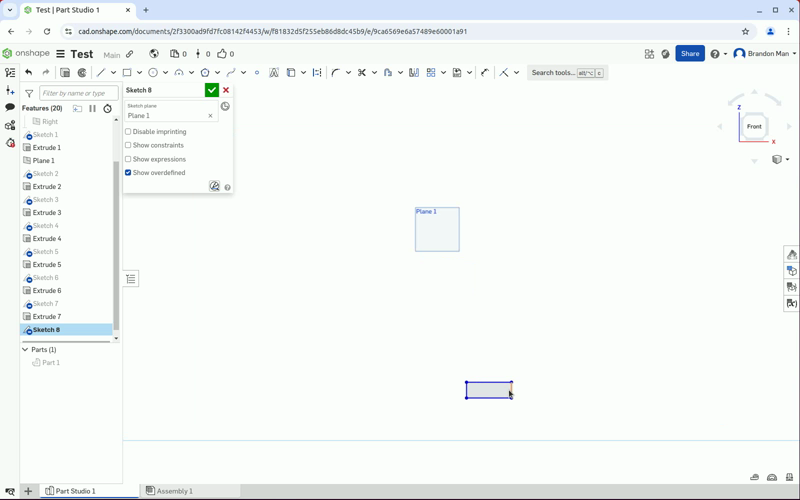
scroll(6)
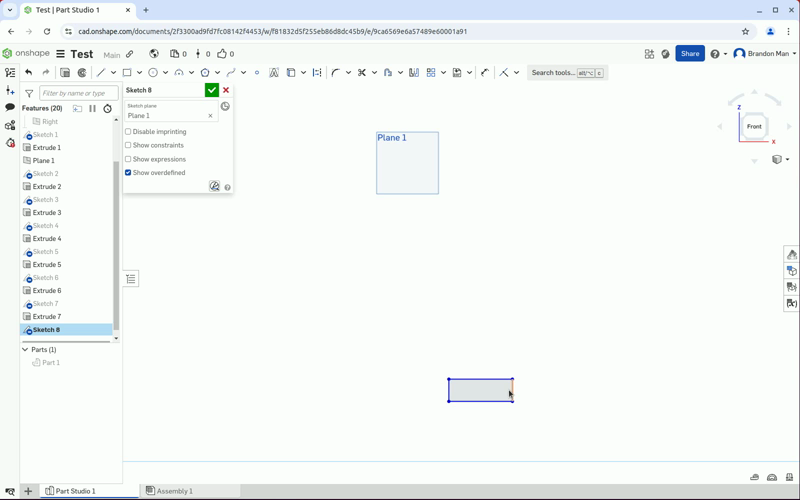
scroll(6)
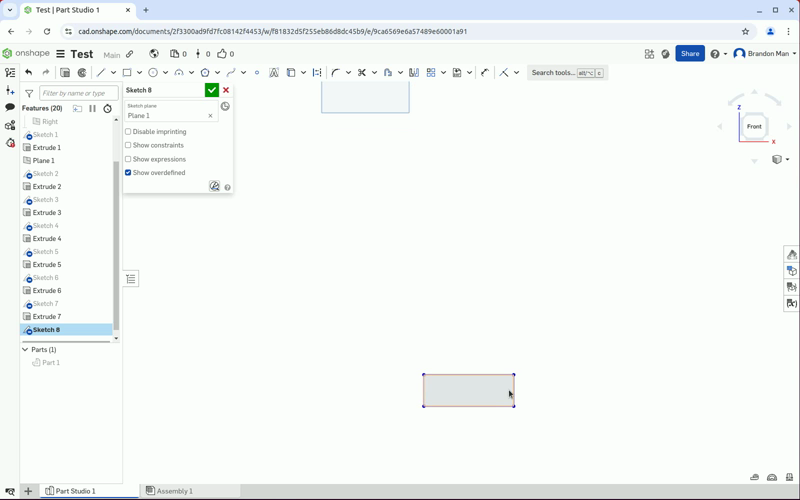
scroll(6)
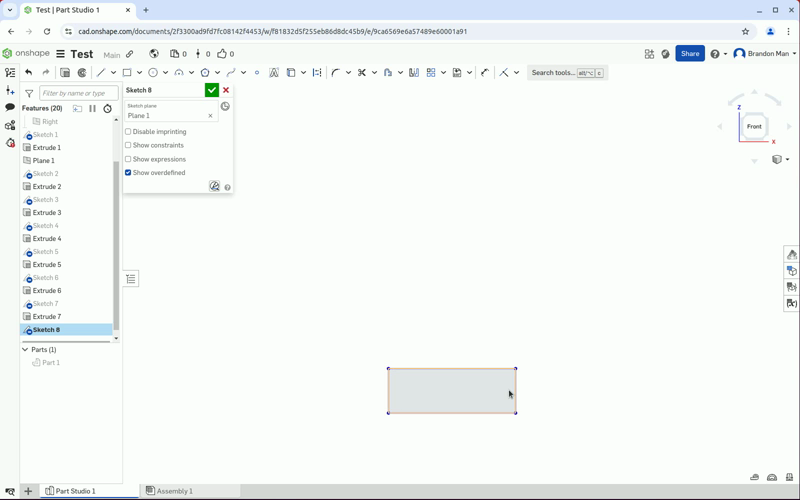
scroll(6)
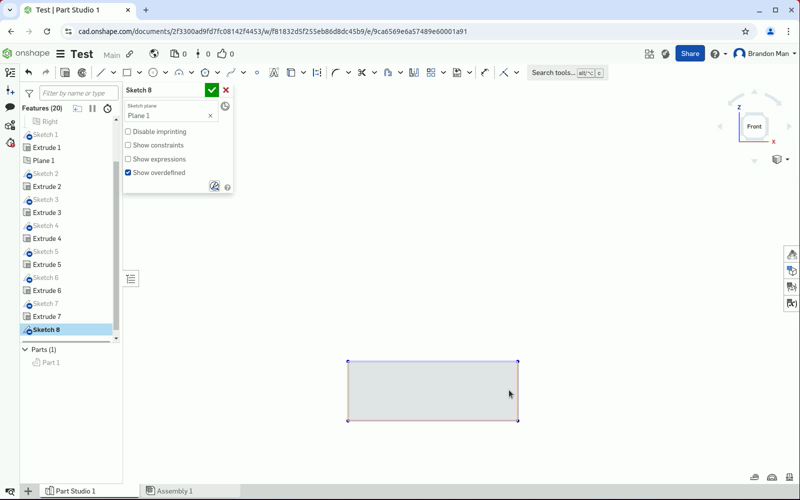
scroll(6)
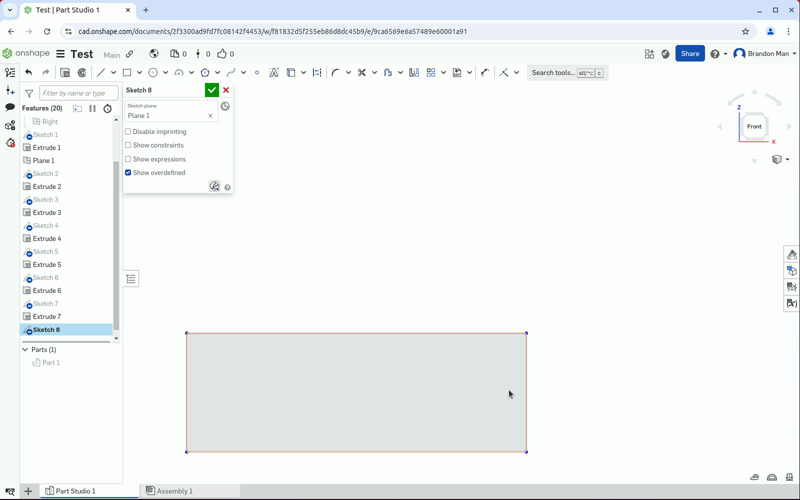
click(509, 389)
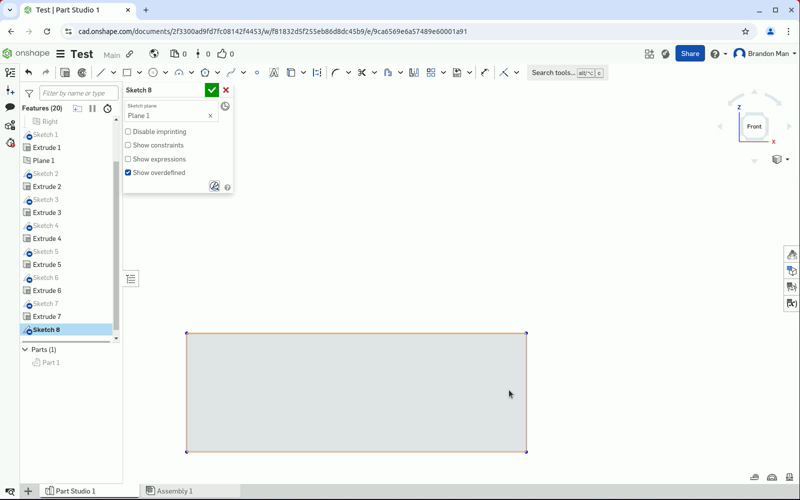
scroll(-6)
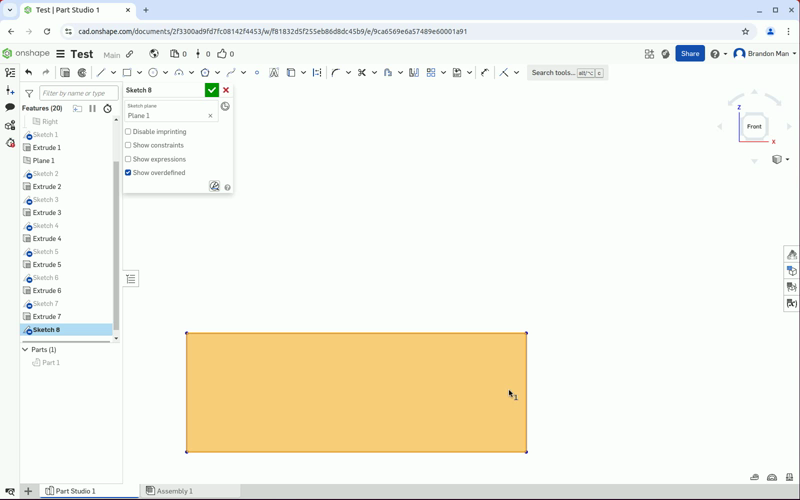
scroll(-6)
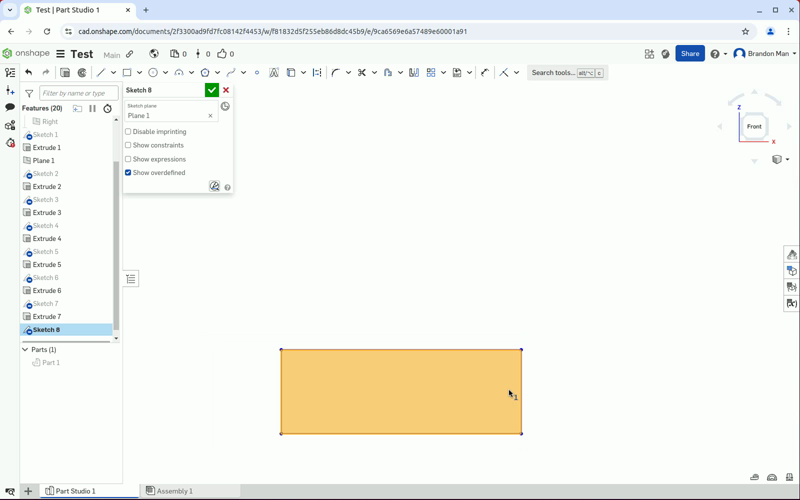
scroll(-6)
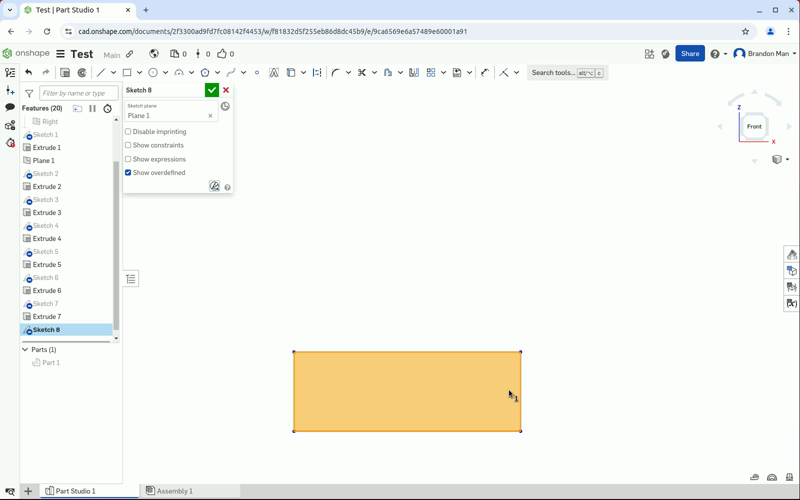
scroll(-6)
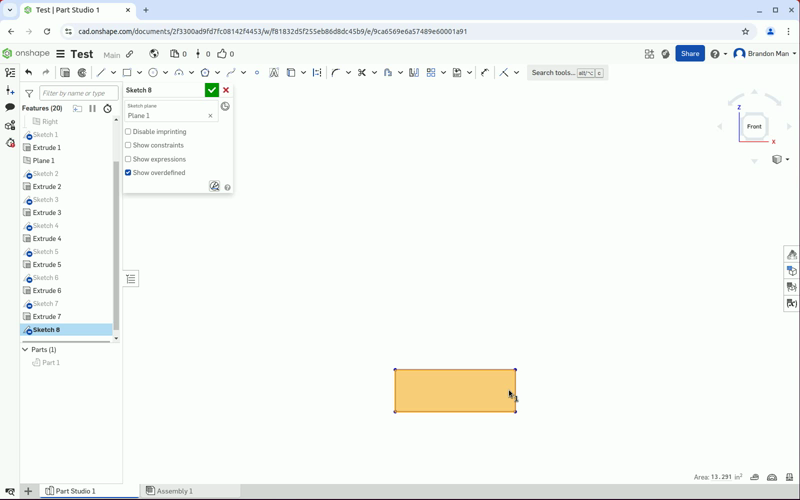
scroll(-6)
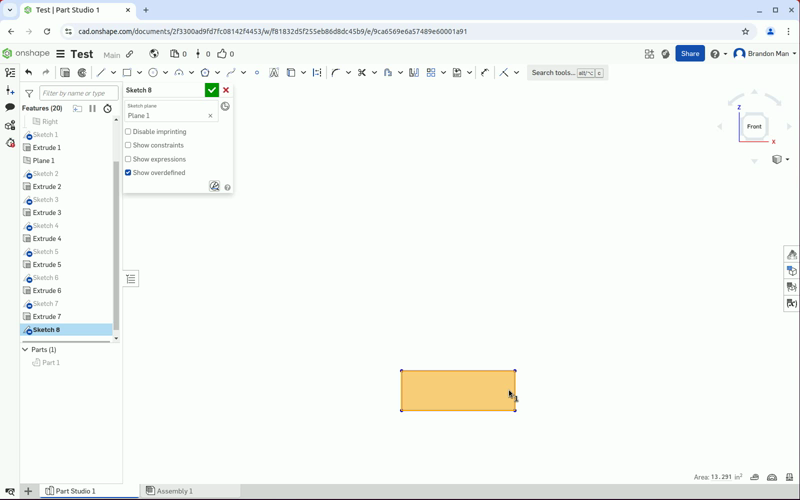
scroll(-6)
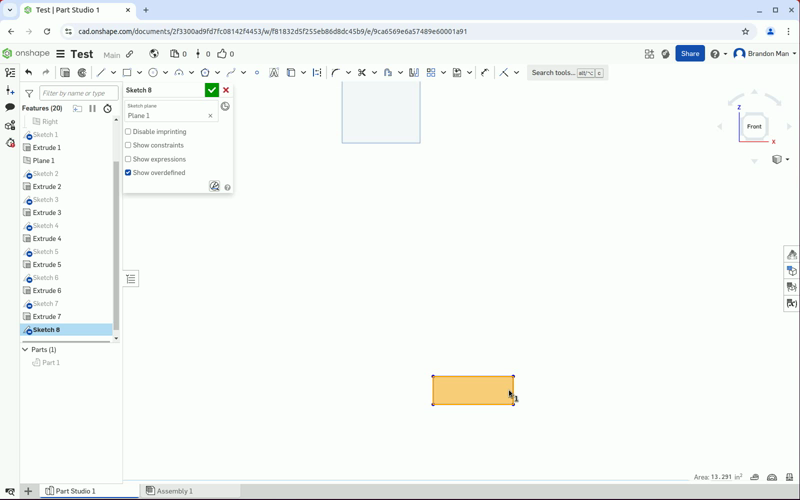
scroll(-6)
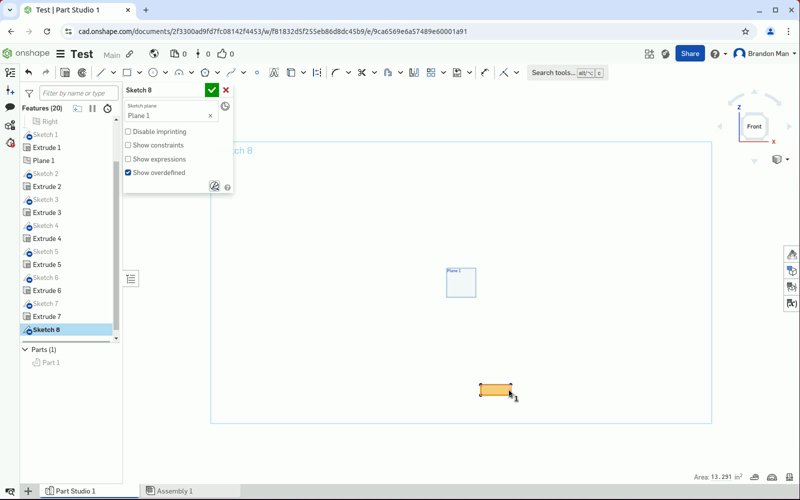
mouse_move(73, 352)
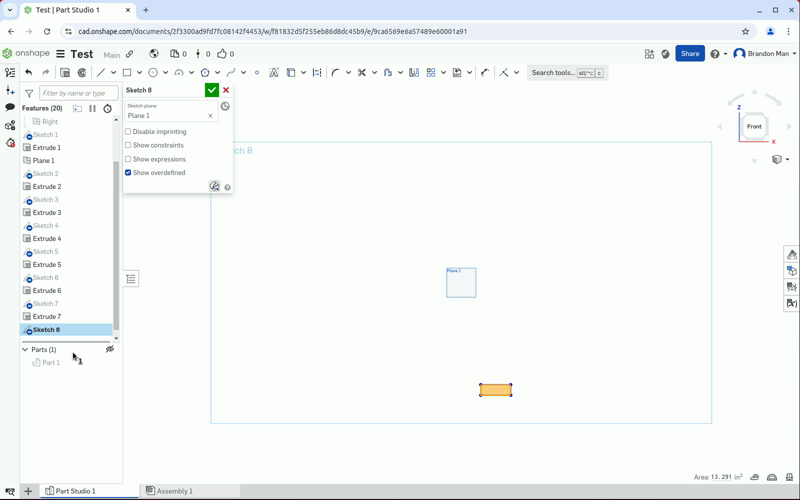
key(shift+y)
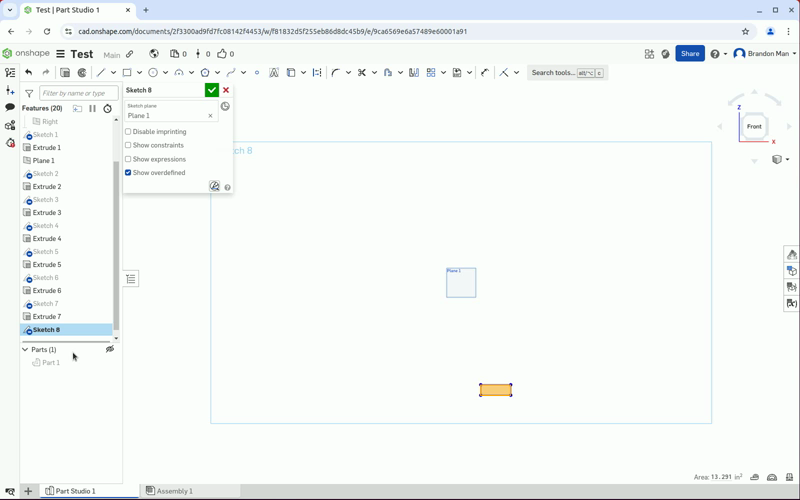
key(shift+e)
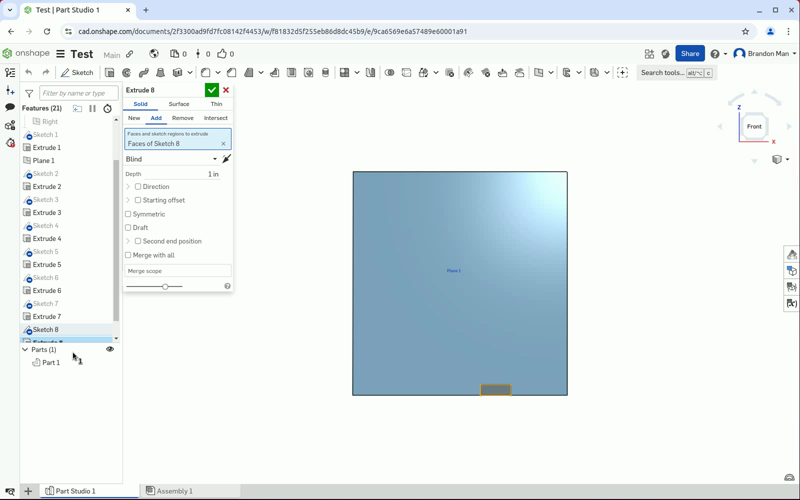
mouse_move(143, 106)
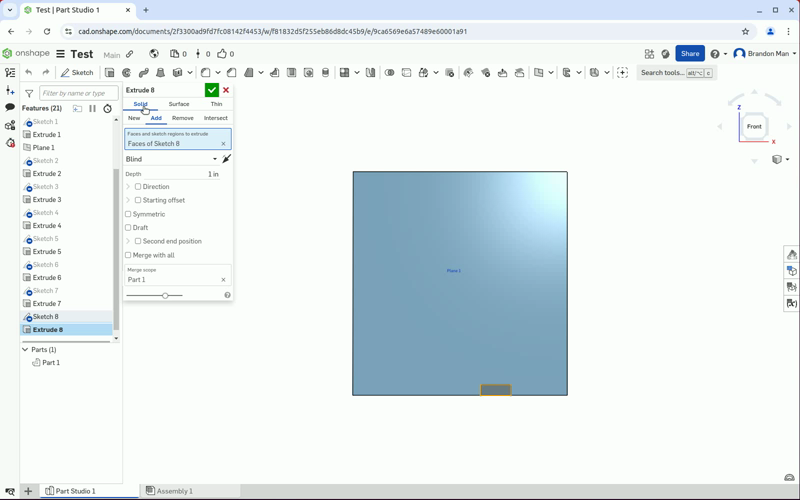
click(143, 106)
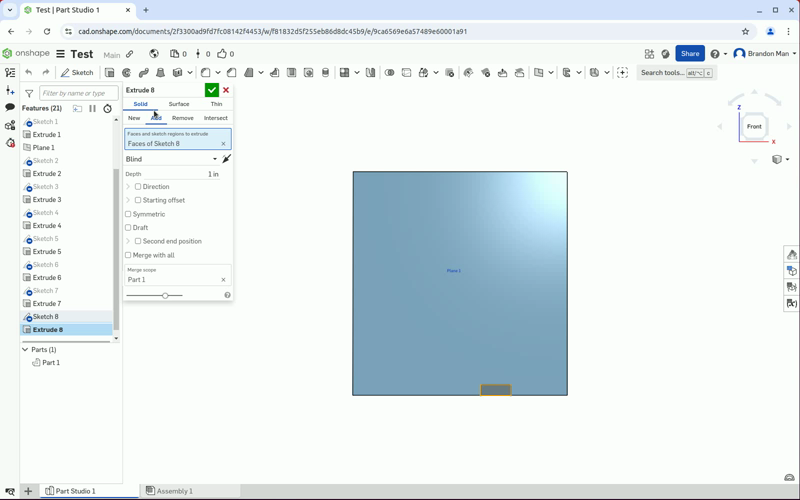
mouse_move(186, 120)
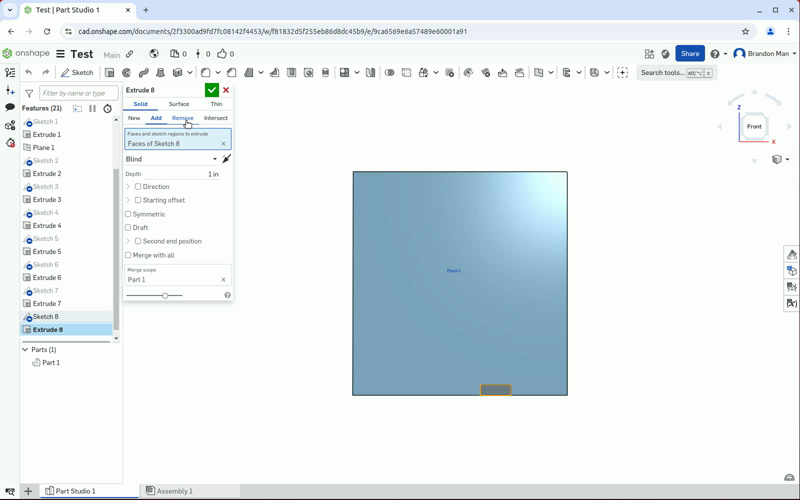
click(186, 120)
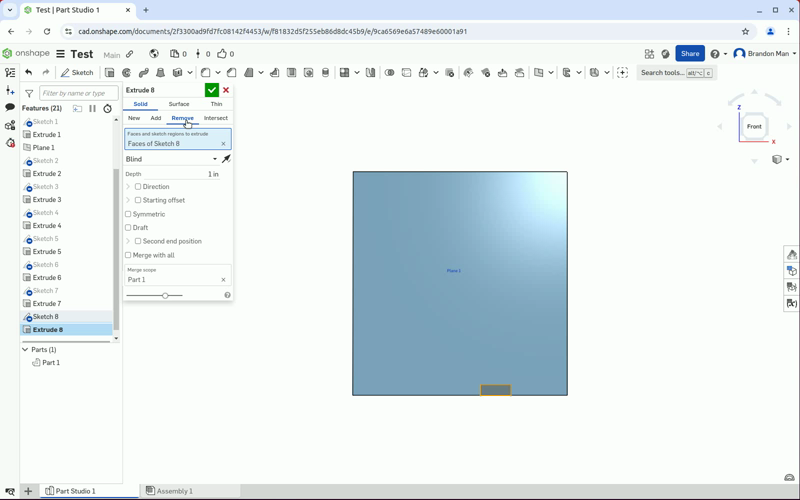
key(tab, 4)
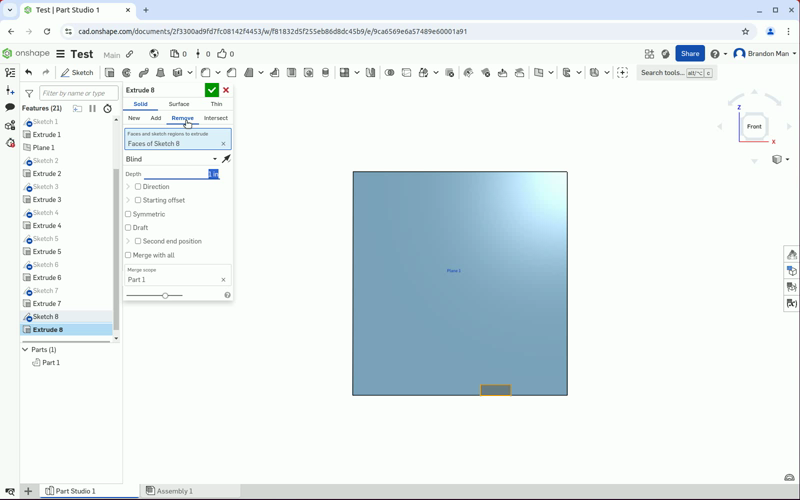
text(8.425)
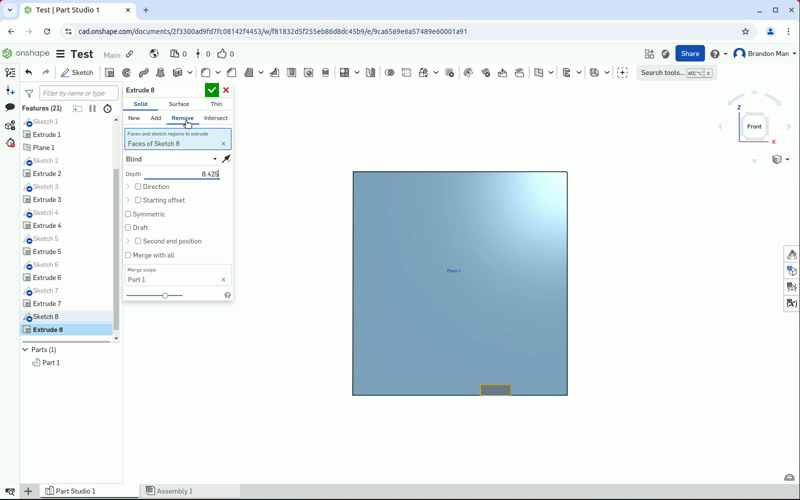
key(tab, 6)
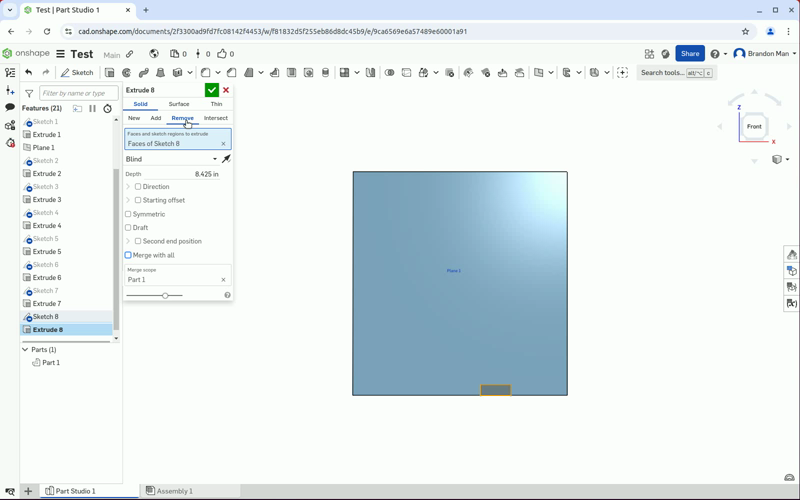
key(space)
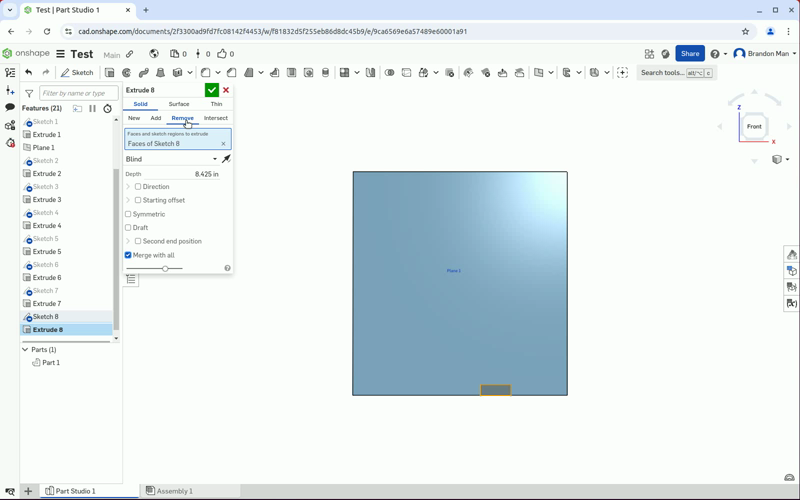
key(enter)
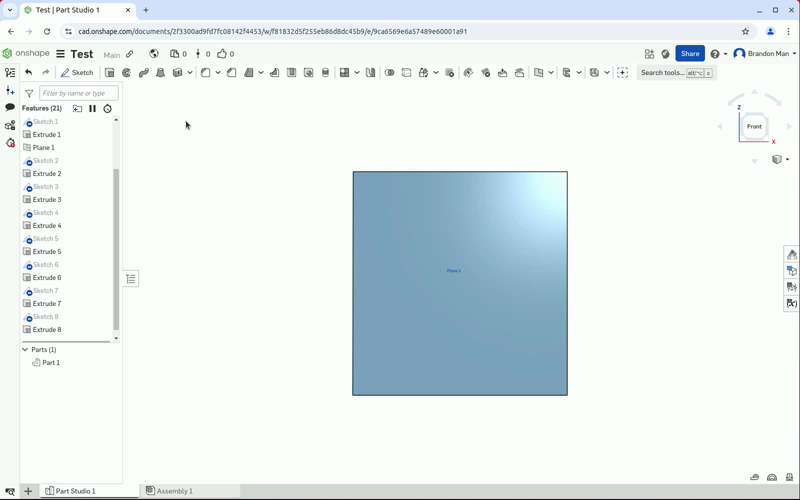
key(shift+h)
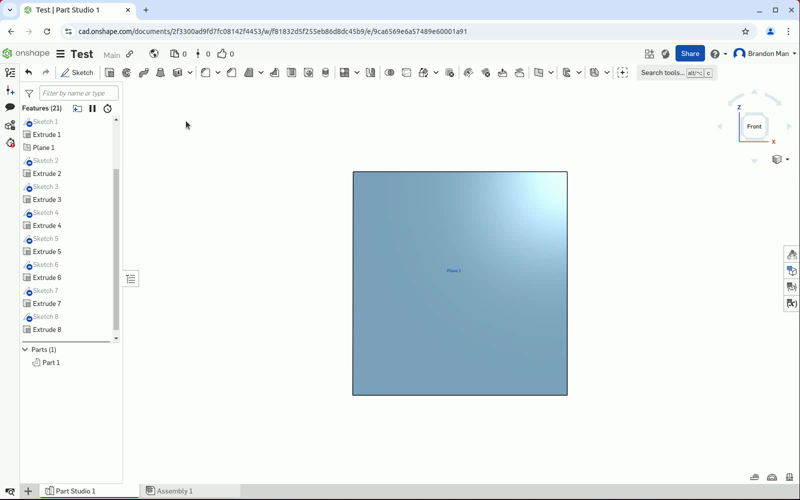
key(shift+h)
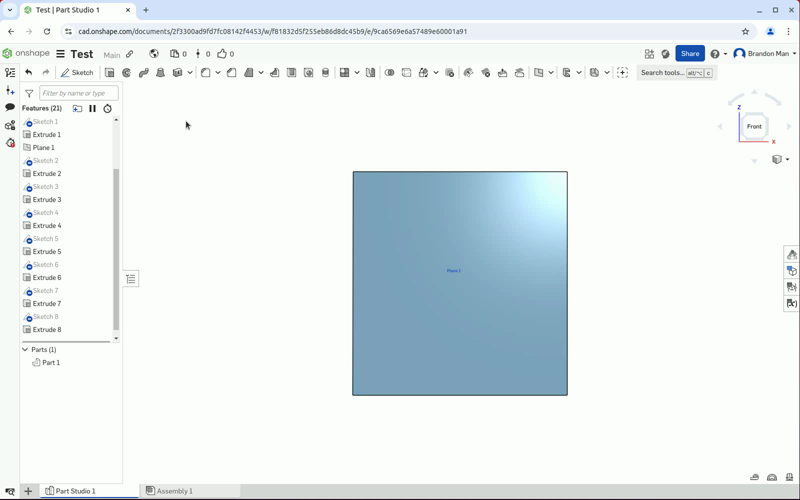
mouse_move(69, 124)
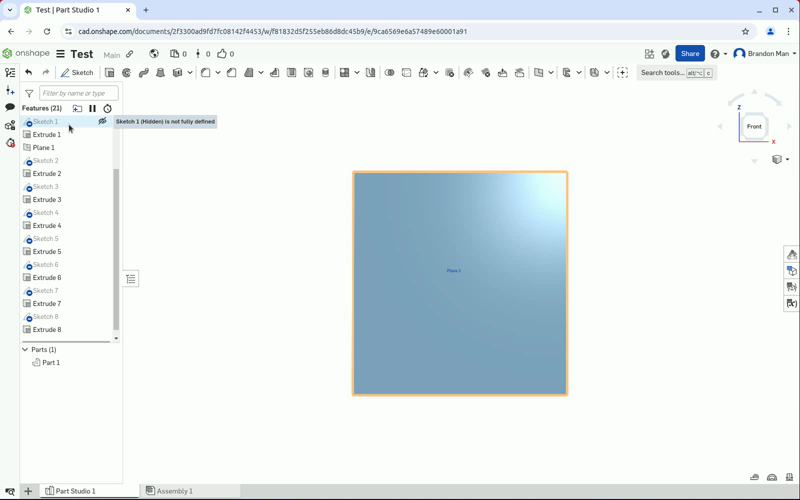
click(69, 124)
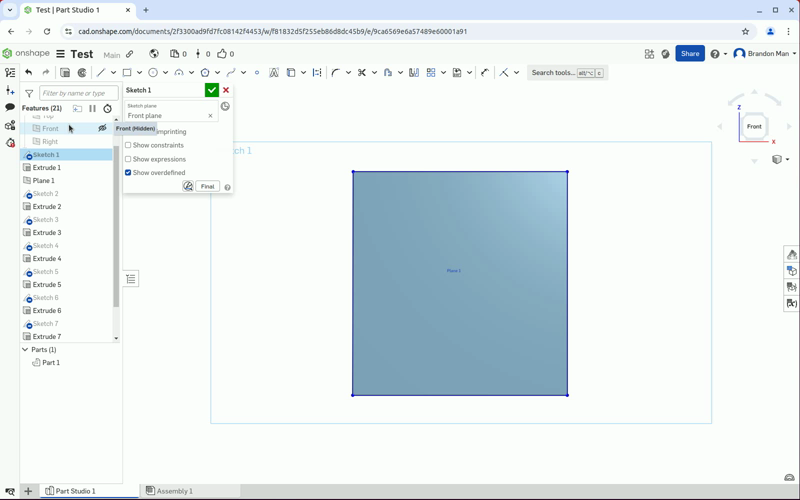
mouse_move(229, 92)
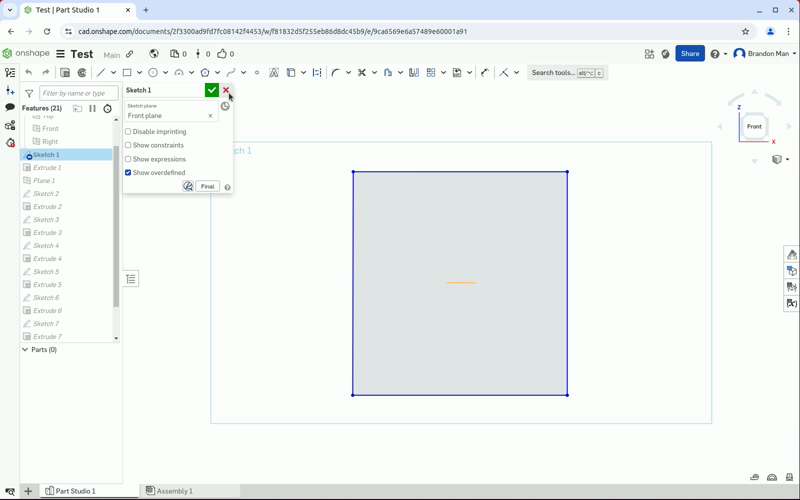
click(229, 92)
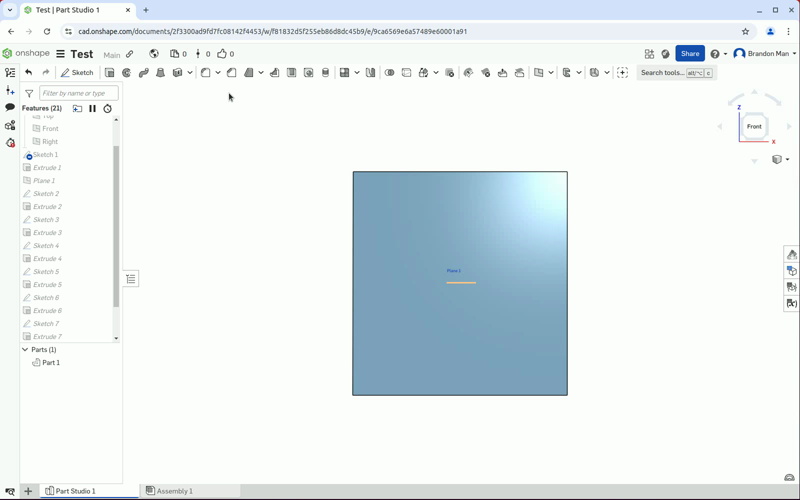
key(shift+s)
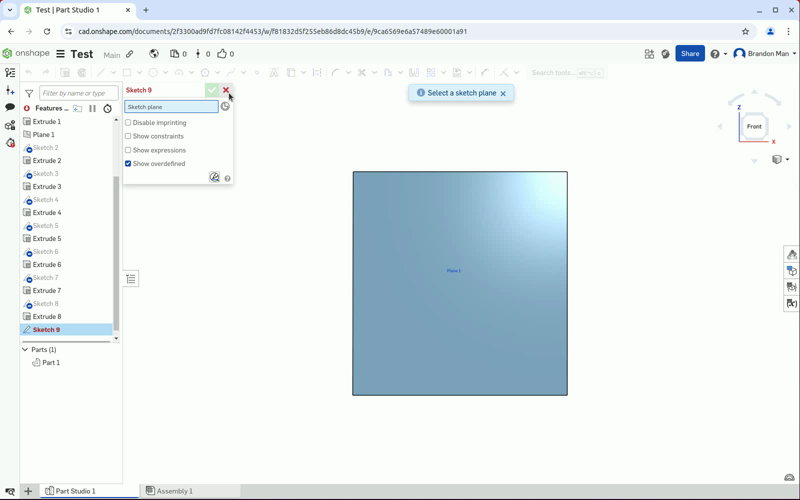
mouse_move(69, 137)
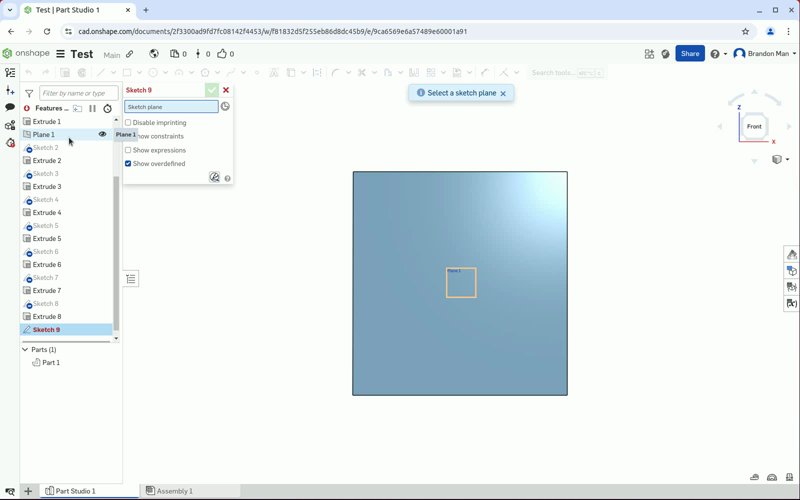
click(69, 137)
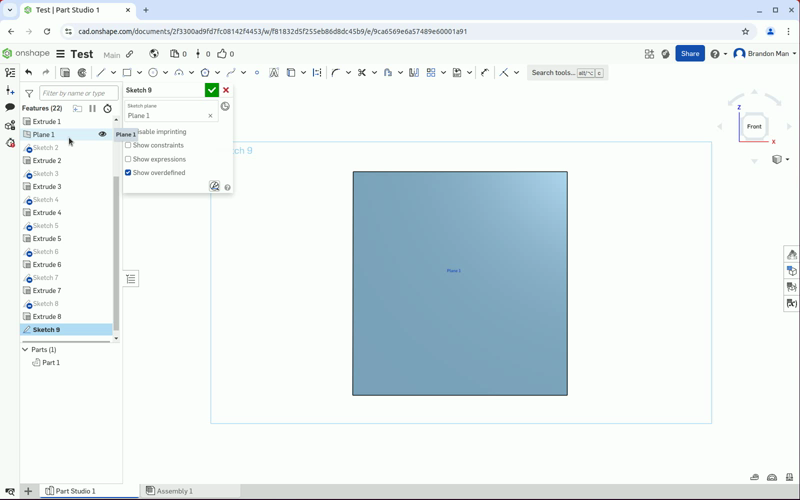
mouse_move(73, 352)
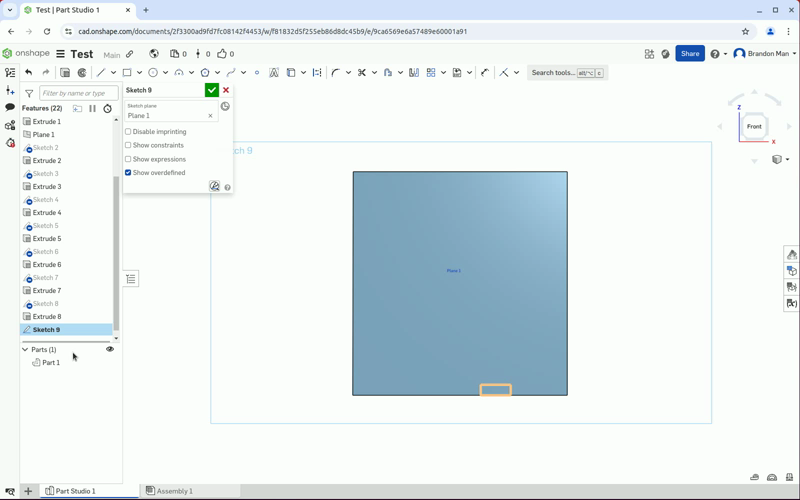
key(y)
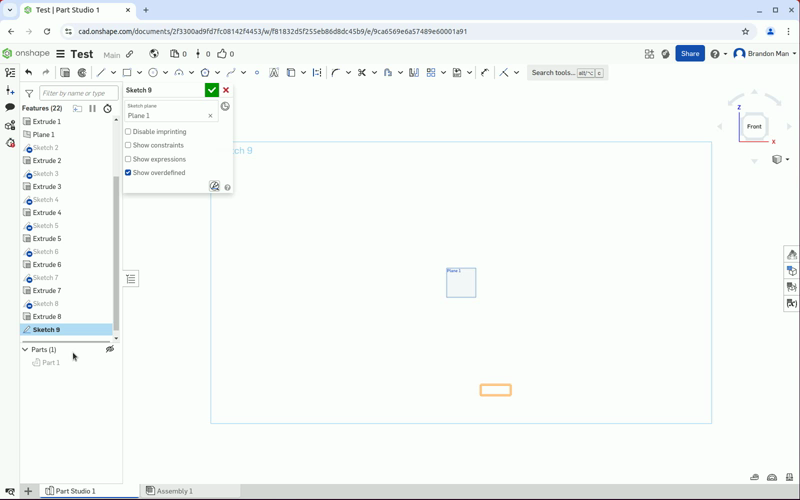
key(l)
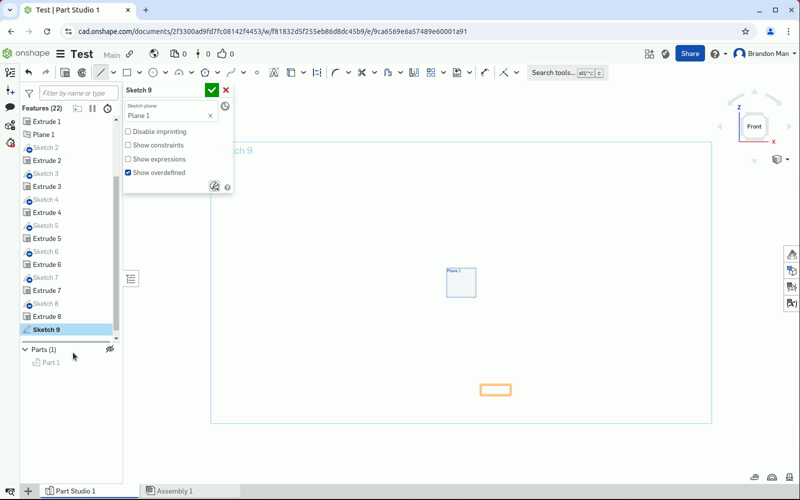
key_down(shift)
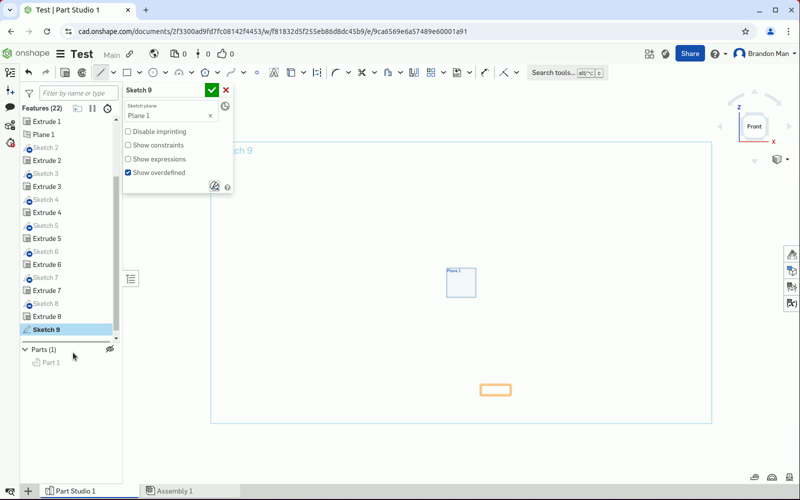
mouse_move(539, 395)
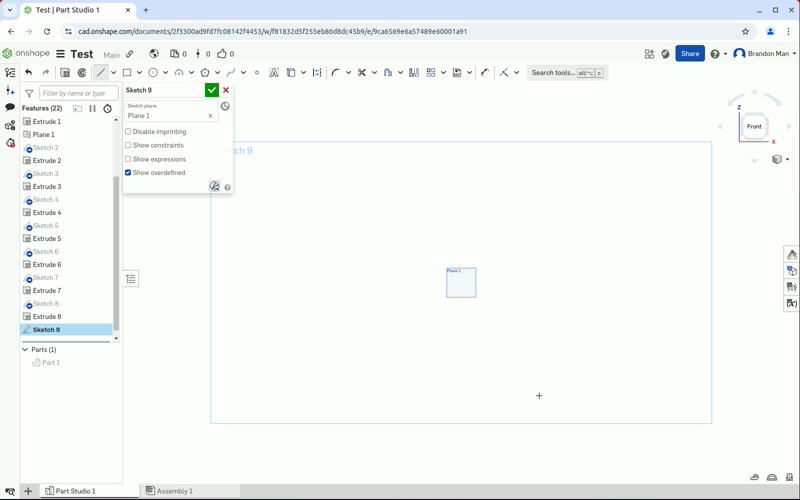
click(539, 395)
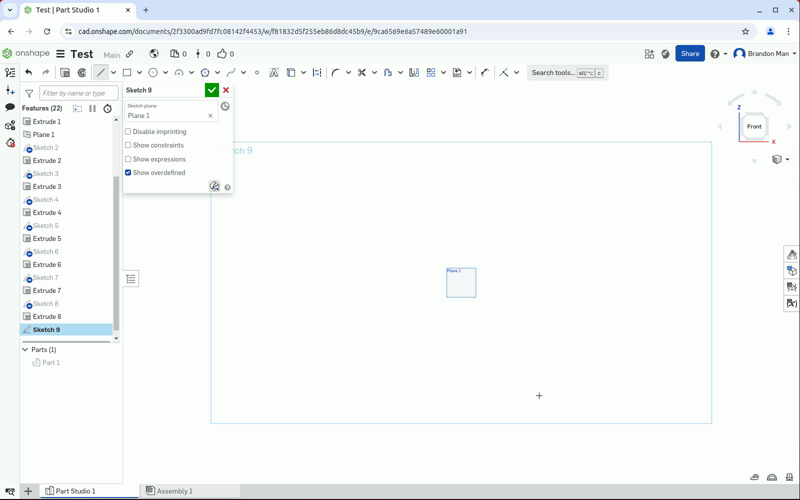
key_up(shift)
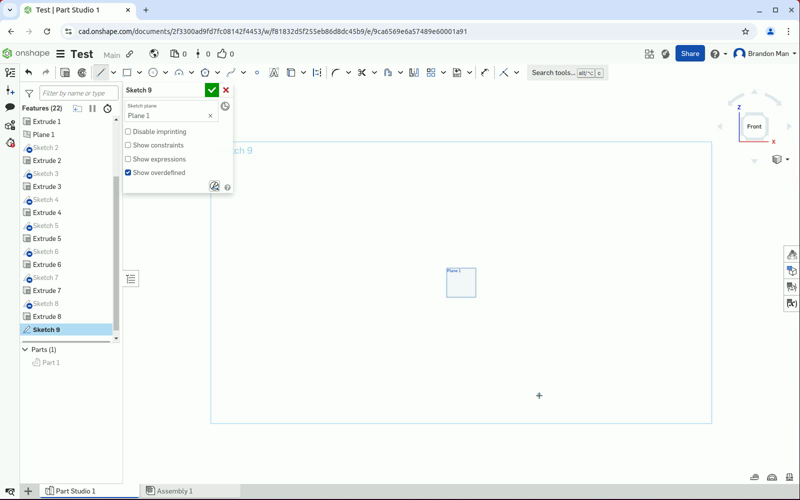
key_down(shift)
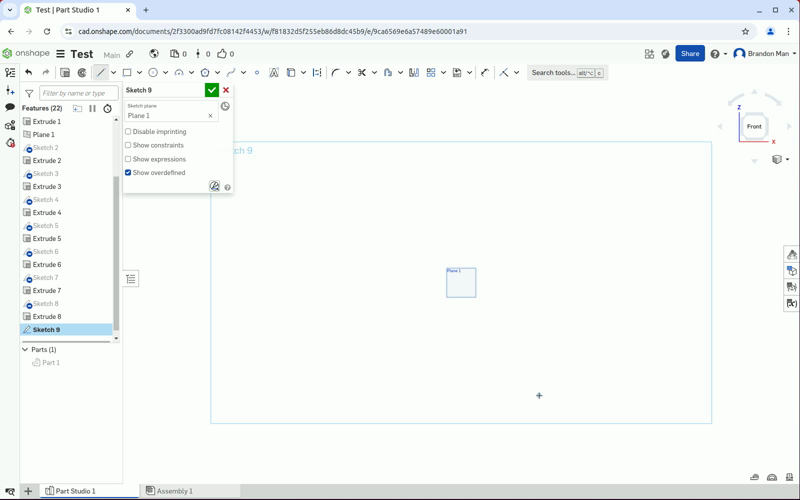
mouse_move(569, 395)
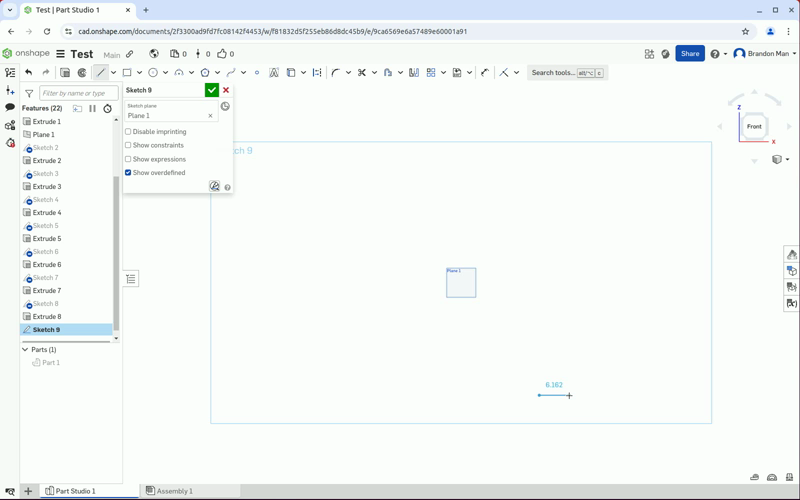
mouse_move(569, 395)
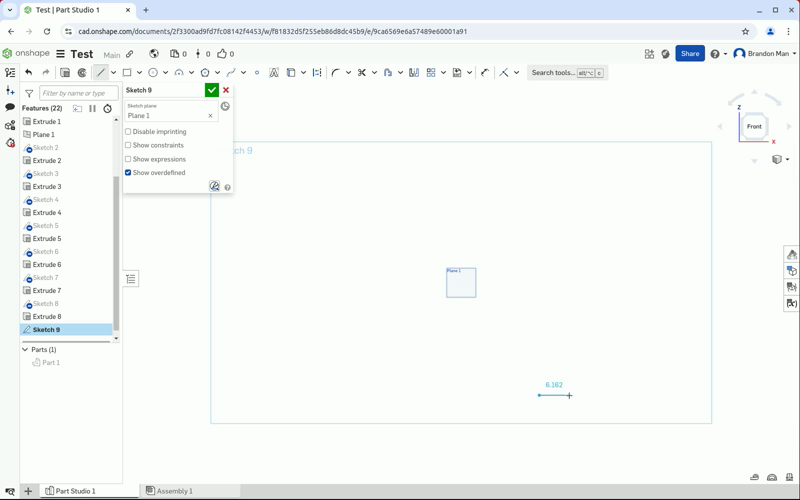
click(569, 395)
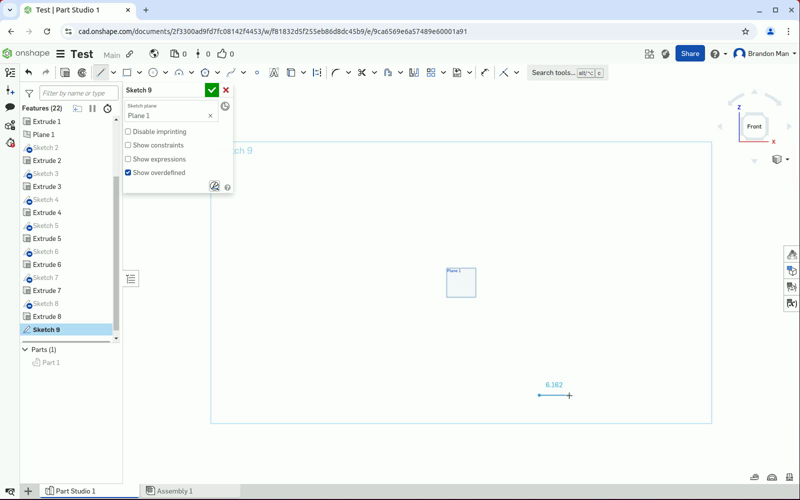
key_up(shift)
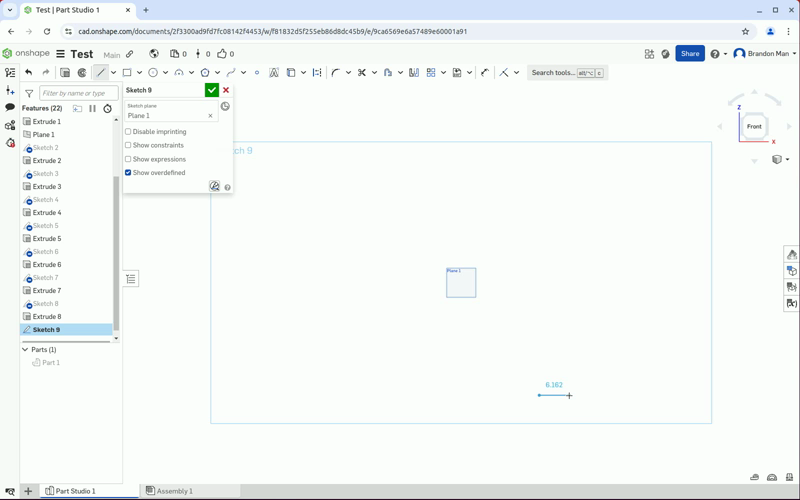
key_down(shift)
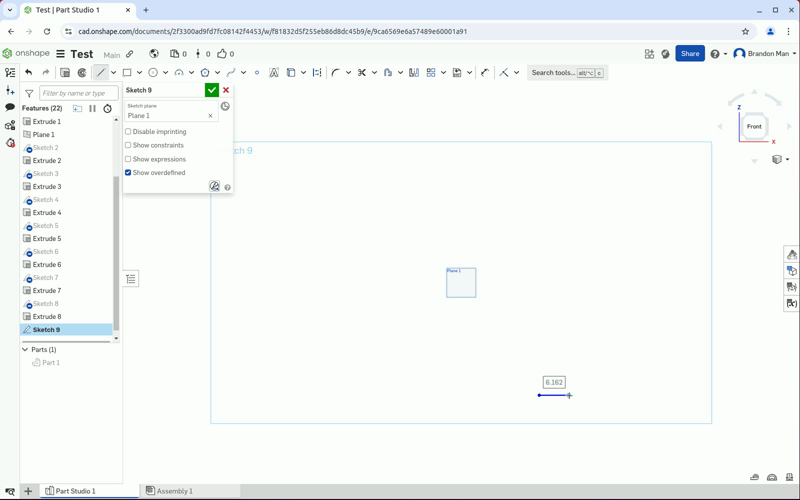
mouse_move(589, 395)
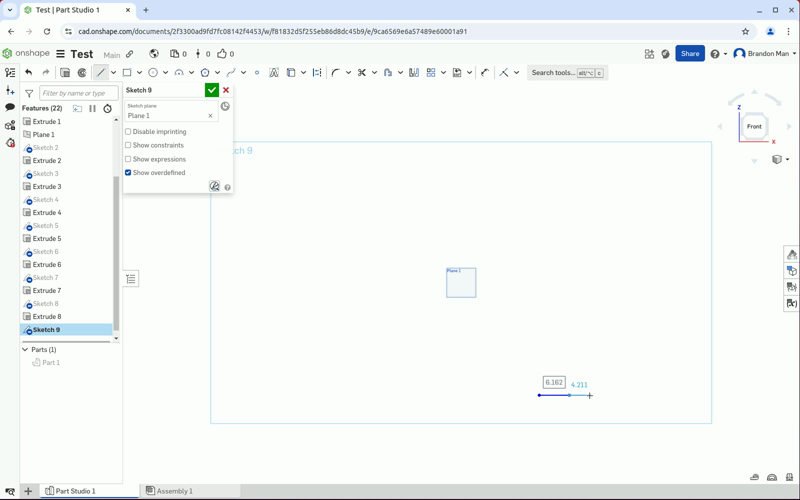
mouse_move(569, 384)
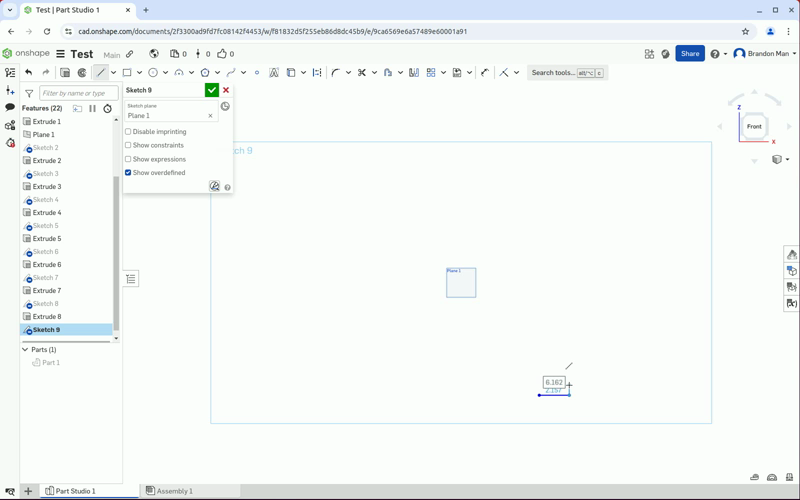
click(569, 384)
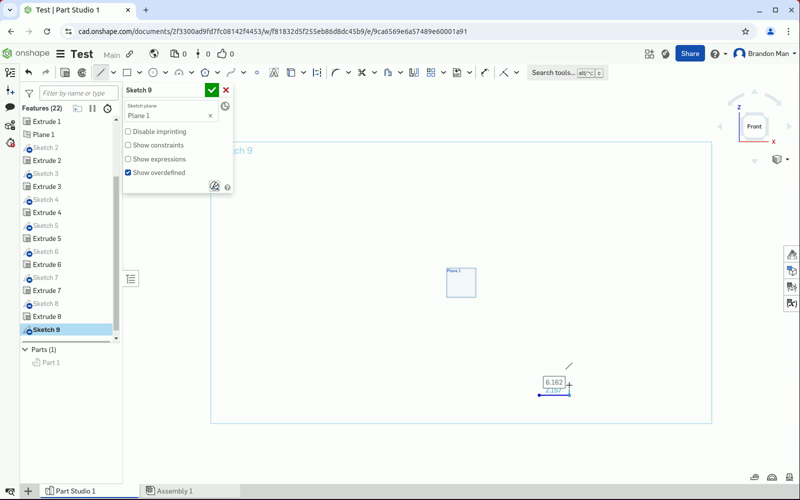
key_up(shift)
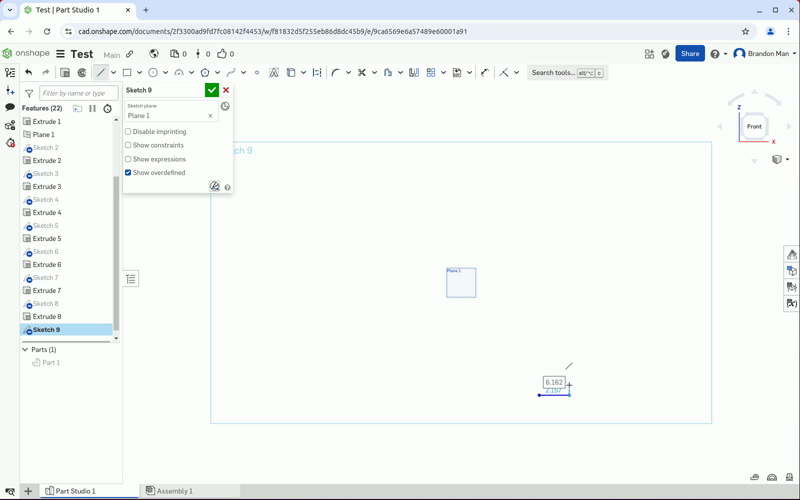
key_down(shift)
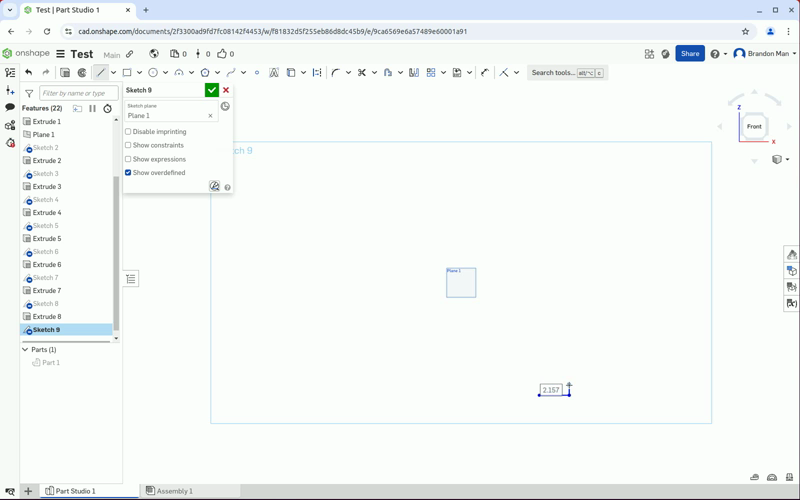
mouse_move(589, 384)
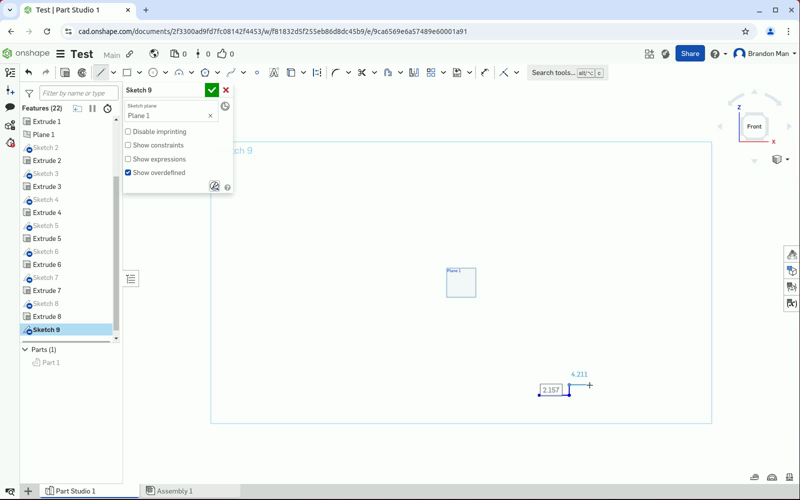
mouse_move(539, 384)
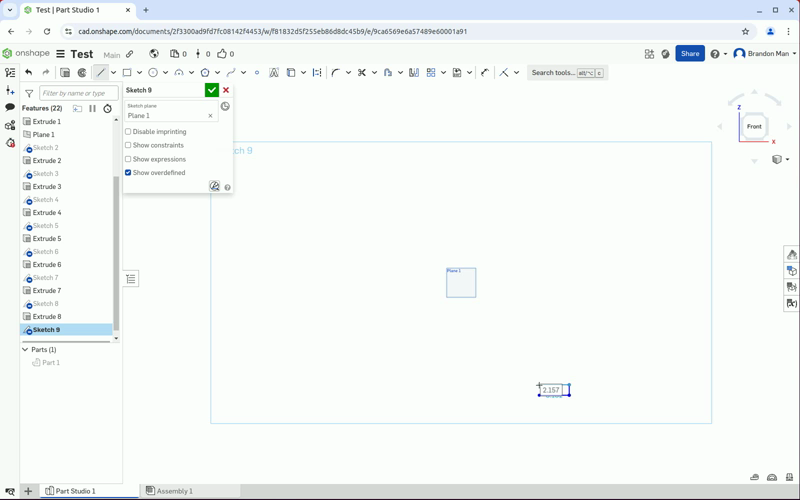
click(539, 384)
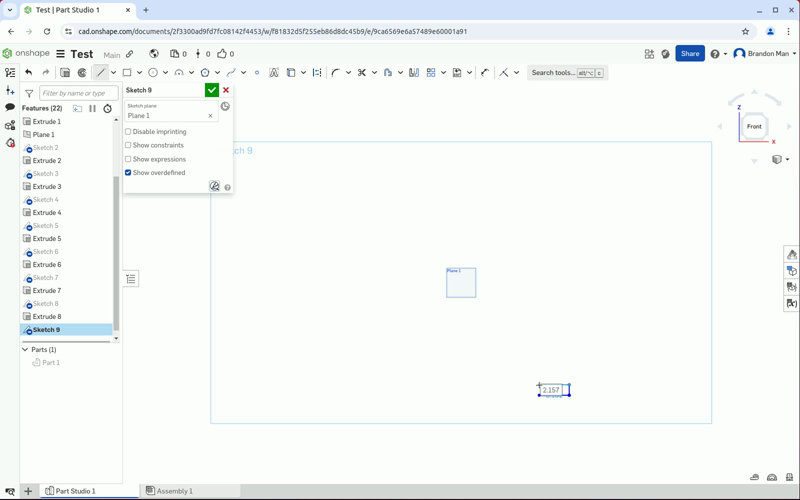
key_up(shift)
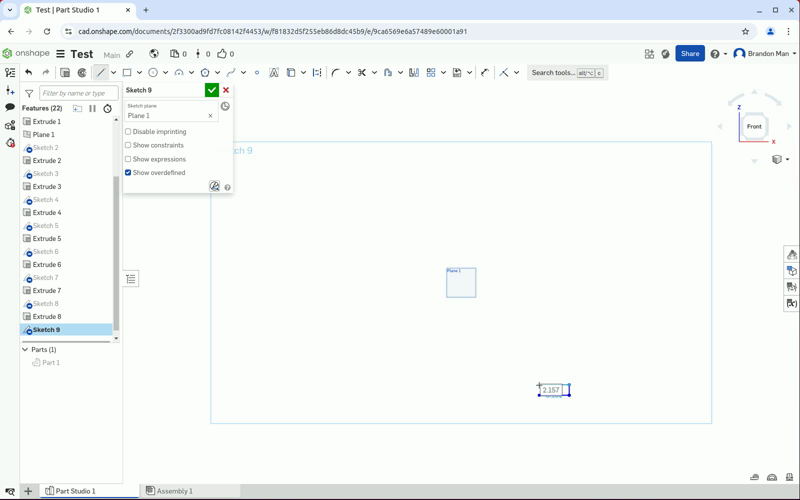
mouse_move(569, 384)
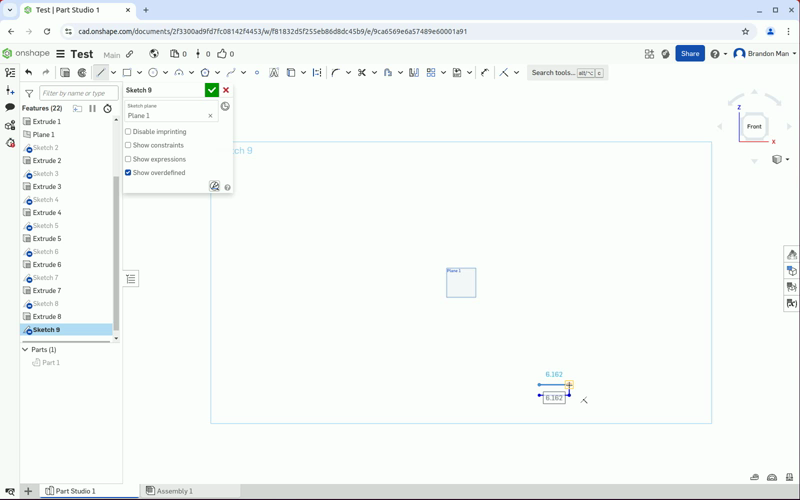
key_down(shift)
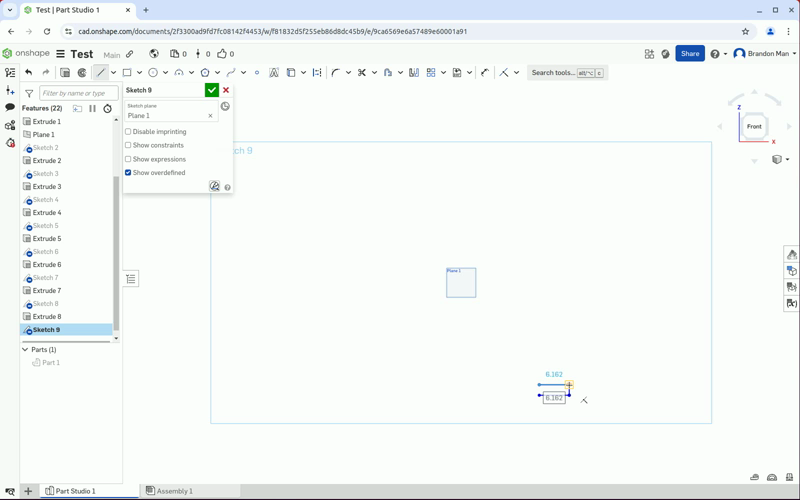
mouse_move(539, 395)
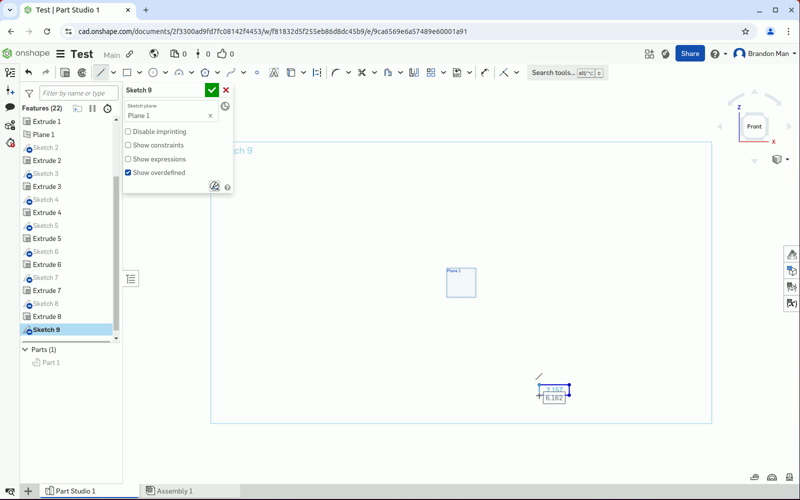
key_up(shift)
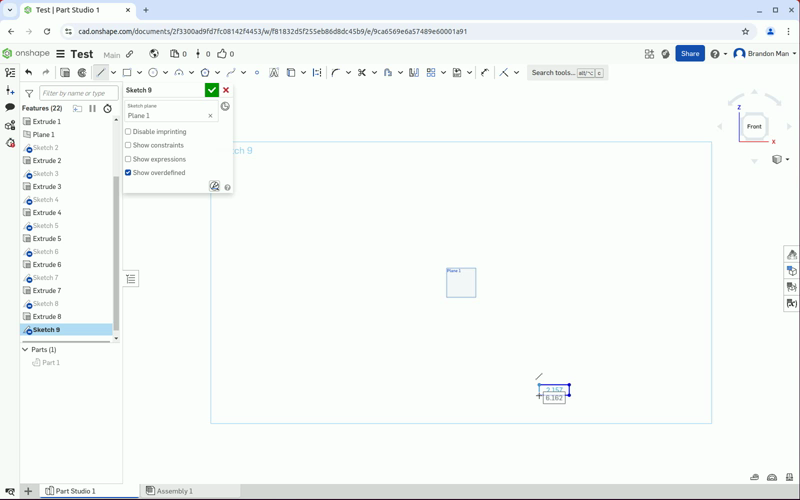
click(539, 395)
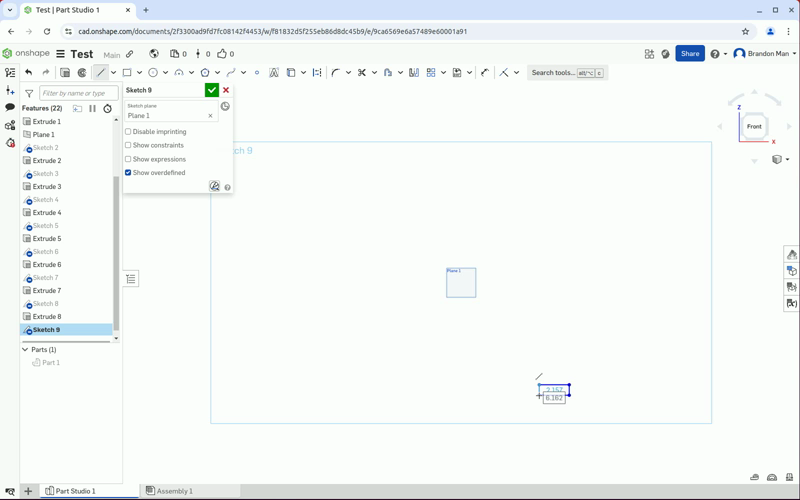
key(esc)
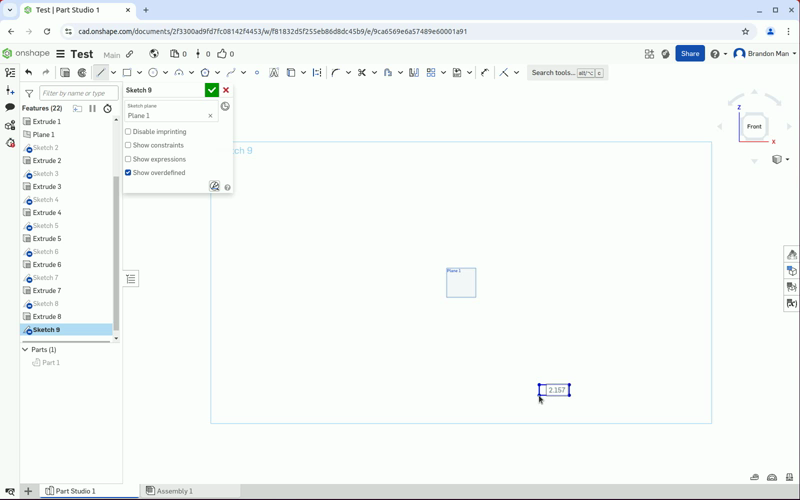
mouse_move(555, 395)
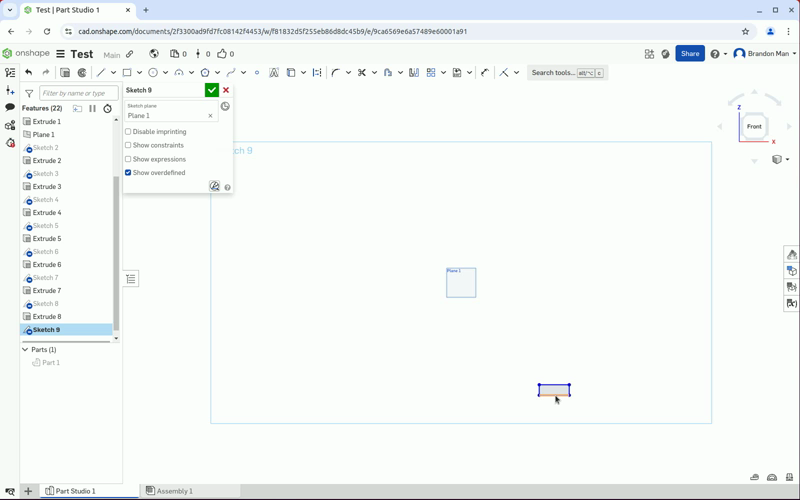
scroll(6)
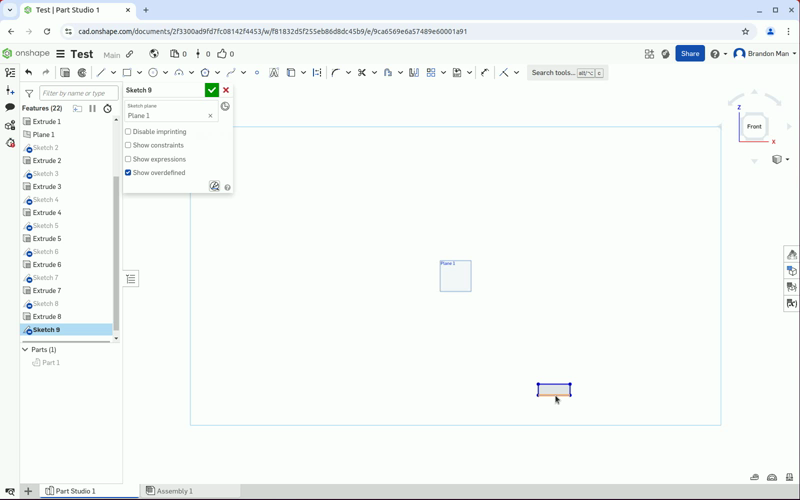
scroll(6)
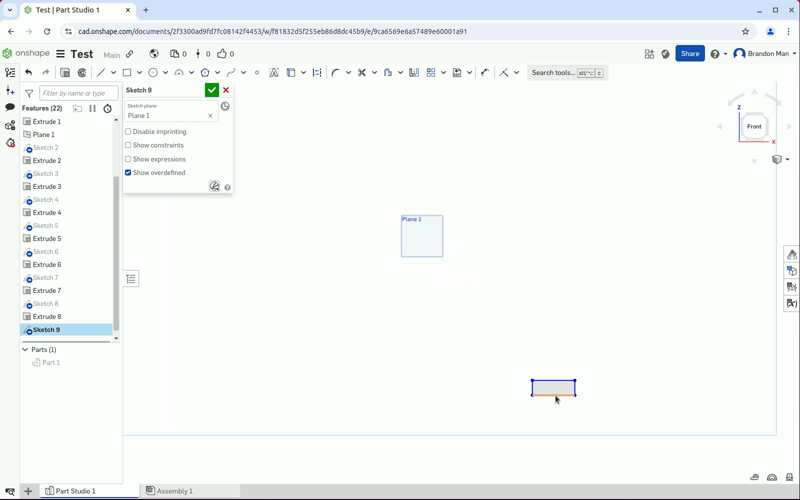
scroll(6)
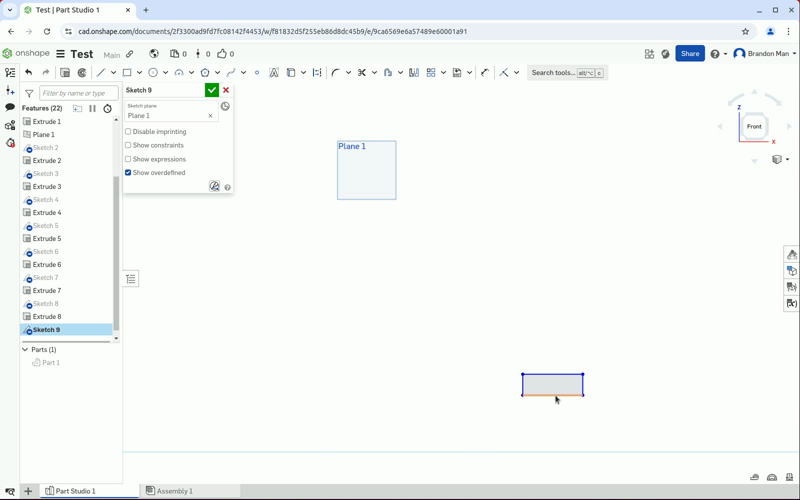
scroll(6)
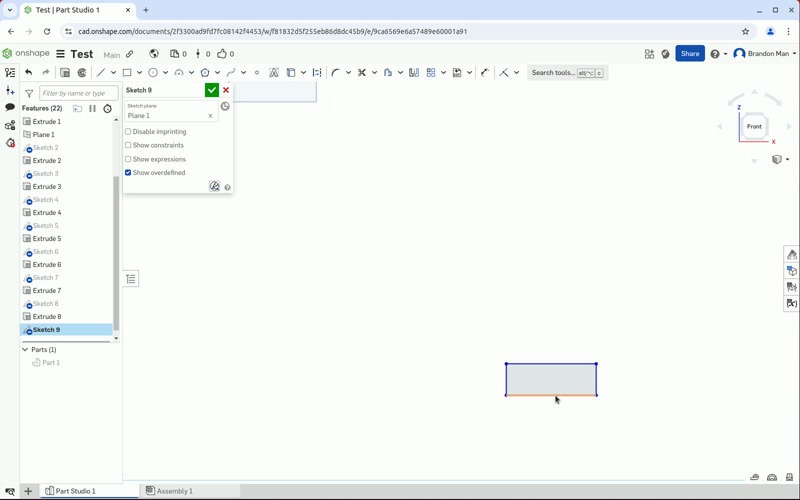
scroll(6)
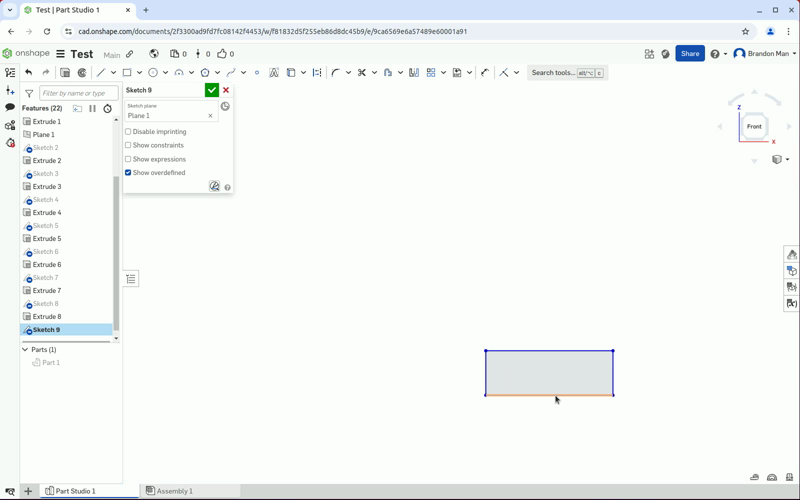
scroll(6)
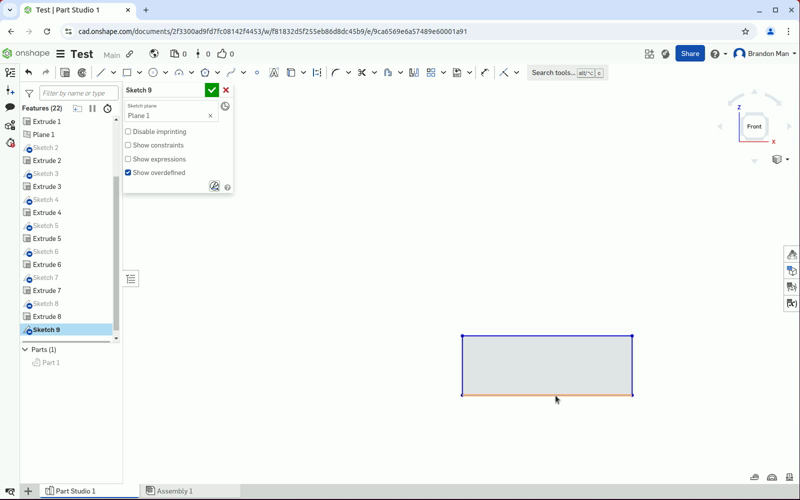
scroll(6)
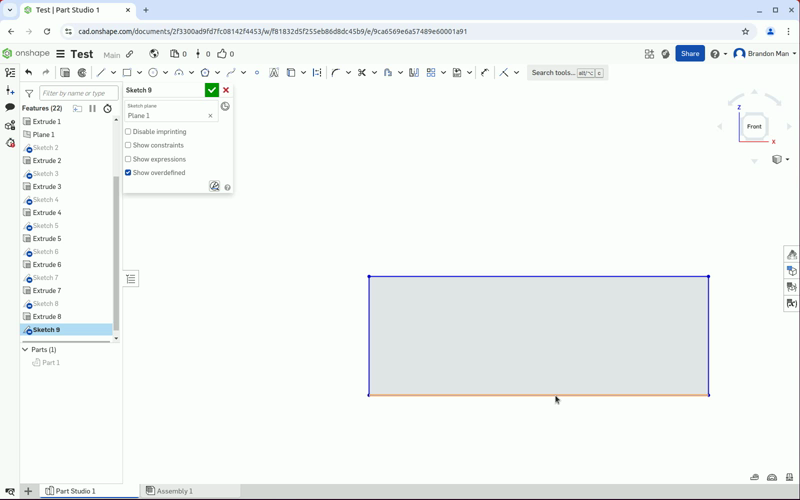
click(555, 395)
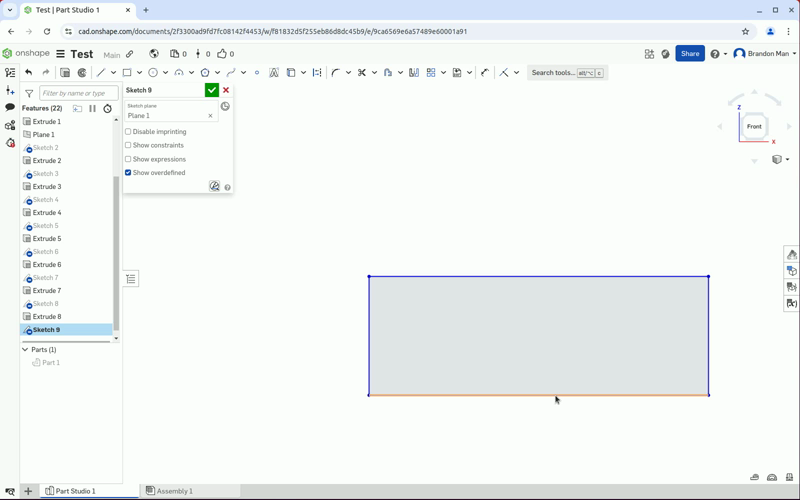
scroll(-6)
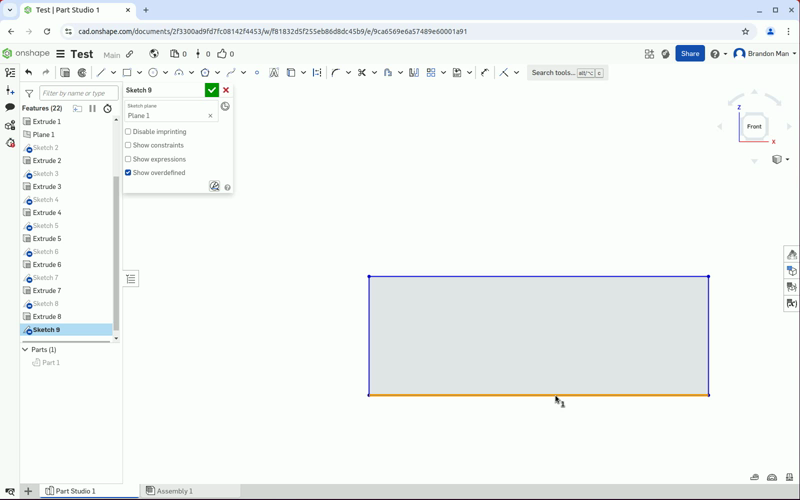
scroll(-6)
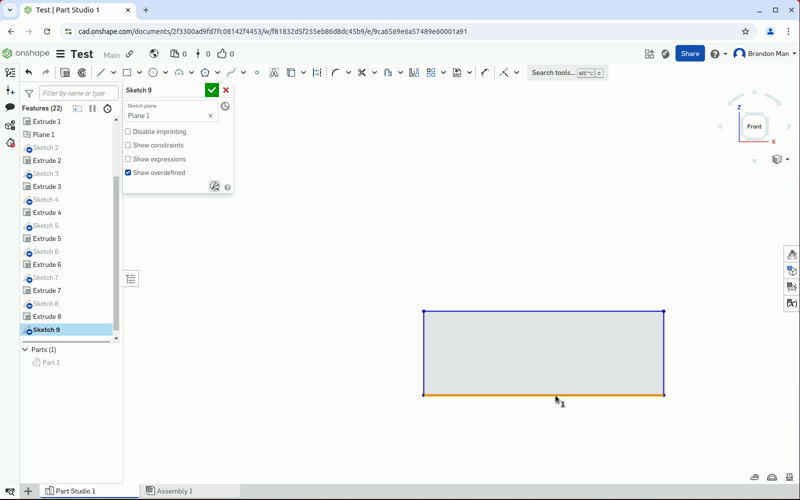
scroll(-6)
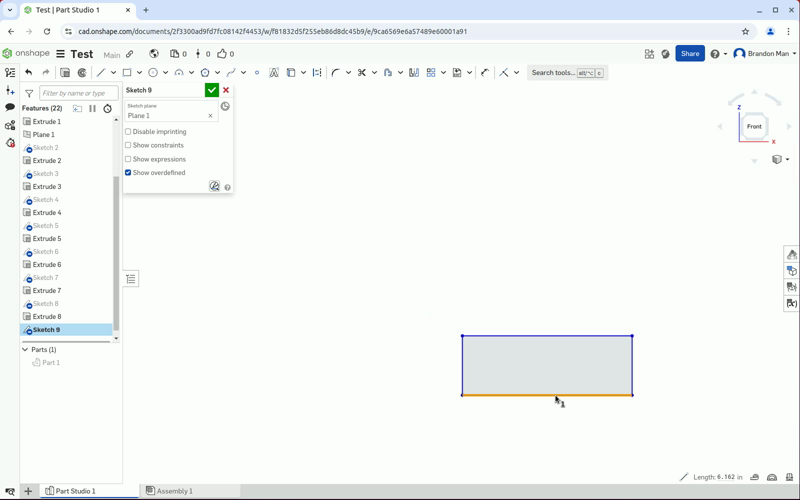
scroll(-6)
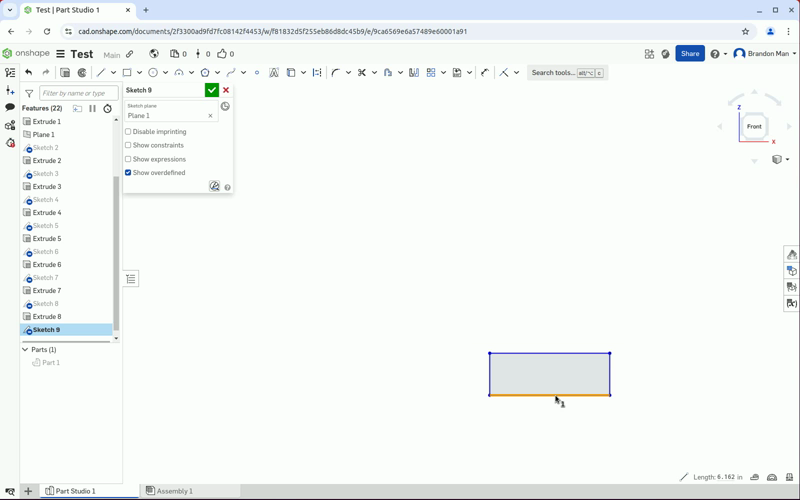
scroll(-6)
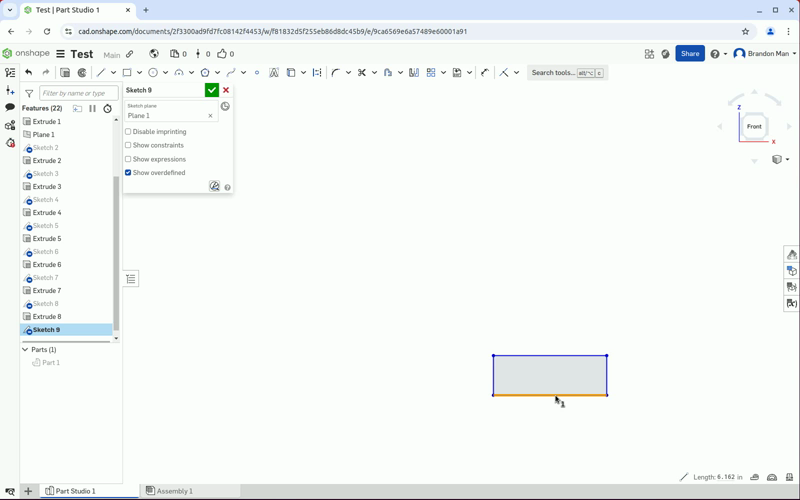
scroll(-6)
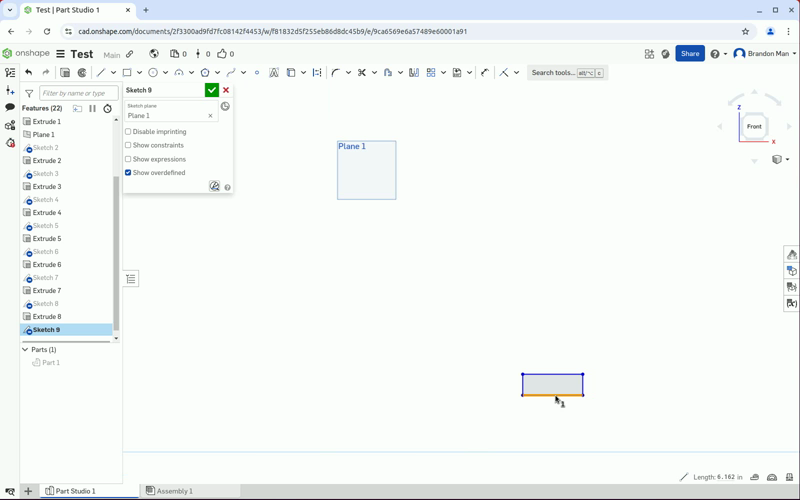
scroll(-6)
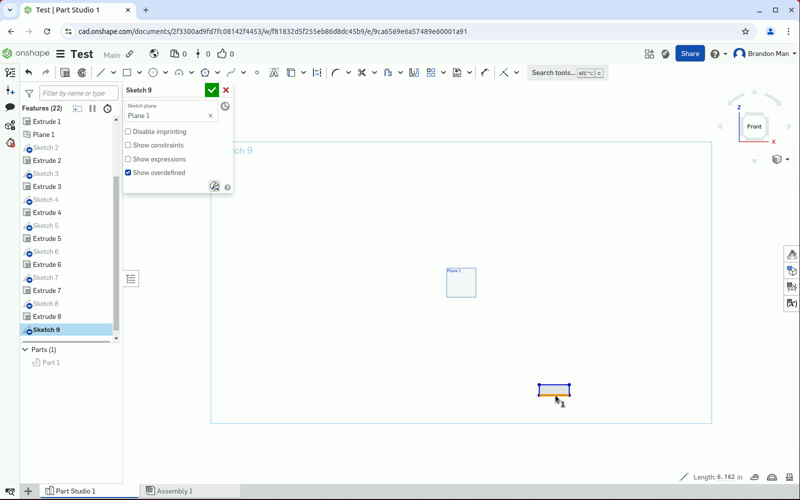
mouse_move(73, 352)
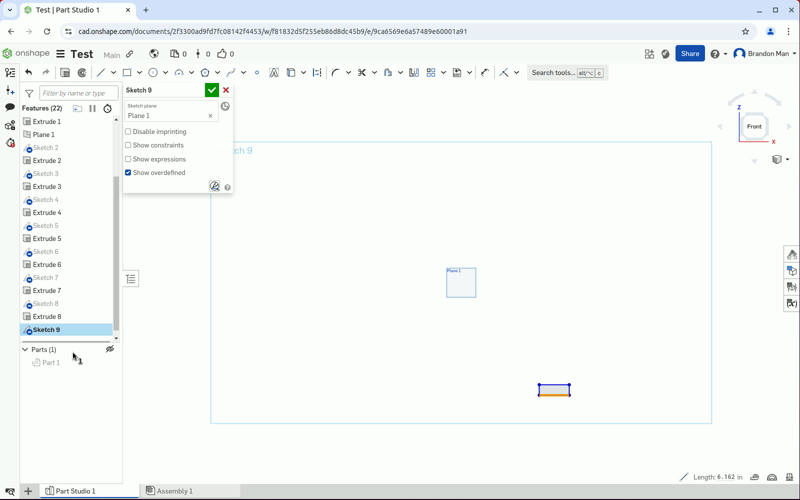
key(shift+y)
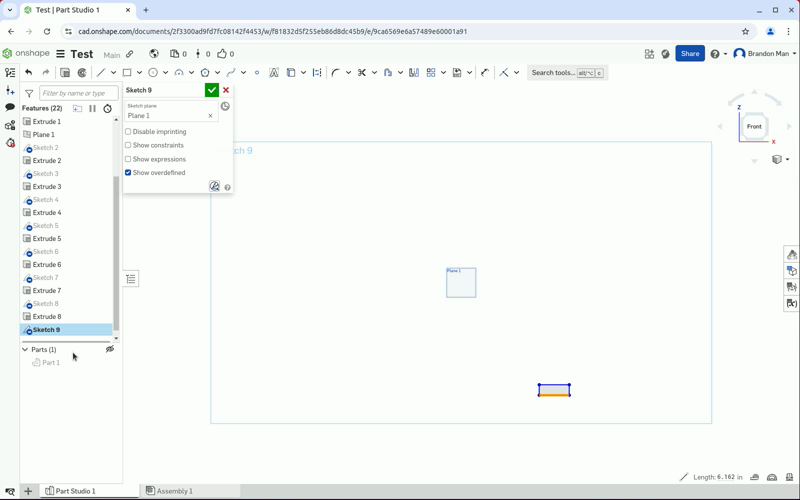
key(shift+e)
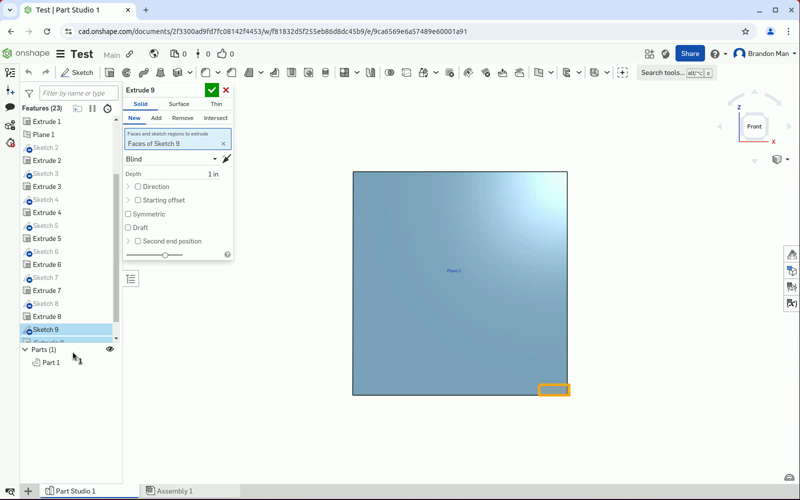
mouse_move(143, 106)
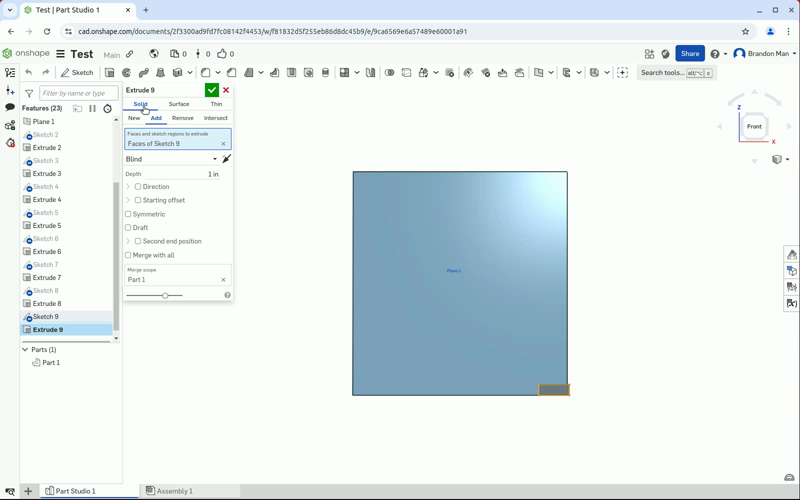
click(143, 106)
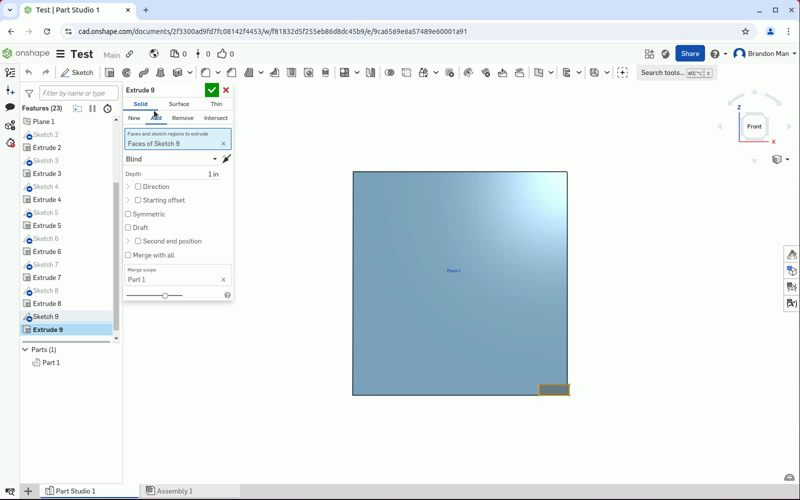
mouse_move(186, 120)
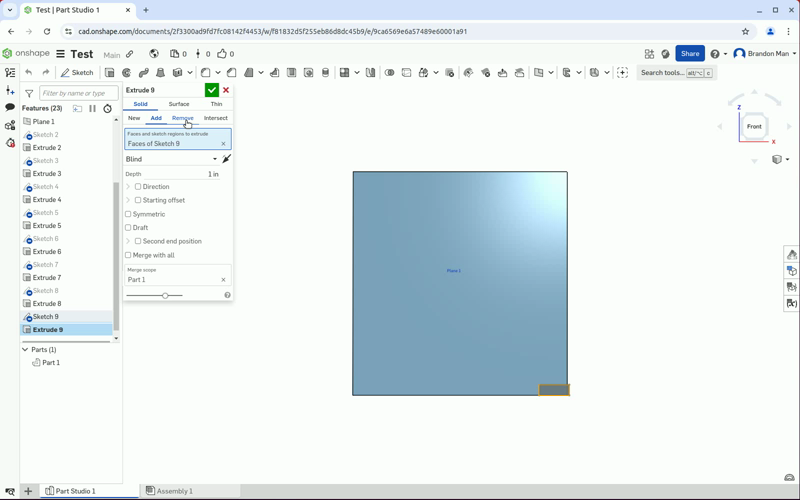
click(186, 120)
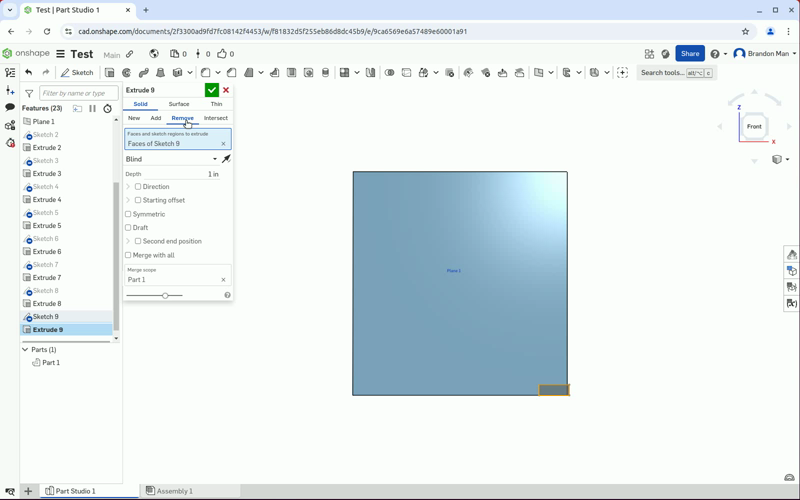
key(tab, 4)
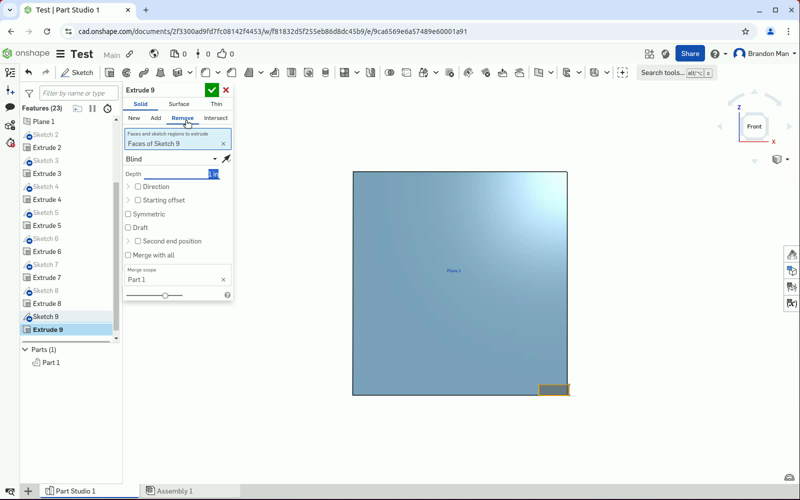
text(8.425)
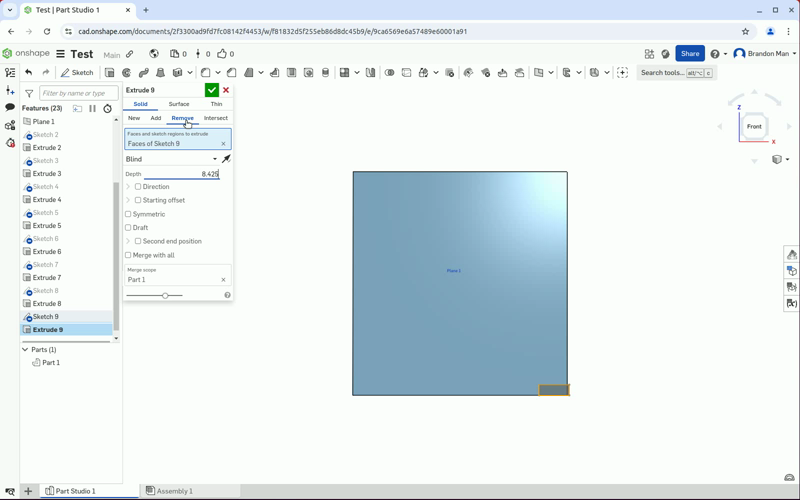
key(tab, 6)
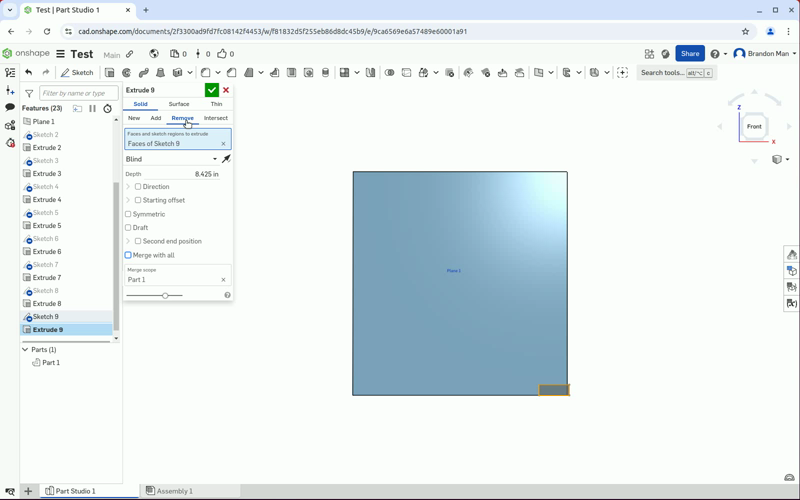
key(space)
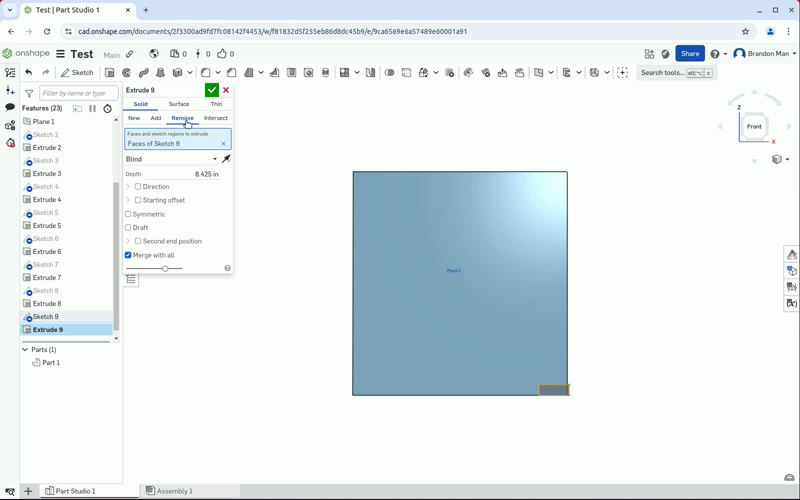
key(enter)
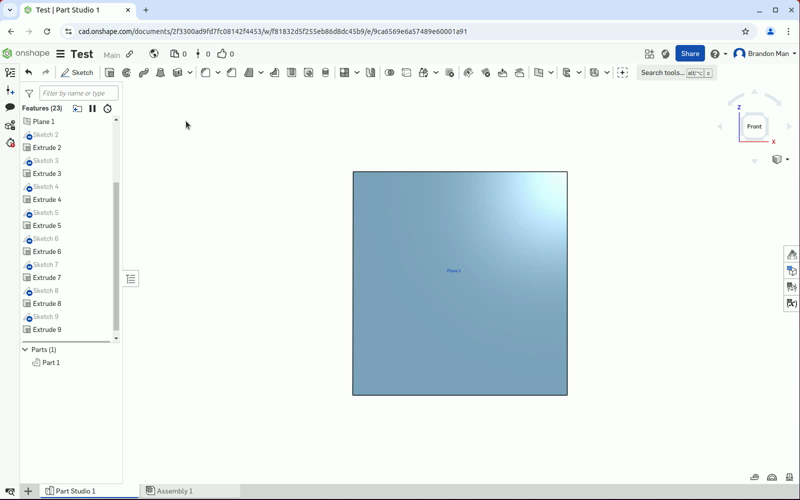
key(shift+h)
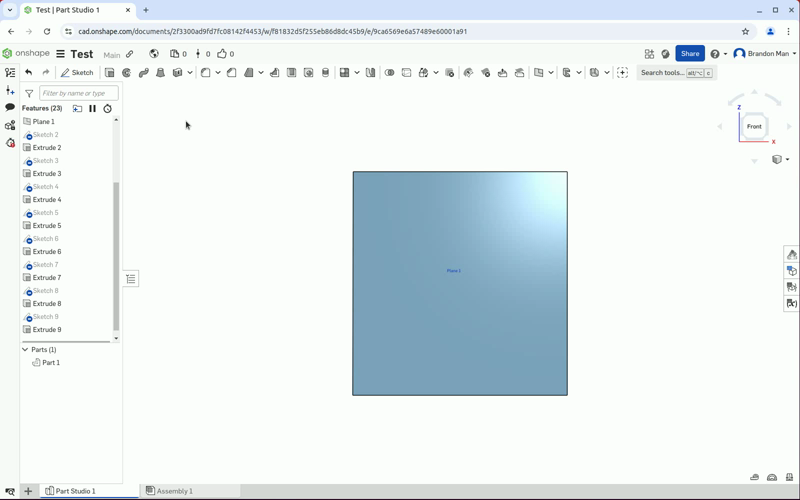
key(shift+h)
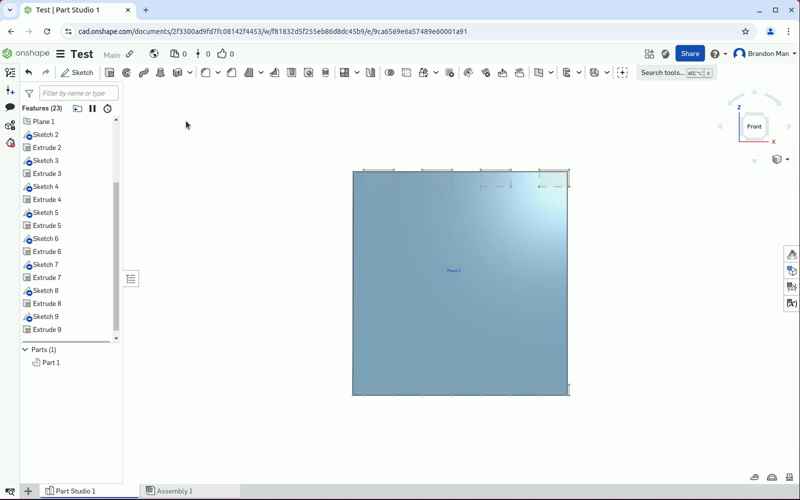
key(shift+7)
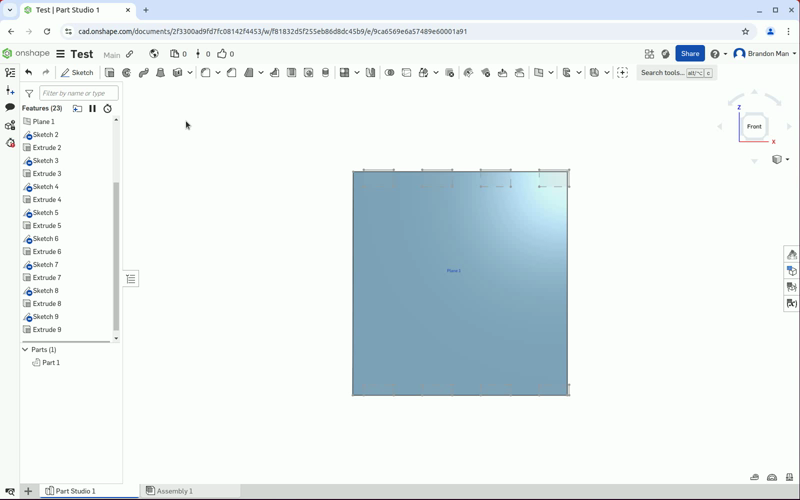
key(left, 2)
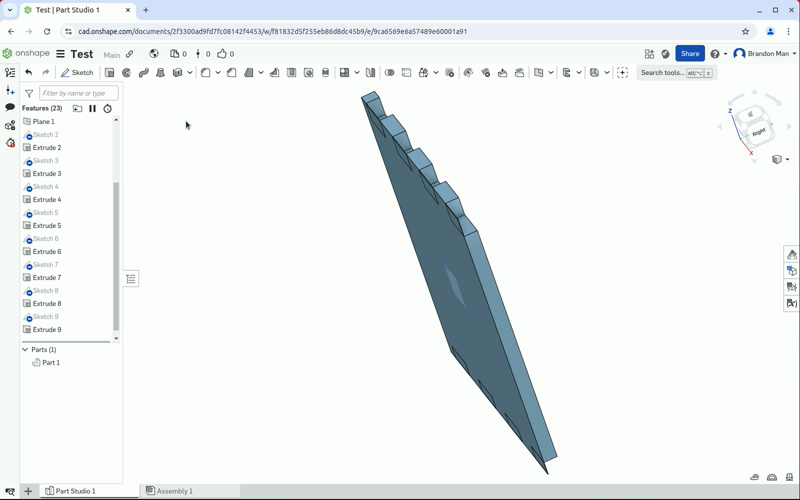
key(down, 2)
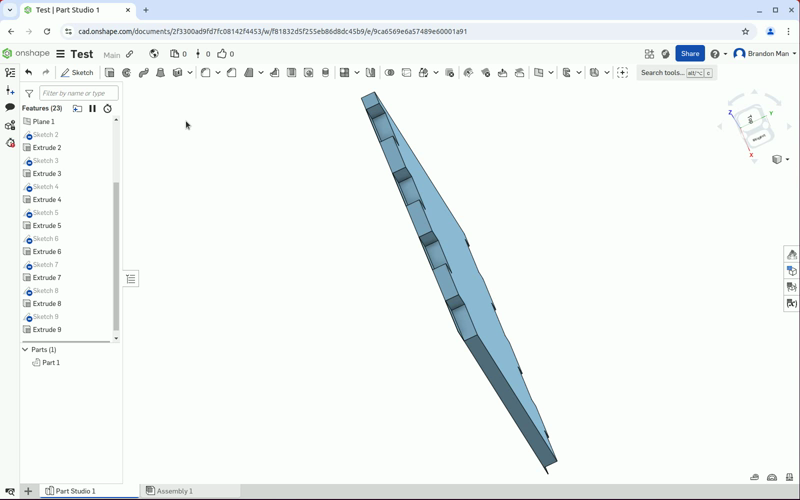
key(up, 2)
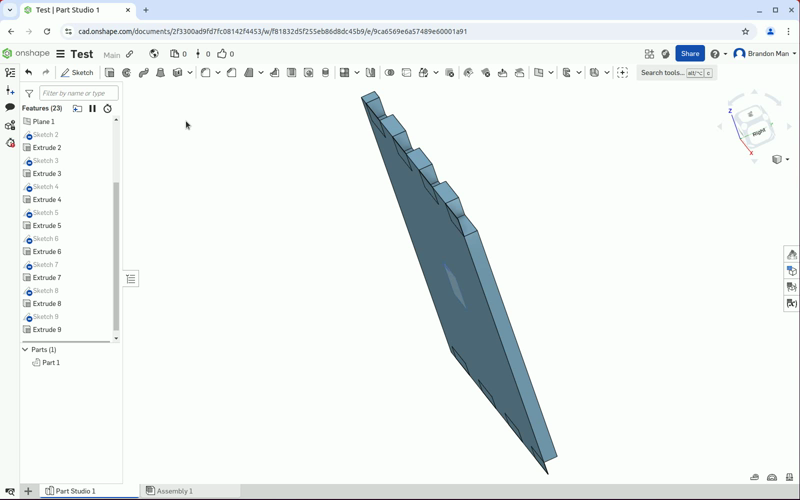
key(right, 2)
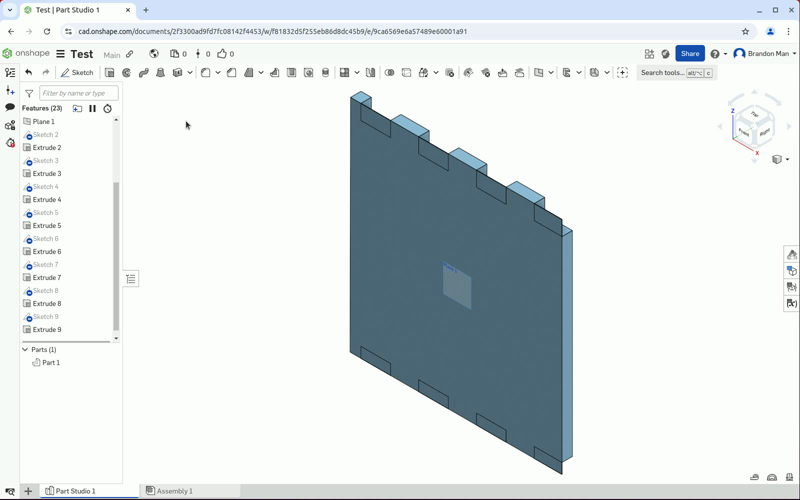
mouse_move(69, 98)
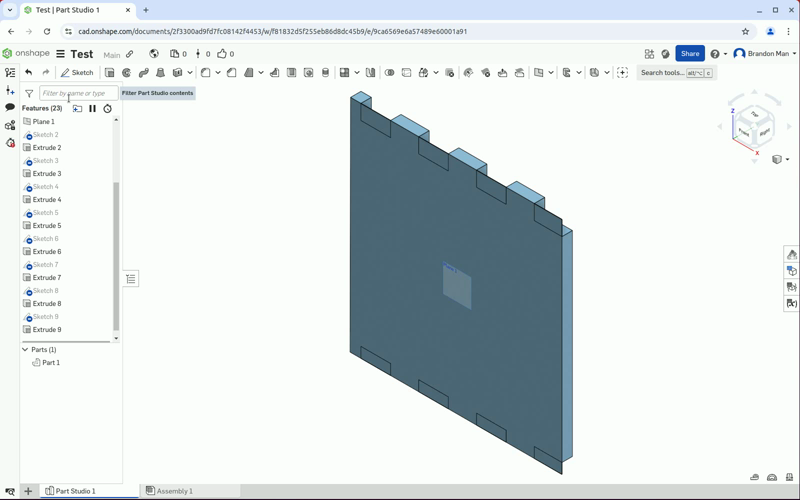
click(69, 98)